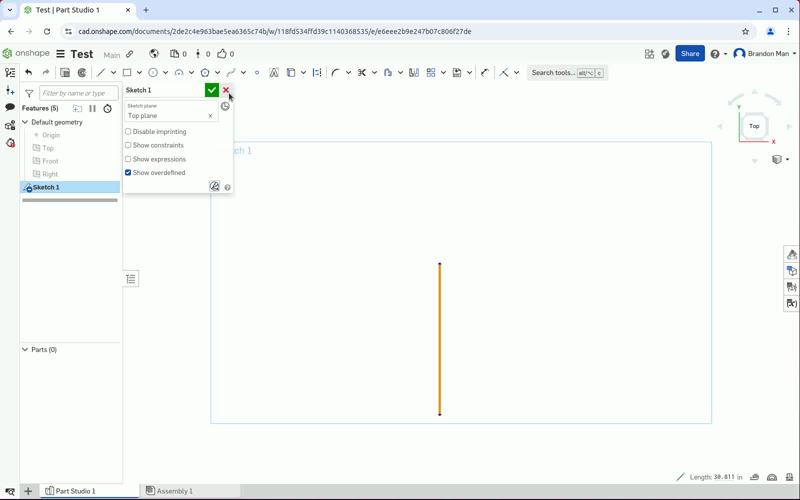
key(shift+h)
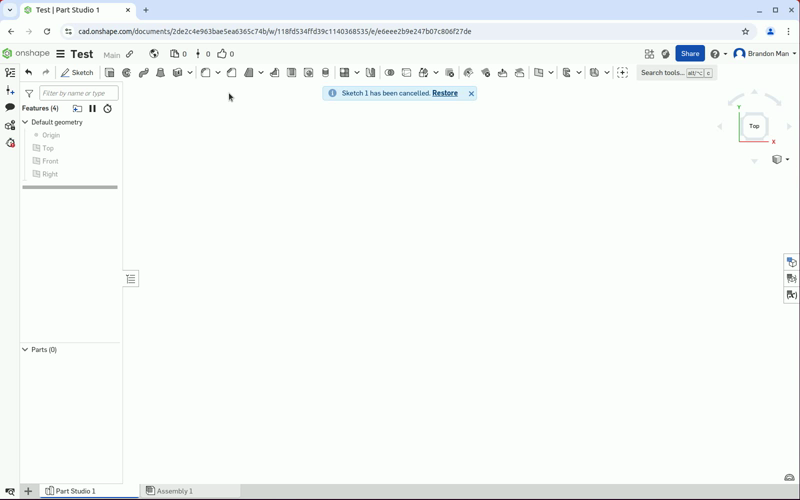
mouse_move(73, 352)
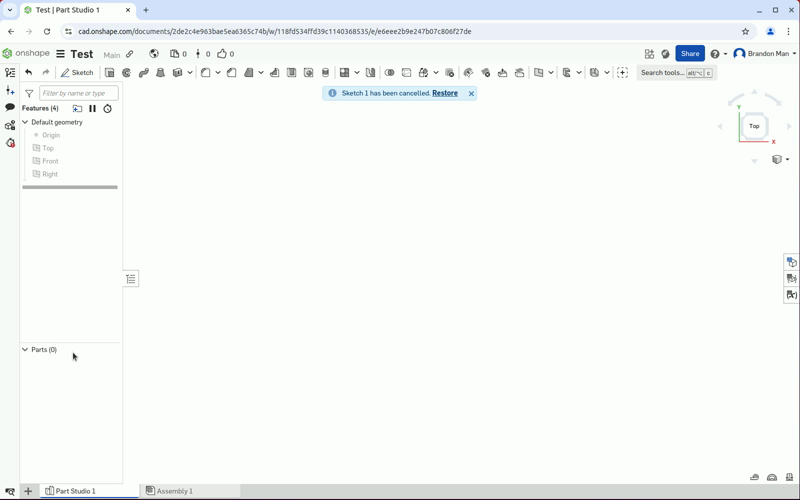
key(y)
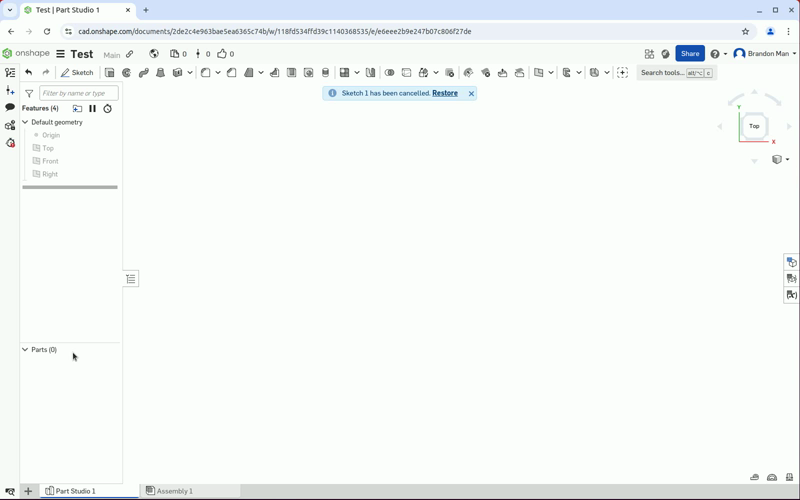
key(shift+p)
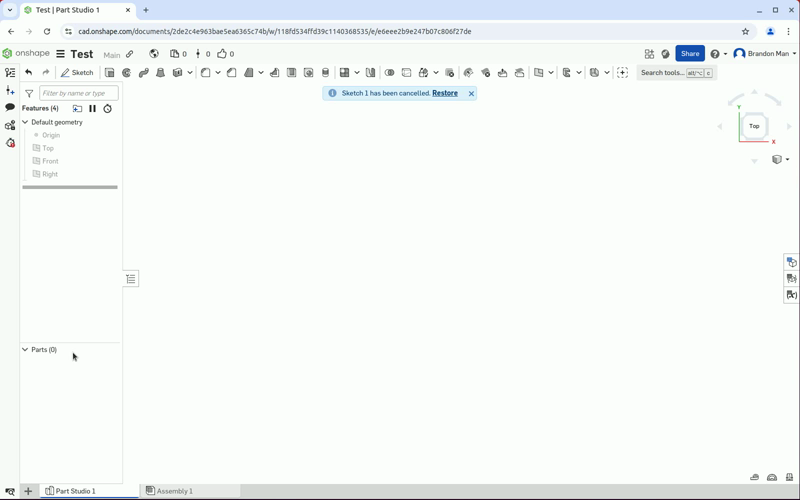
key(space)
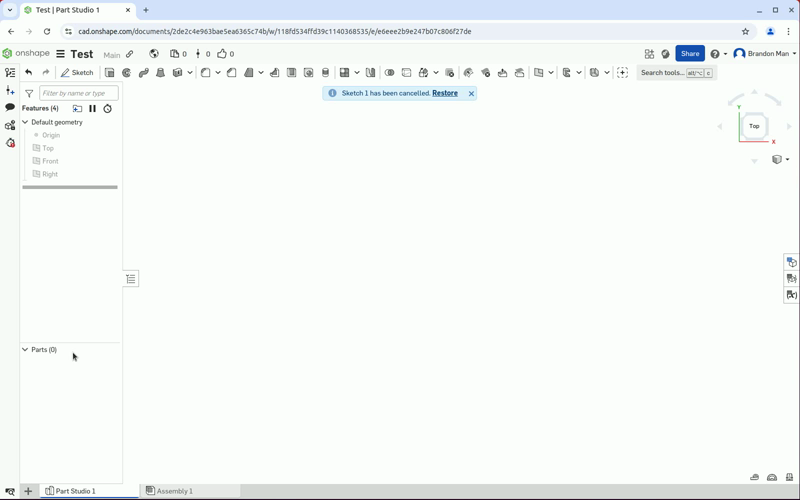
key_down(shift)
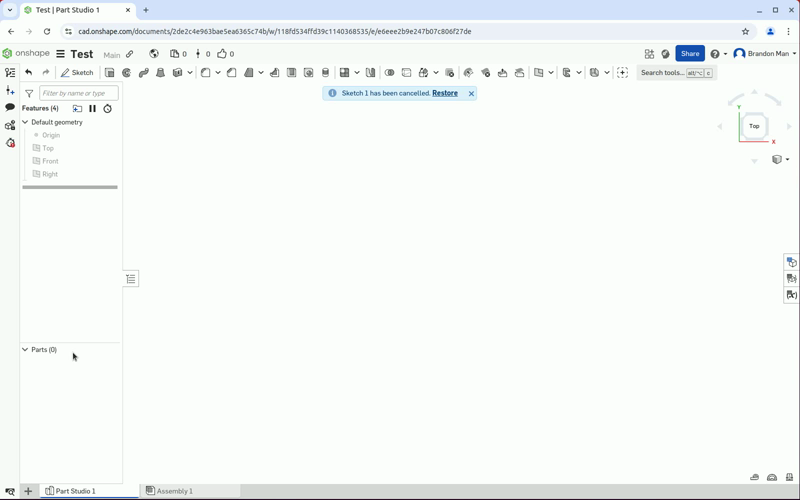
key(up)
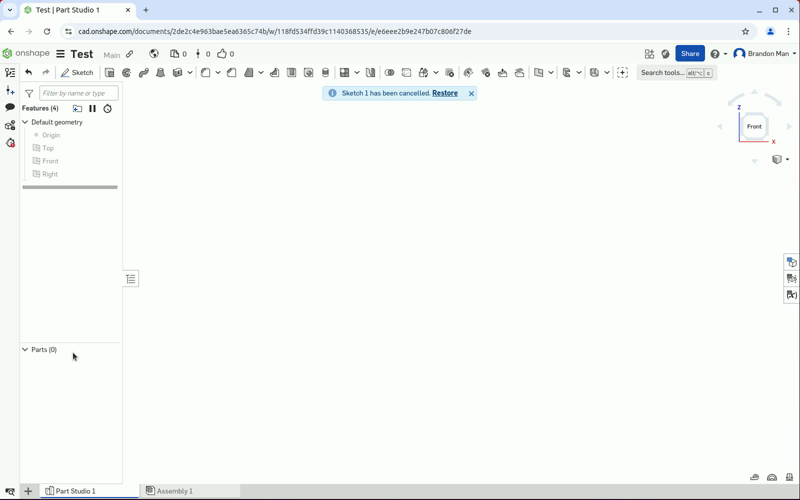
key_up(shift)
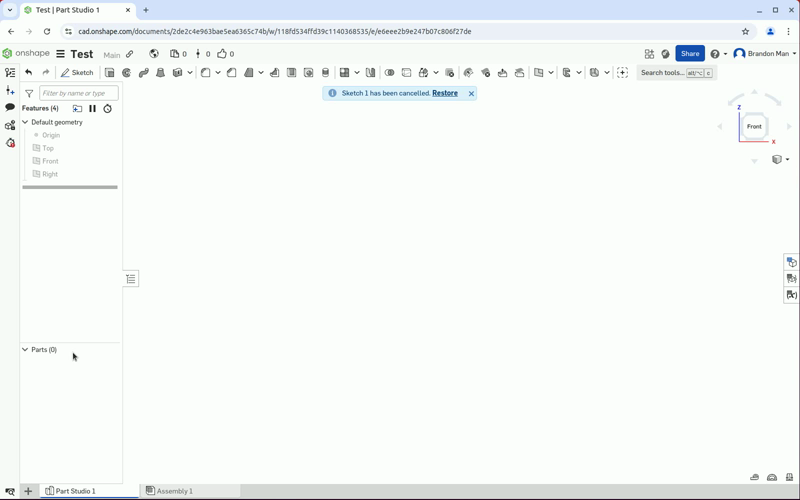
mouse_move(73, 352)
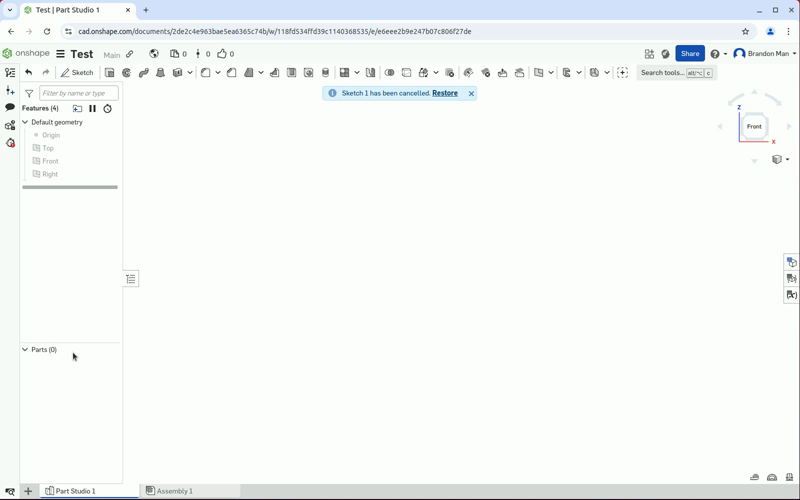
key(shift+y)
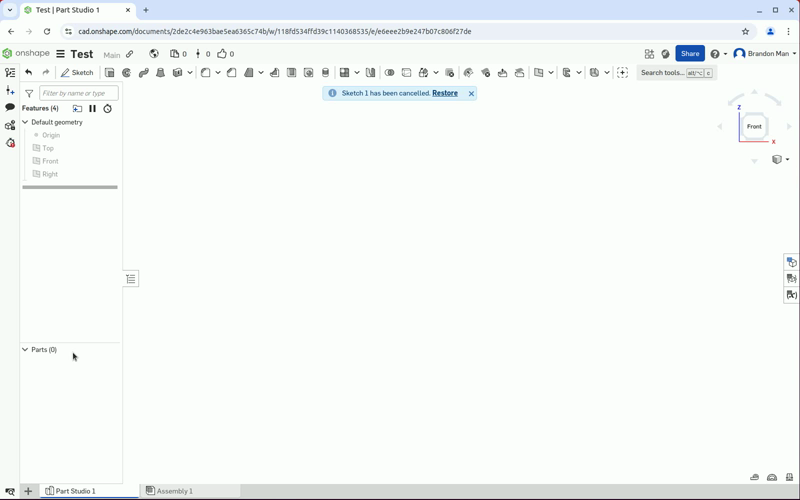
key(shift+s)
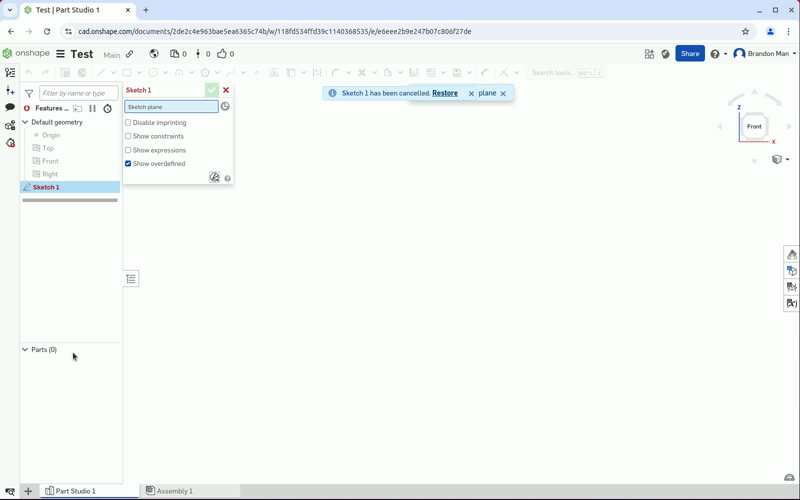
mouse_move(73, 163)
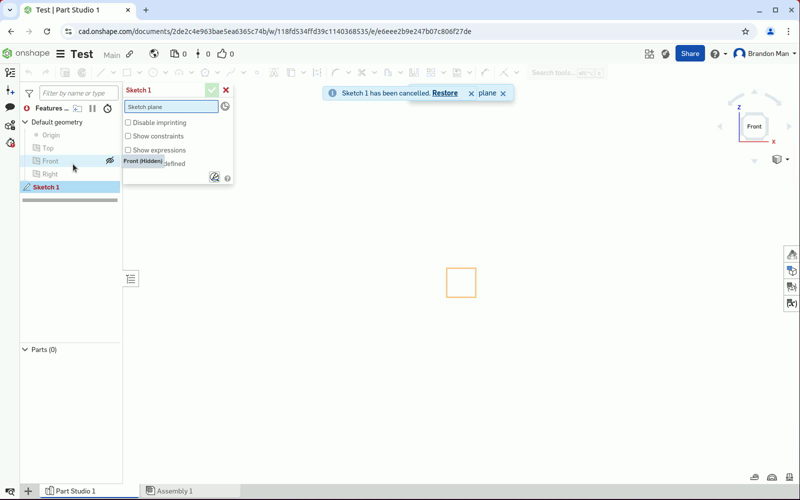
click(73, 163)
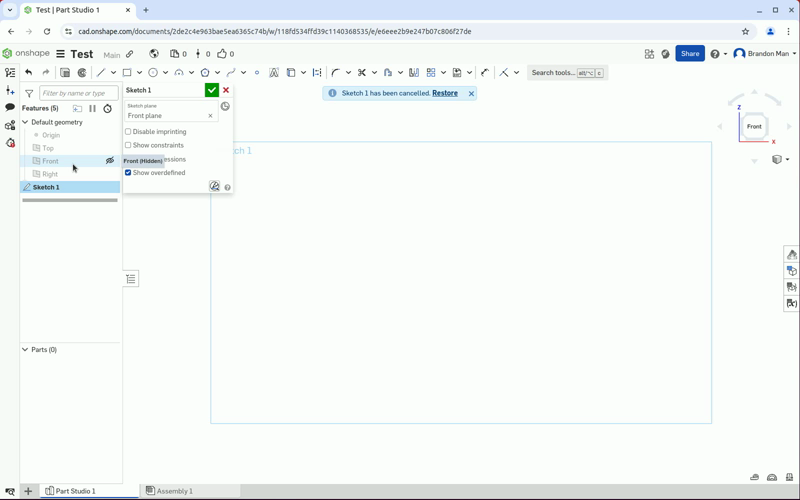
mouse_move(73, 352)
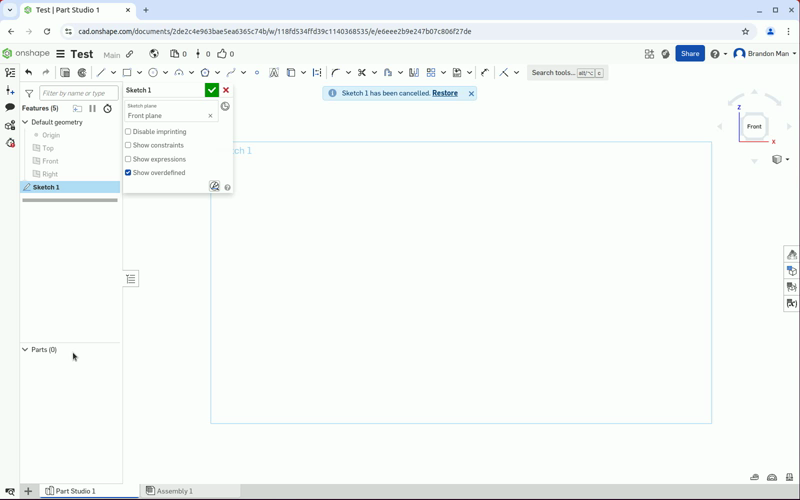
key(y)
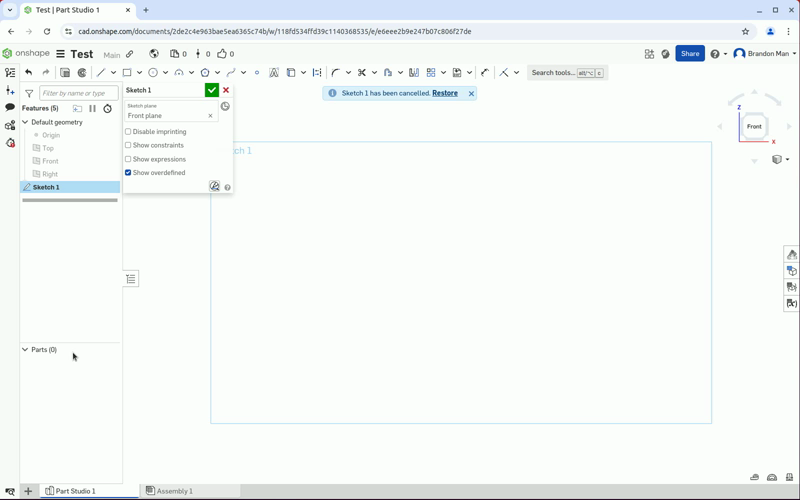
key(a)
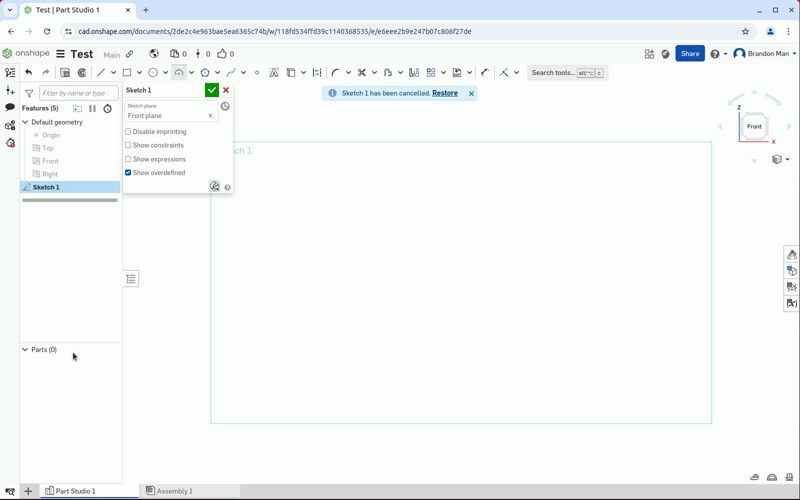
key_down(shift)
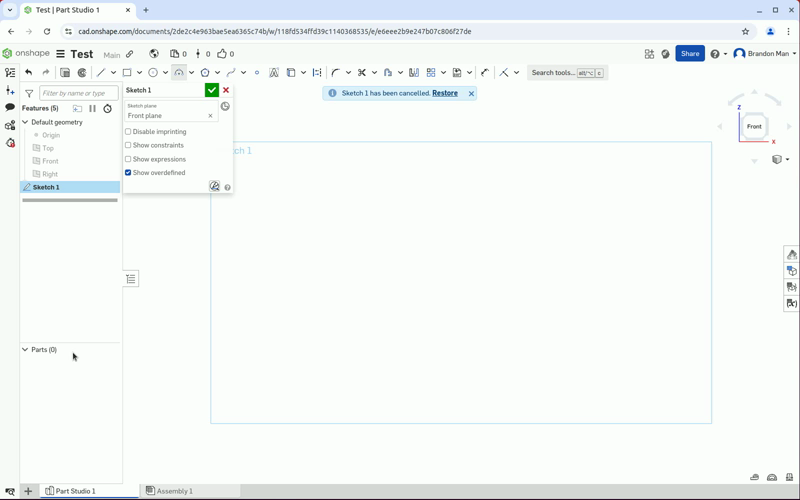
mouse_move(348, 272)
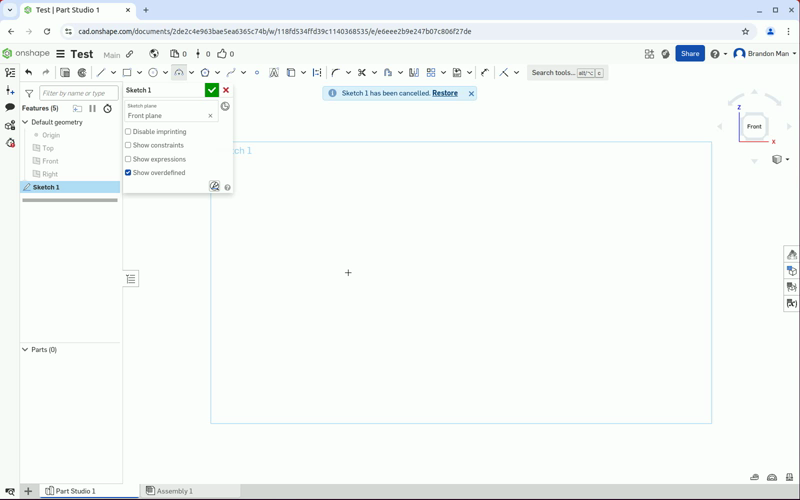
click(348, 272)
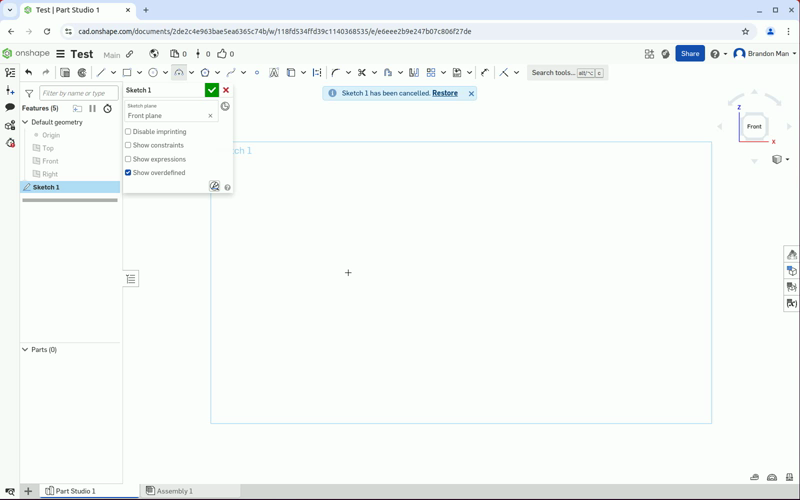
key_up(shift)
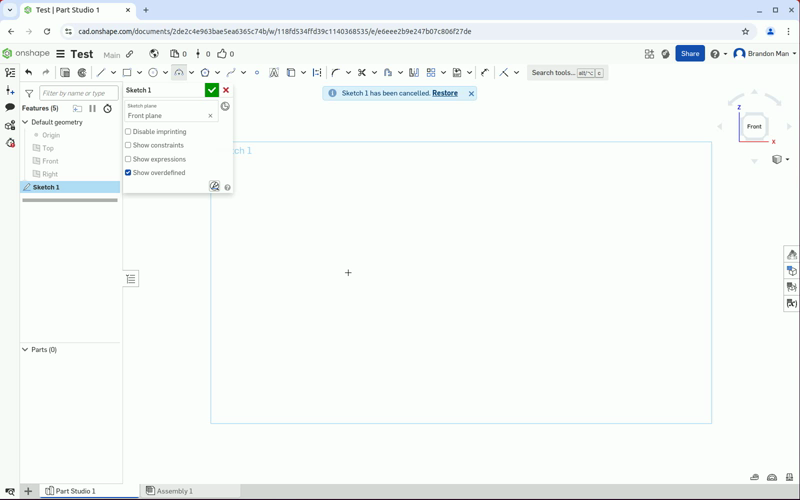
key_down(shift)
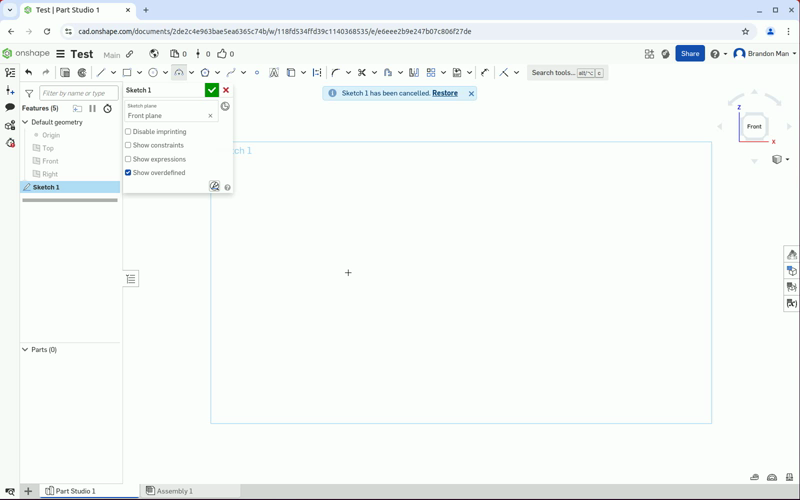
mouse_move(354, 279)
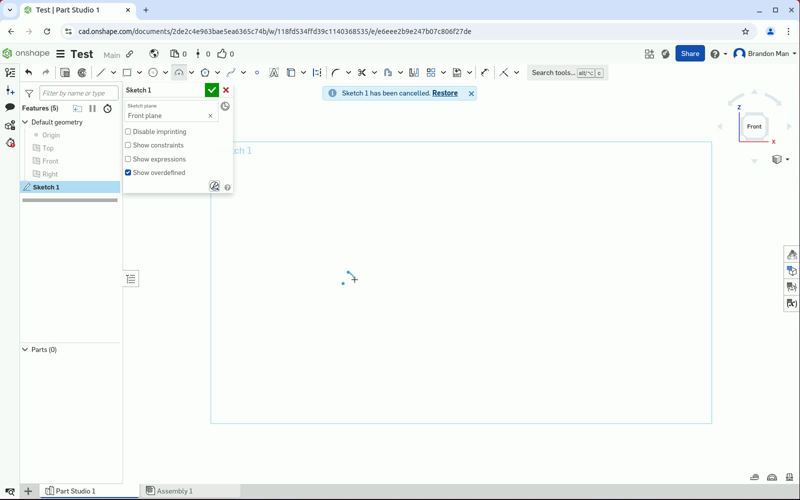
click(354, 279)
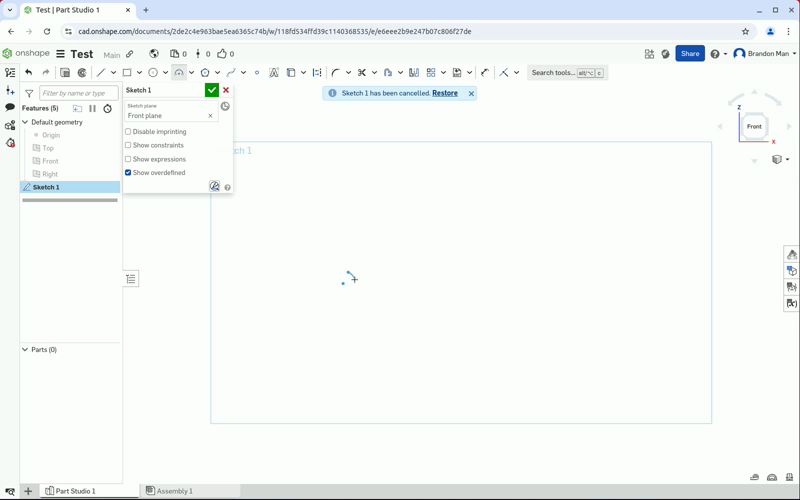
mouse_move(350, 277)
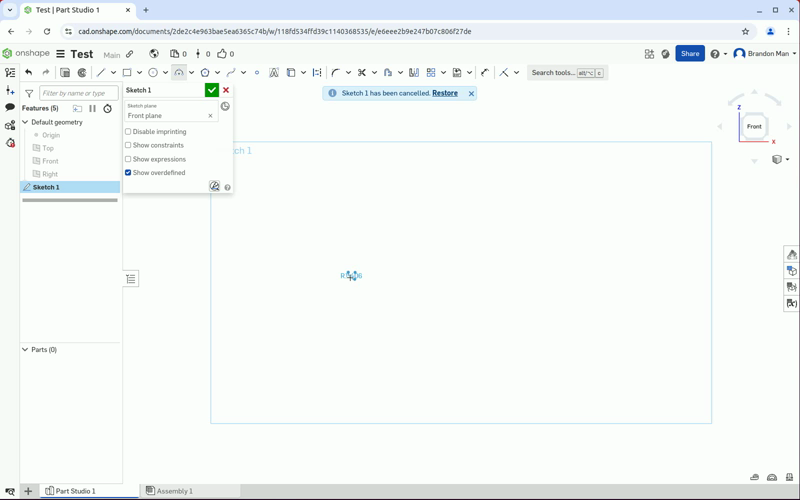
click(350, 277)
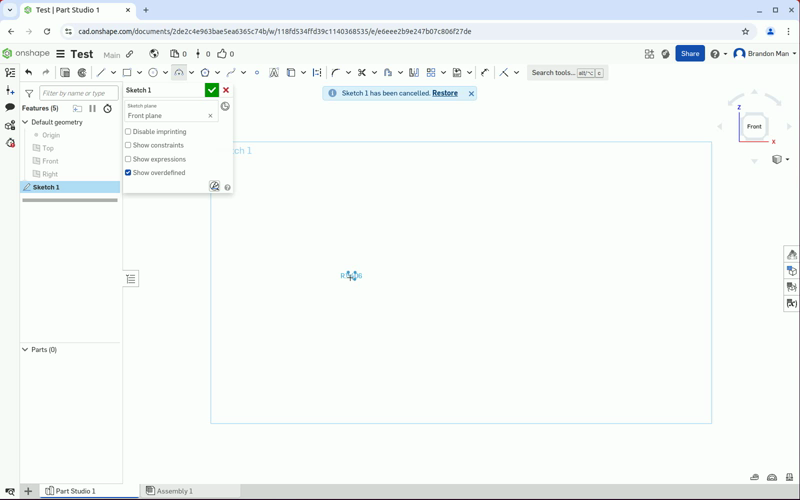
key_up(shift)
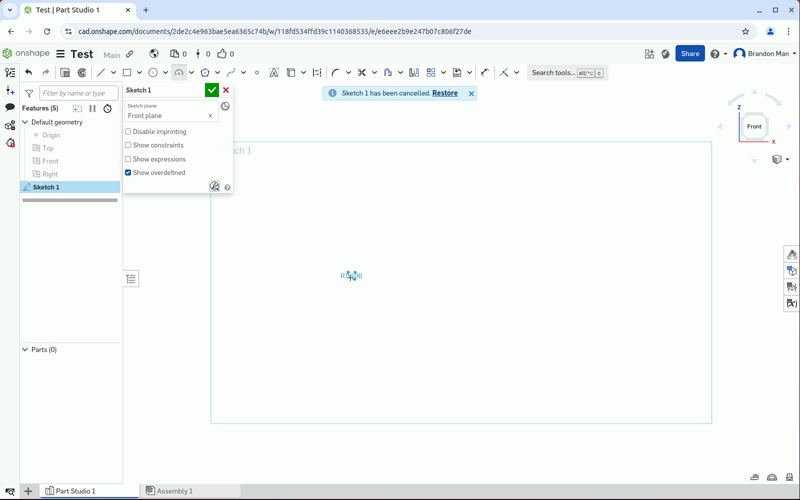
key(esc)
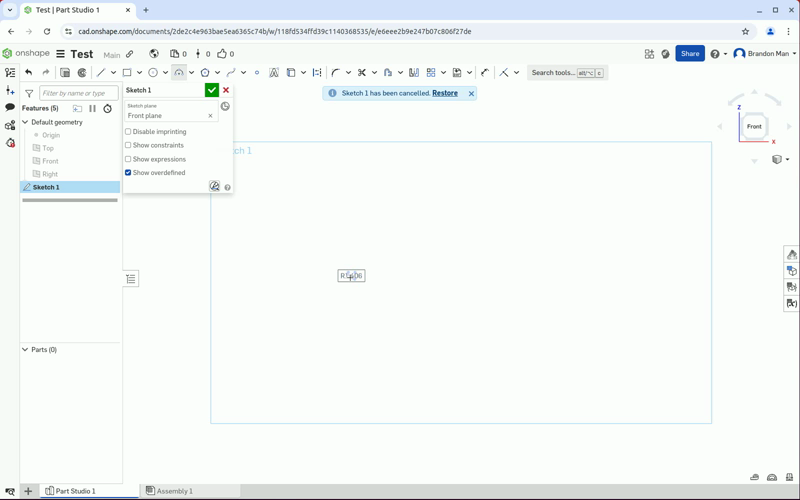
key(l)
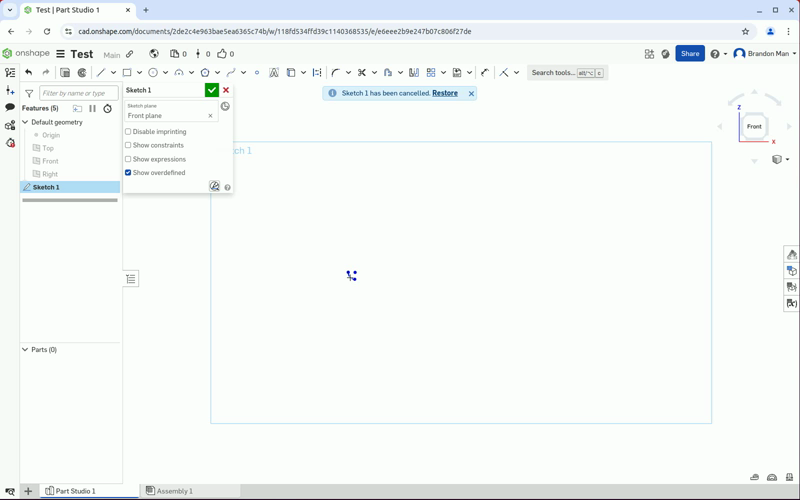
mouse_move(354, 279)
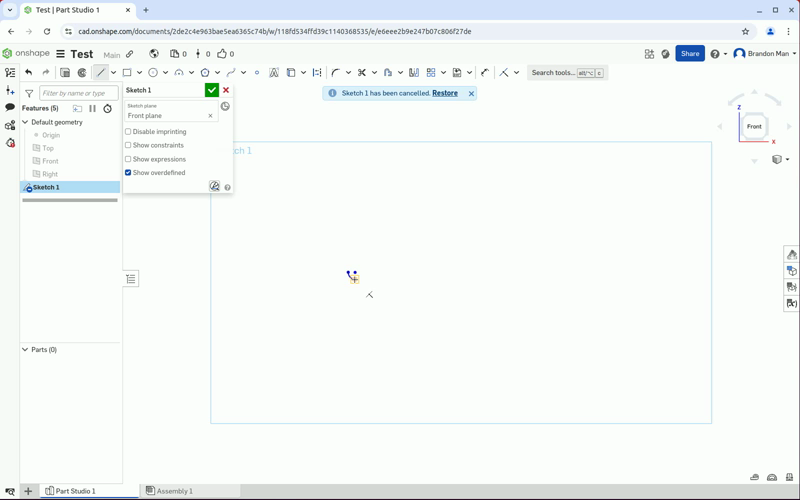
click(354, 279)
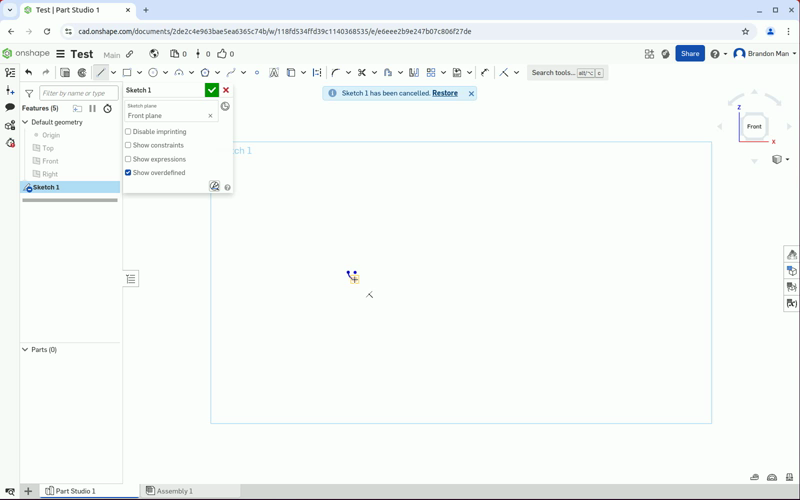
key_down(shift)
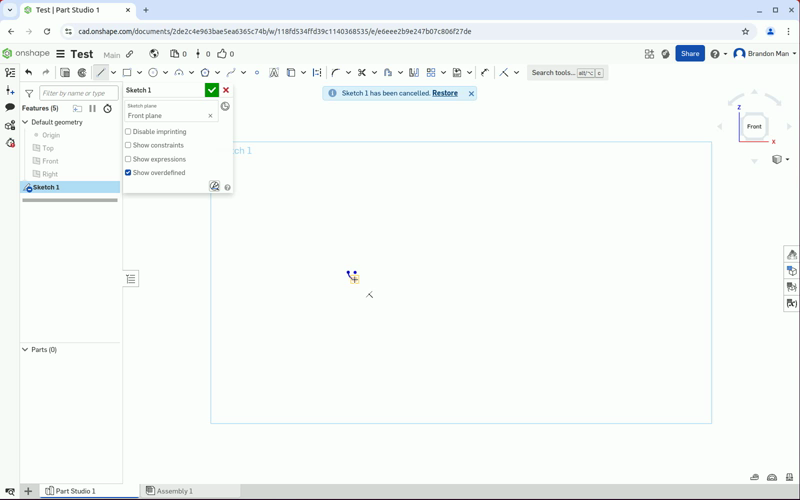
mouse_move(455, 279)
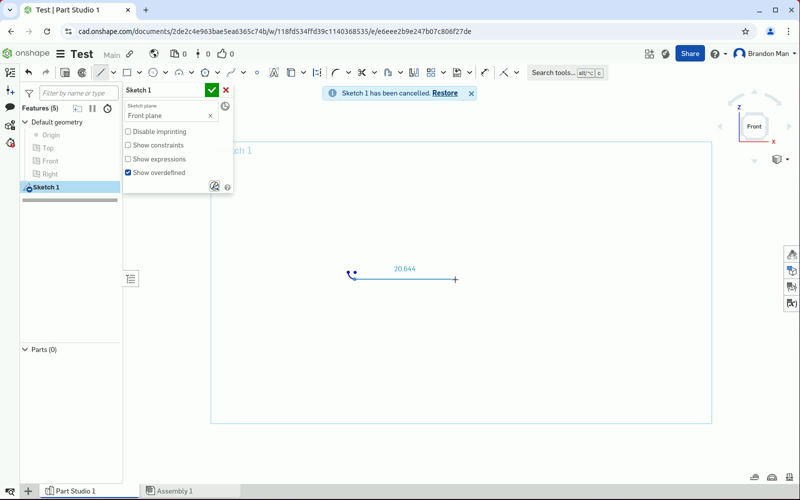
click(455, 279)
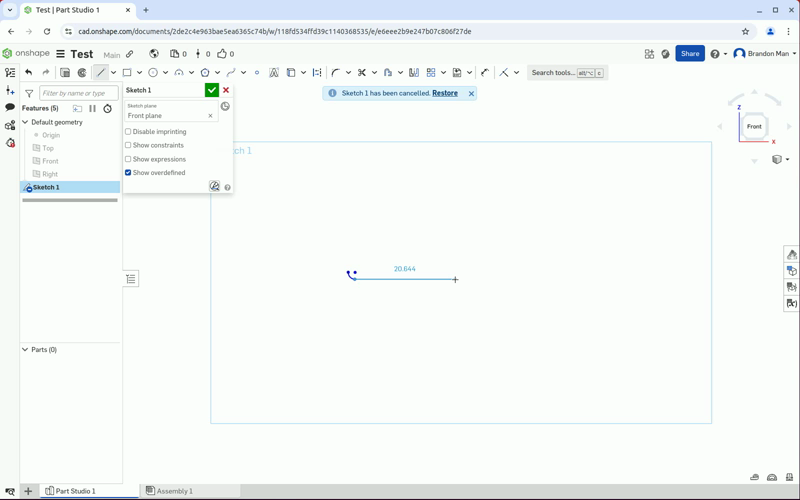
key_up(shift)
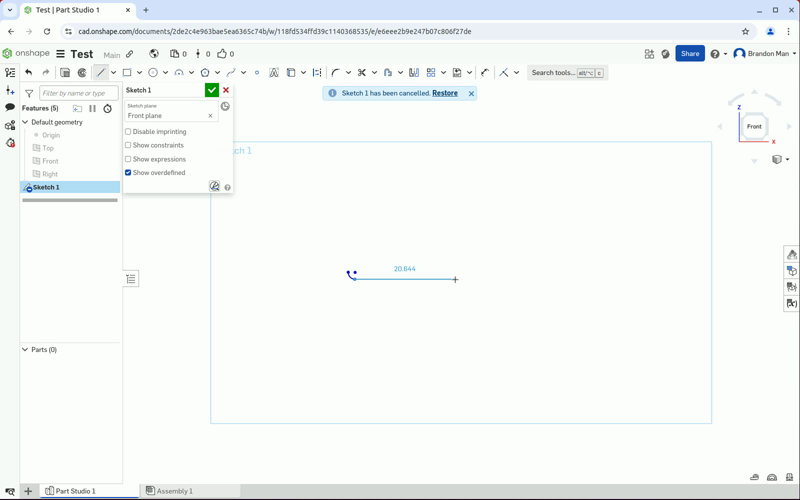
key_down(shift)
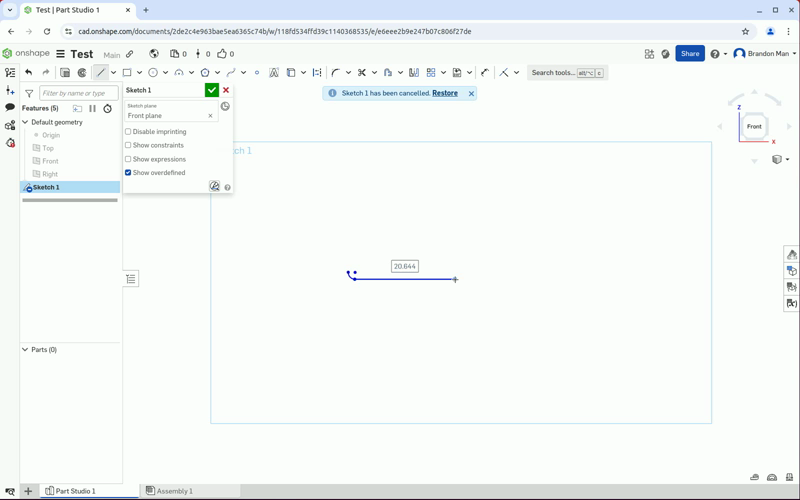
mouse_move(485, 279)
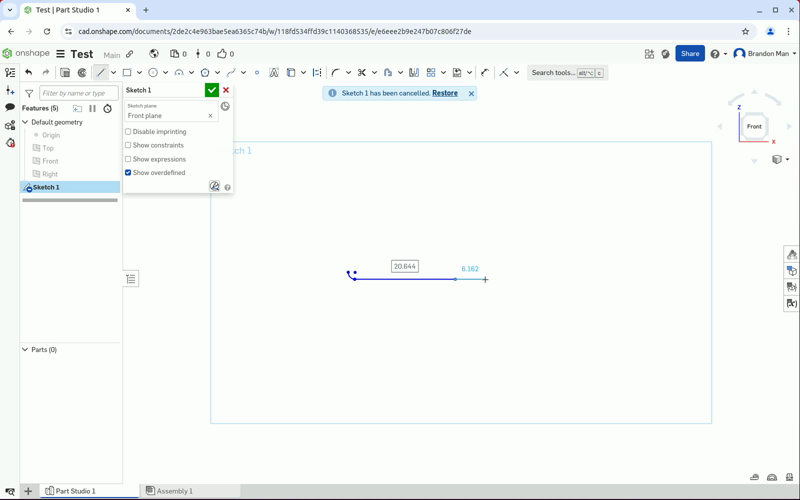
mouse_move(455, 265)
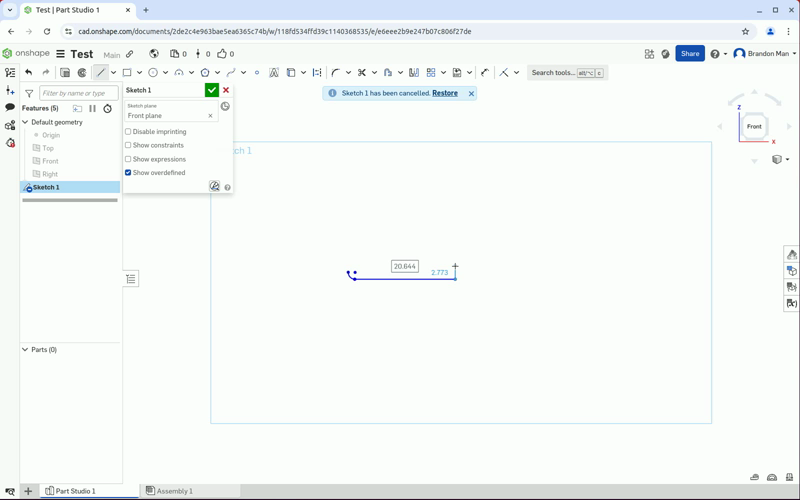
click(455, 265)
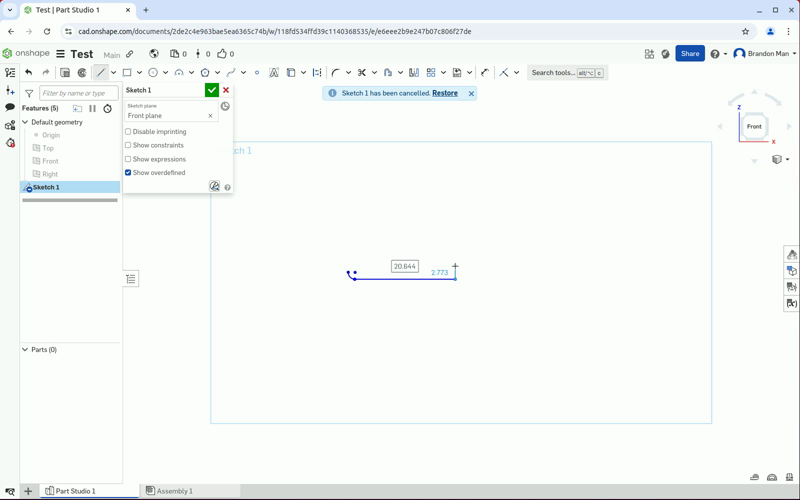
key_up(shift)
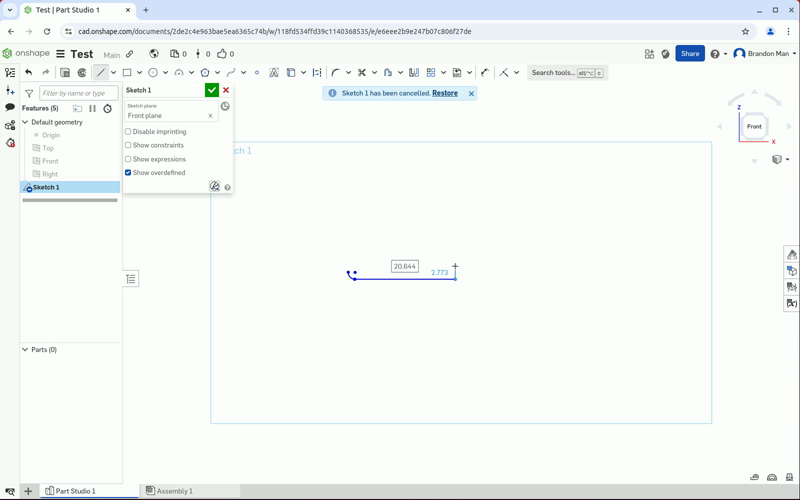
key_down(shift)
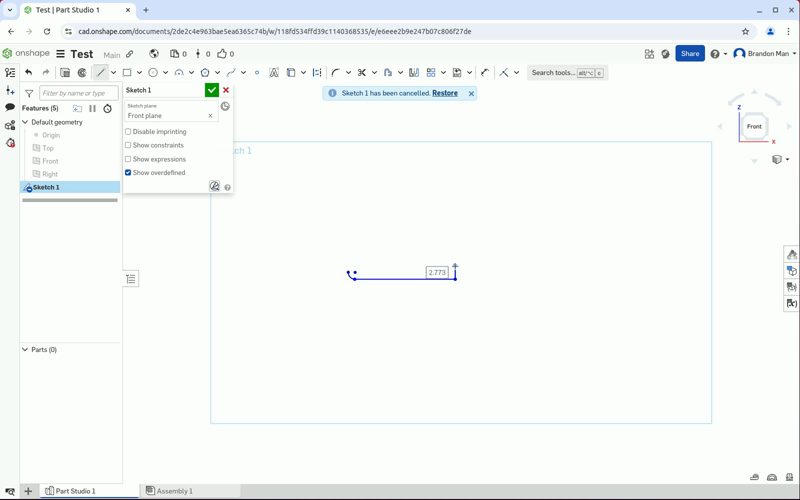
mouse_move(354, 265)
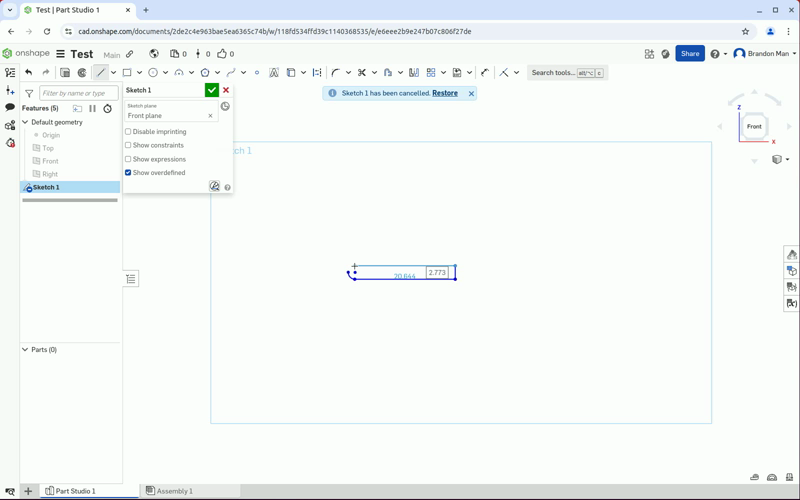
click(354, 265)
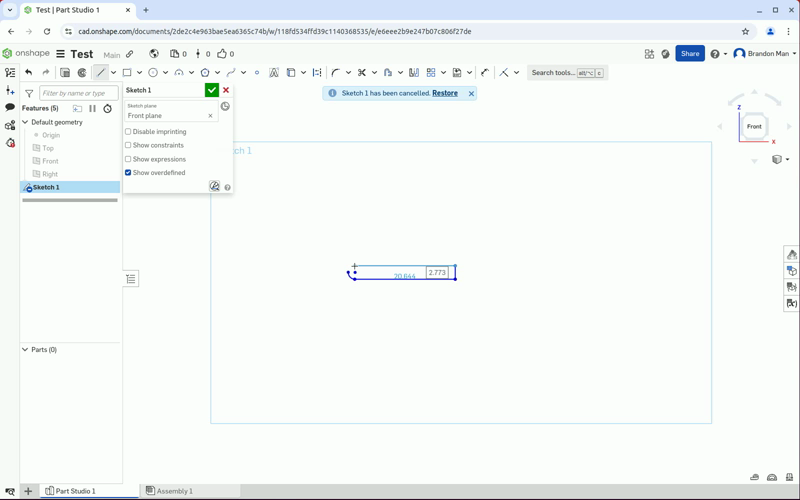
key_up(shift)
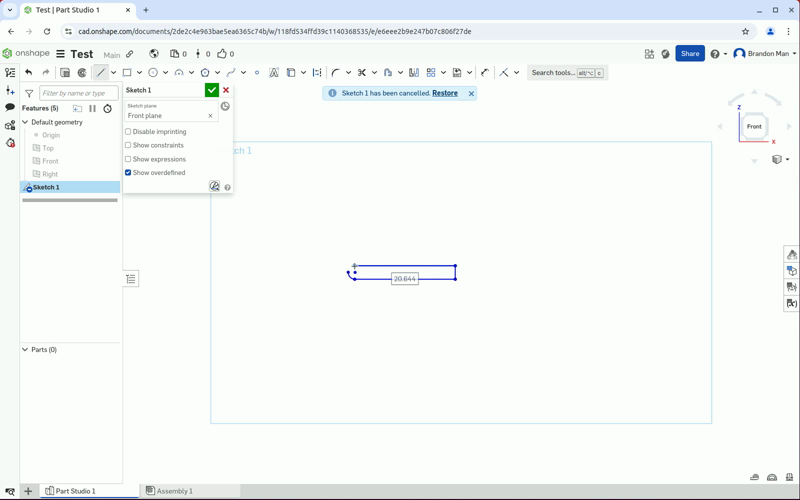
key(esc)
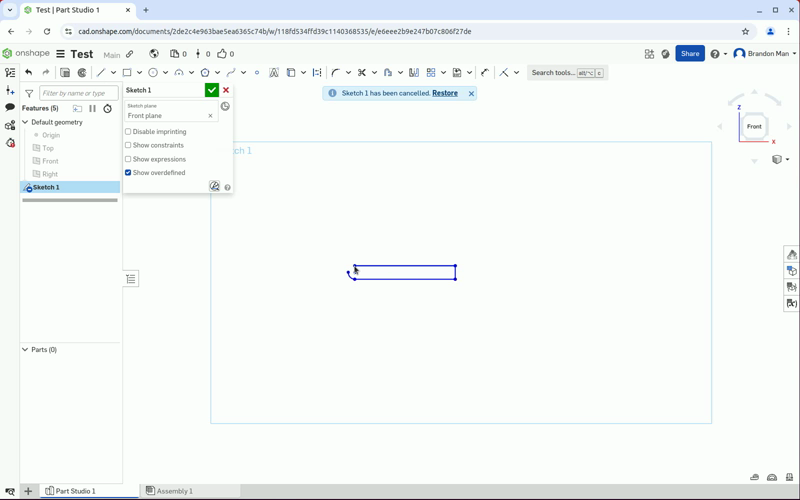
key(a)
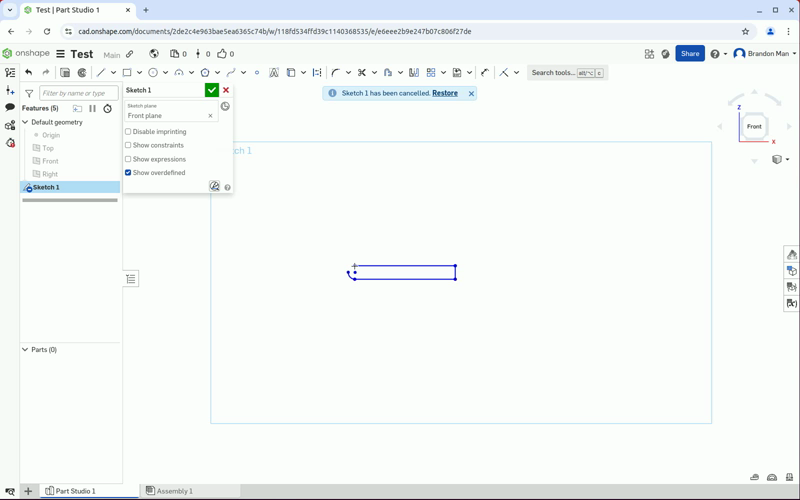
mouse_move(354, 265)
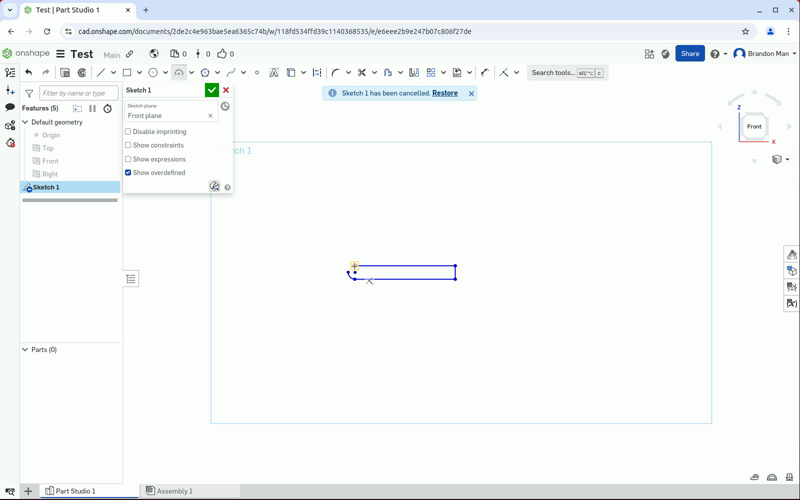
click(354, 265)
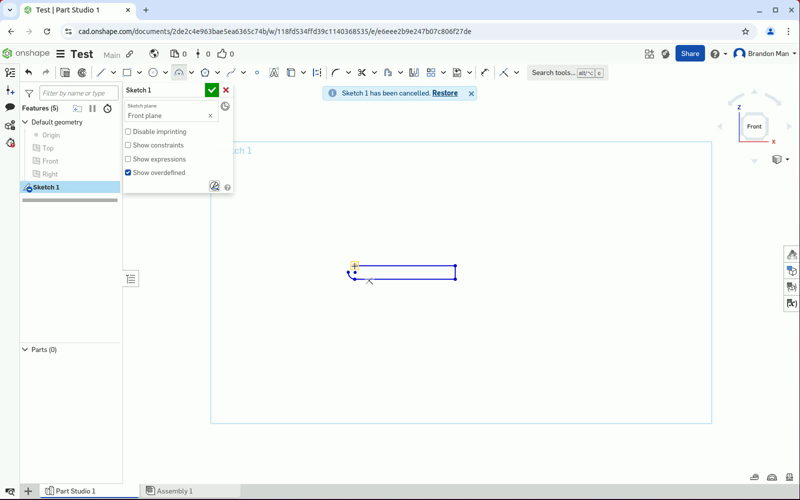
mouse_move(348, 272)
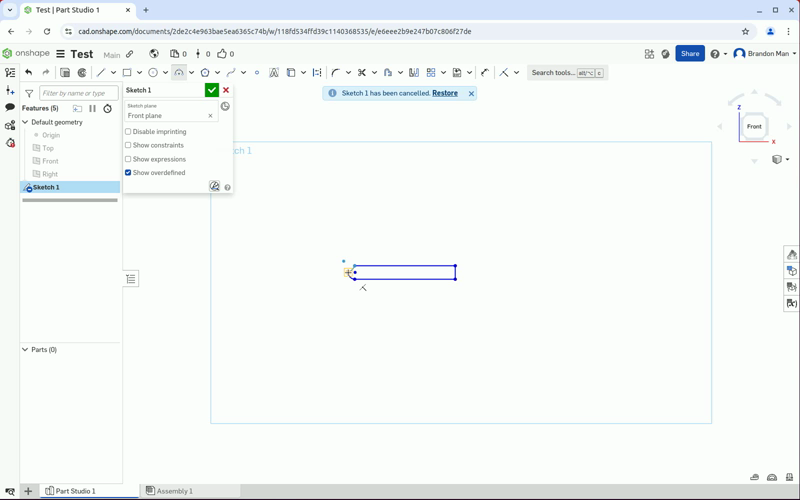
click(348, 272)
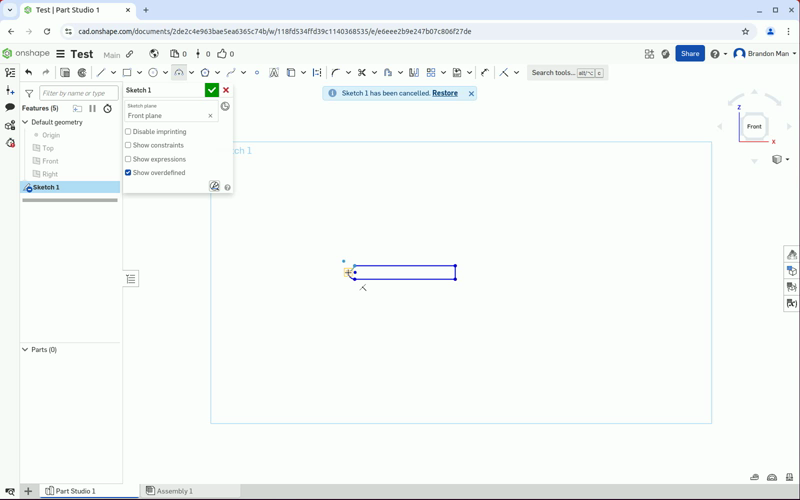
key_down(shift)
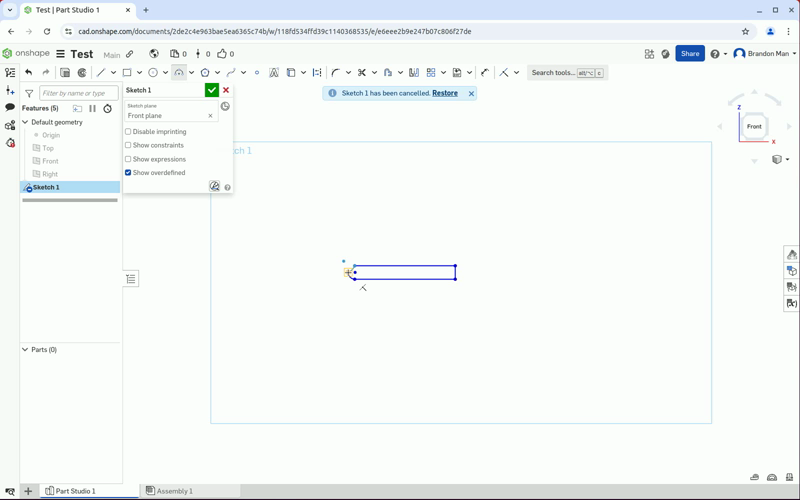
mouse_move(350, 267)
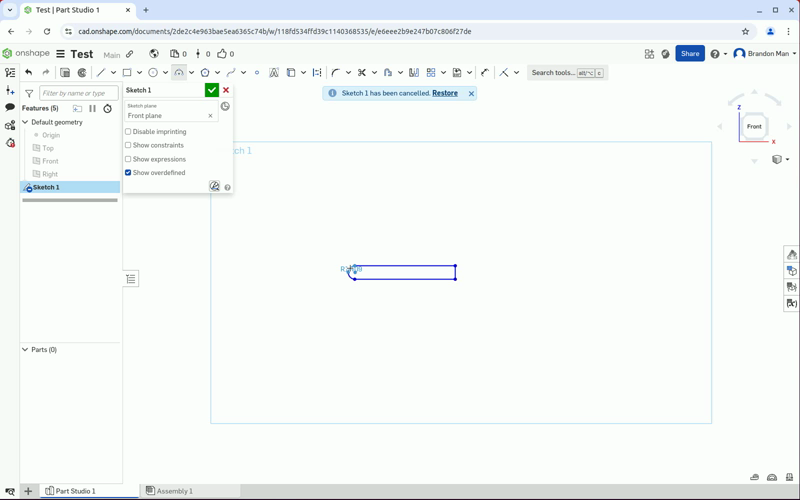
click(350, 267)
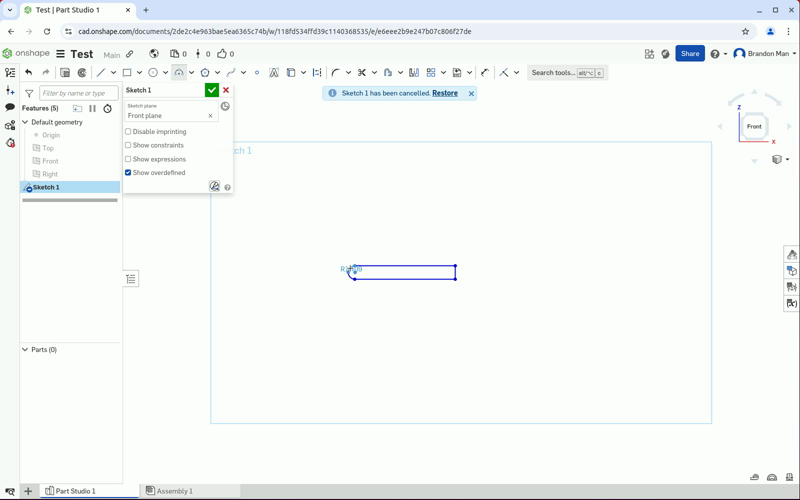
key_up(shift)
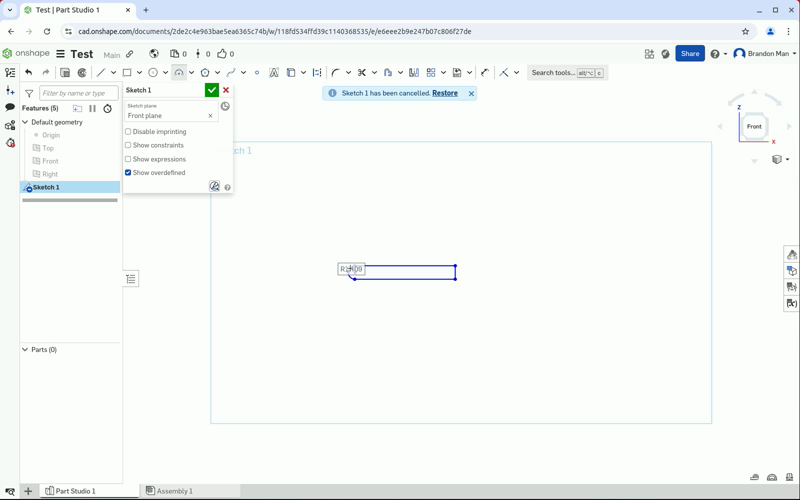
key(esc)
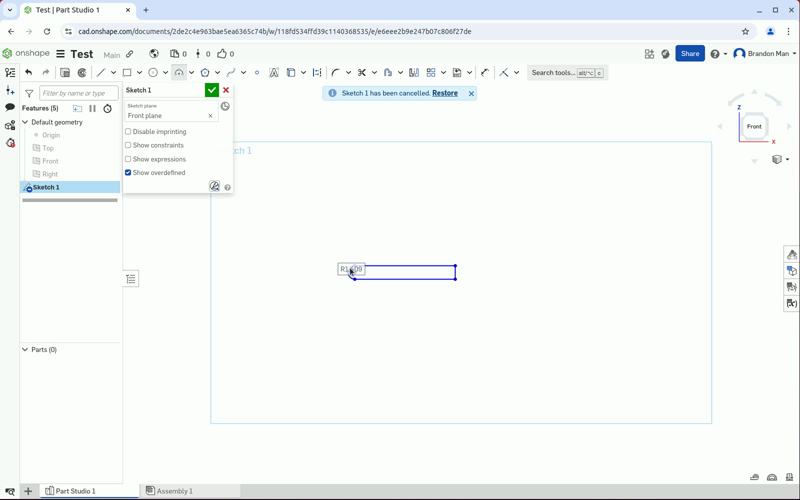
key(c)
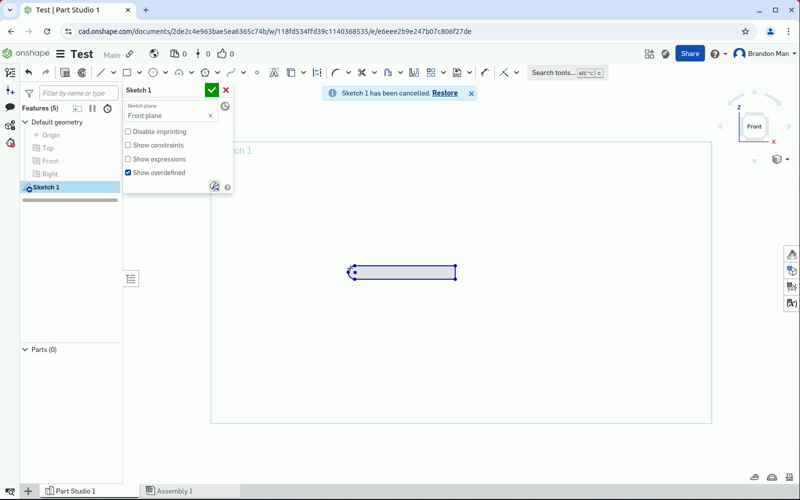
key_down(shift)
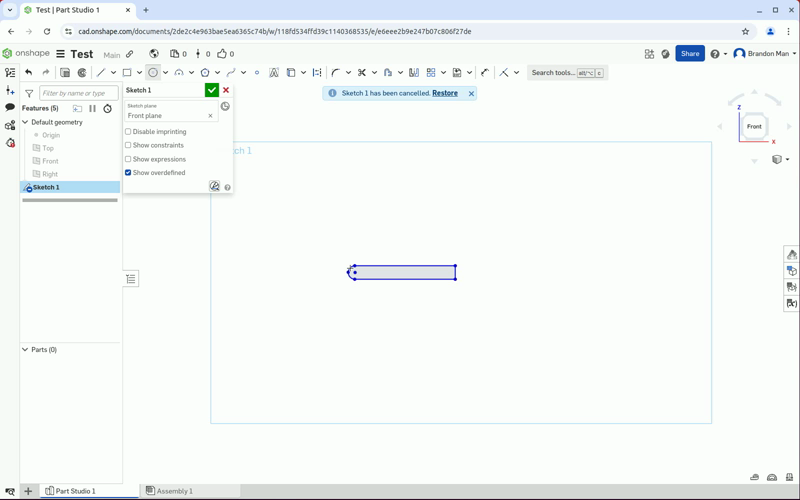
mouse_move(351, 272)
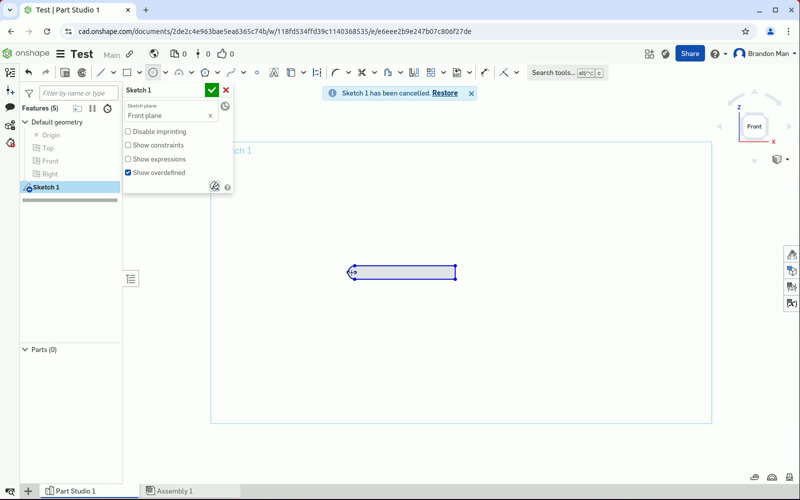
scroll(6)
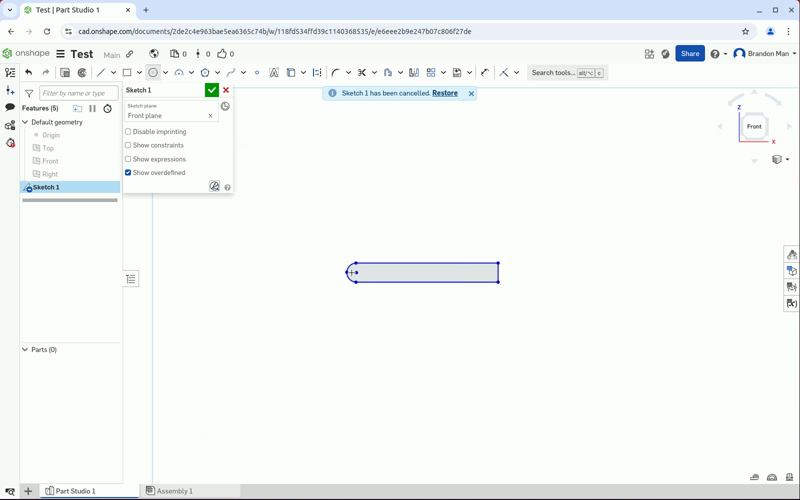
scroll(6)
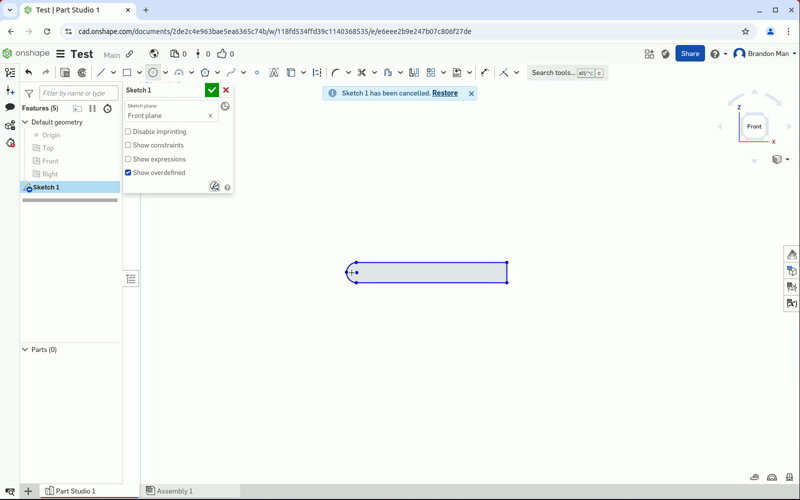
scroll(6)
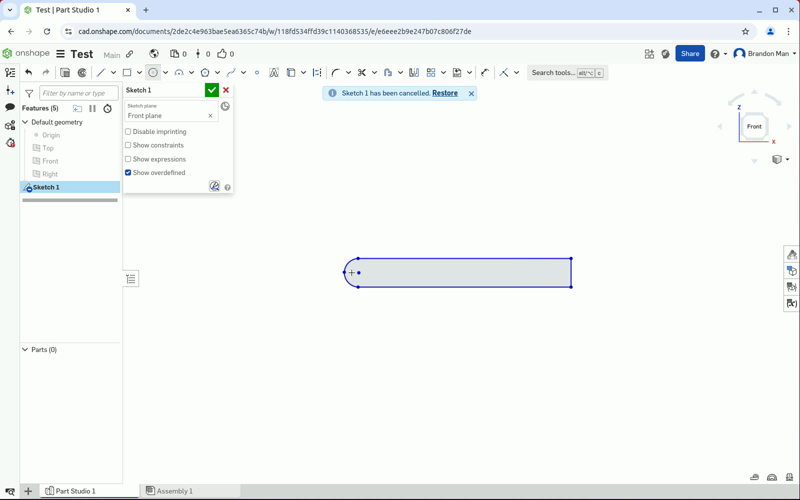
scroll(6)
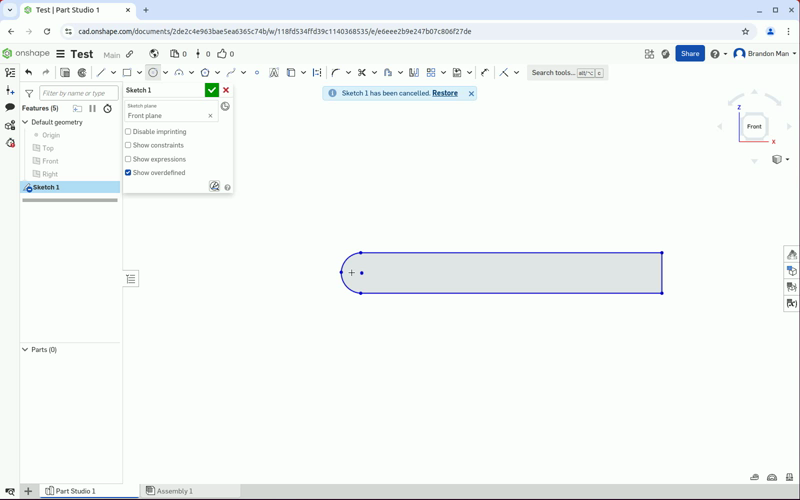
scroll(6)
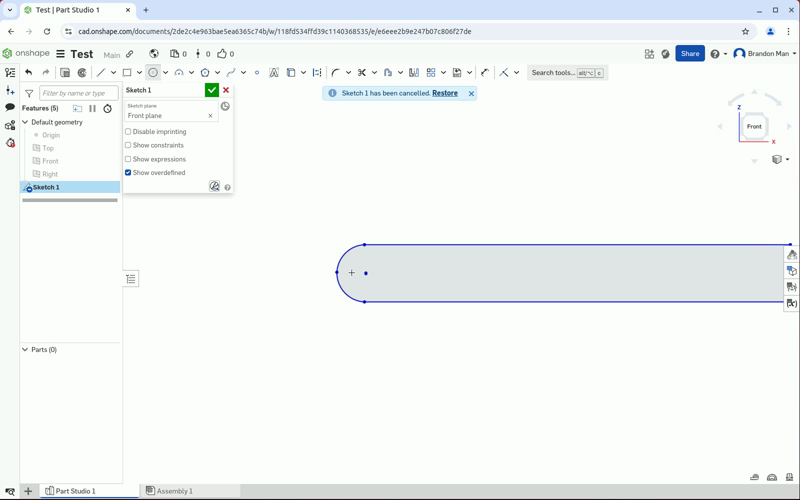
scroll(6)
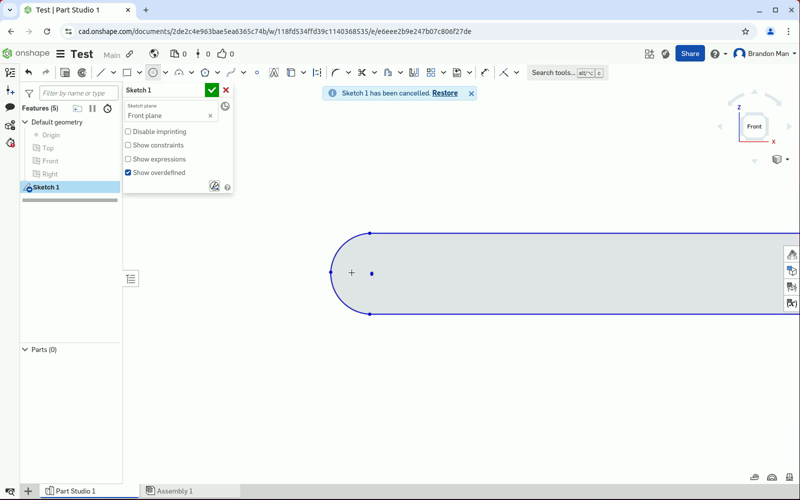
scroll(6)
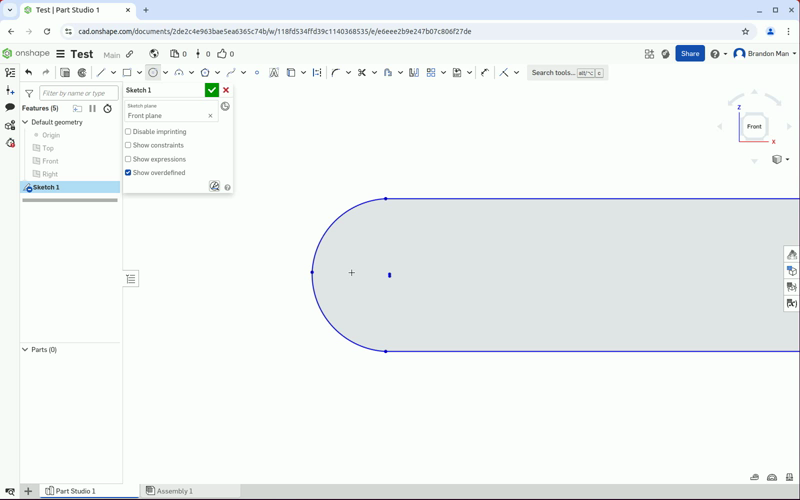
click(351, 272)
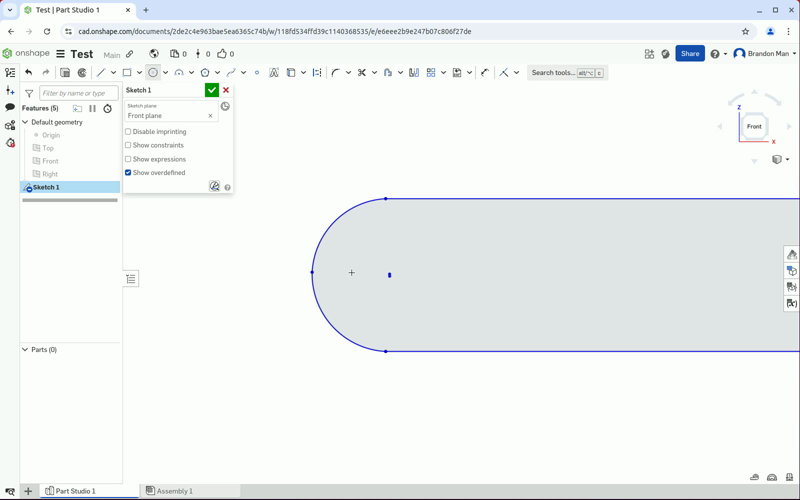
scroll(-6)
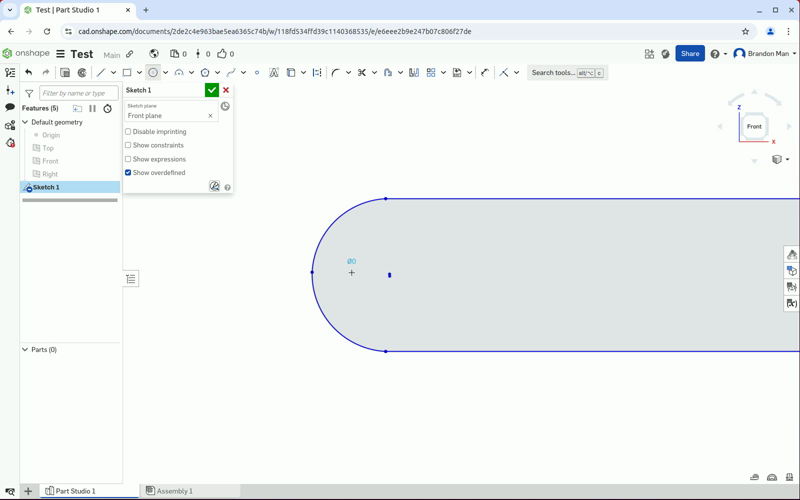
scroll(-6)
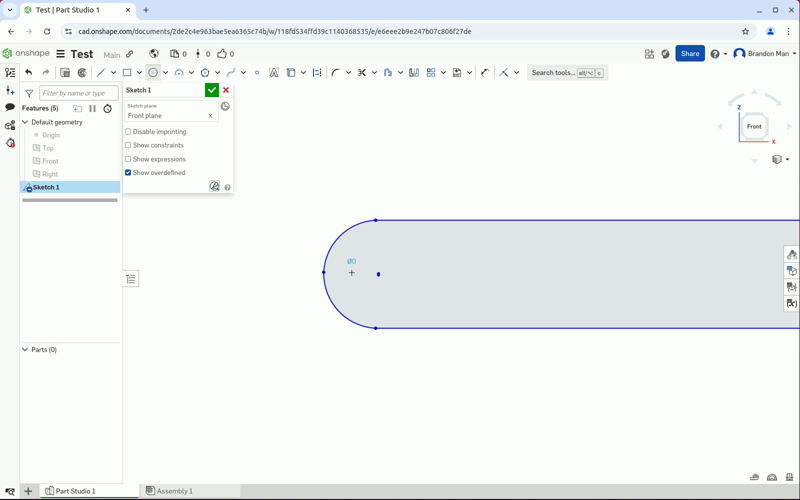
scroll(-6)
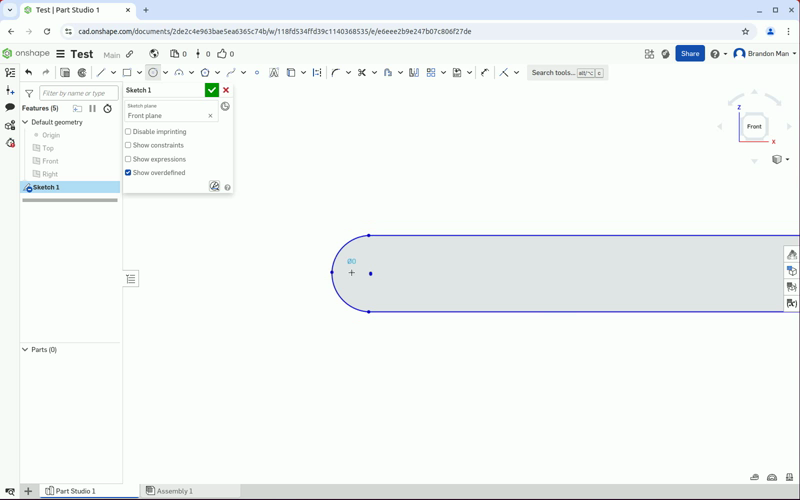
scroll(-6)
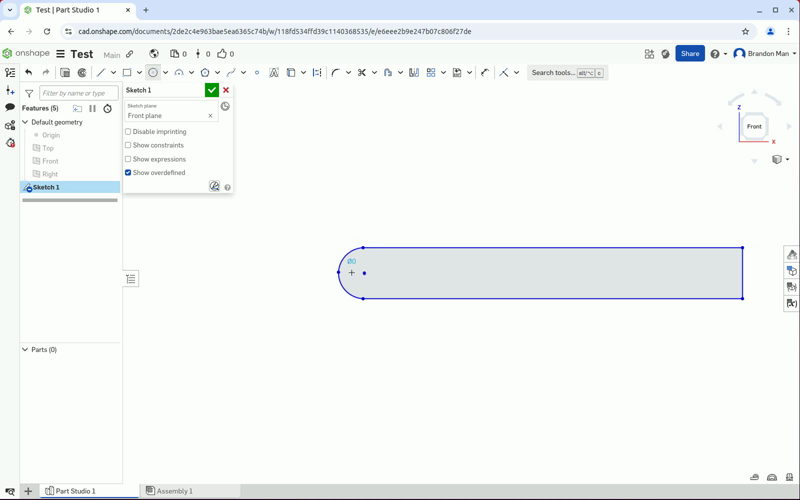
scroll(-6)
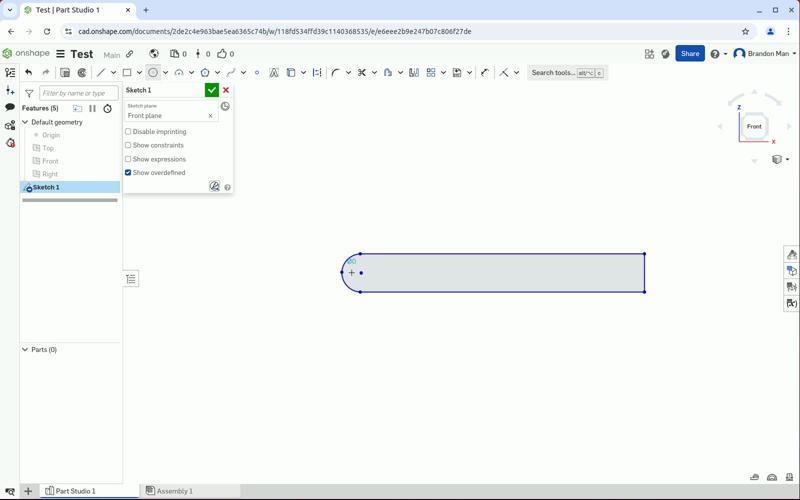
scroll(-6)
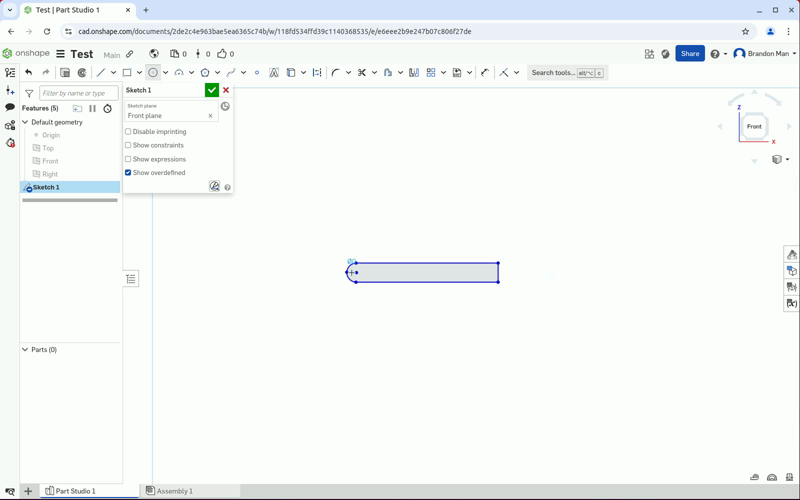
scroll(-6)
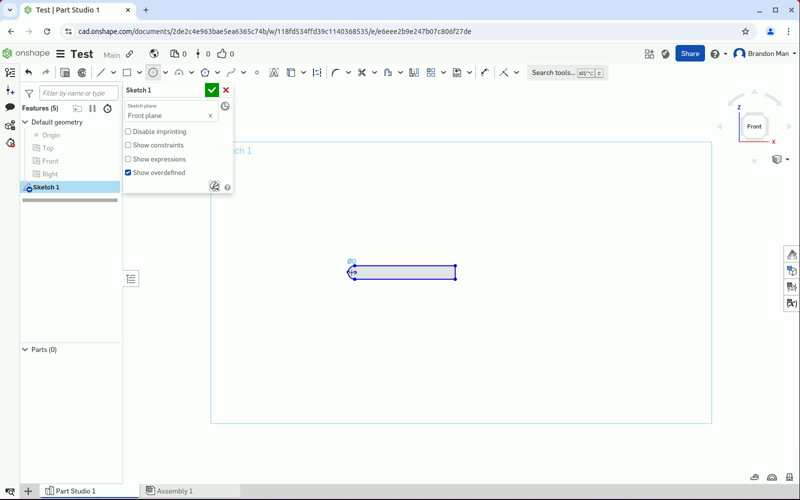
key_up(shift)
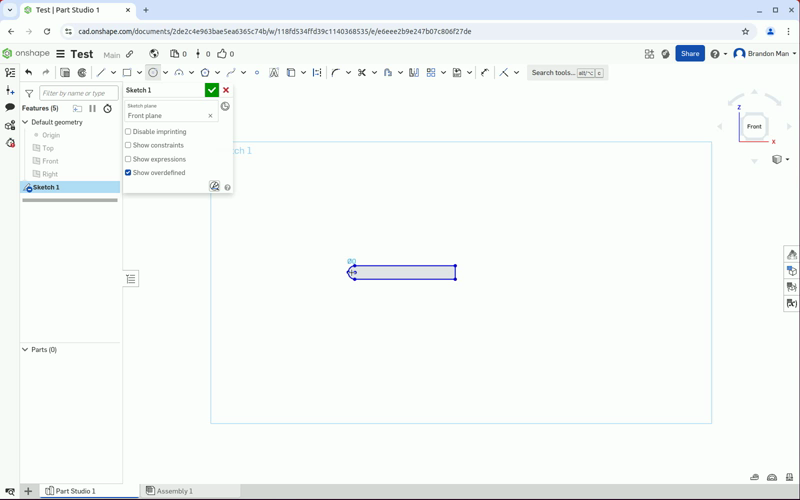
mouse_move(353, 272)
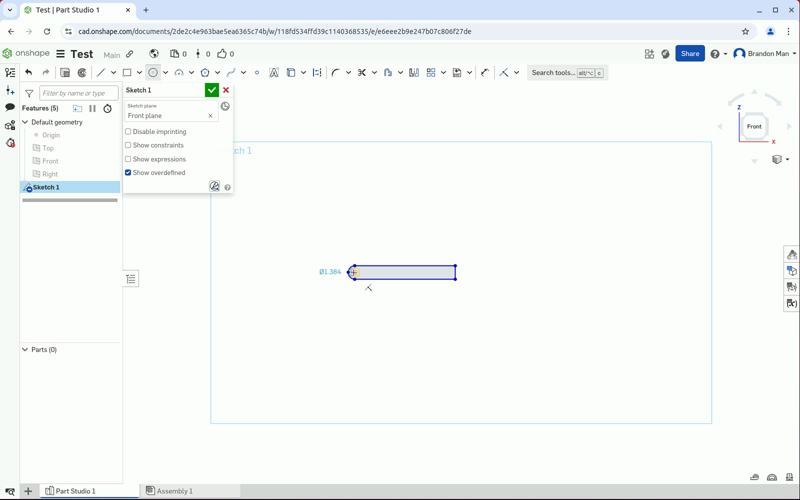
scroll(6)
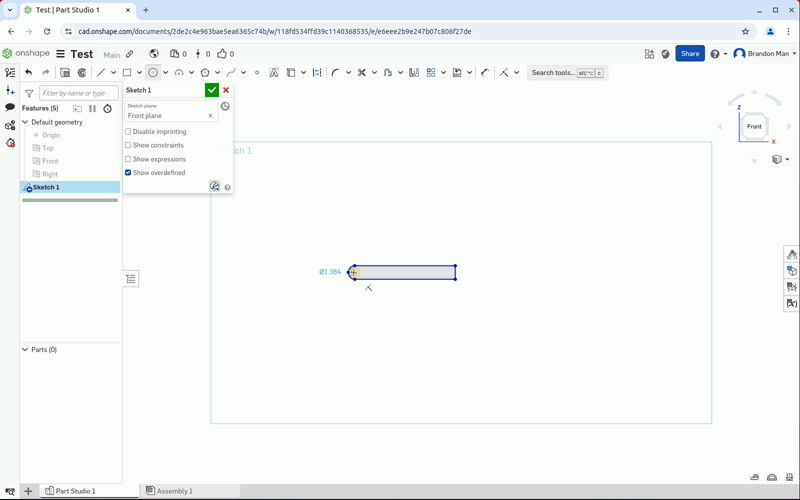
scroll(6)
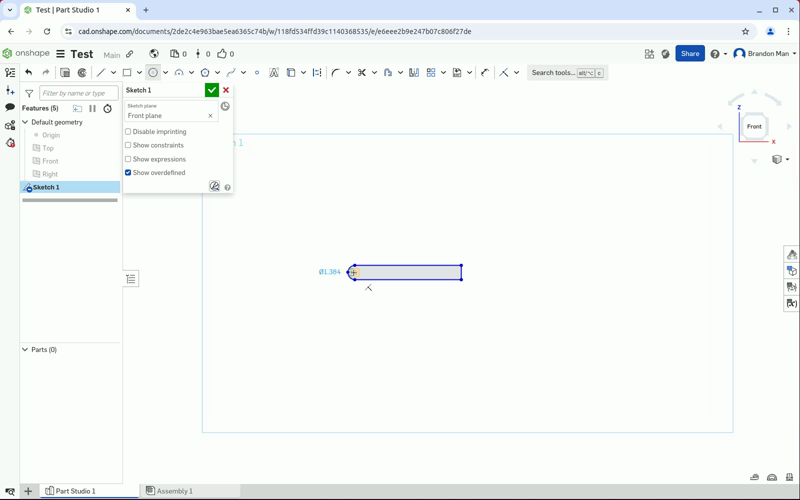
scroll(6)
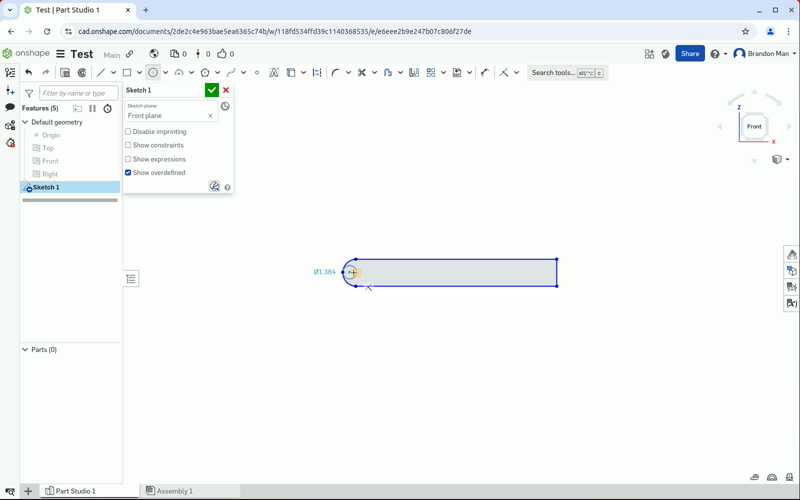
scroll(6)
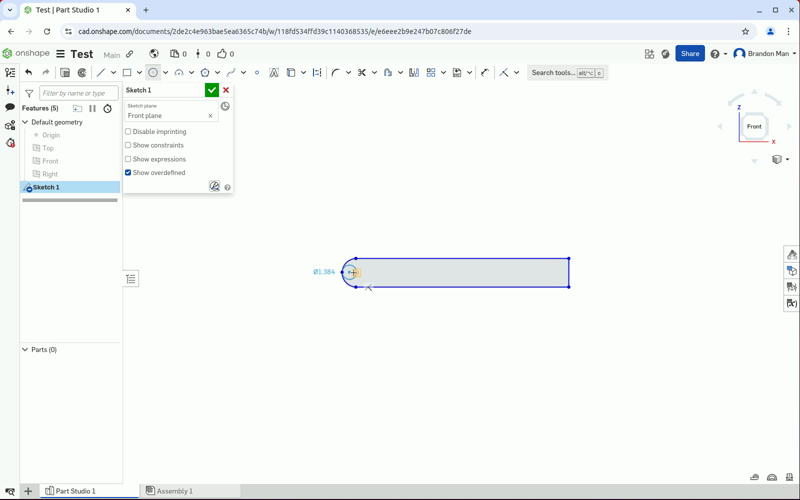
scroll(6)
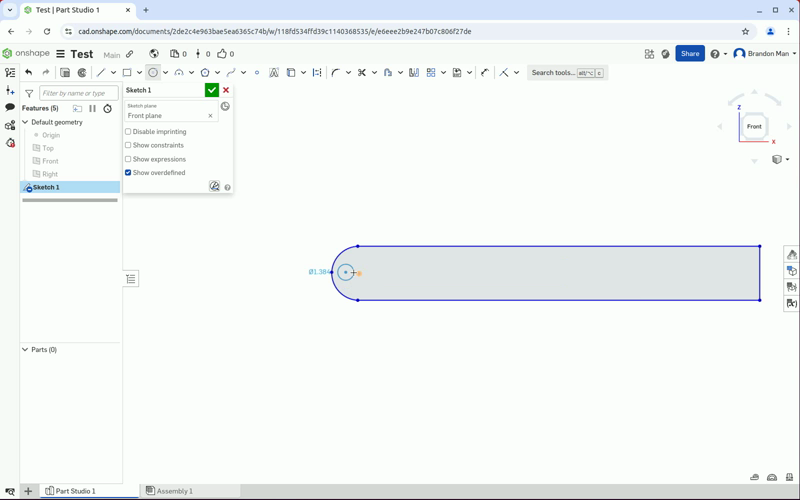
scroll(6)
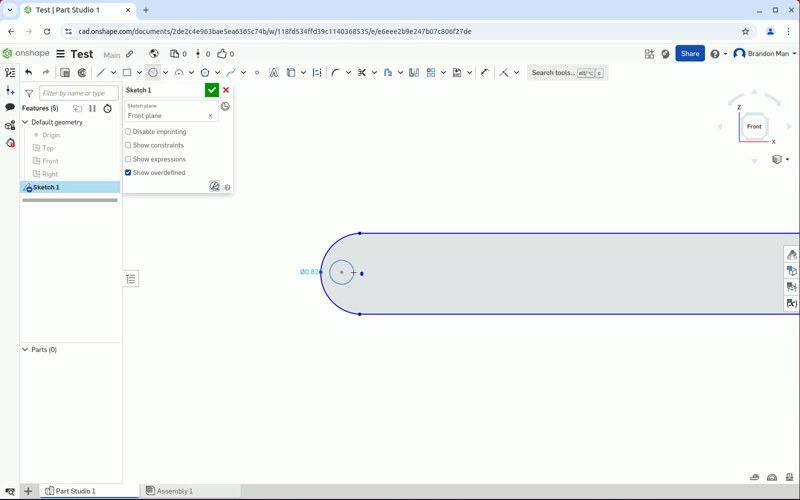
scroll(6)
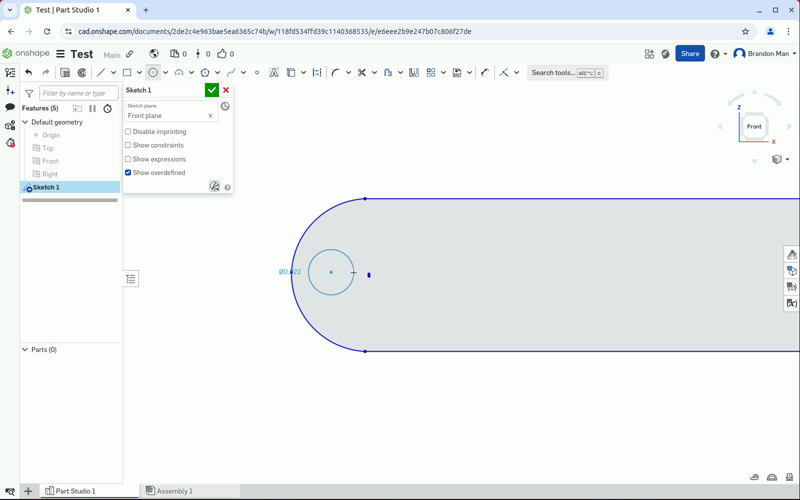
click(353, 272)
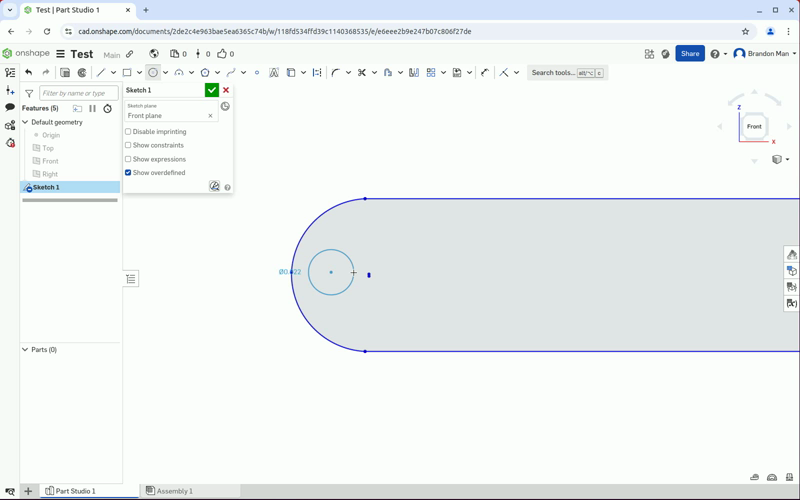
scroll(-6)
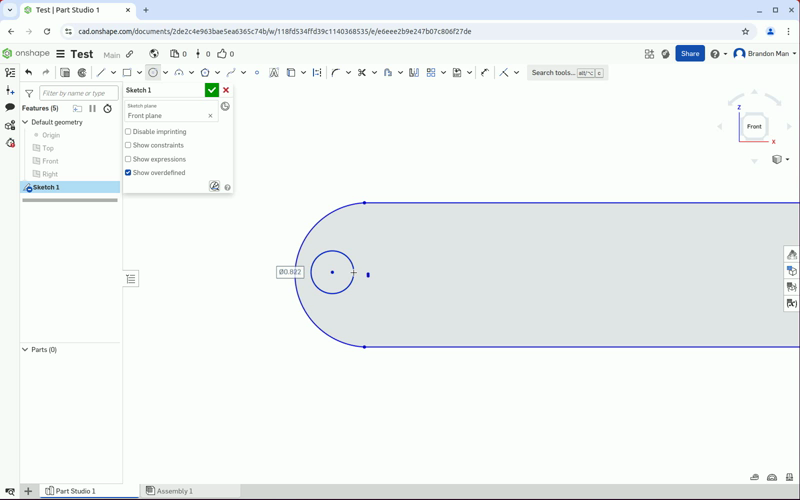
scroll(-6)
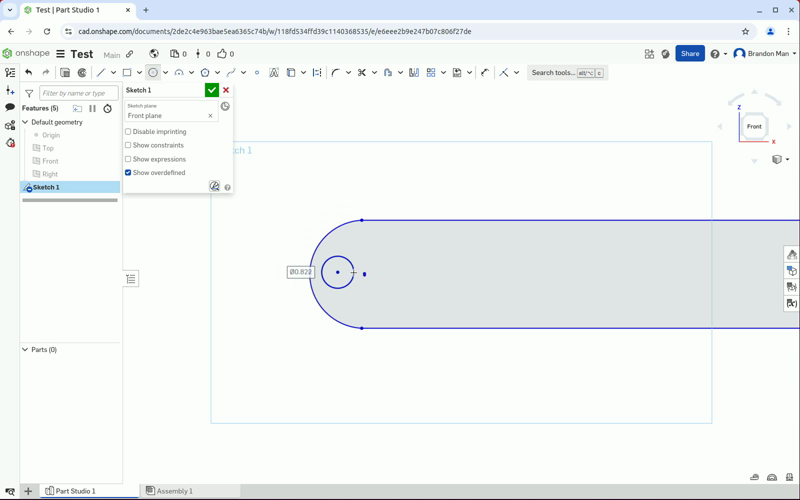
scroll(-6)
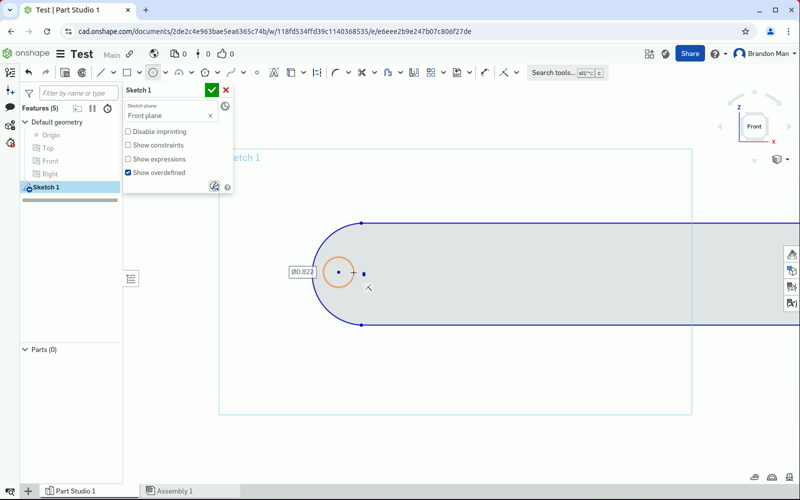
scroll(-6)
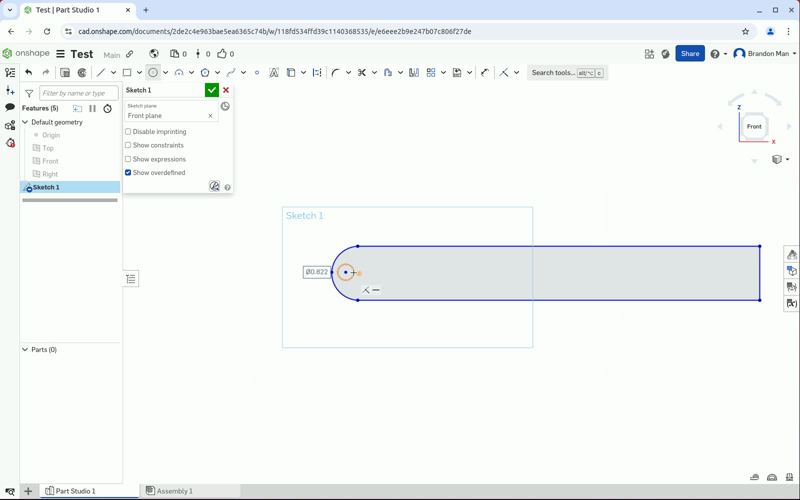
scroll(-6)
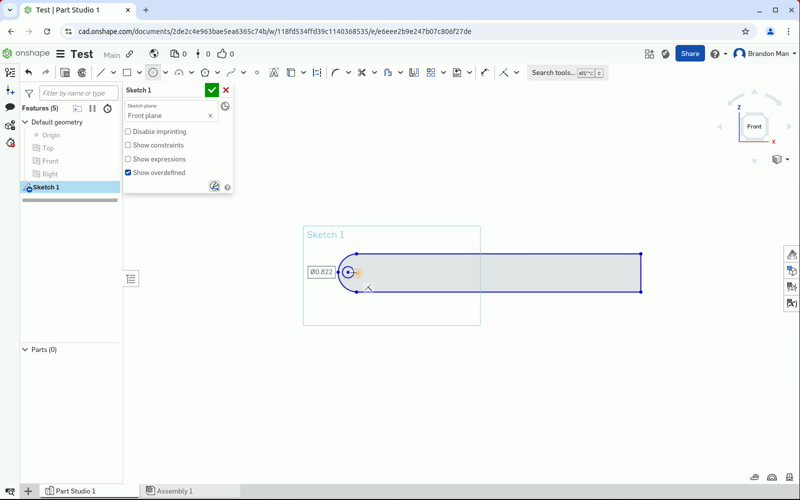
scroll(-6)
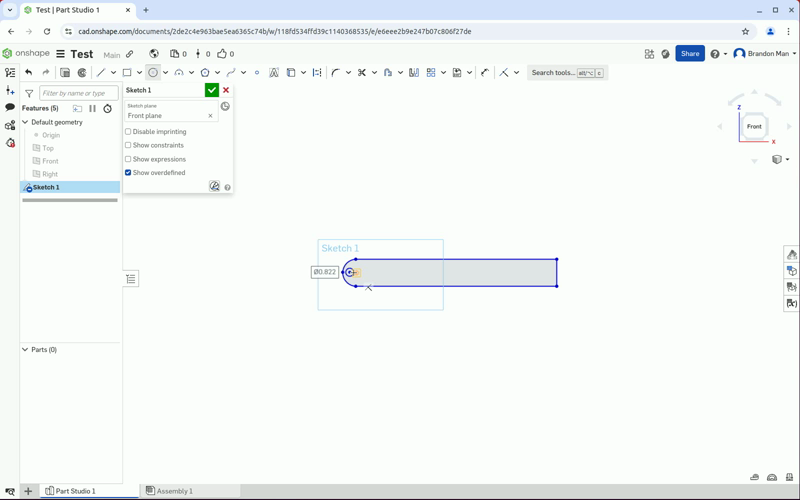
scroll(-6)
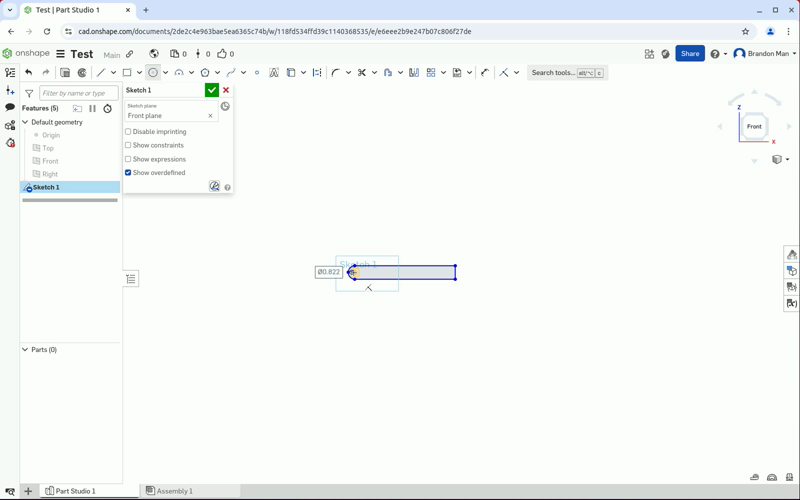
key(esc)
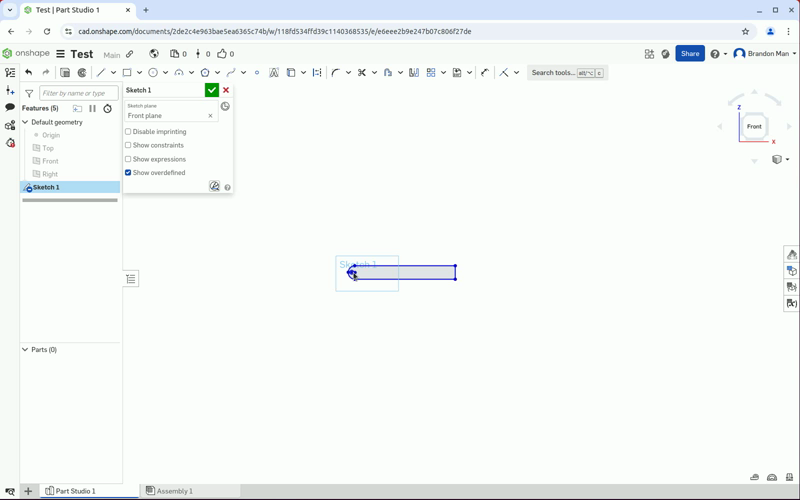
mouse_move(433, 270)
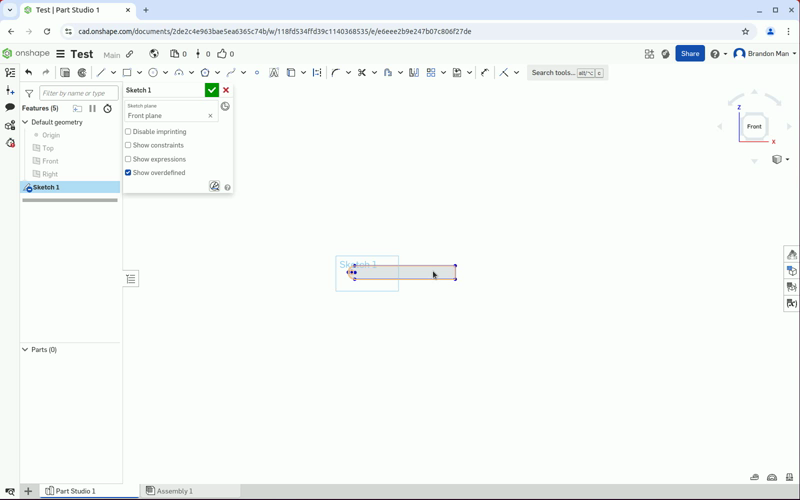
scroll(6)
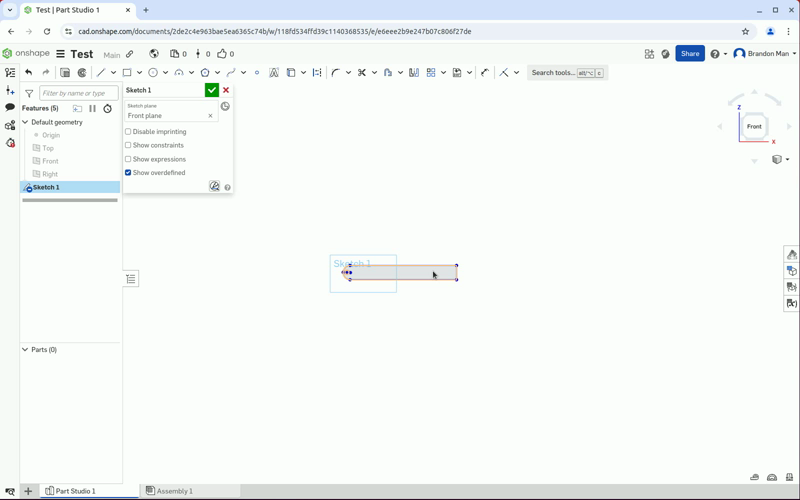
scroll(6)
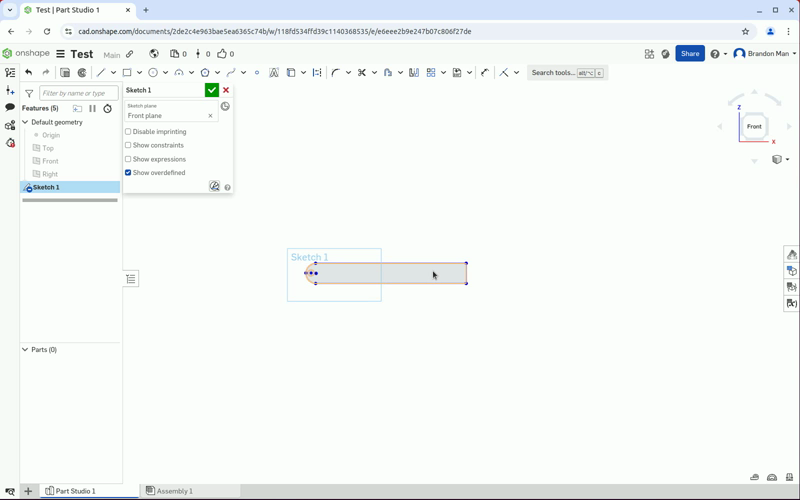
scroll(6)
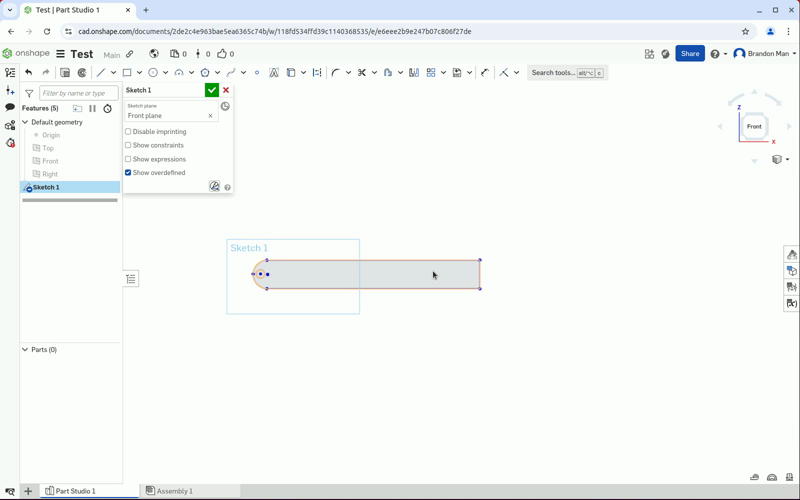
scroll(6)
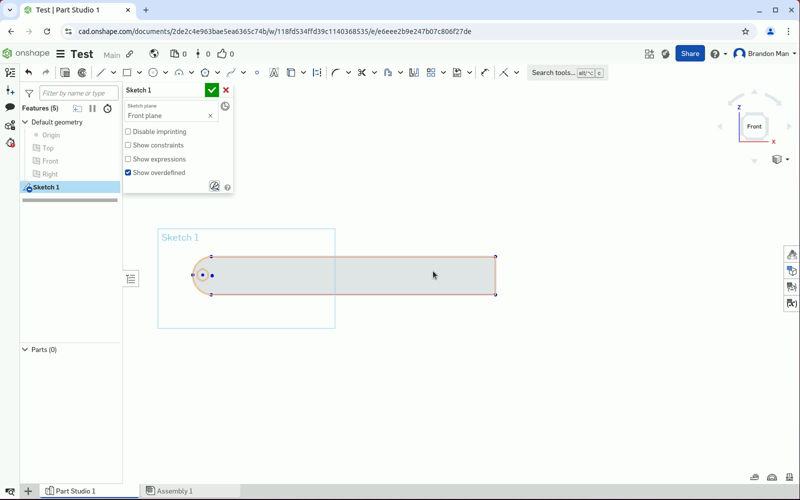
scroll(6)
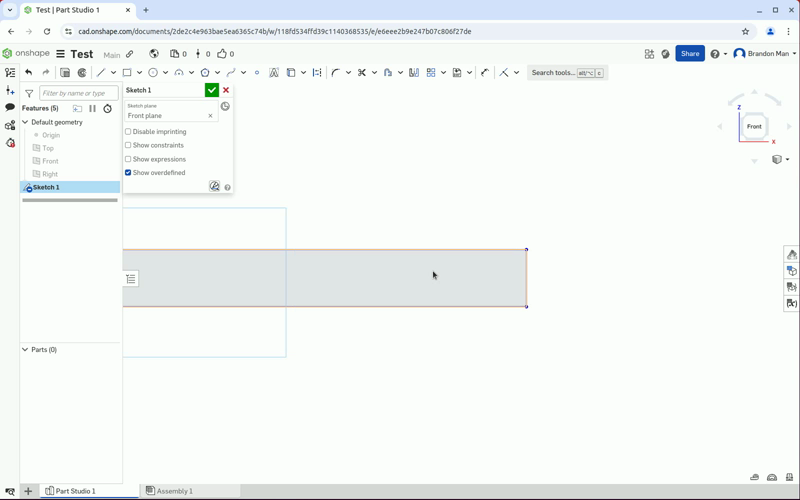
scroll(6)
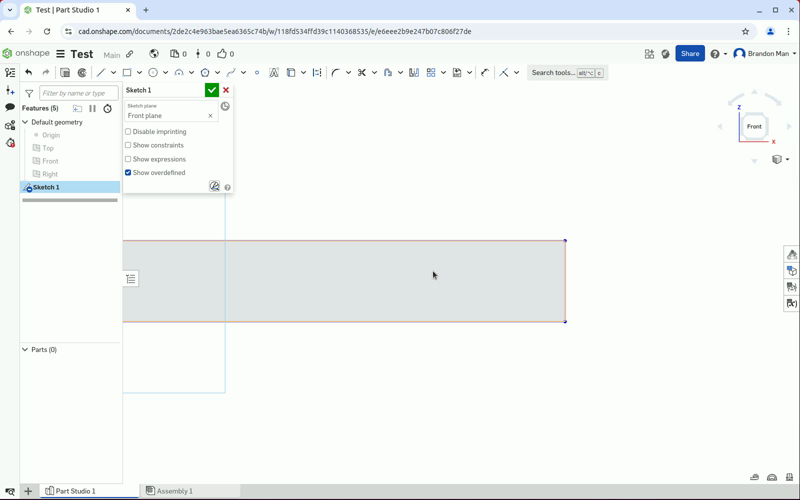
scroll(6)
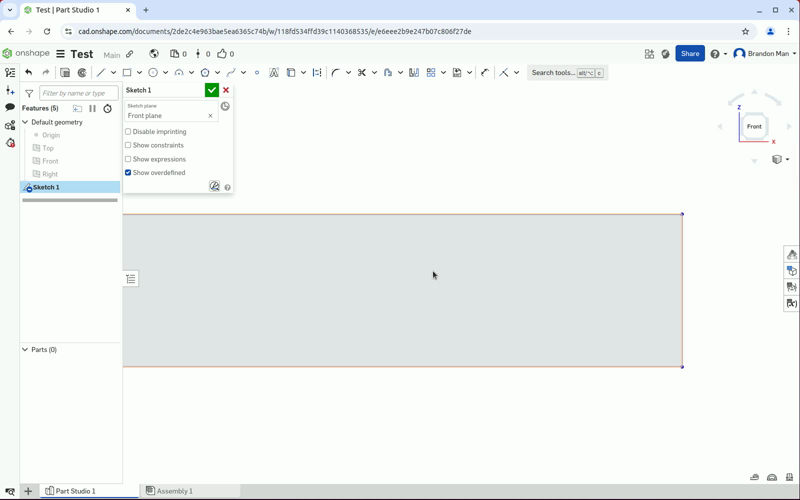
click(433, 270)
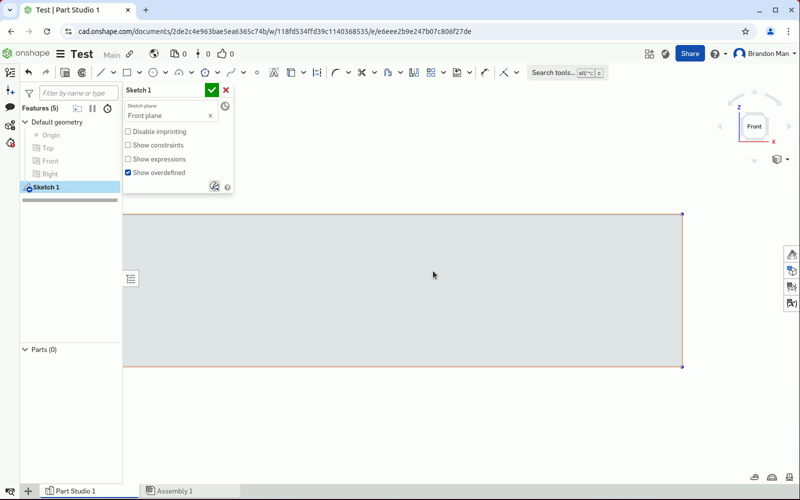
scroll(-6)
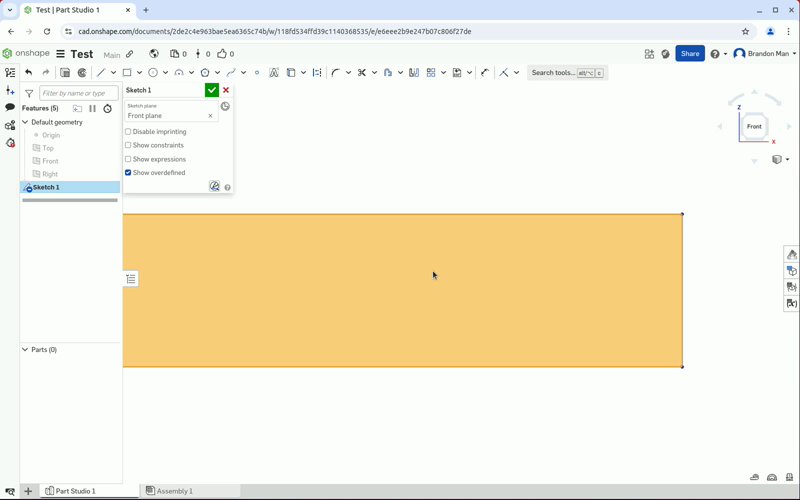
scroll(-6)
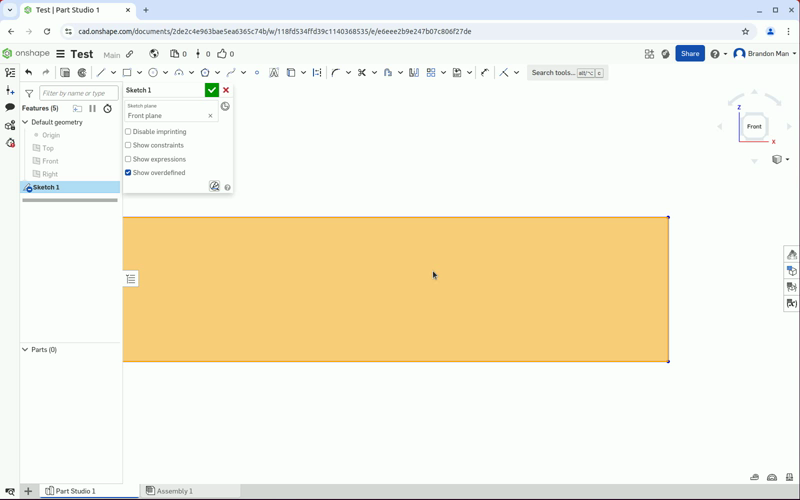
scroll(-6)
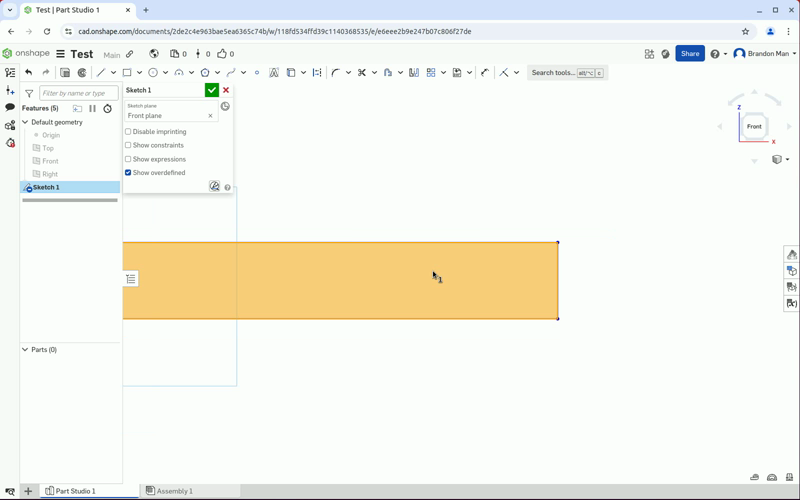
scroll(-6)
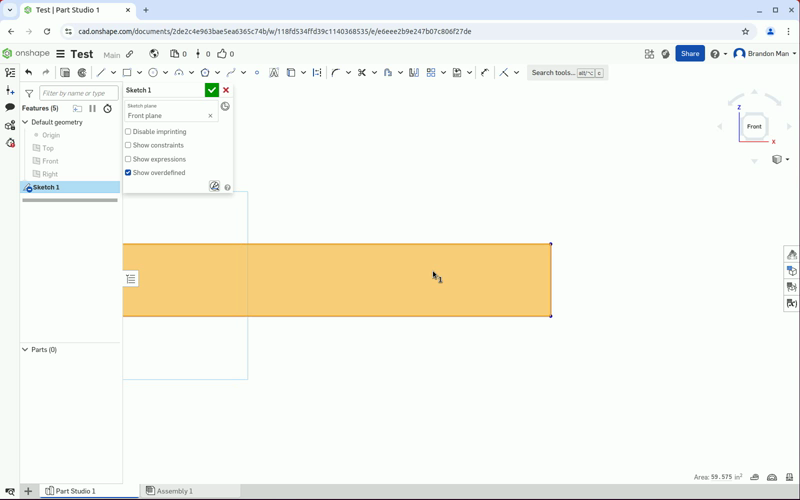
scroll(-6)
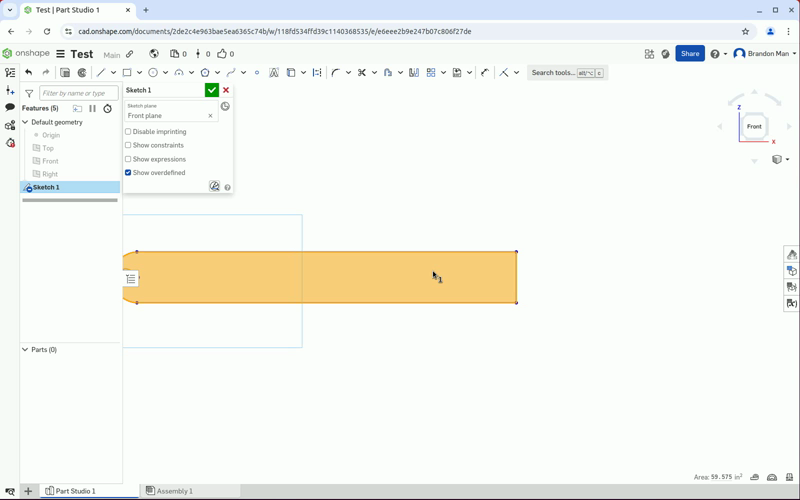
scroll(-6)
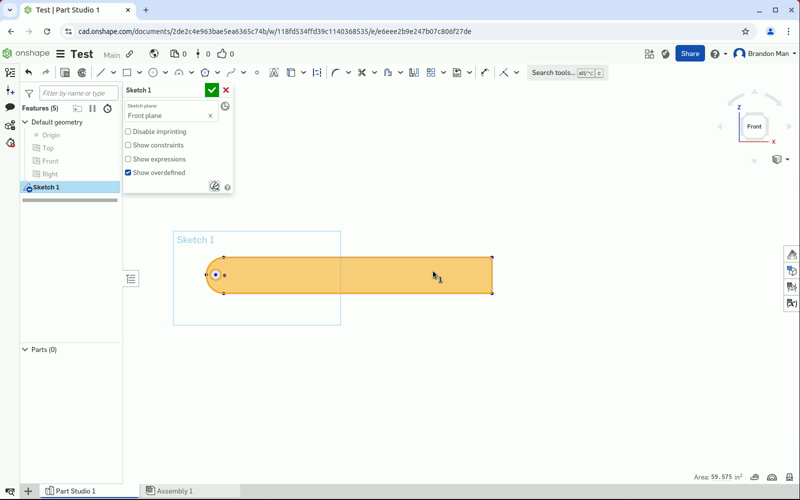
scroll(-6)
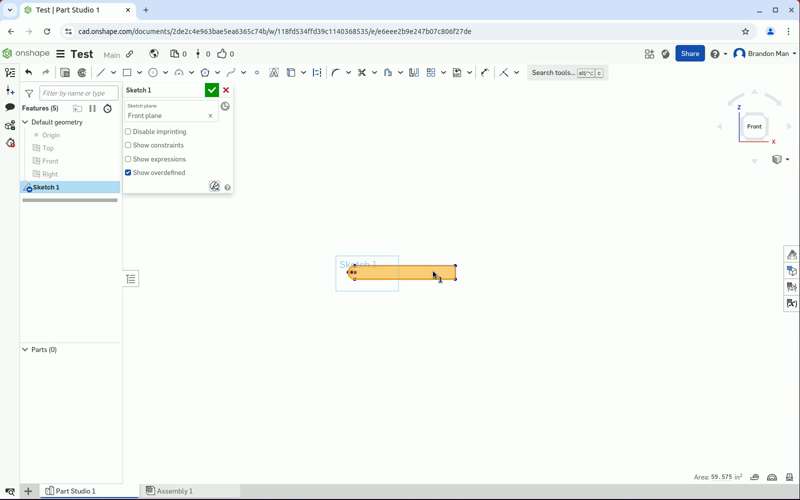
mouse_move(73, 352)
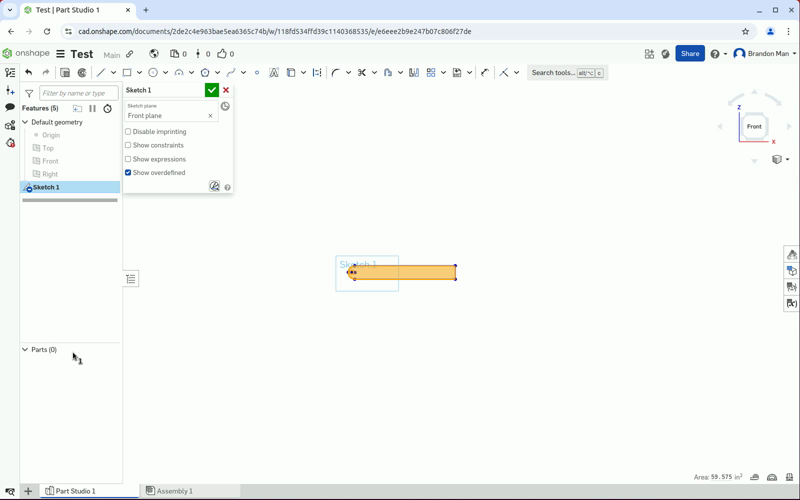
key(shift+y)
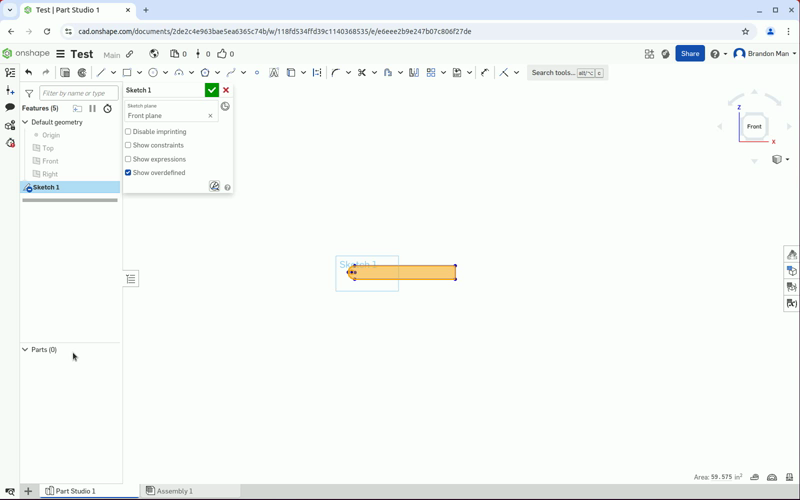
key(shift+e)
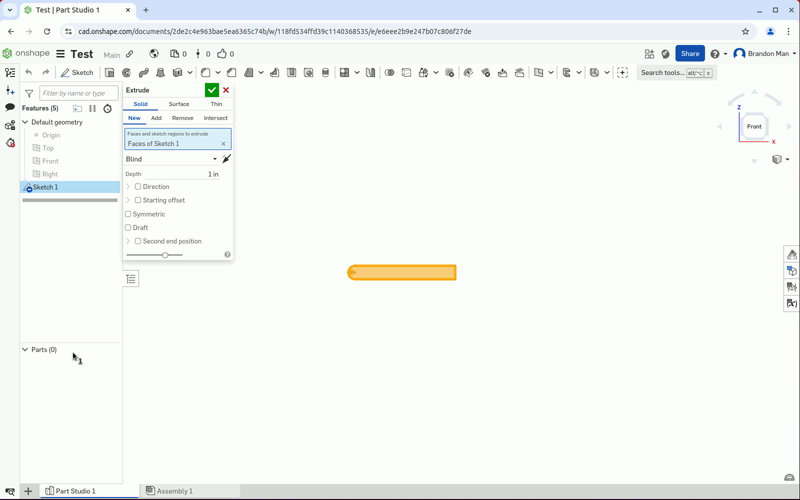
mouse_move(143, 106)
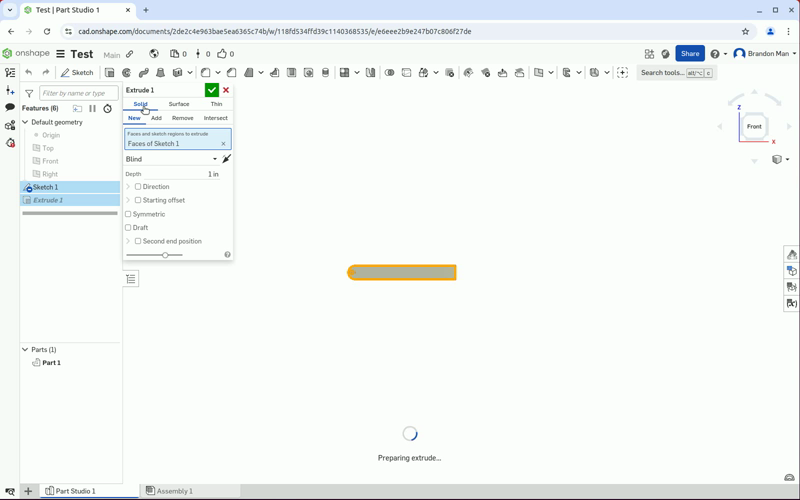
click(143, 106)
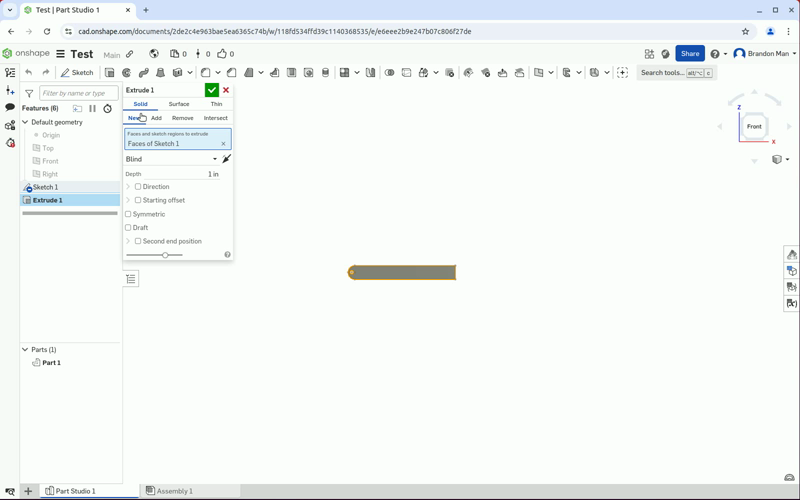
mouse_move(137, 120)
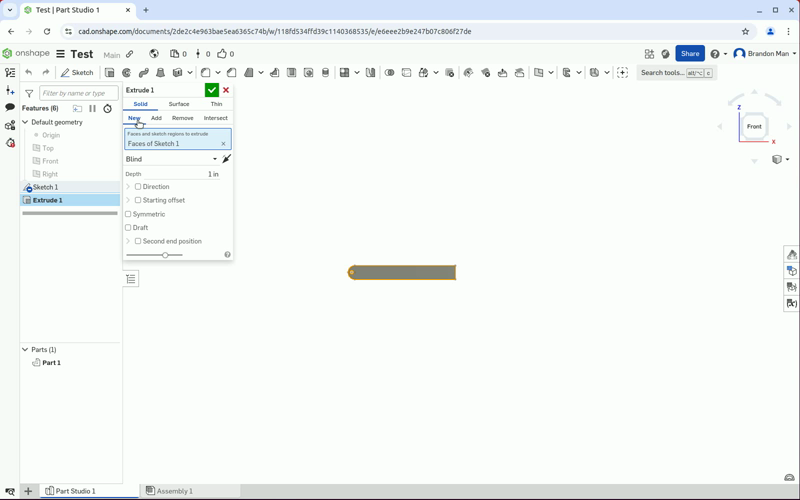
click(137, 120)
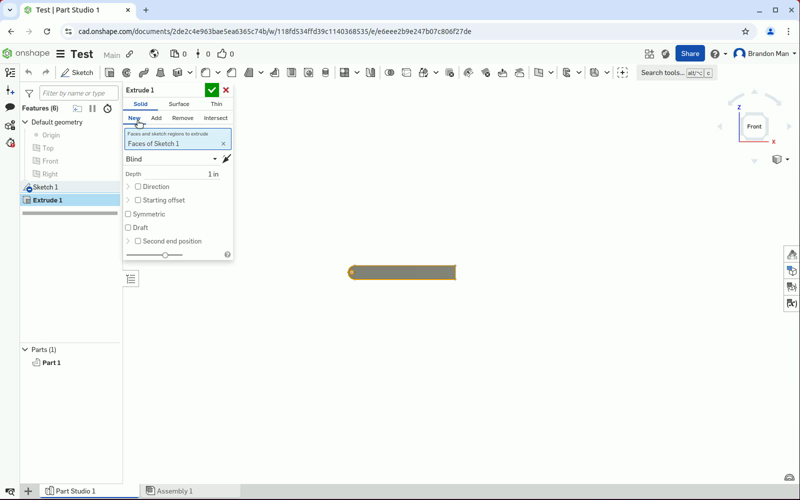
key(tab, 4)
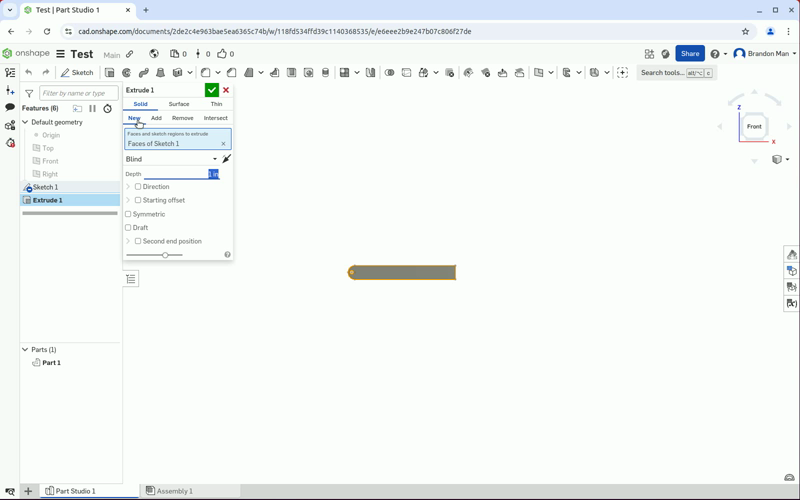
text(1.204)
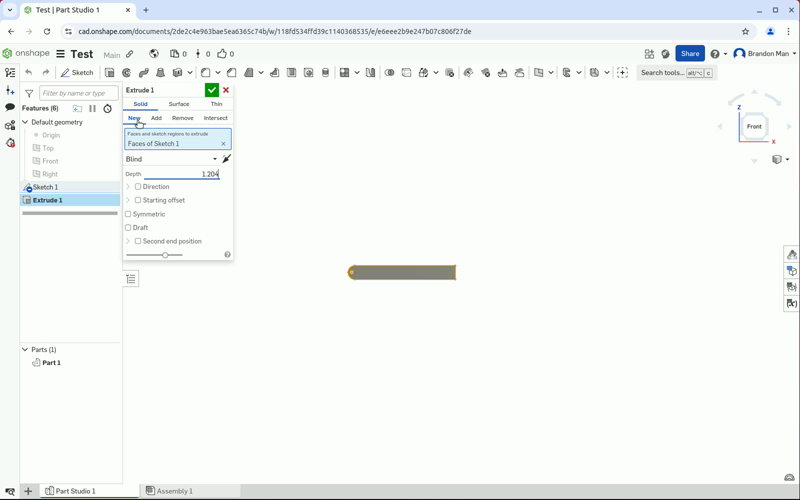
key(enter)
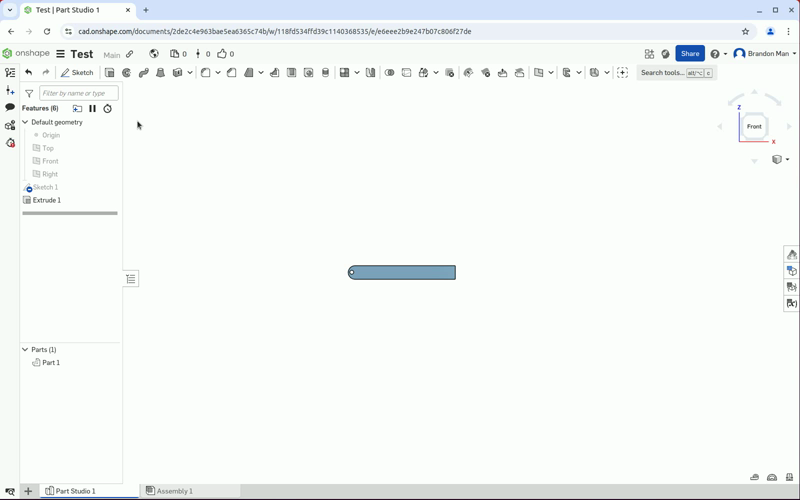
key(shift+h)
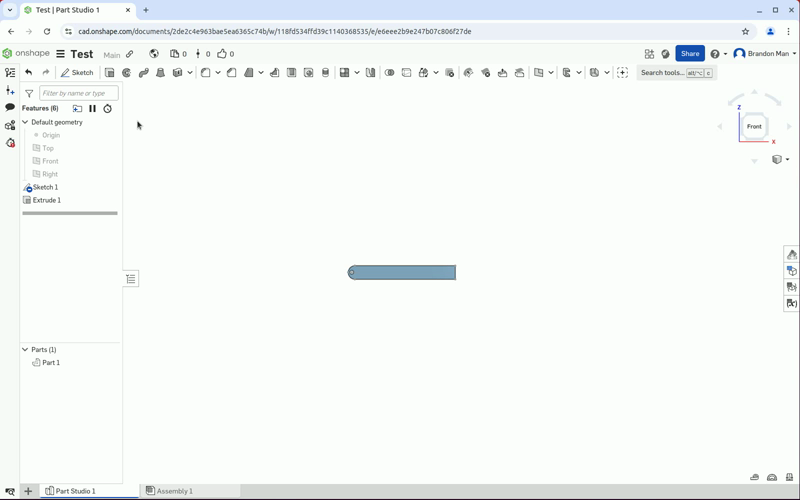
key(shift+h)
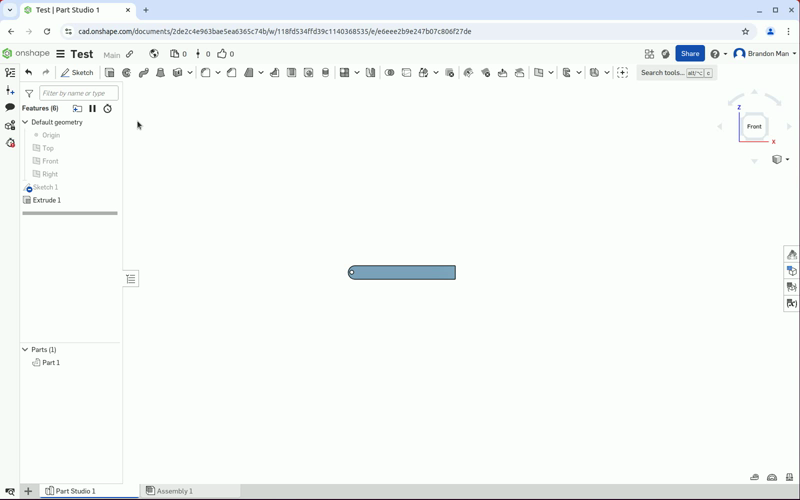
mouse_move(73, 189)
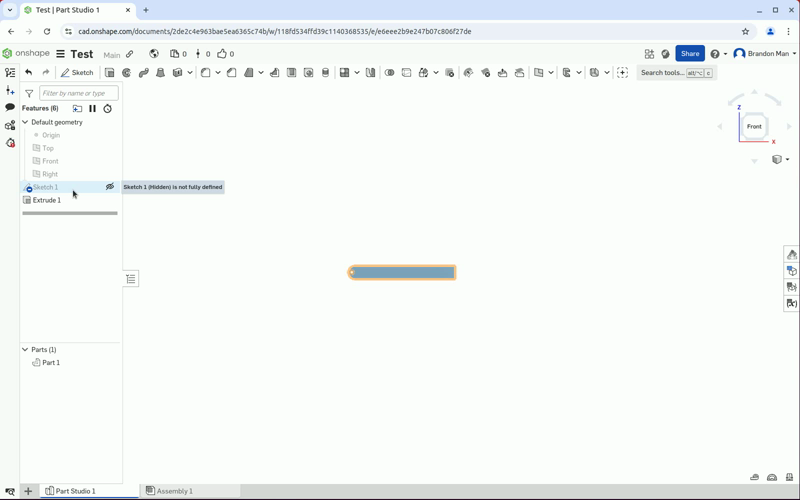
click(73, 189)
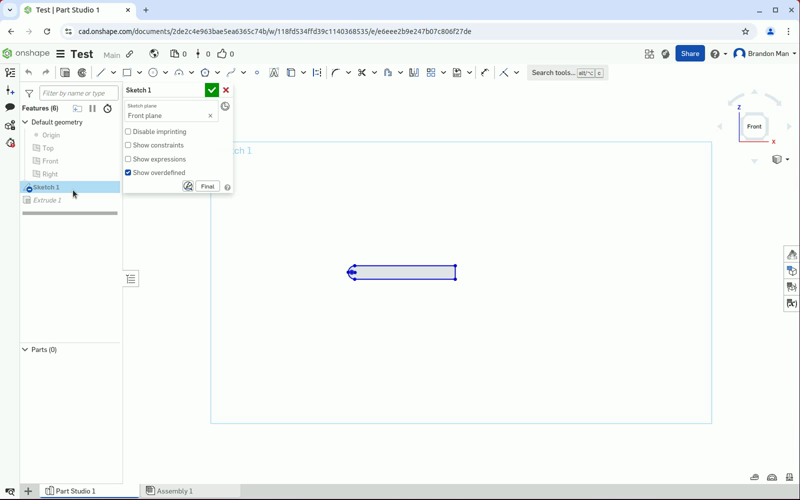
mouse_move(229, 92)
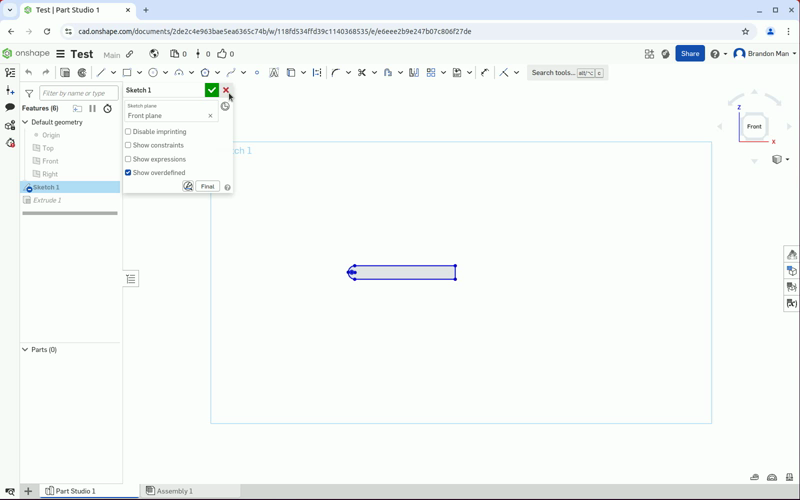
click(229, 92)
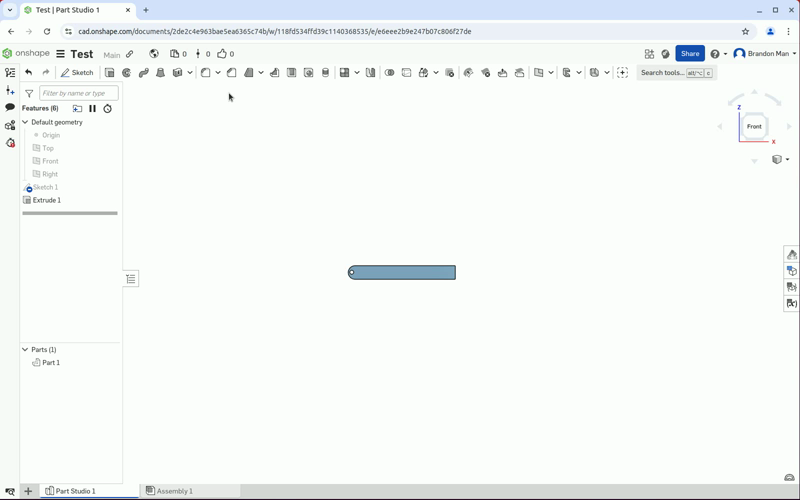
mouse_move(73, 352)
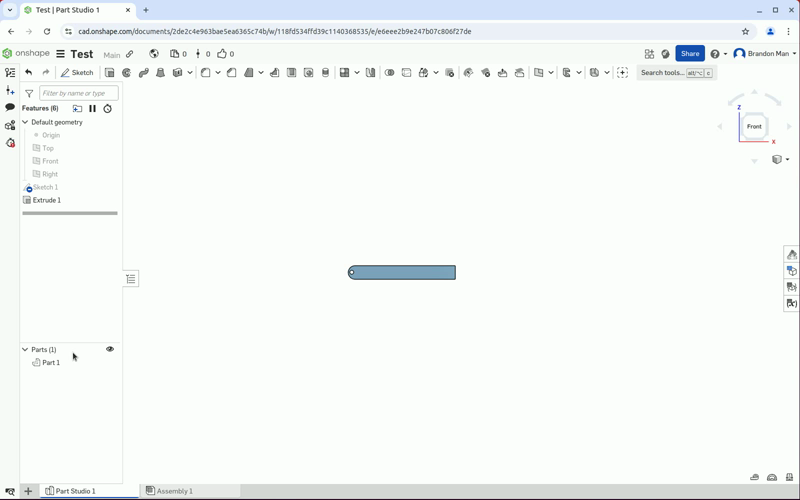
key(y)
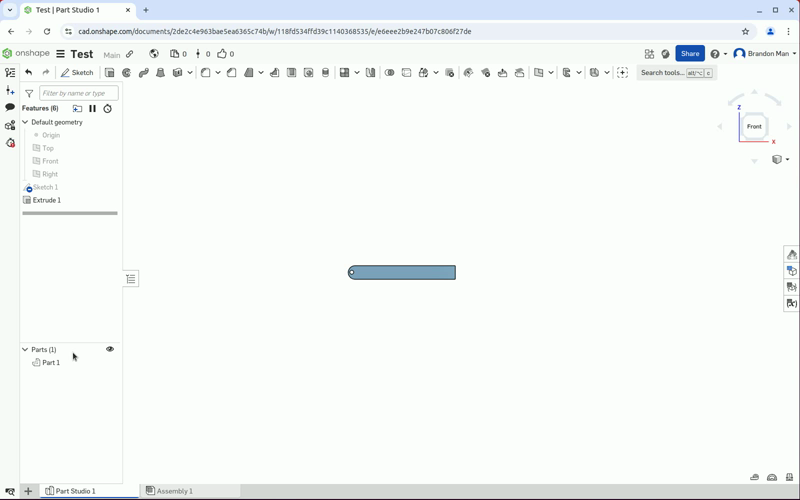
key(shift+p)
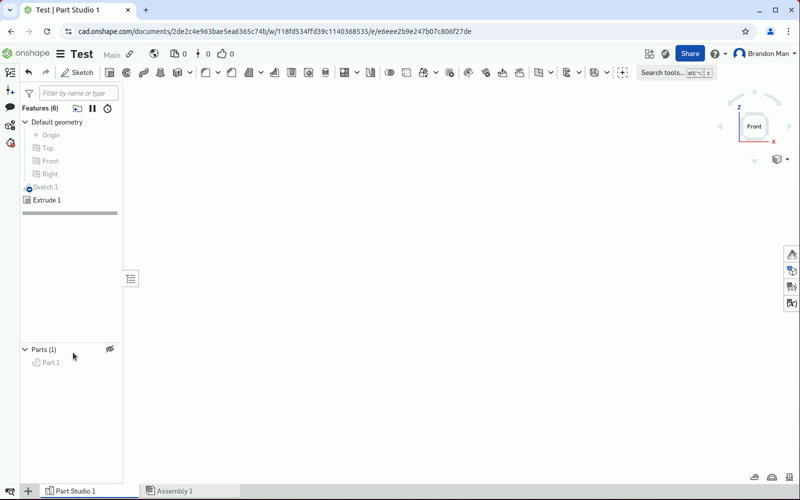
key(space)
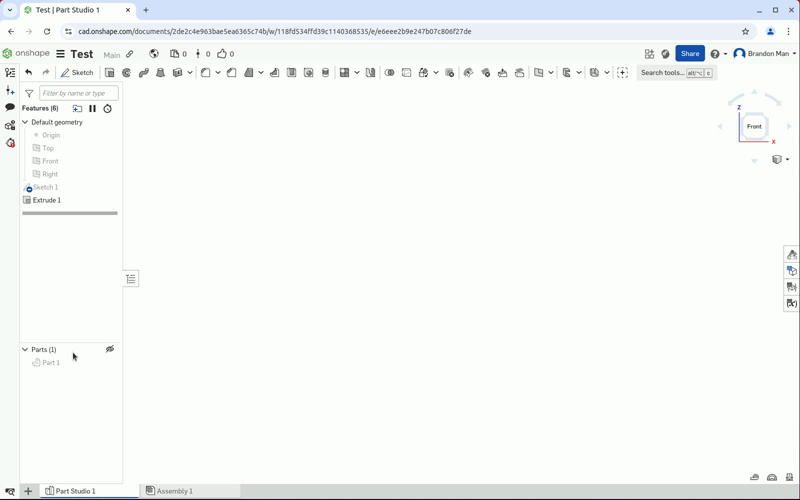
key_down(shift)
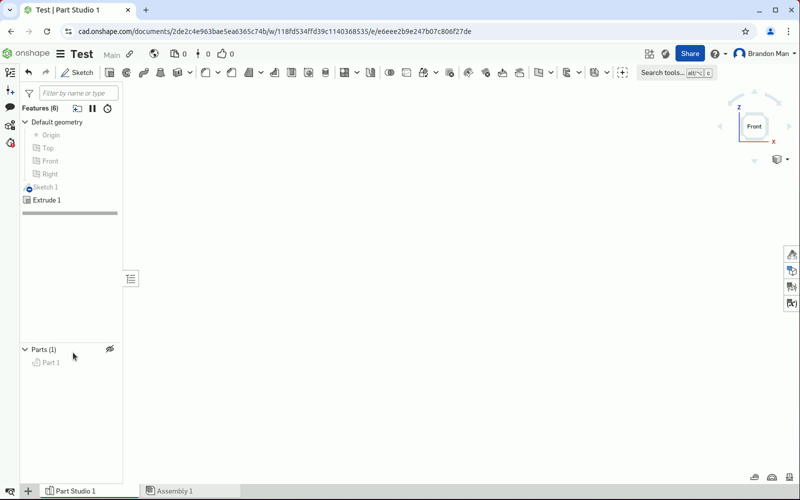
key(left)
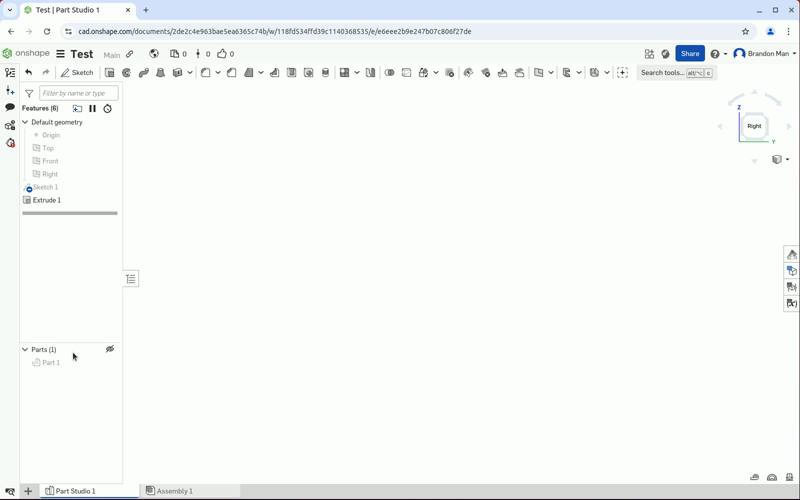
key_up(shift)
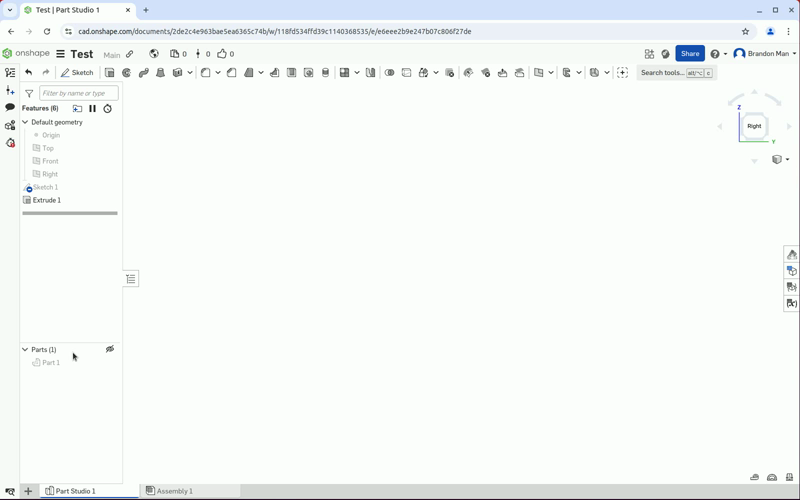
mouse_move(73, 352)
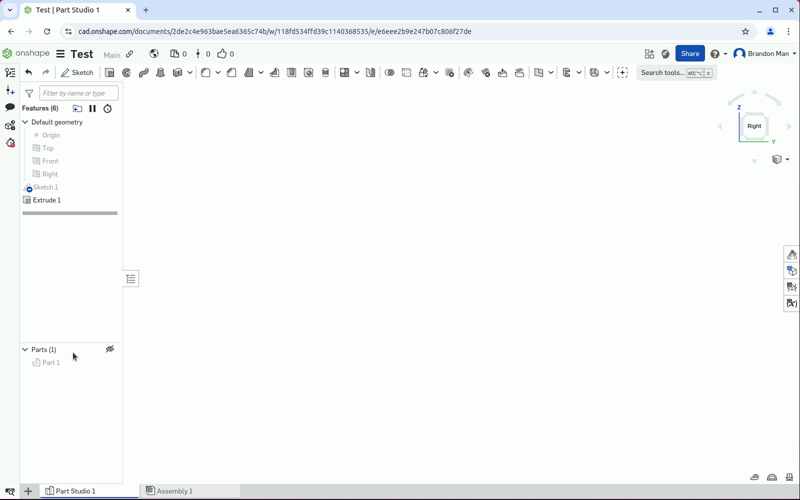
key(shift+y)
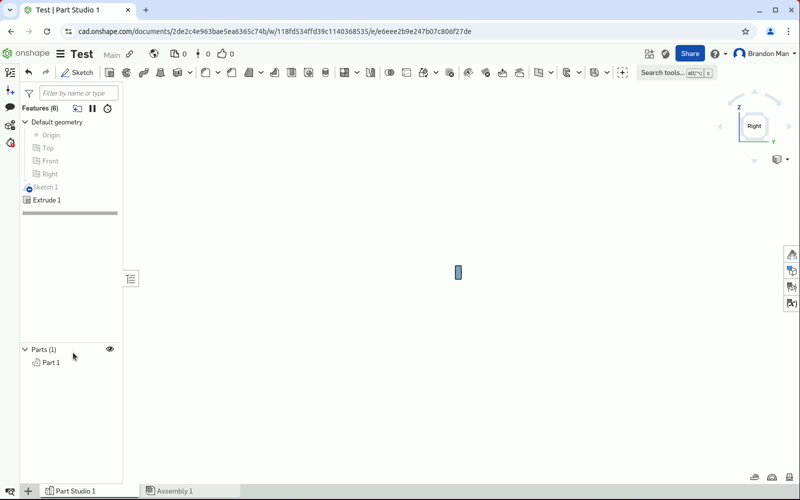
mouse_move(541, 75)
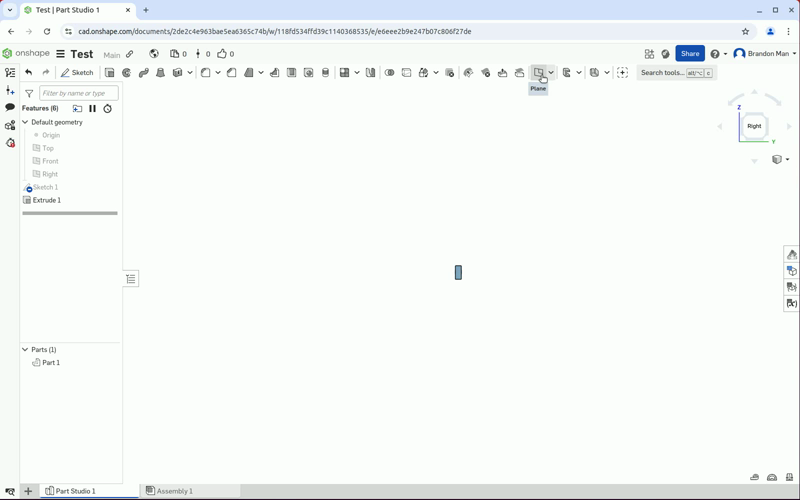
click(541, 75)
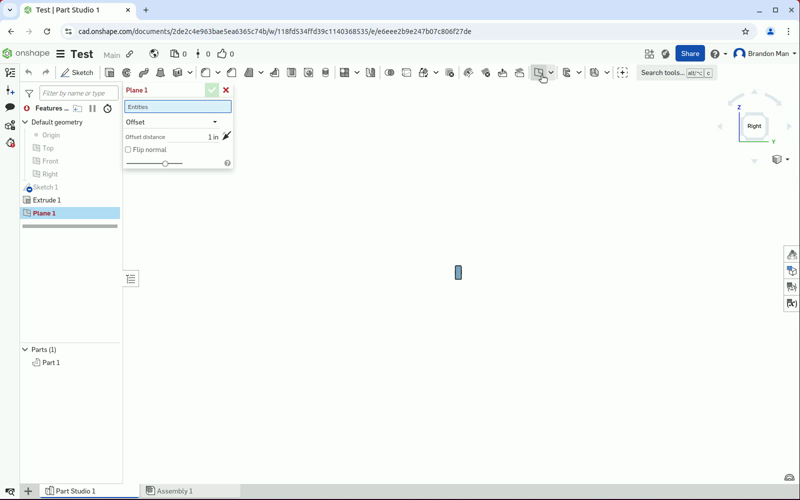
mouse_move(73, 176)
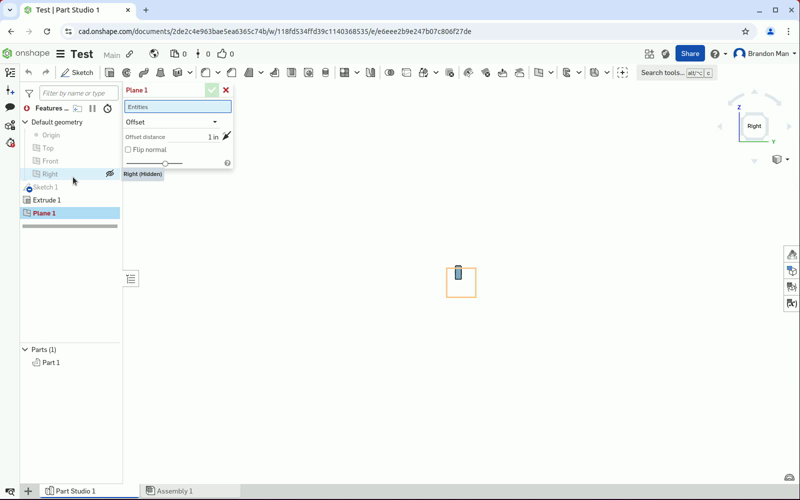
click(73, 176)
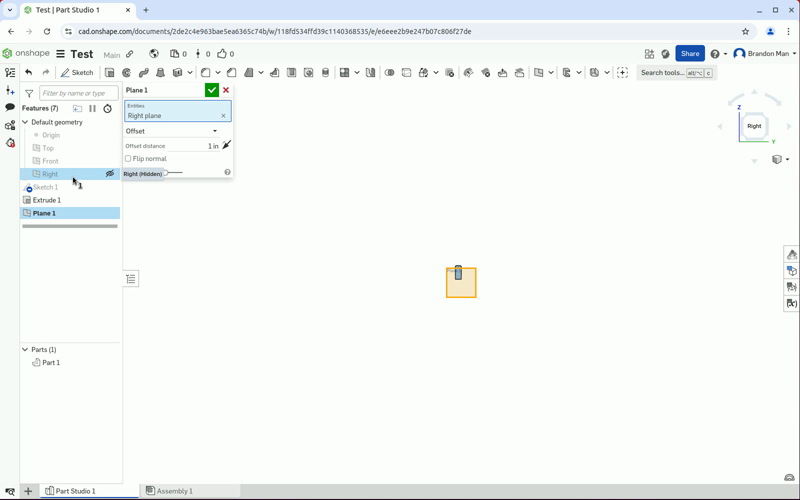
key(tab, 2)
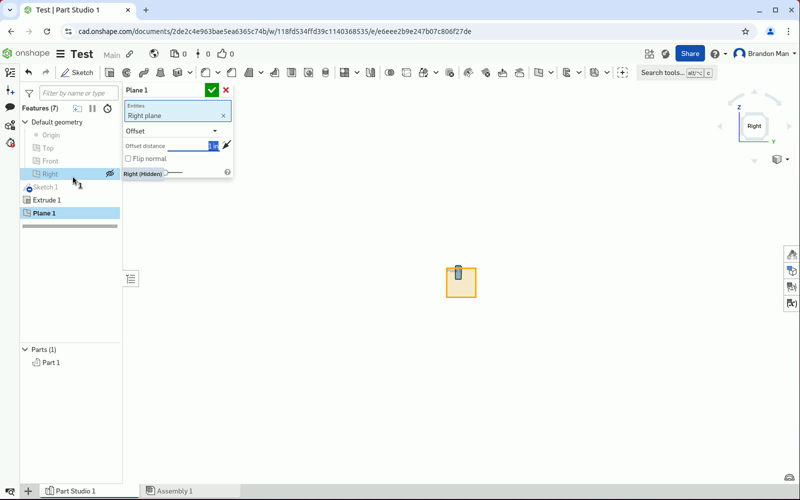
text(1.202)
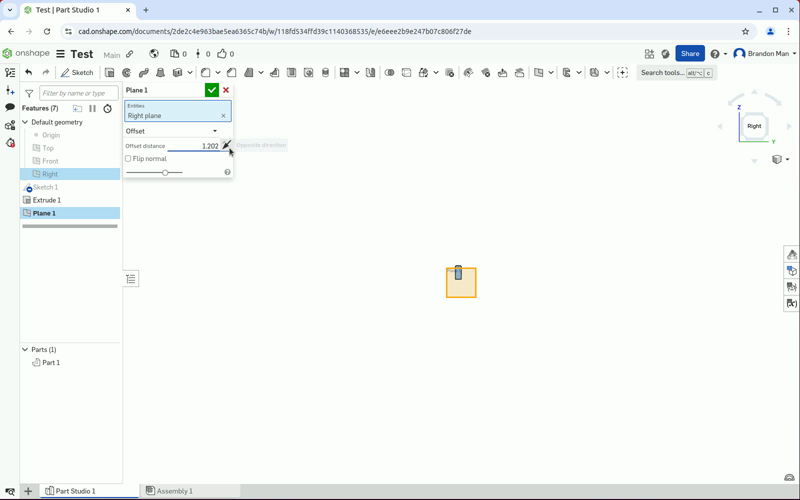
mouse_move(229, 147)
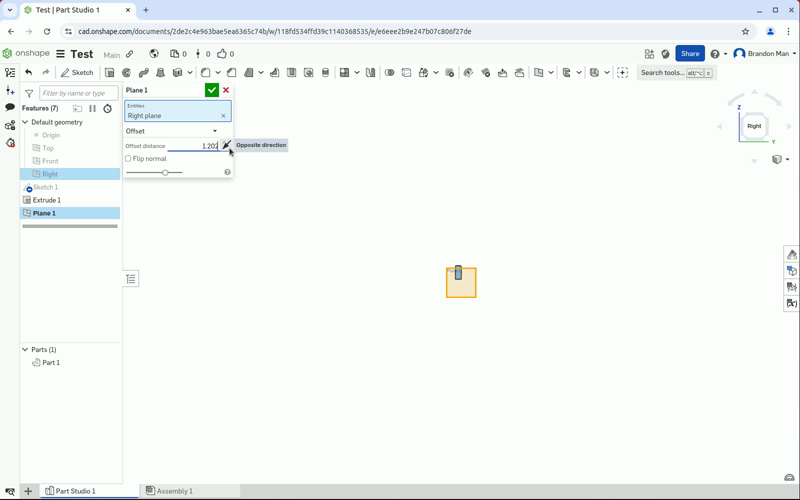
click(229, 147)
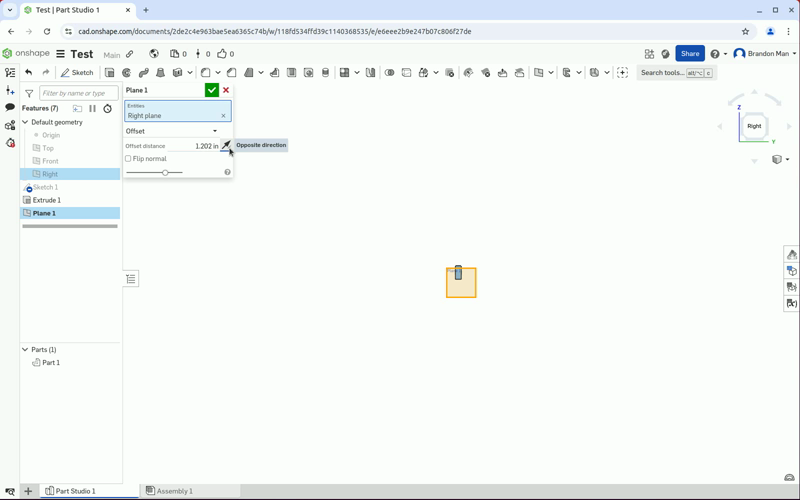
key(enter, 2)
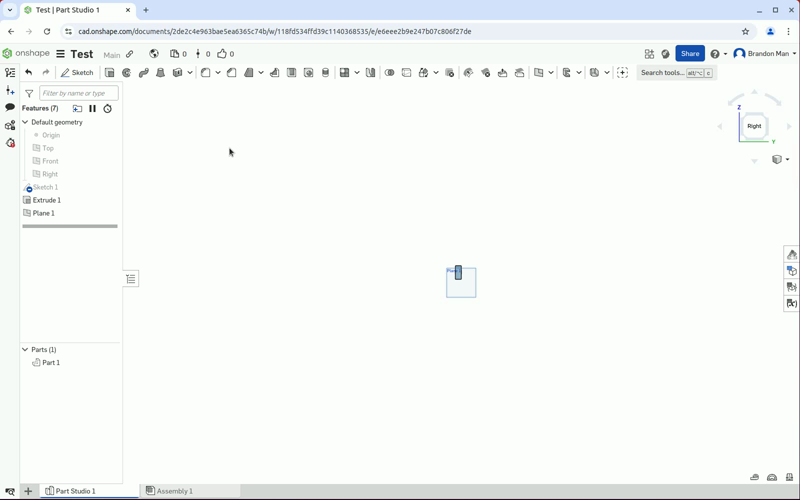
key(shift+s)
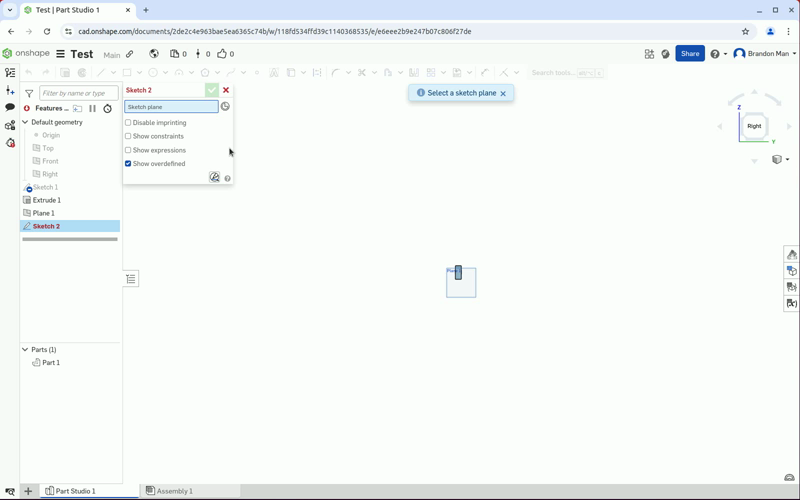
mouse_move(73, 215)
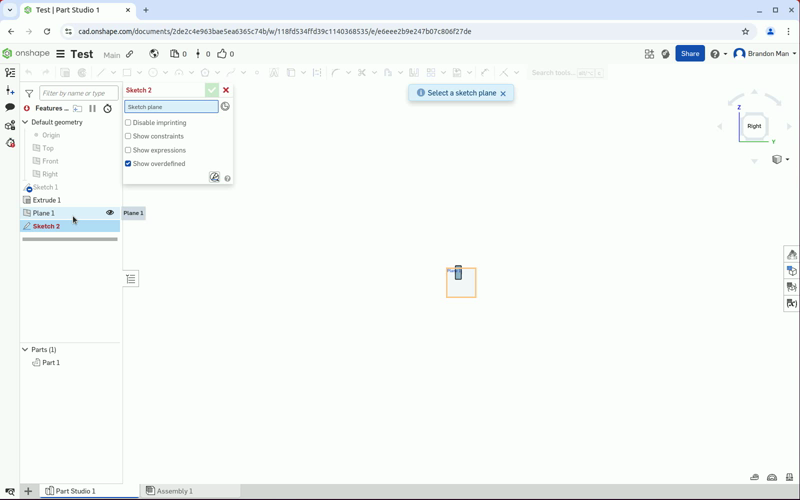
click(73, 215)
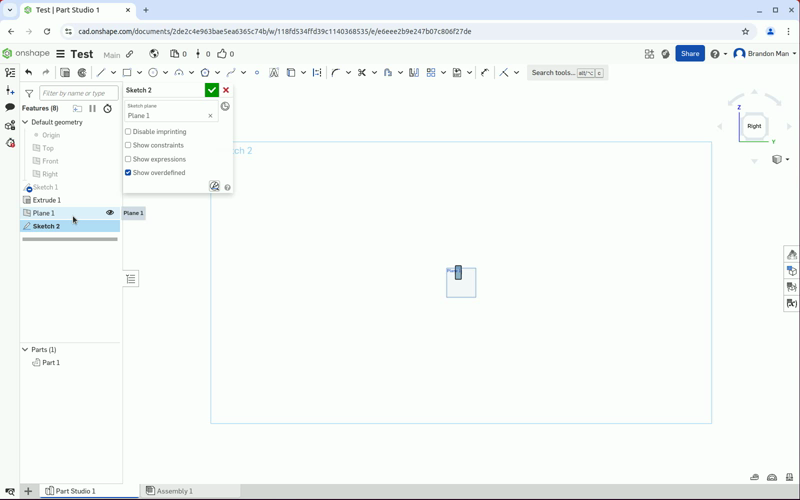
mouse_move(73, 352)
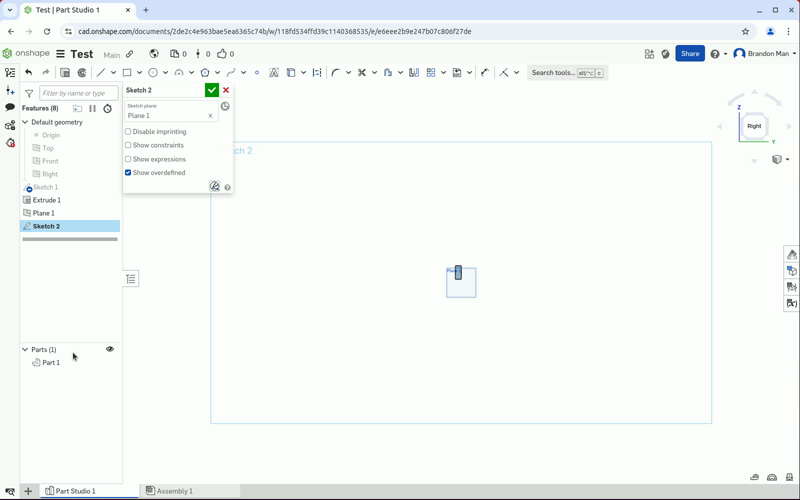
key(y)
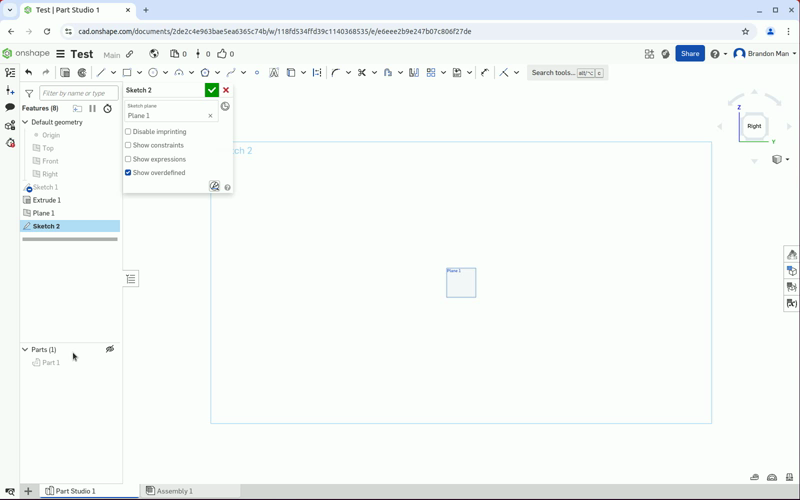
key(l)
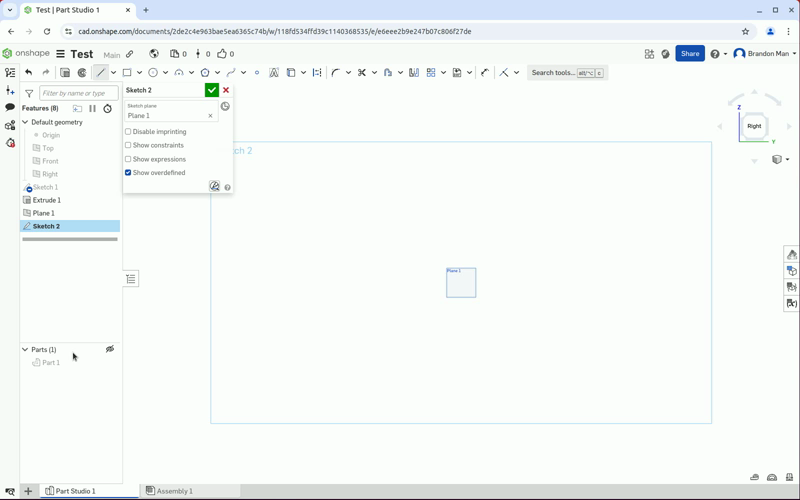
key_down(shift)
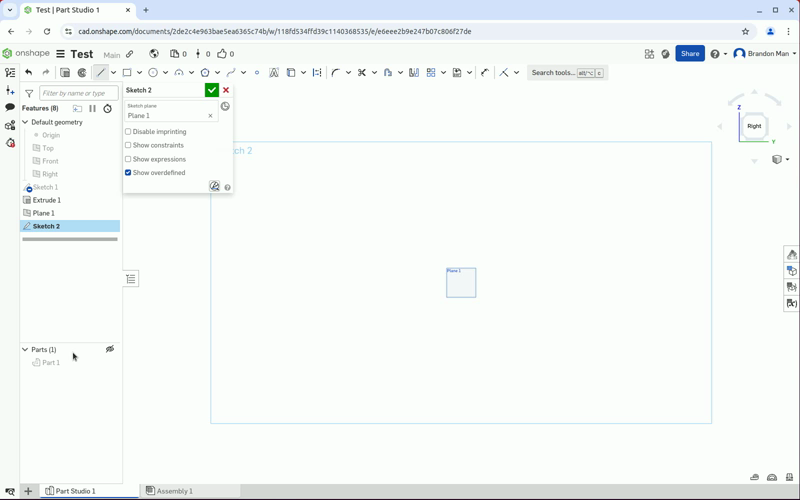
mouse_move(454, 279)
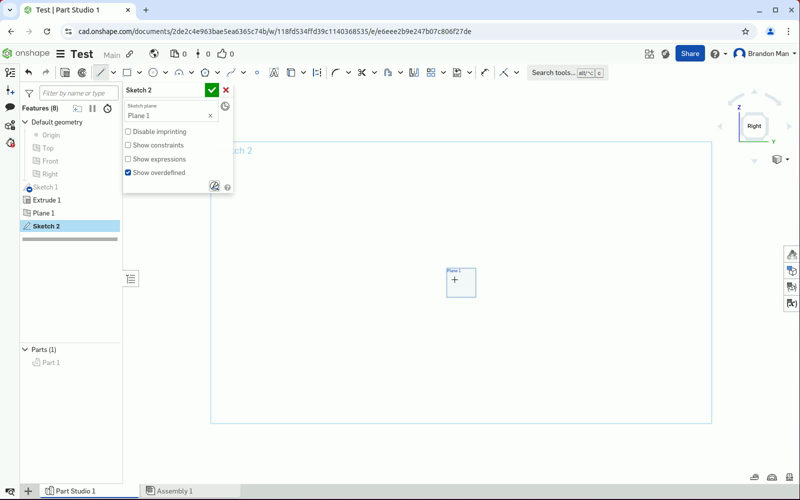
click(454, 279)
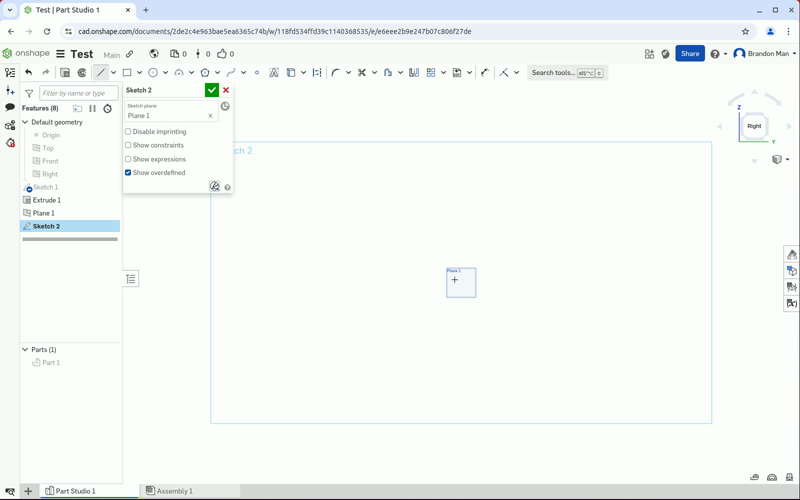
key_up(shift)
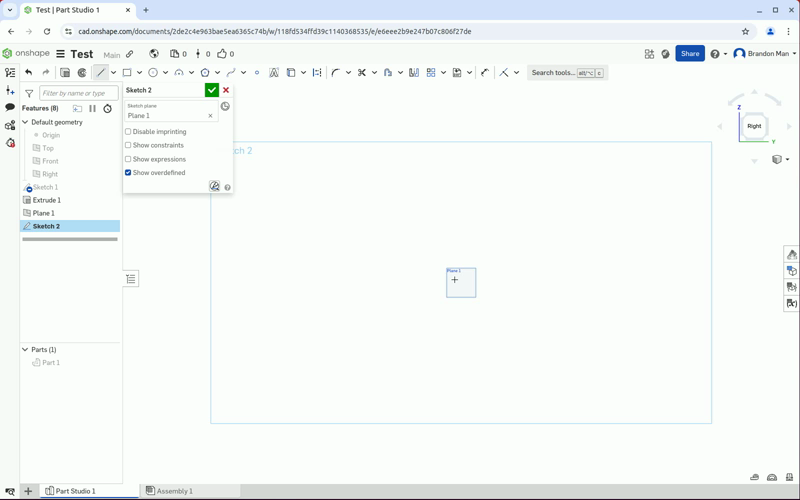
key_down(shift)
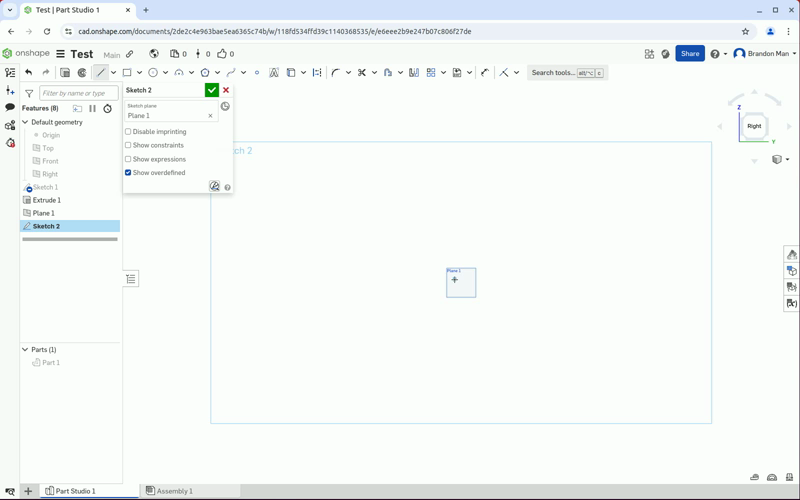
mouse_move(484, 279)
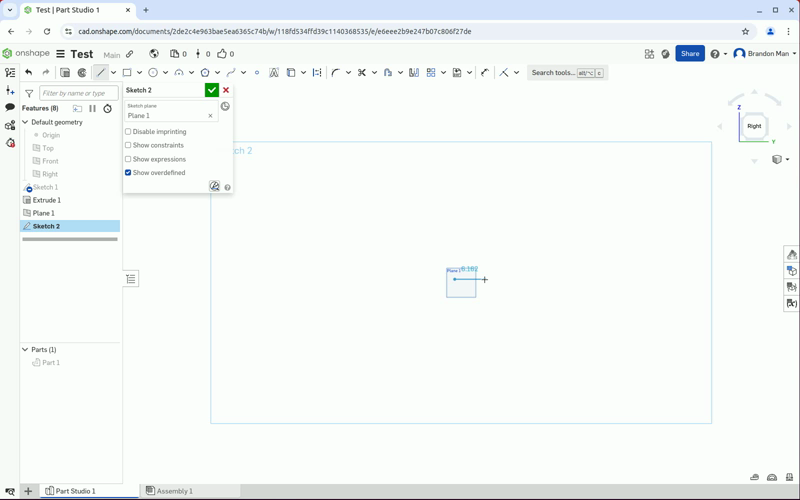
mouse_move(456, 279)
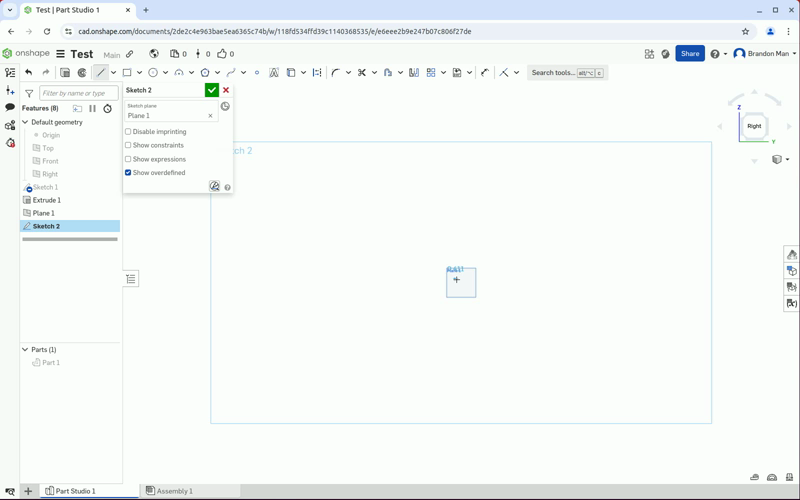
scroll(6)
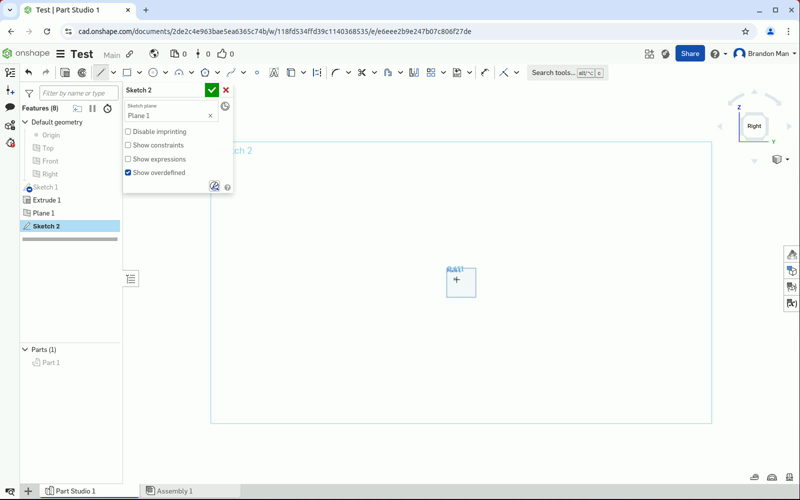
scroll(6)
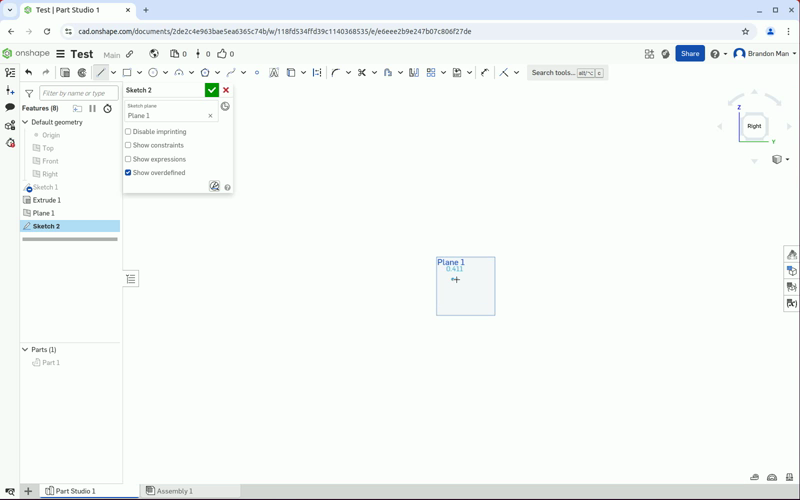
scroll(6)
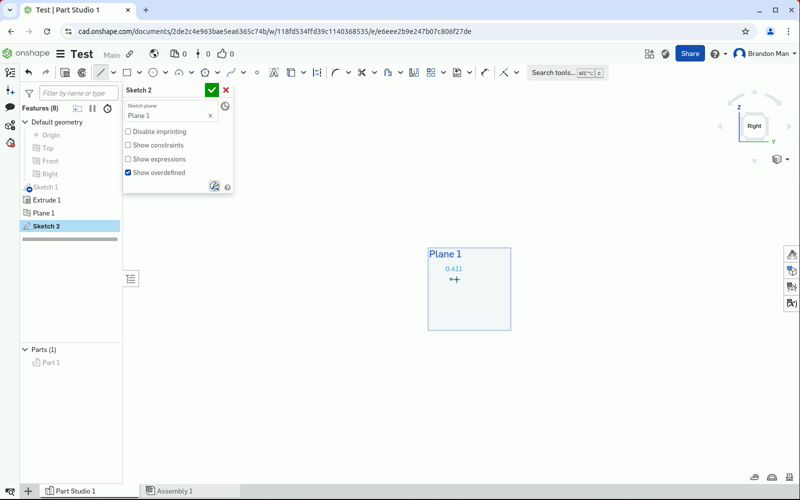
scroll(6)
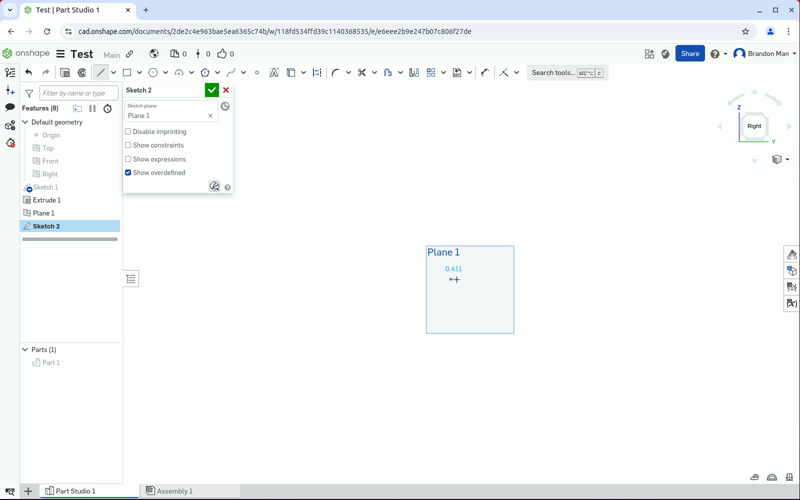
scroll(6)
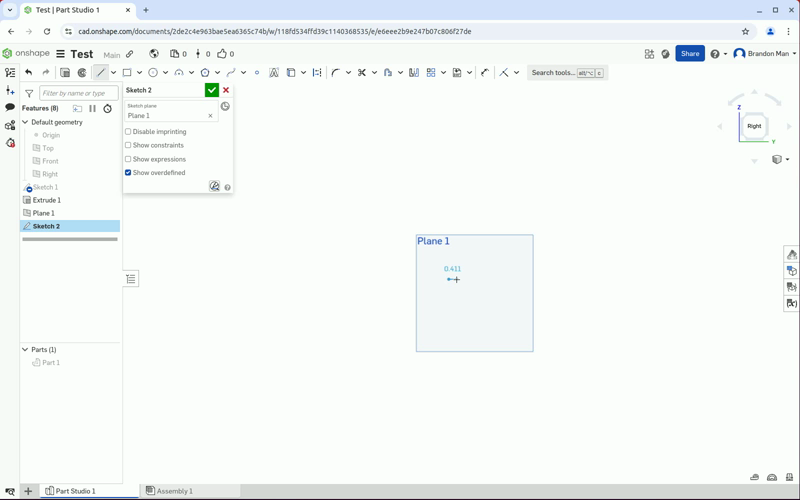
scroll(6)
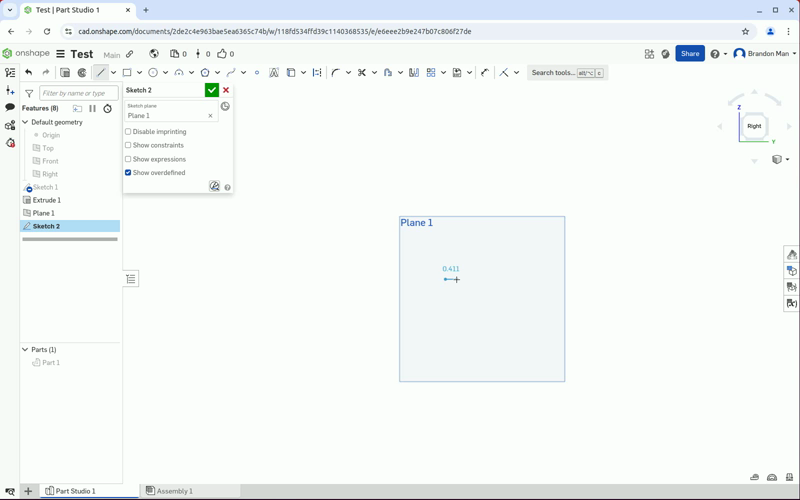
scroll(6)
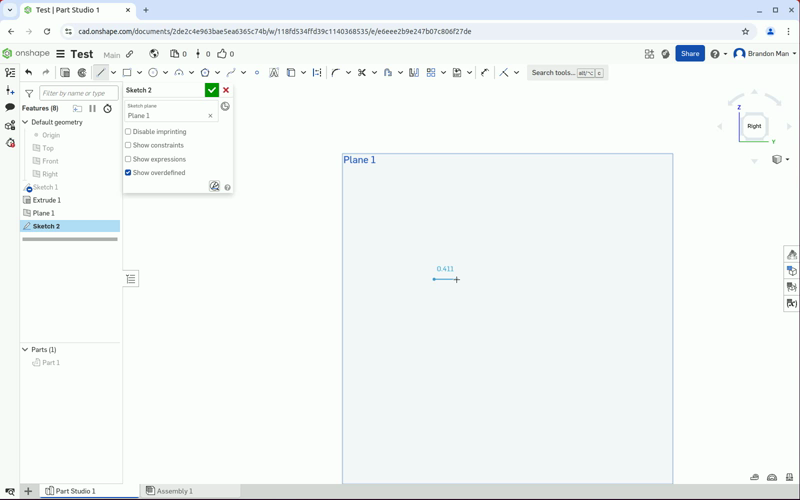
click(456, 279)
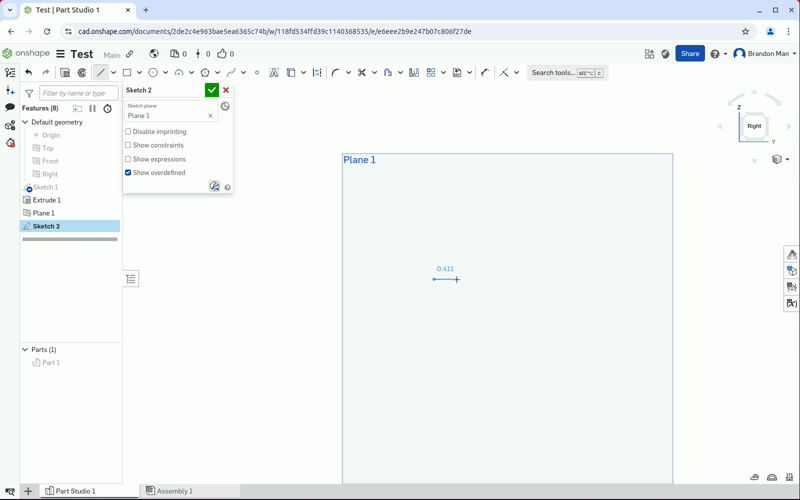
scroll(-6)
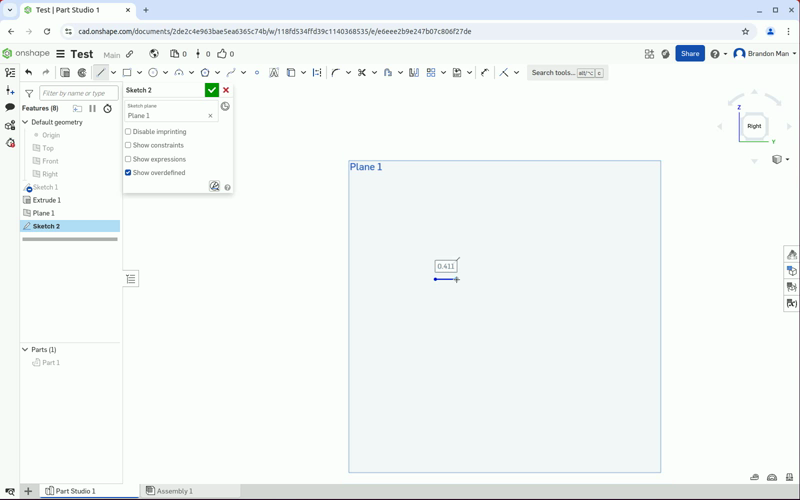
scroll(-6)
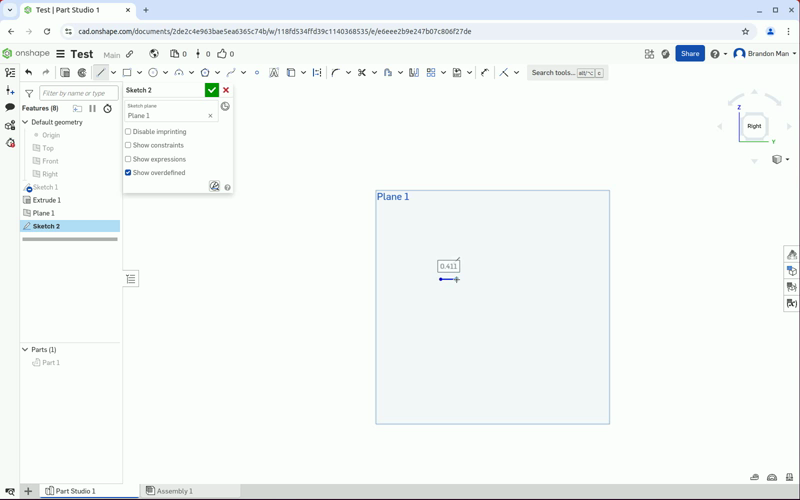
scroll(-6)
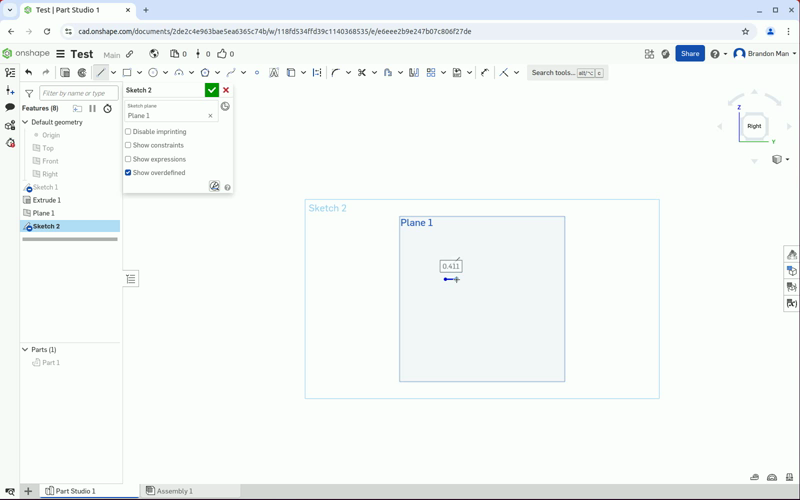
scroll(-6)
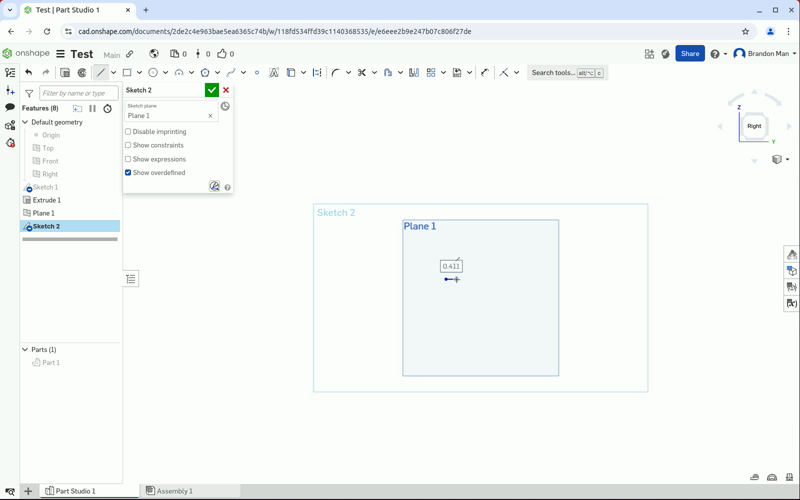
scroll(-6)
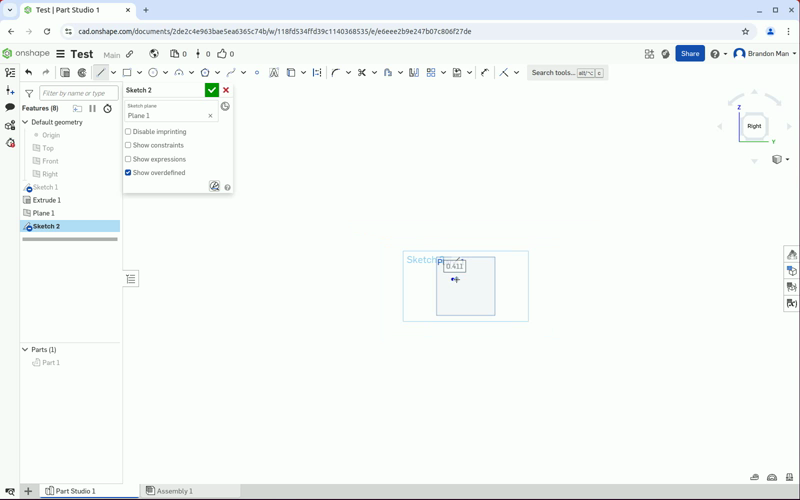
scroll(-6)
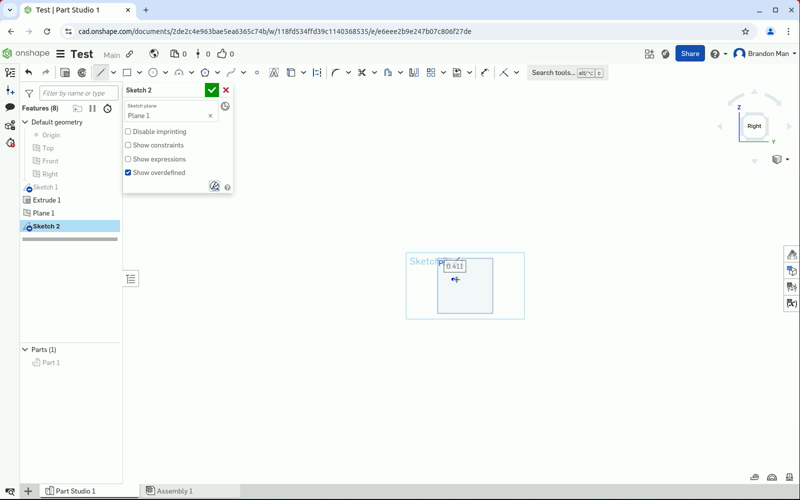
scroll(-6)
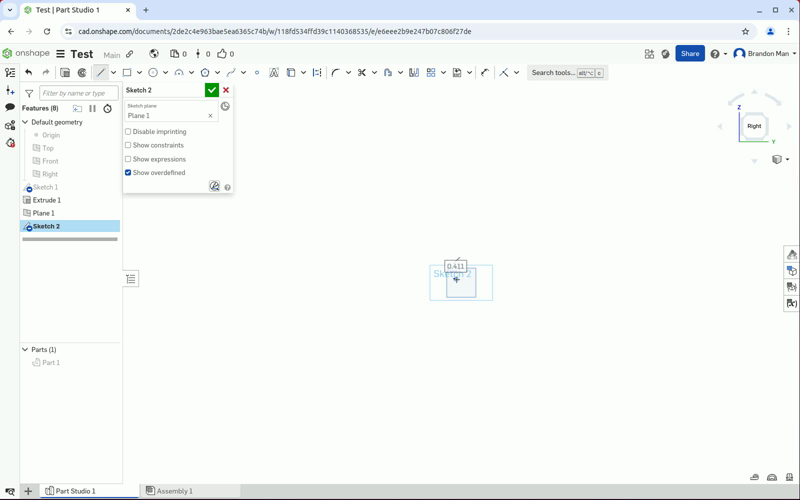
key_up(shift)
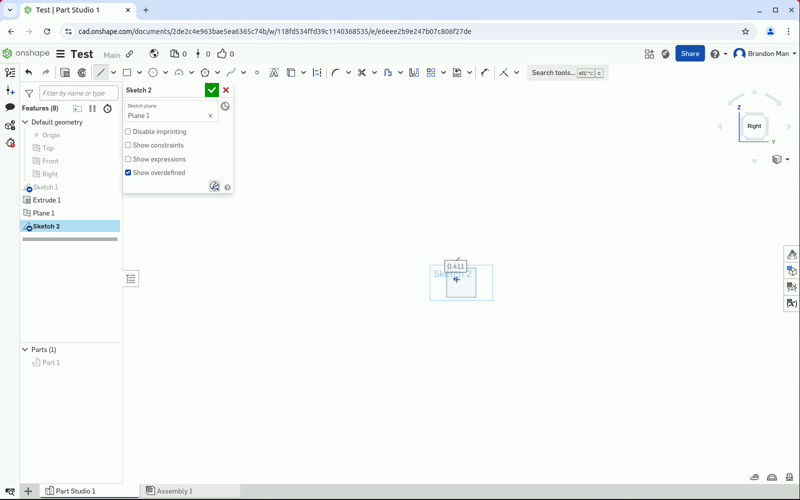
key_down(shift)
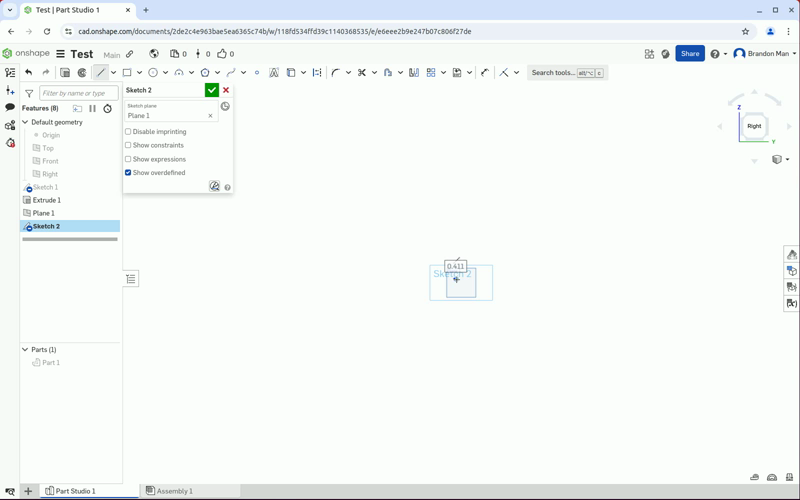
mouse_move(486, 279)
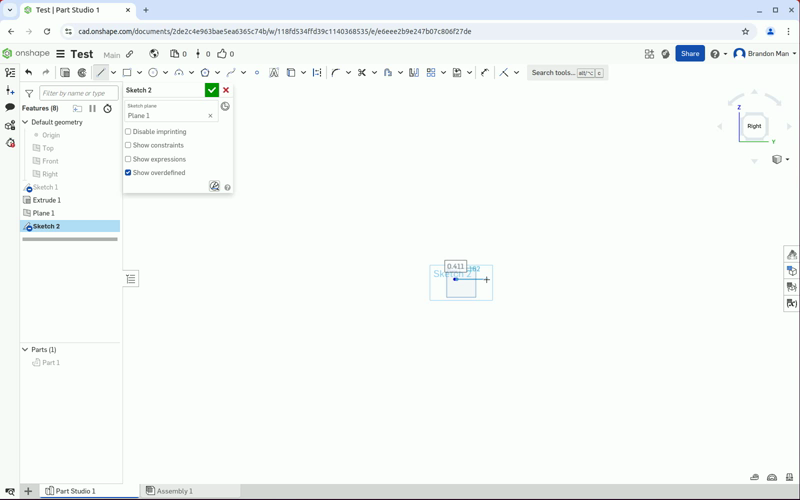
mouse_move(456, 265)
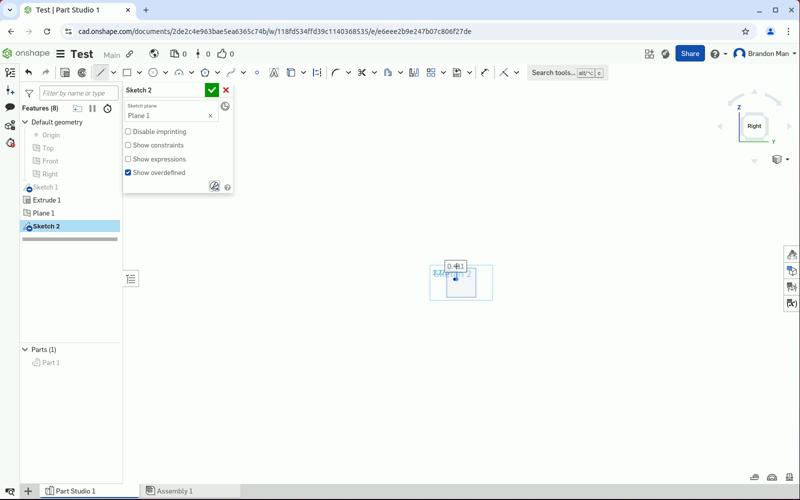
click(456, 265)
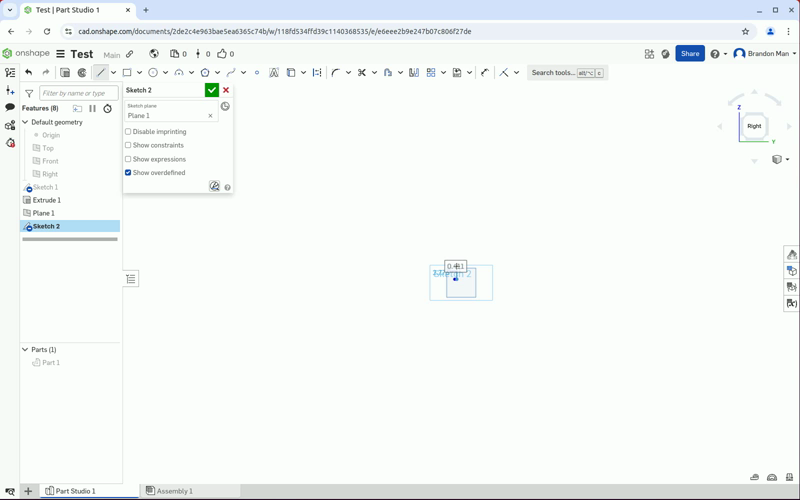
key_up(shift)
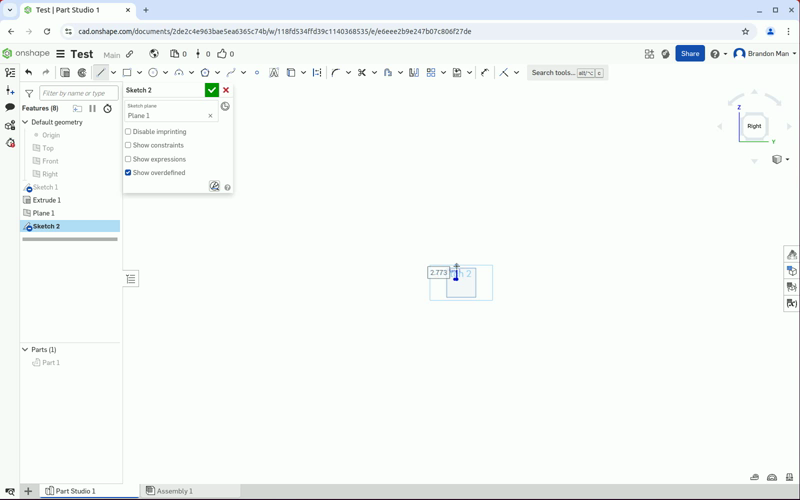
key_down(shift)
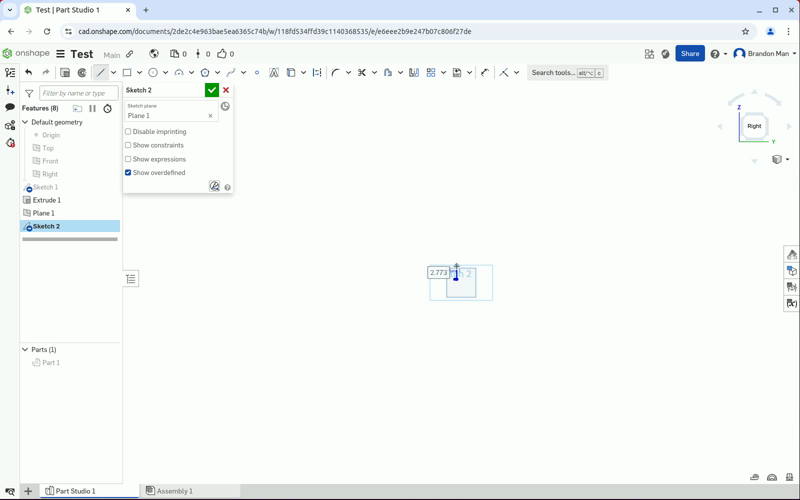
mouse_move(486, 265)
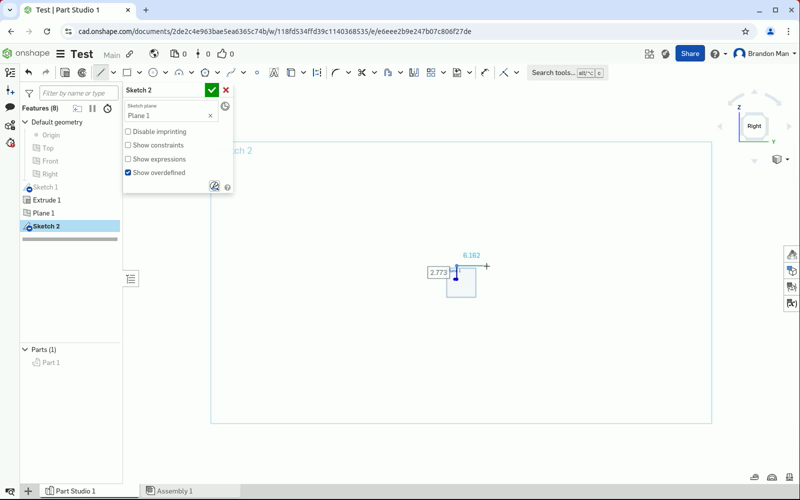
mouse_move(454, 265)
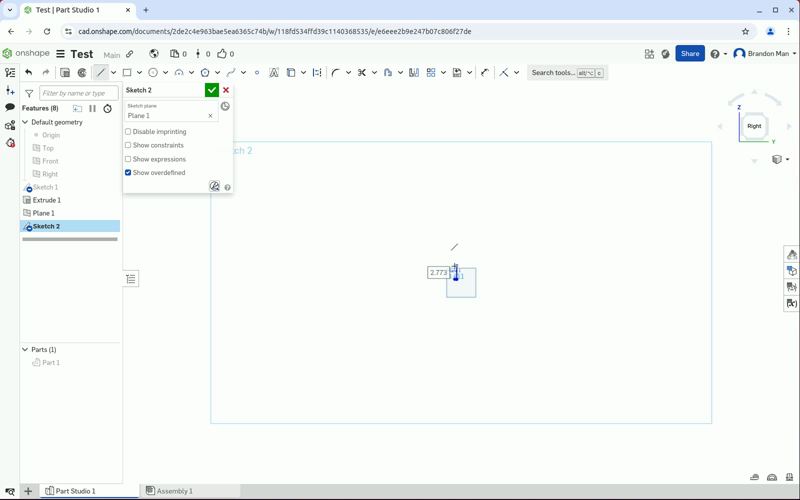
scroll(6)
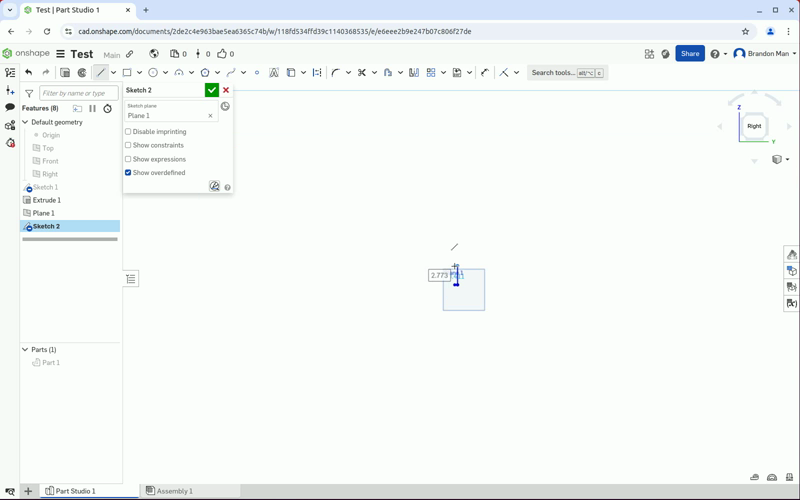
scroll(6)
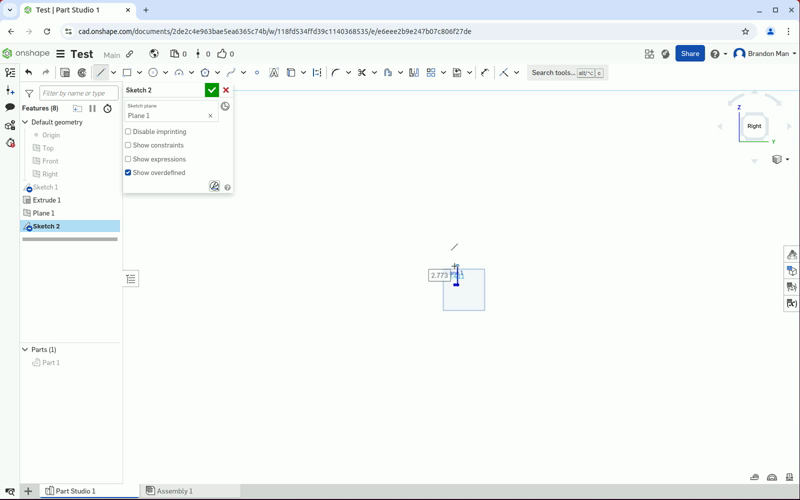
scroll(6)
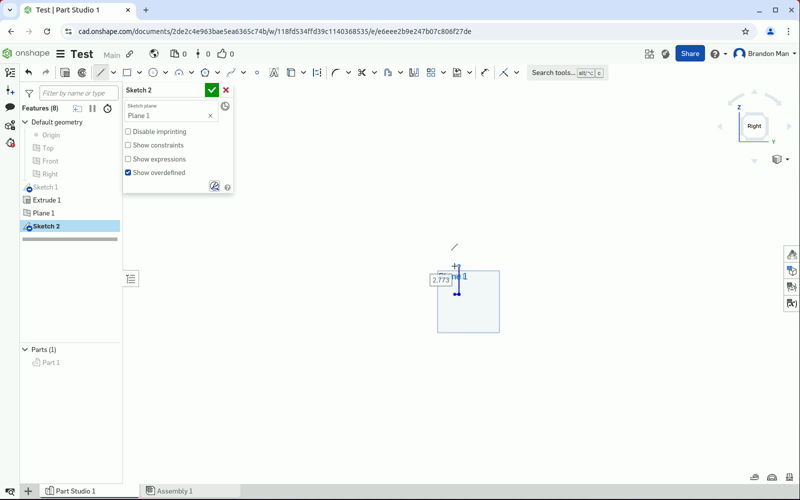
scroll(6)
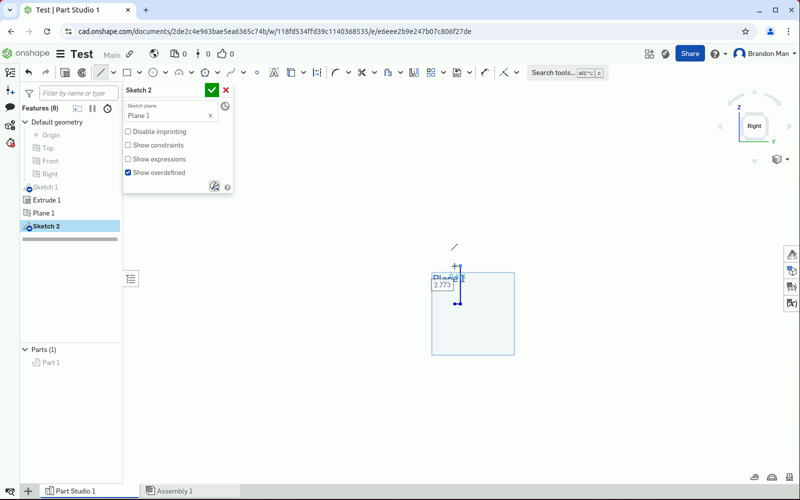
scroll(6)
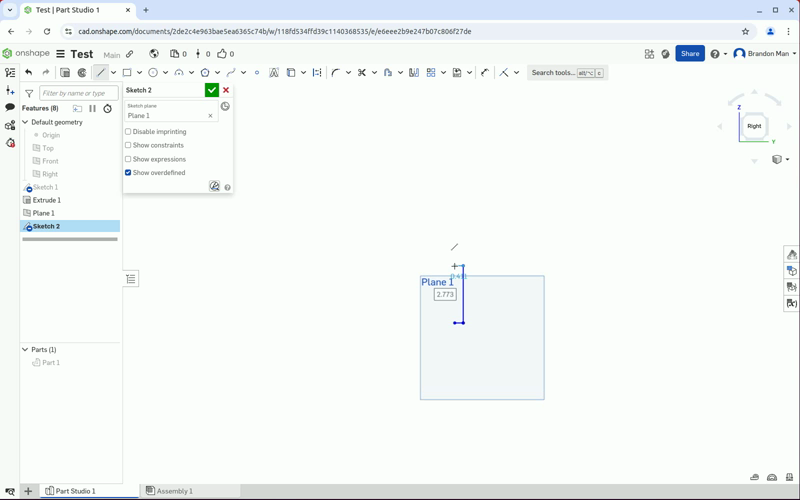
scroll(6)
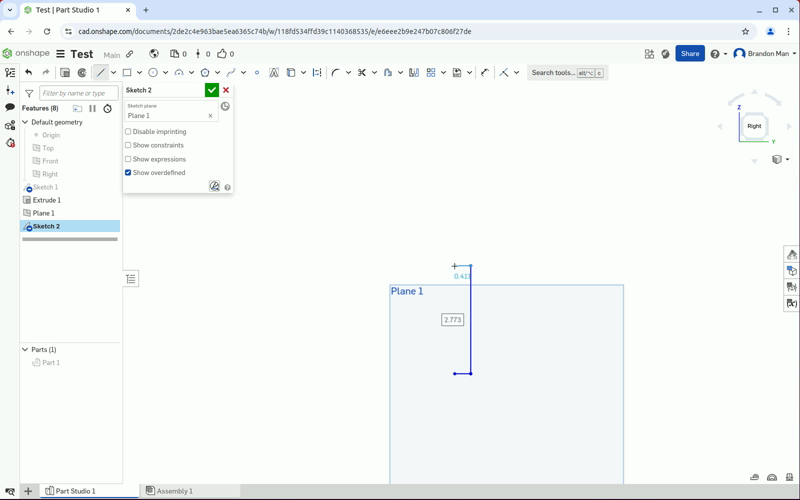
scroll(6)
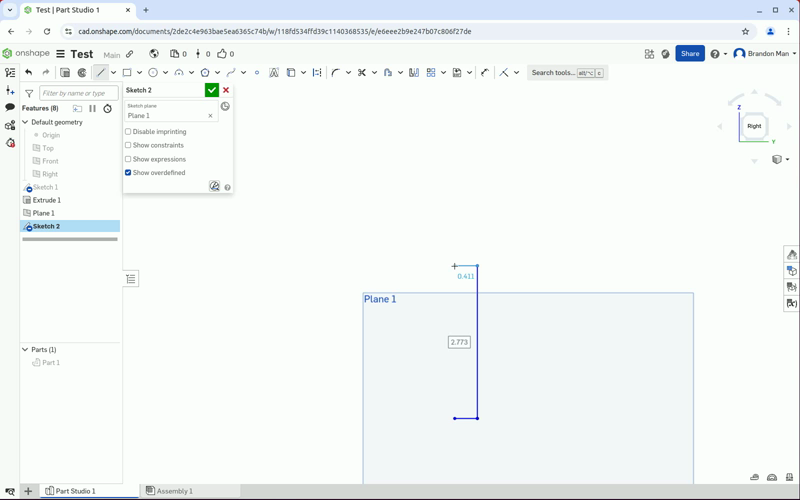
click(454, 265)
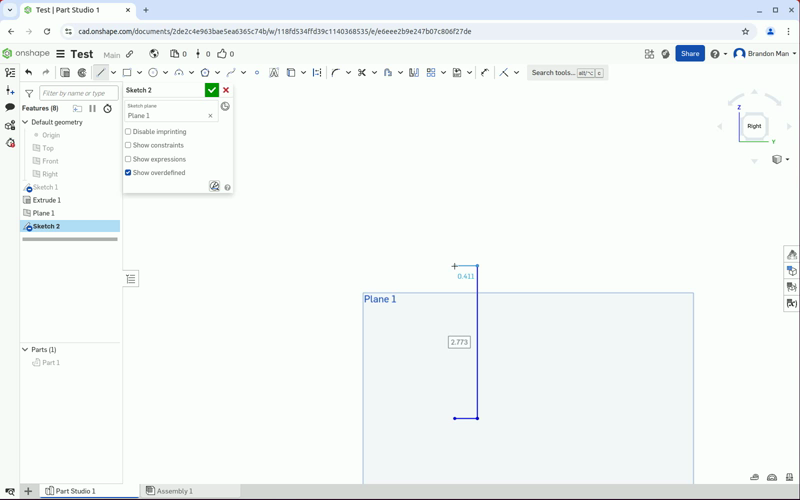
scroll(-6)
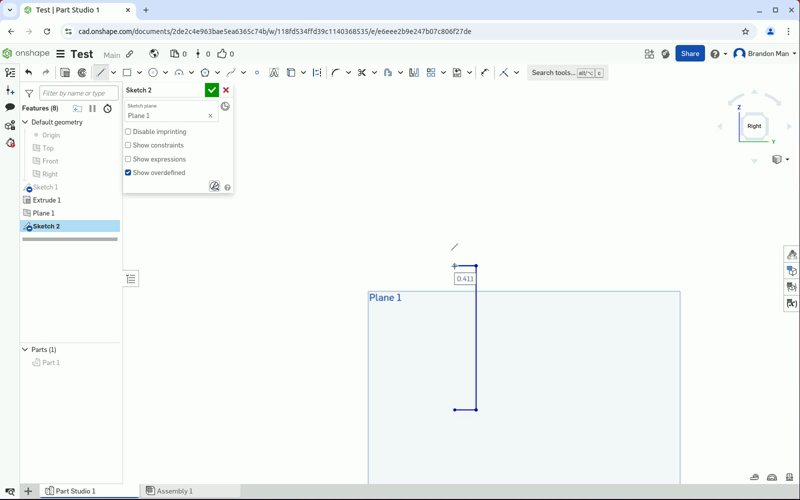
scroll(-6)
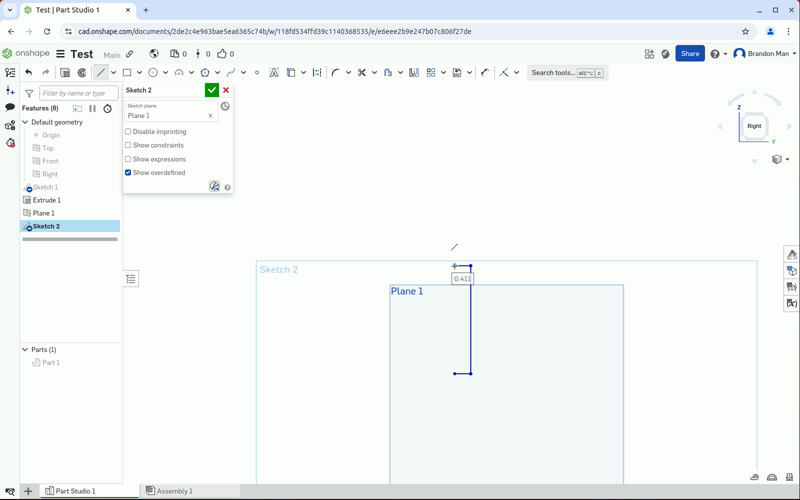
scroll(-6)
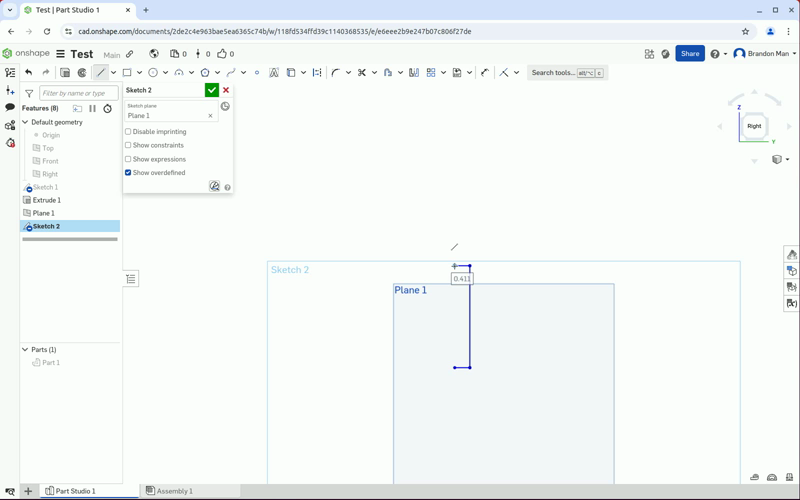
scroll(-6)
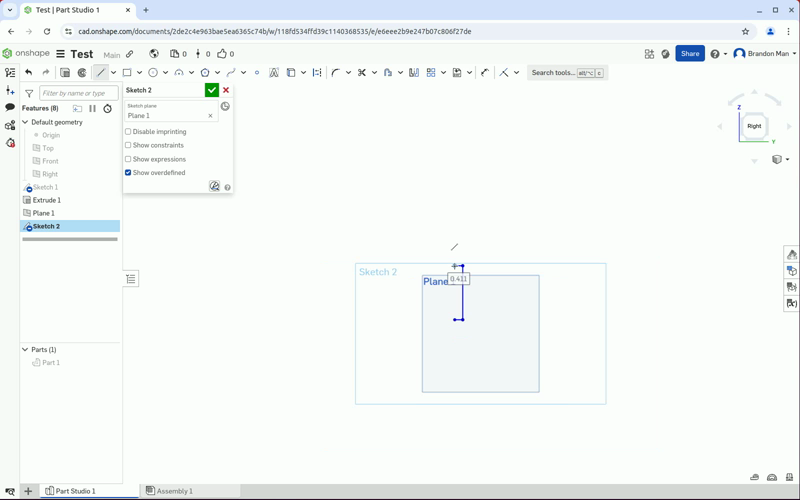
scroll(-6)
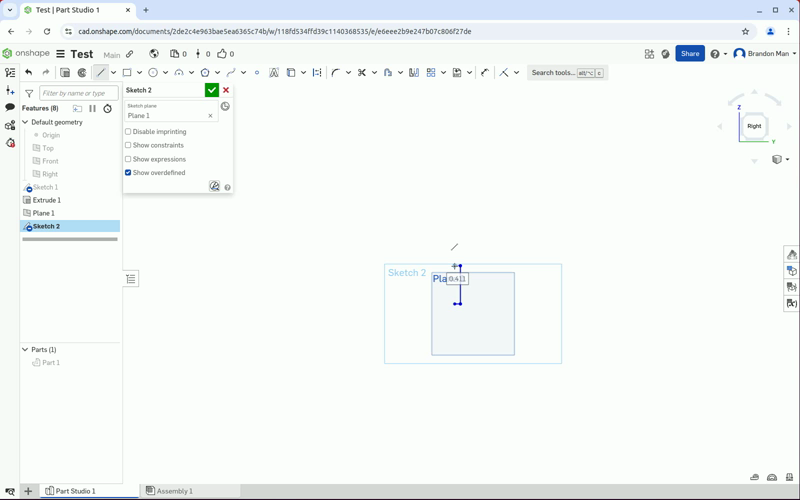
scroll(-6)
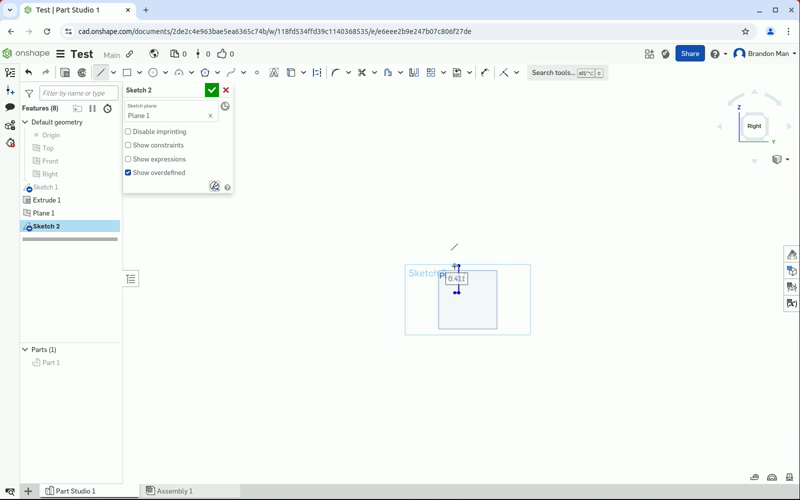
scroll(-6)
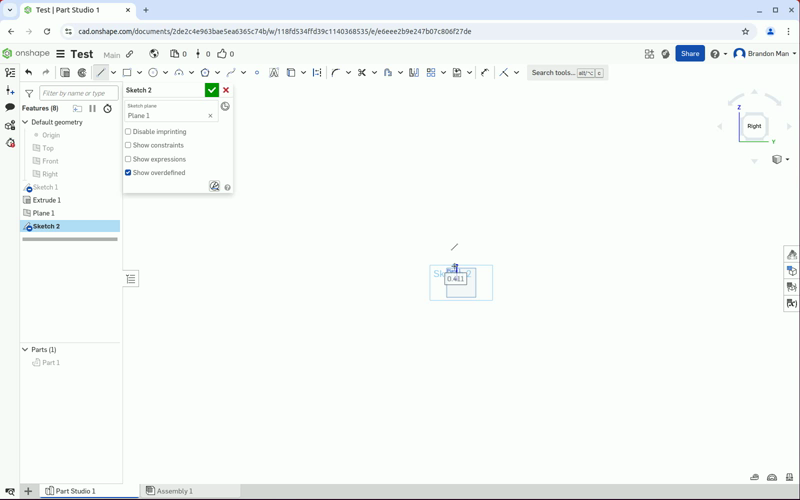
key_up(shift)
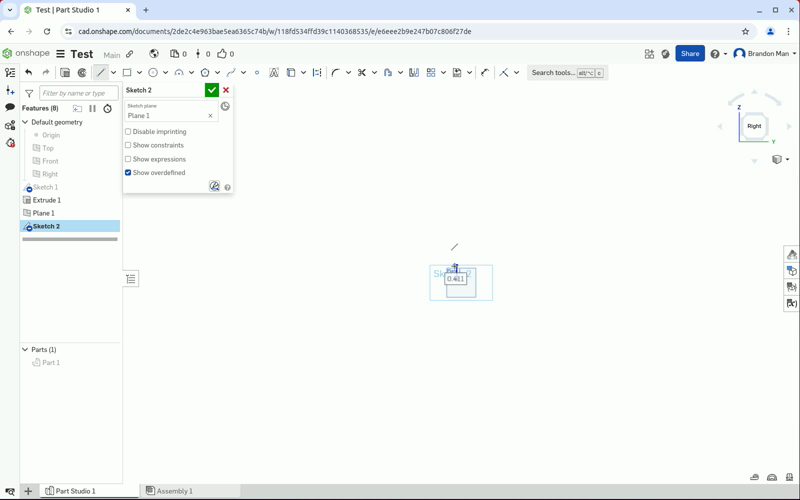
mouse_move(484, 265)
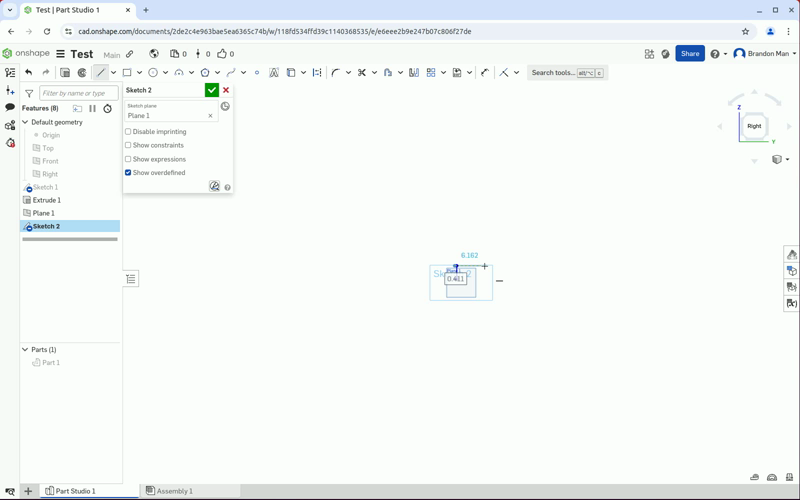
key_down(shift)
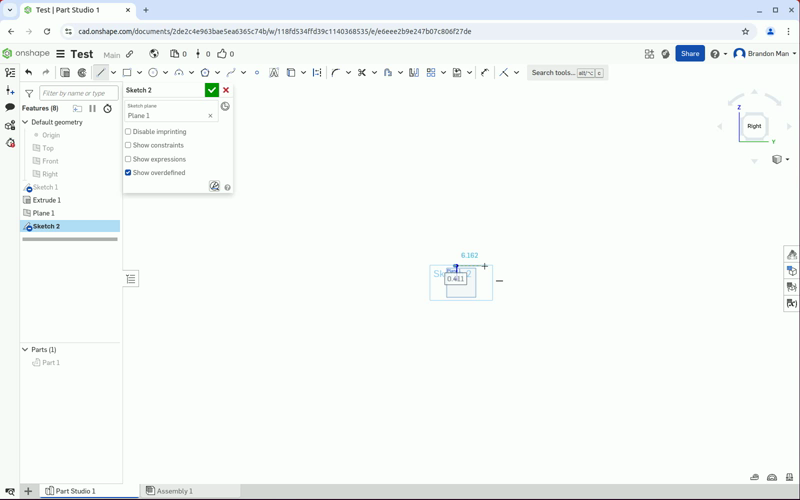
mouse_move(454, 279)
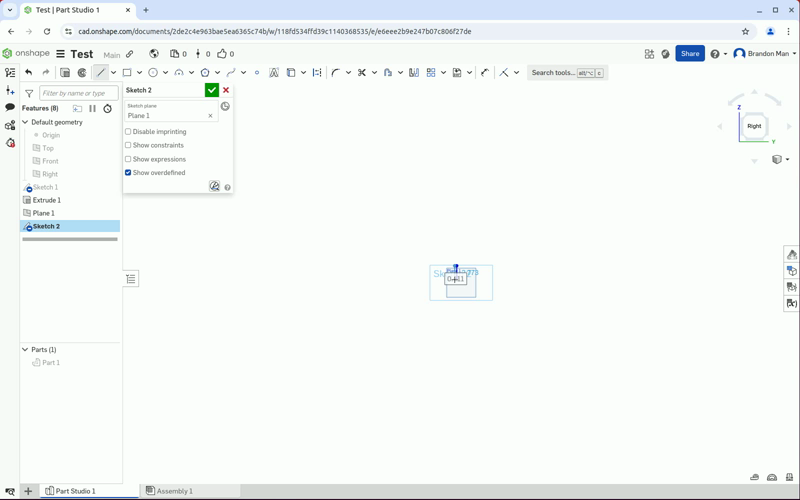
scroll(6)
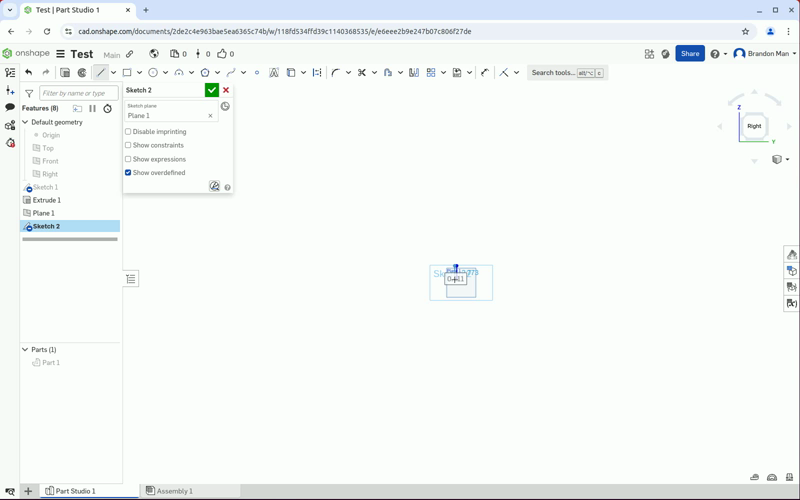
scroll(6)
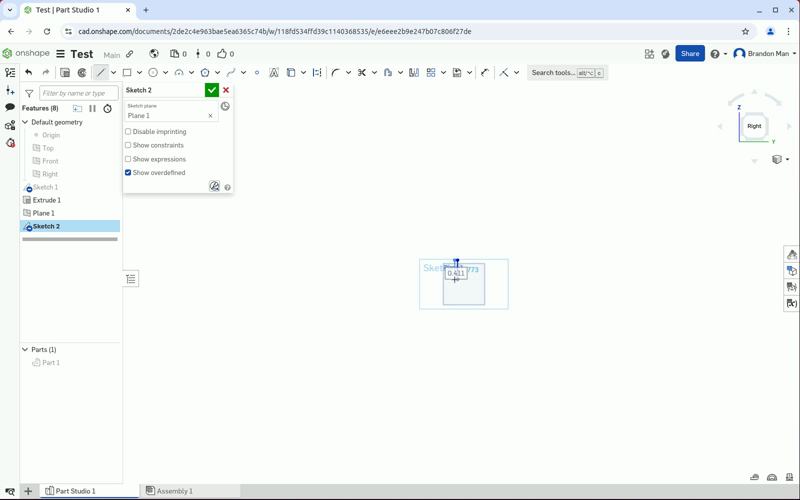
scroll(6)
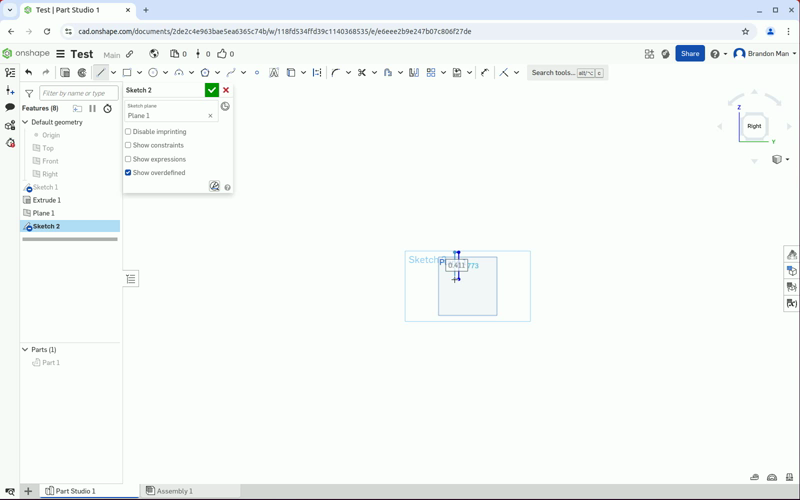
scroll(6)
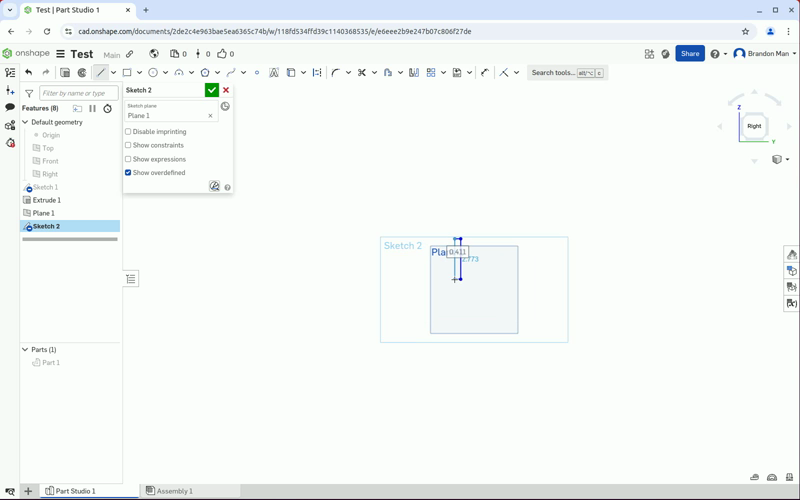
scroll(6)
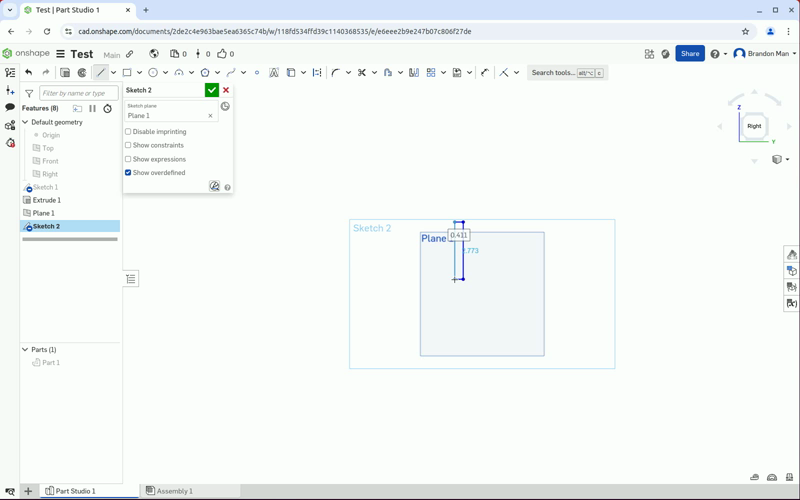
scroll(6)
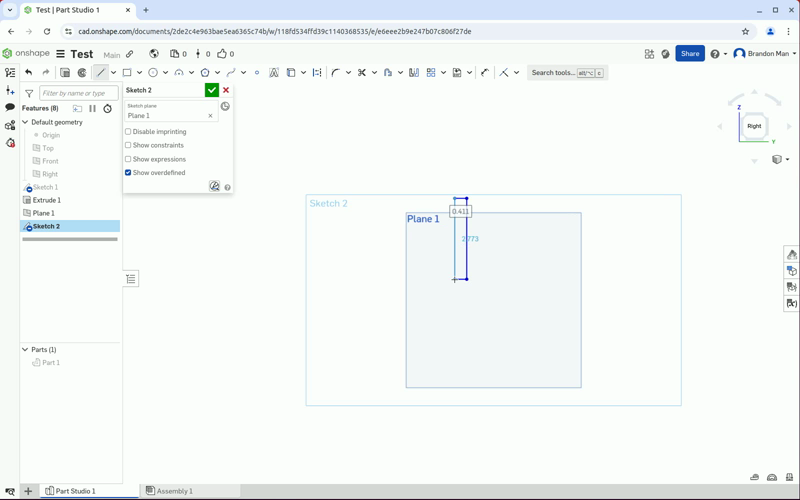
scroll(6)
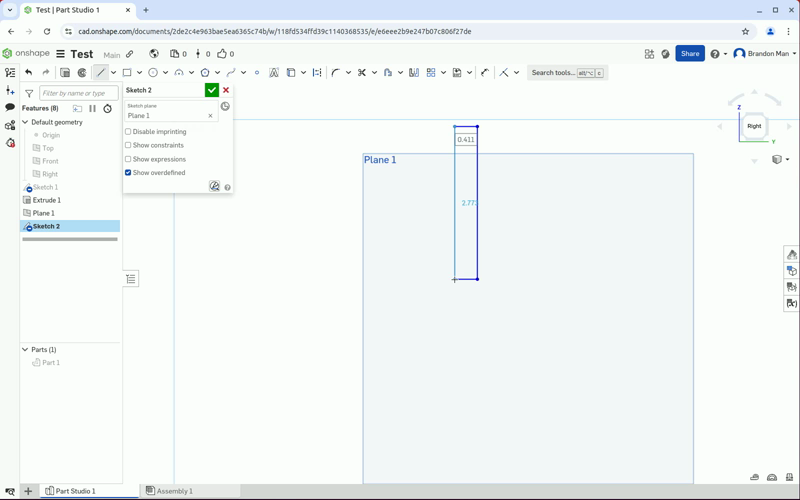
key_up(shift)
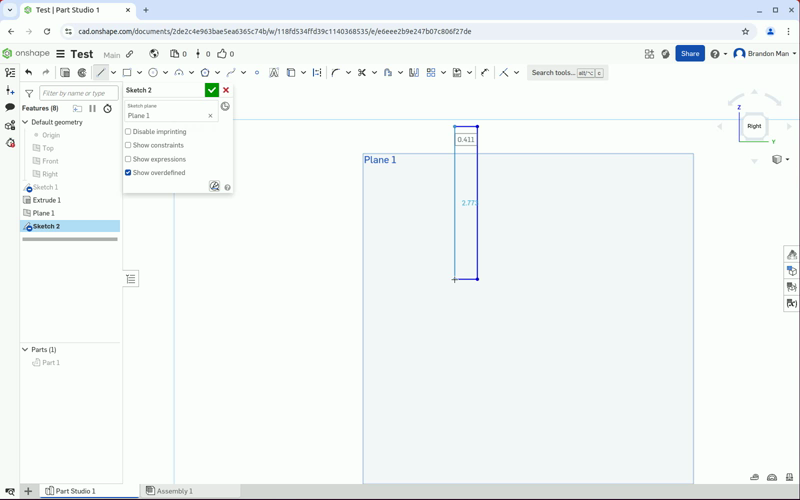
click(454, 279)
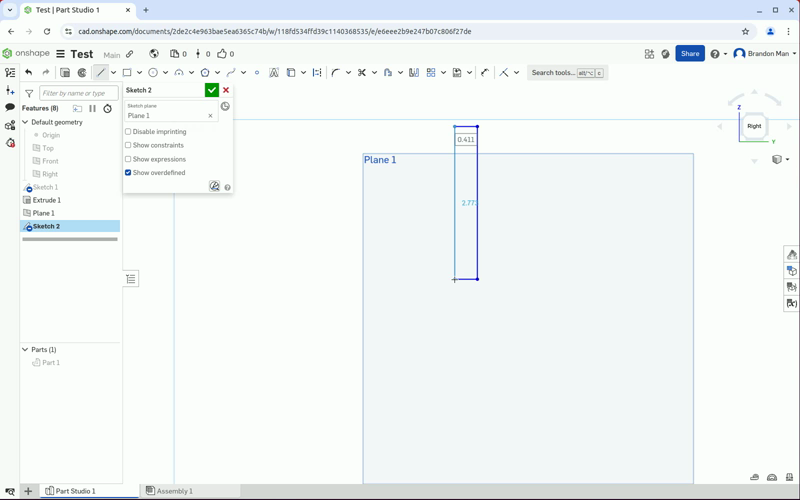
scroll(-6)
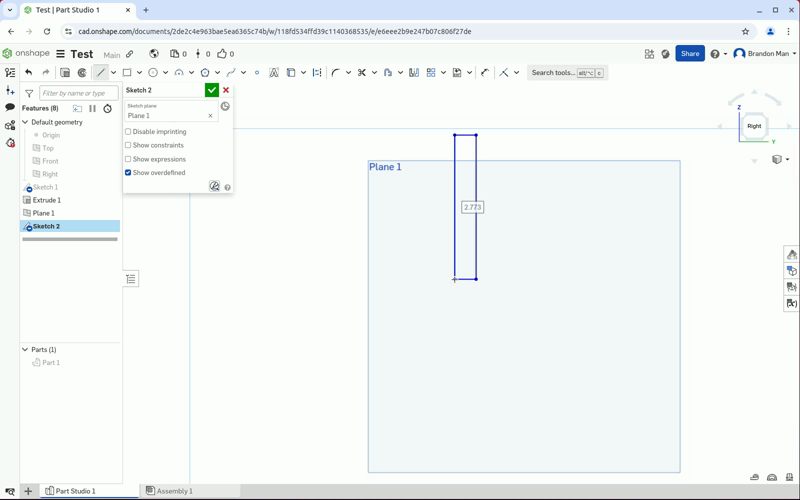
scroll(-6)
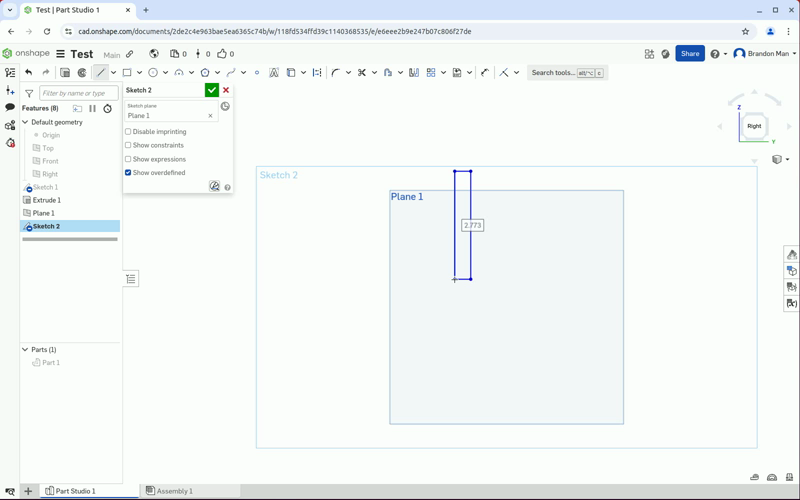
scroll(-6)
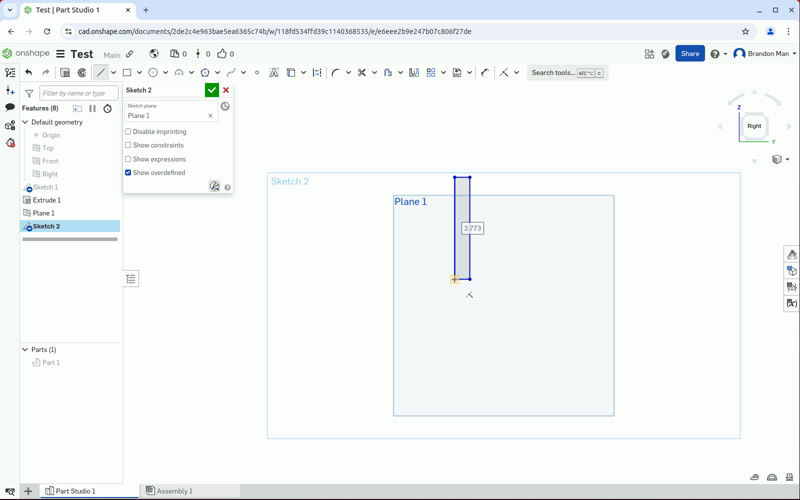
scroll(-6)
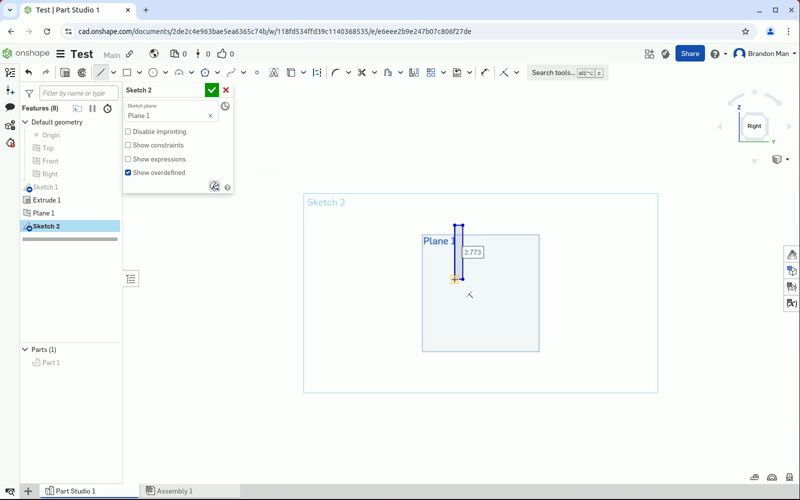
scroll(-6)
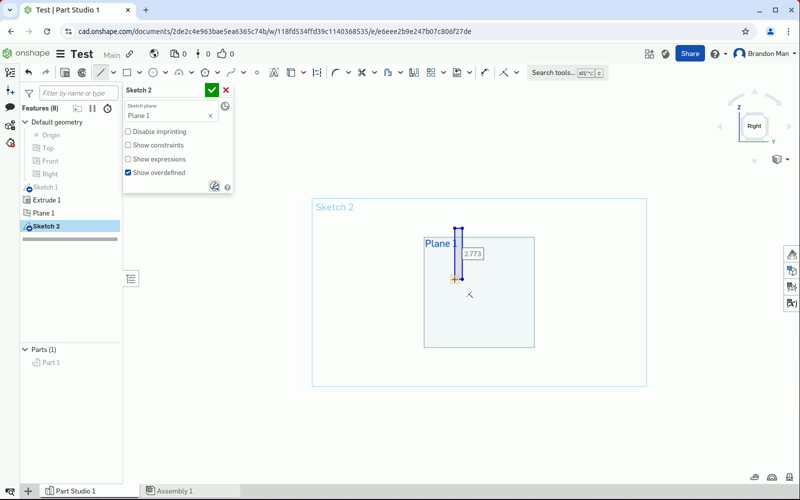
scroll(-6)
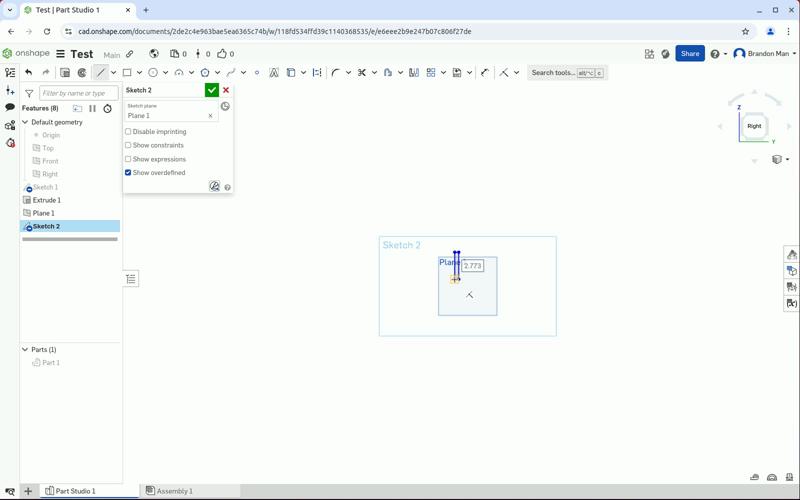
scroll(-6)
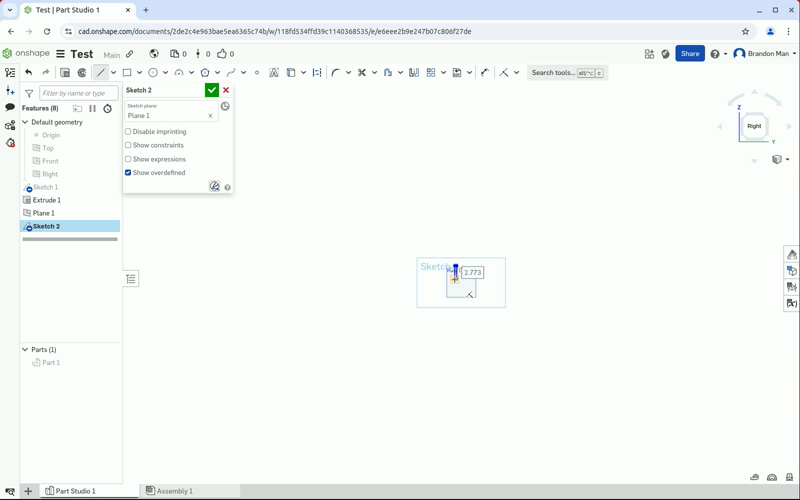
key(esc)
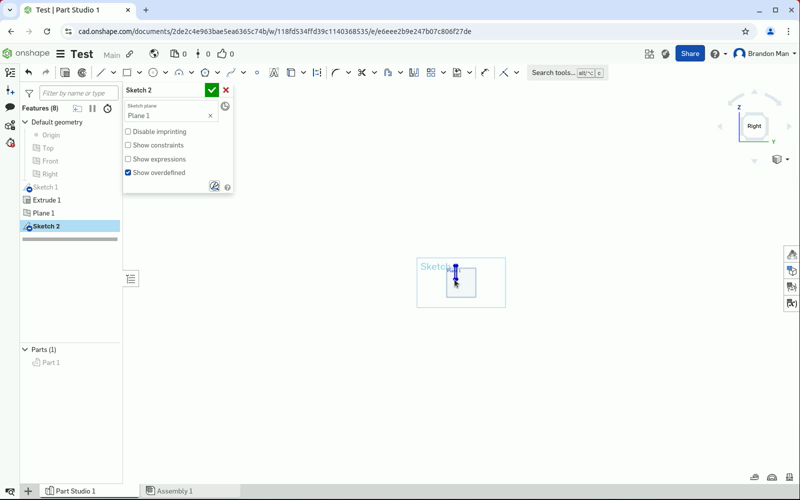
mouse_move(455, 267)
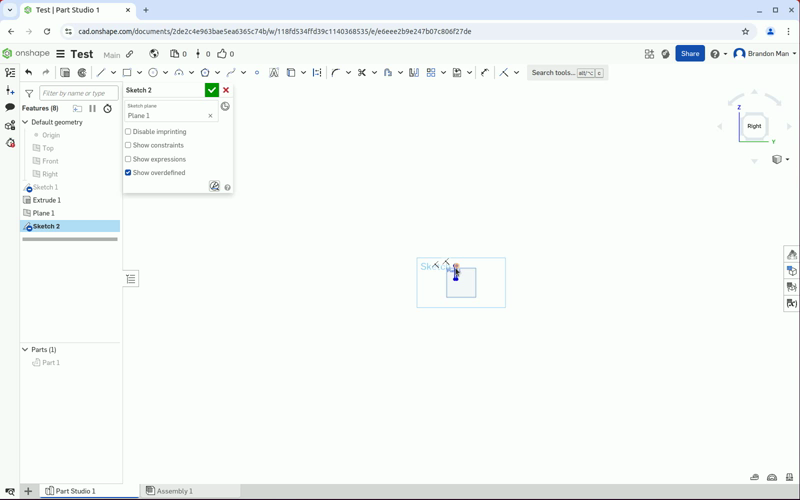
scroll(6)
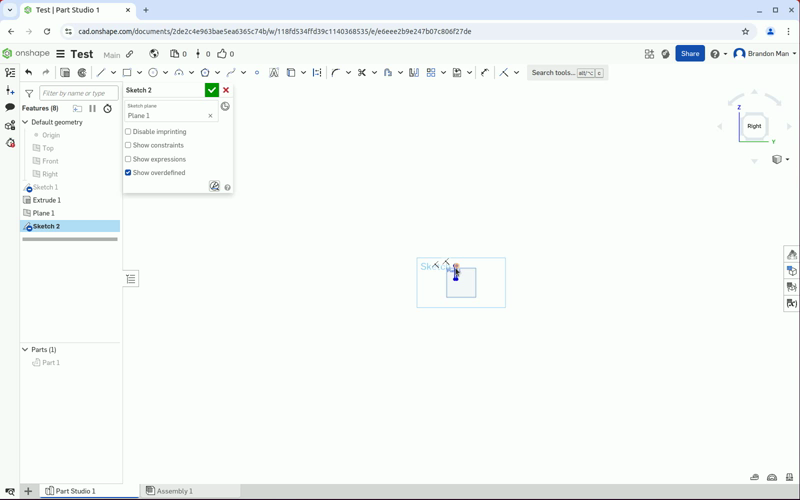
scroll(6)
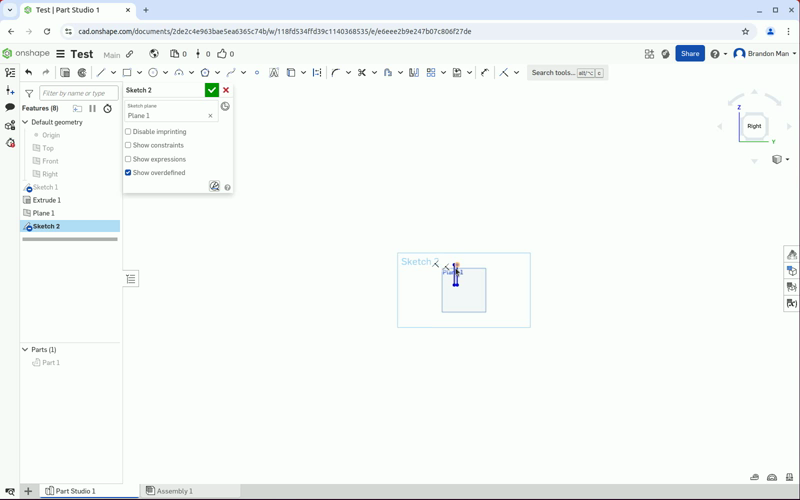
scroll(6)
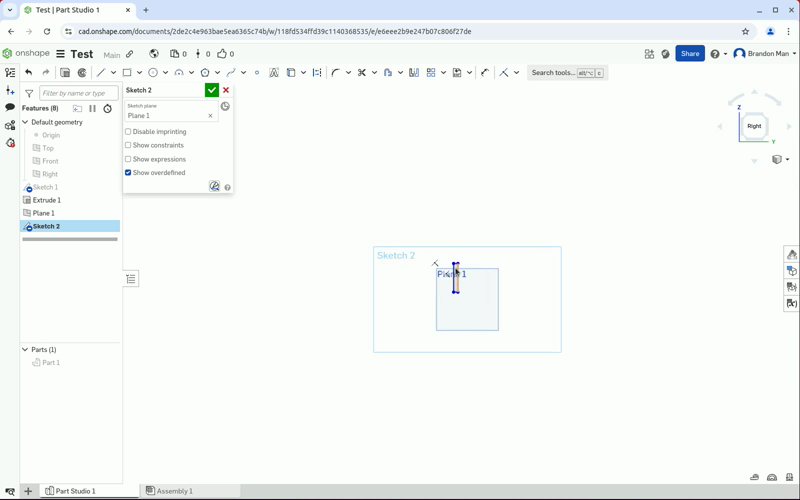
scroll(6)
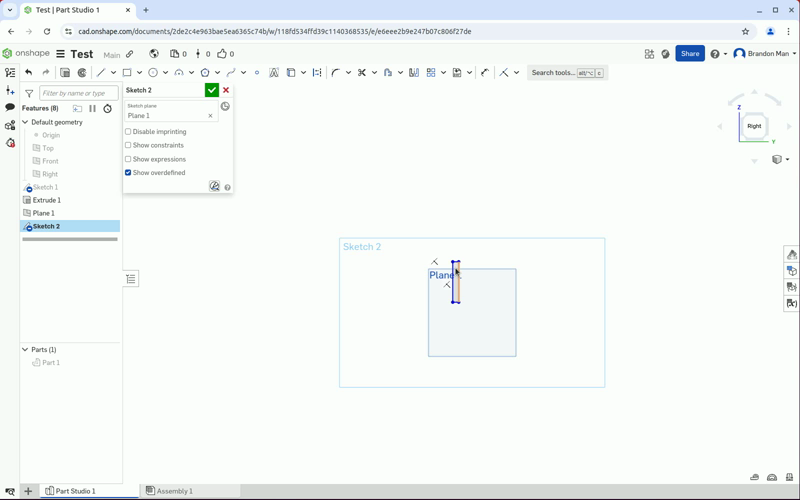
scroll(6)
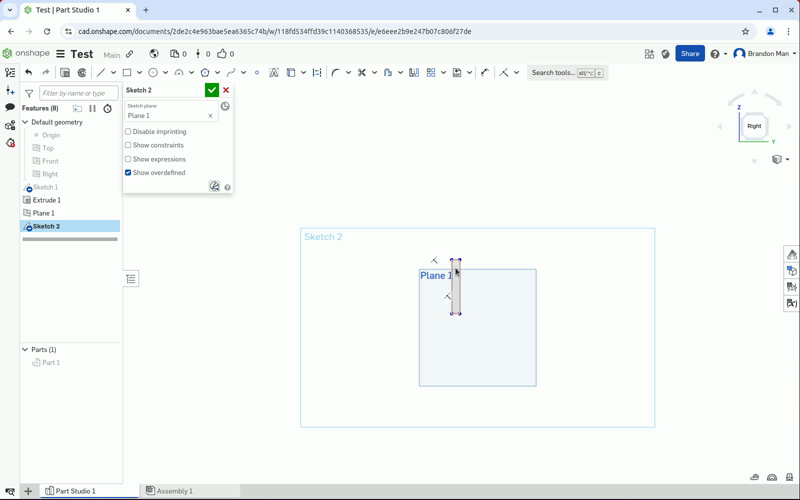
scroll(6)
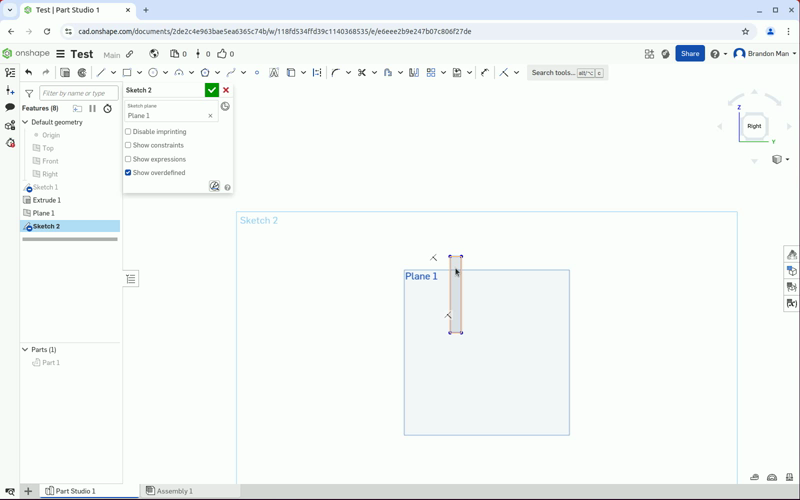
scroll(6)
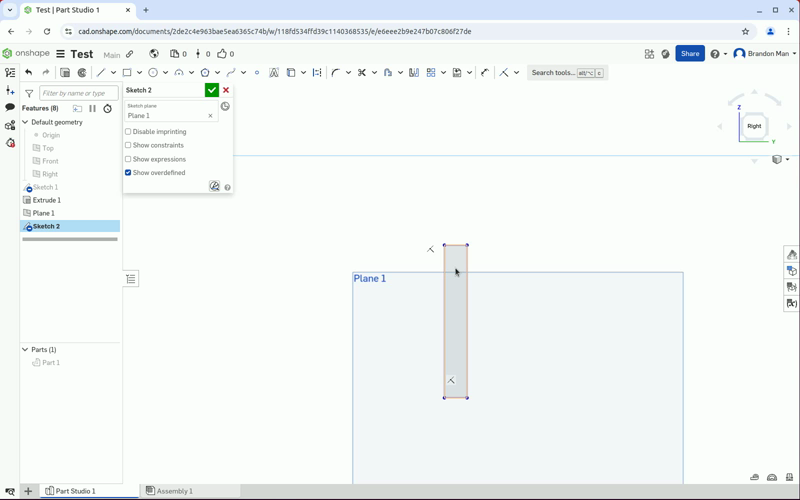
click(455, 267)
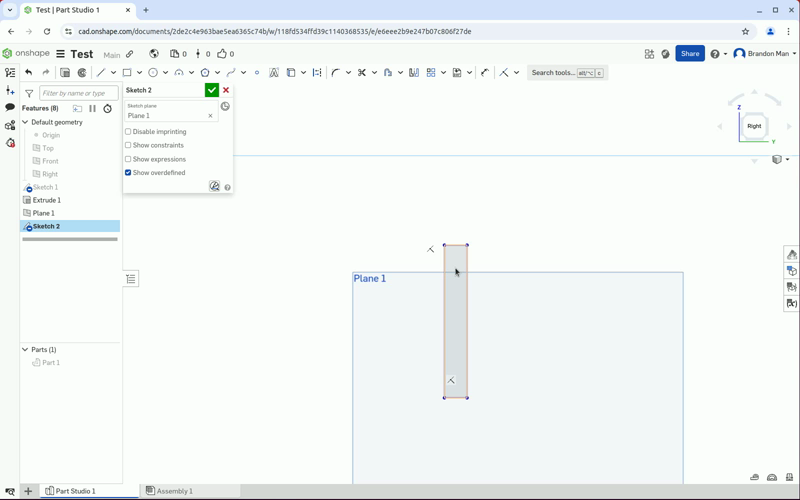
scroll(-6)
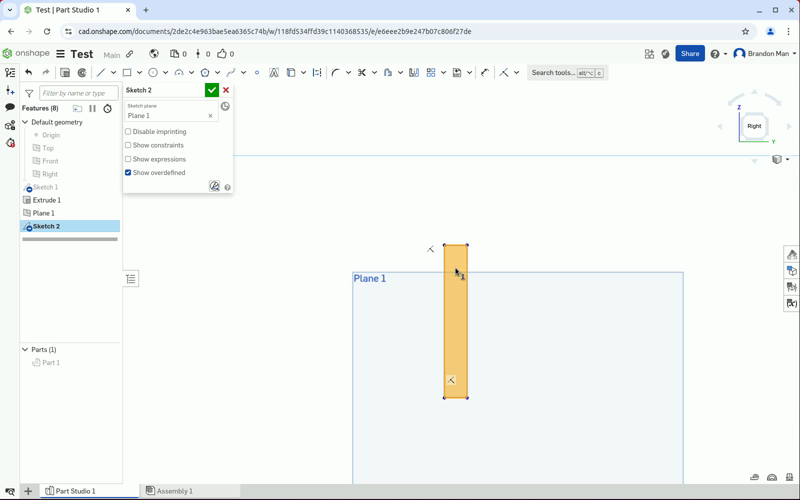
scroll(-6)
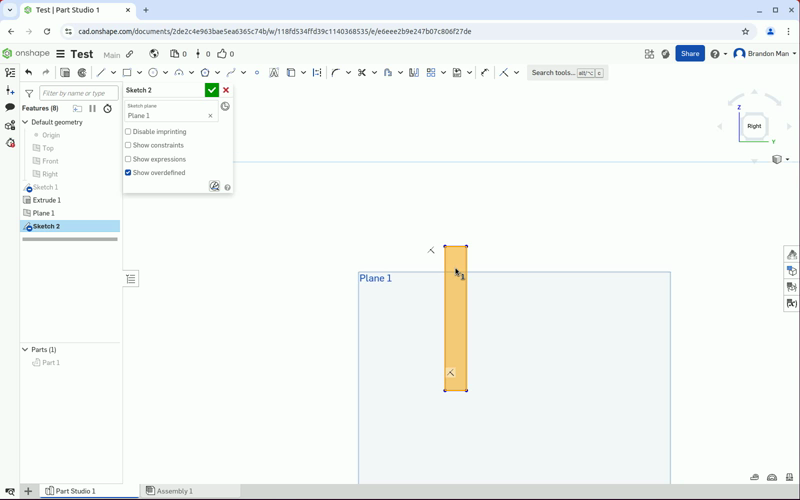
scroll(-6)
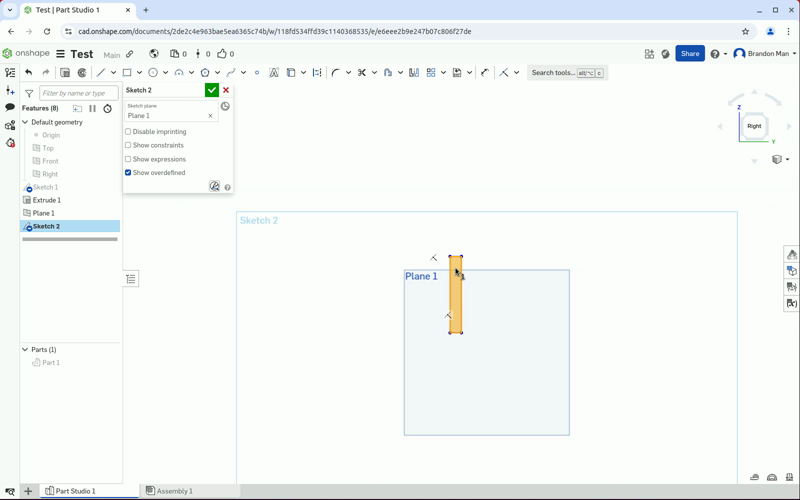
scroll(-6)
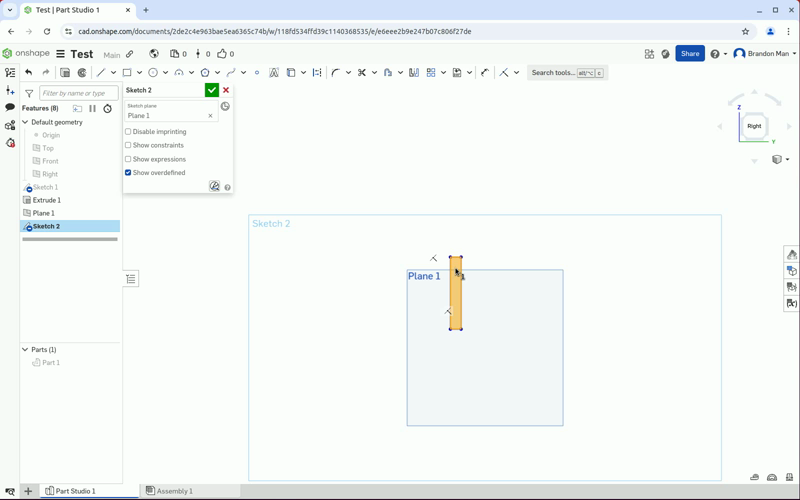
scroll(-6)
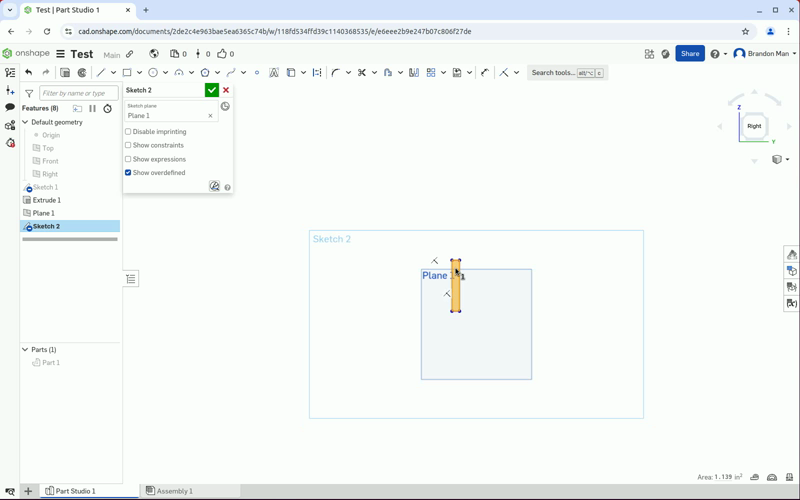
scroll(-6)
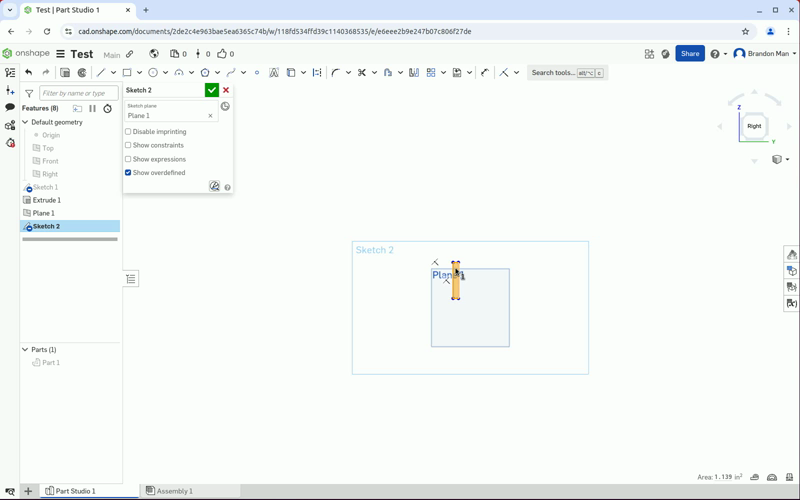
scroll(-6)
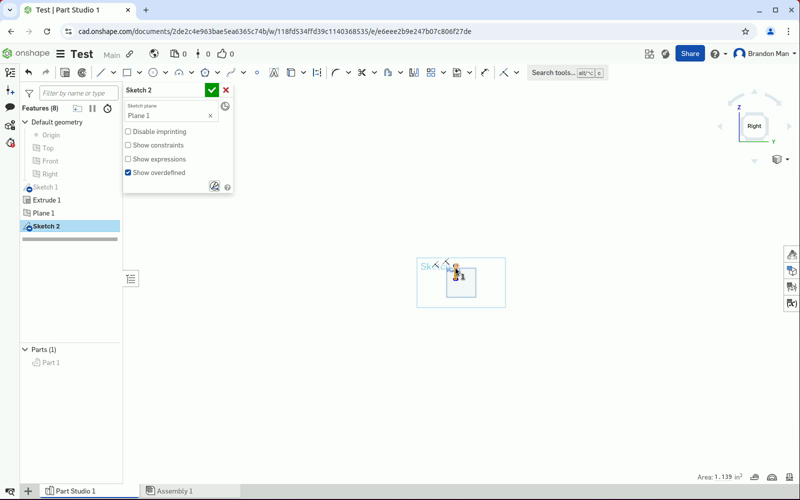
mouse_move(73, 352)
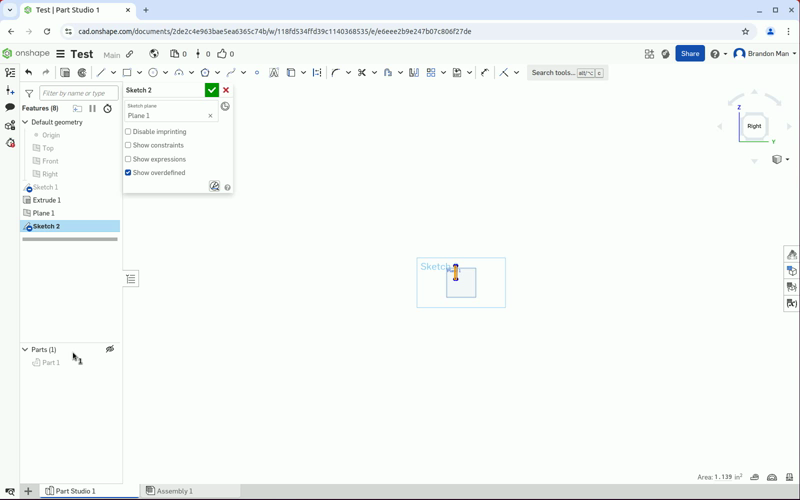
key(shift+y)
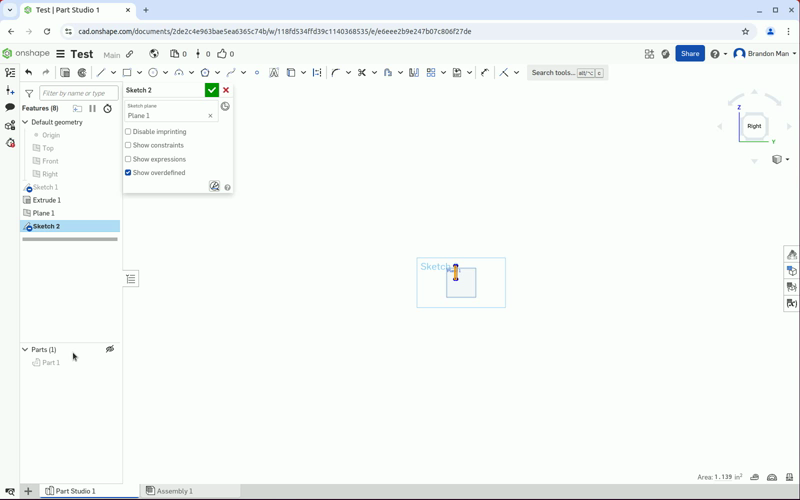
key(shift+e)
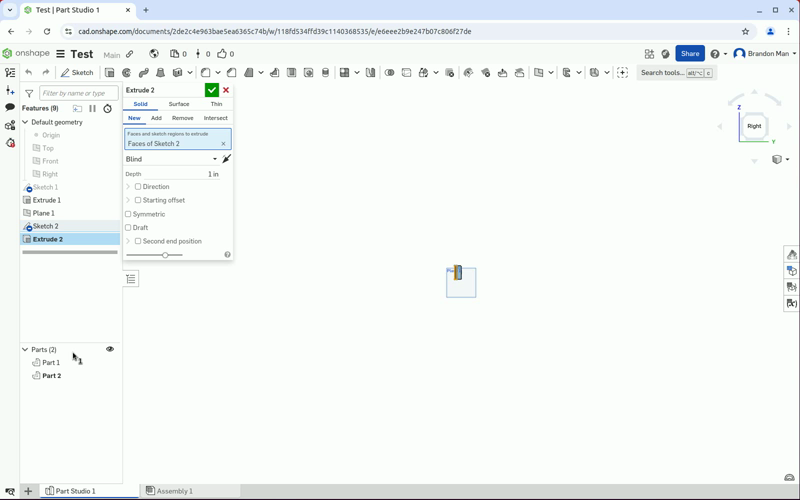
mouse_move(143, 106)
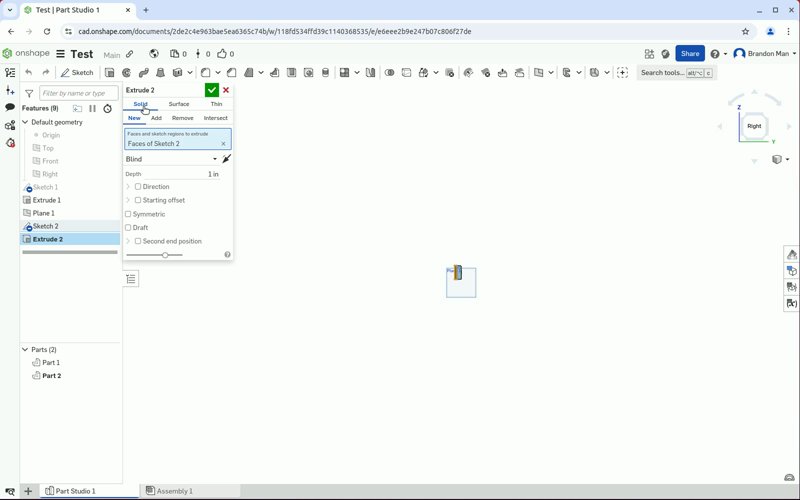
click(143, 106)
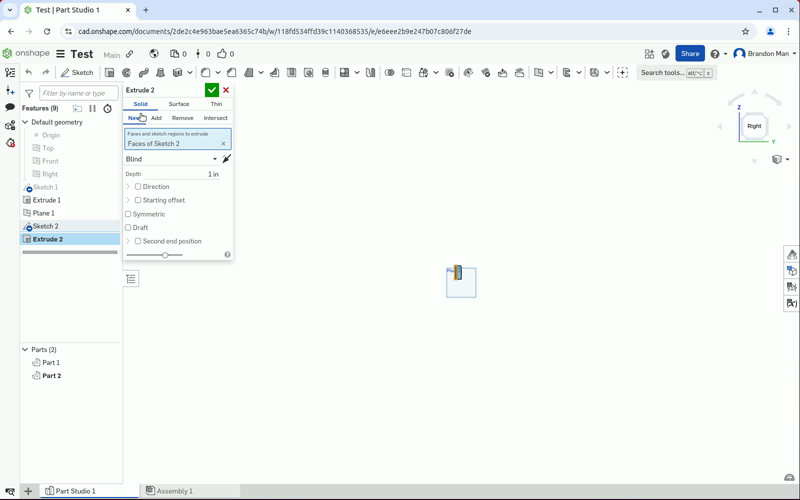
mouse_move(137, 120)
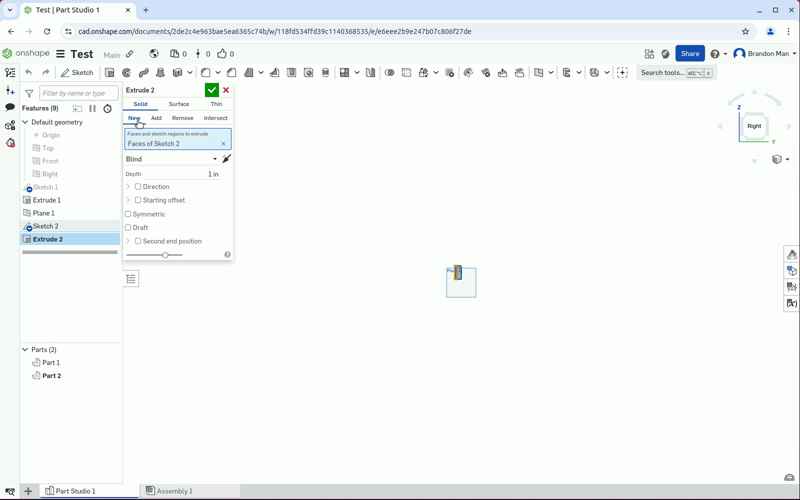
click(137, 120)
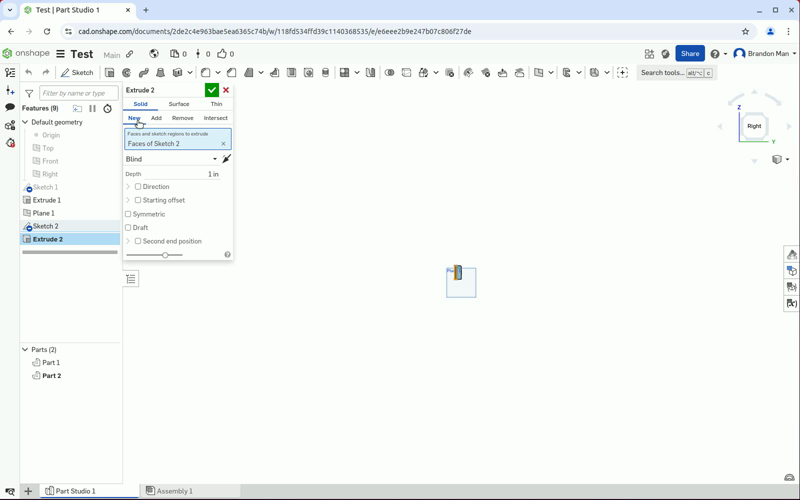
key(tab, 4)
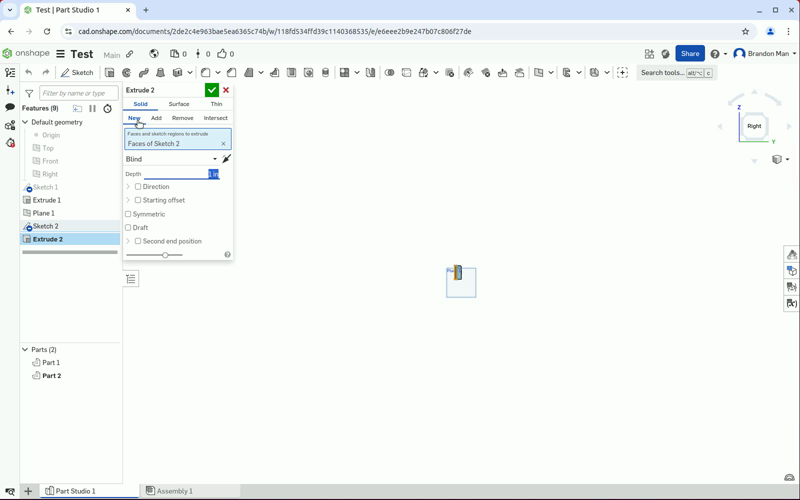
text(2.648)
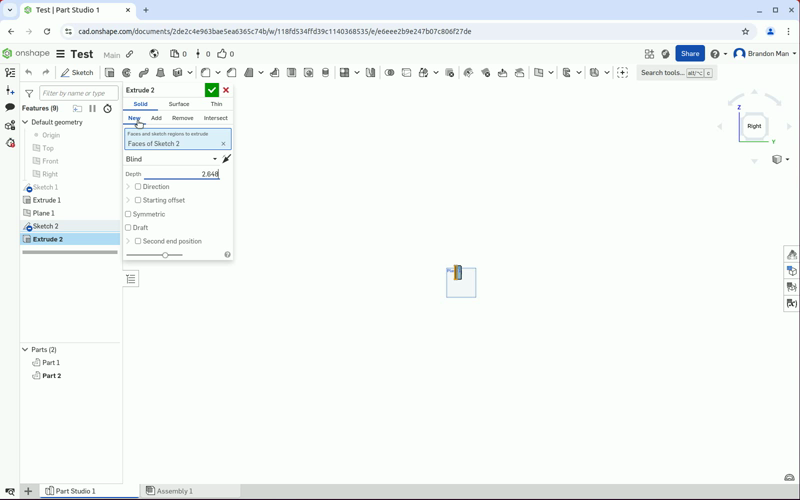
key(enter)
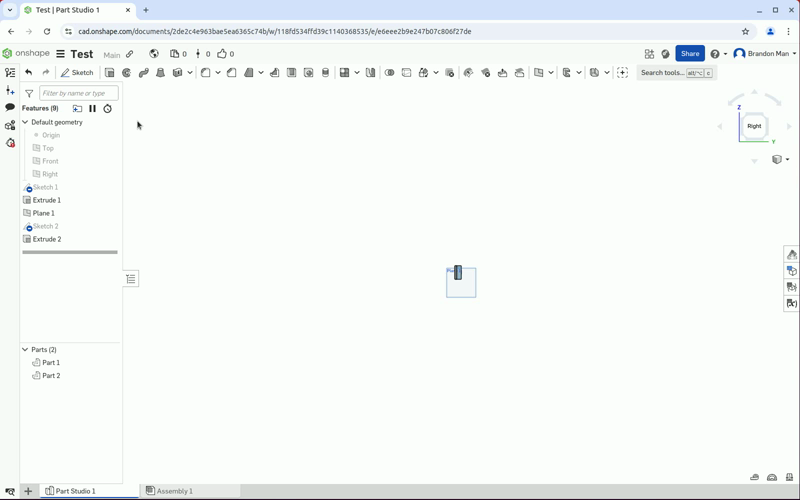
key(shift+h)
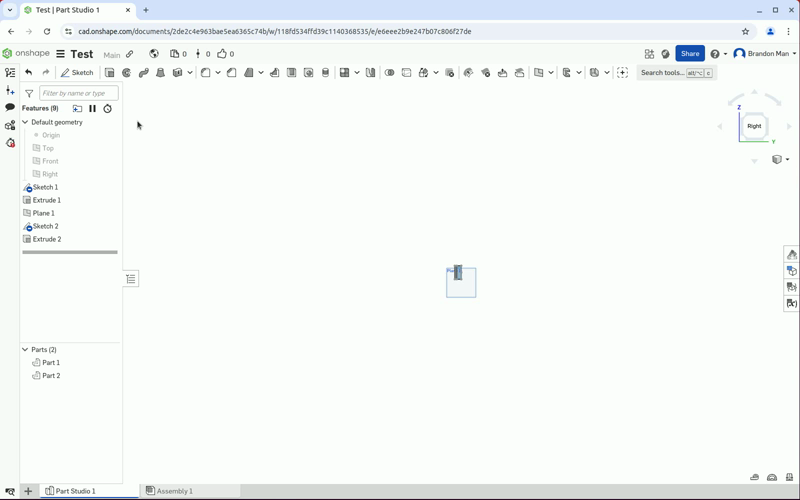
key(shift+h)
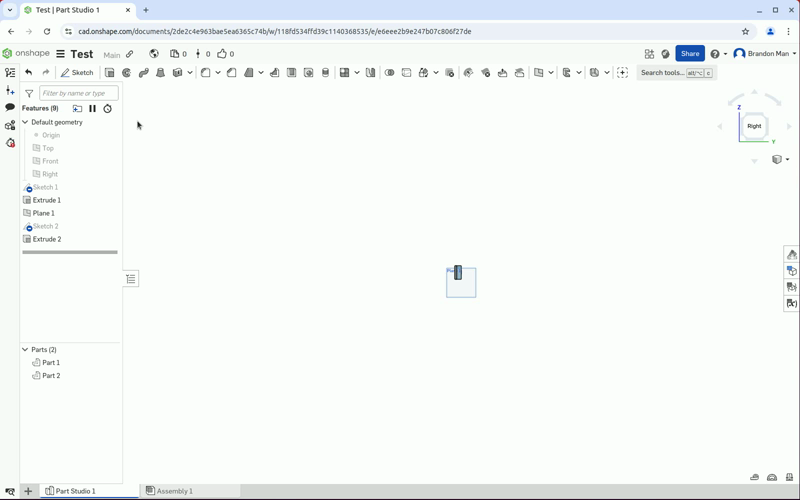
mouse_move(73, 189)
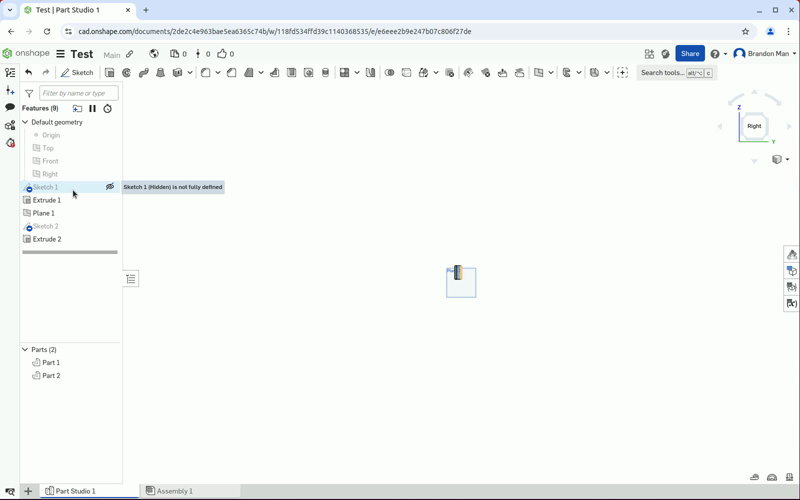
click(73, 189)
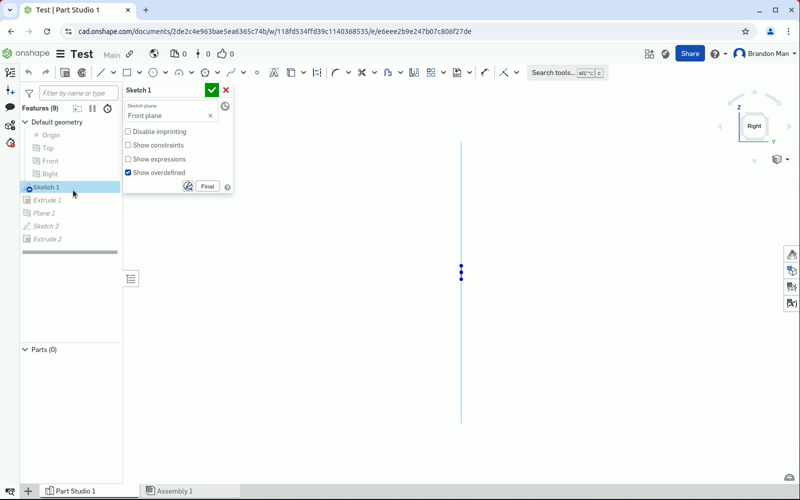
mouse_move(229, 92)
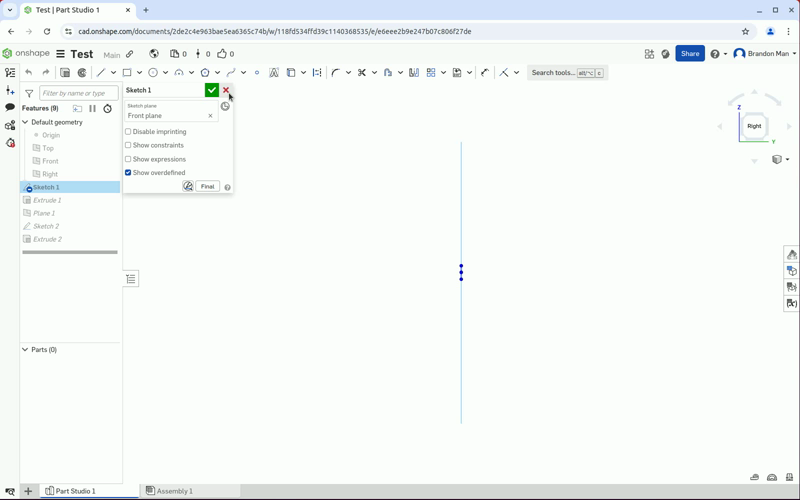
click(229, 92)
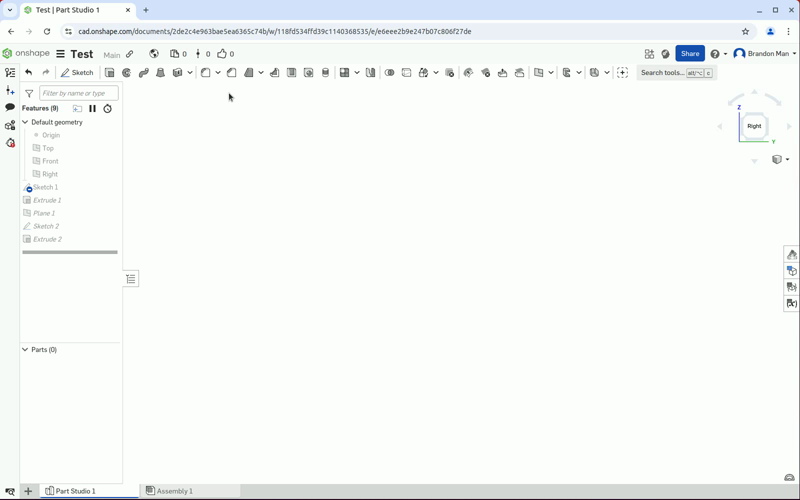
key(shift+s)
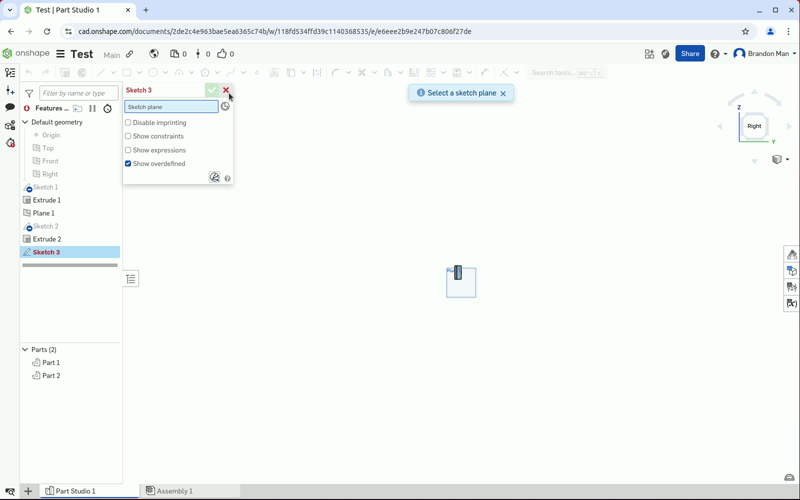
mouse_move(73, 215)
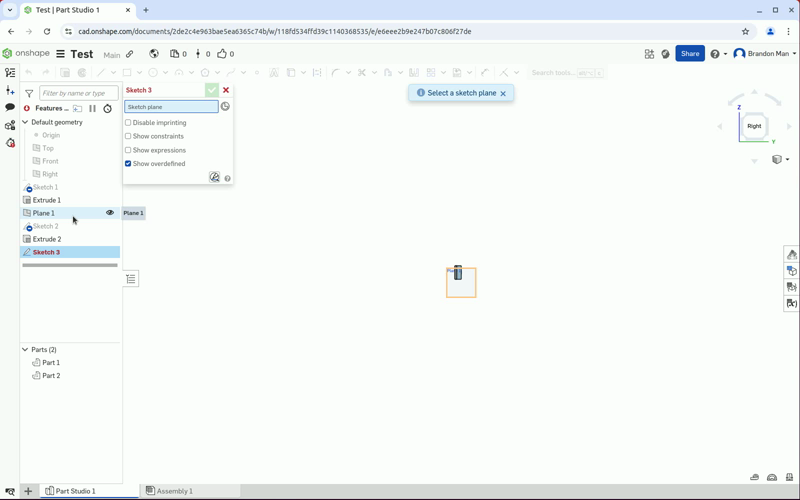
click(73, 215)
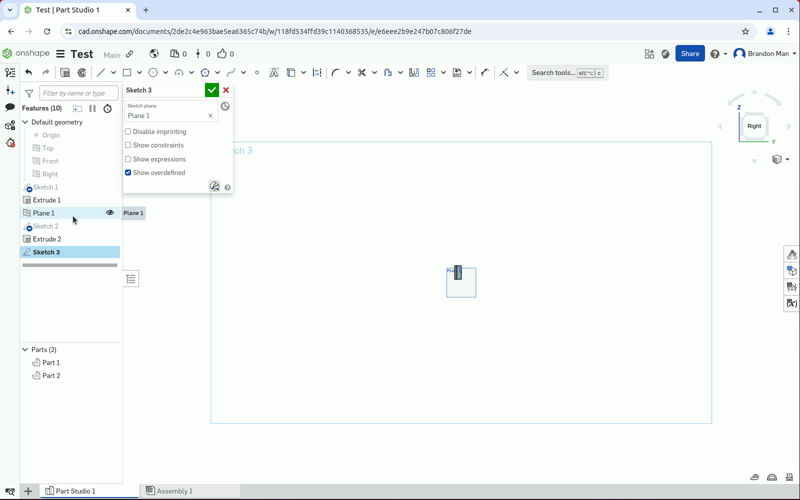
mouse_move(73, 352)
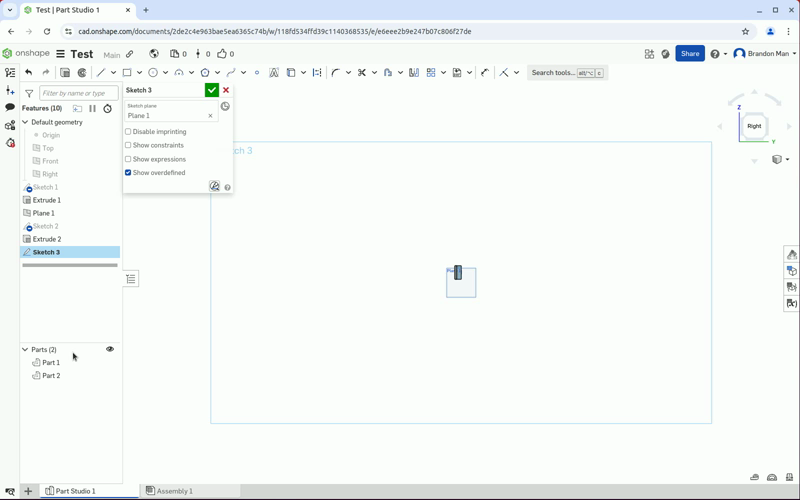
key(y)
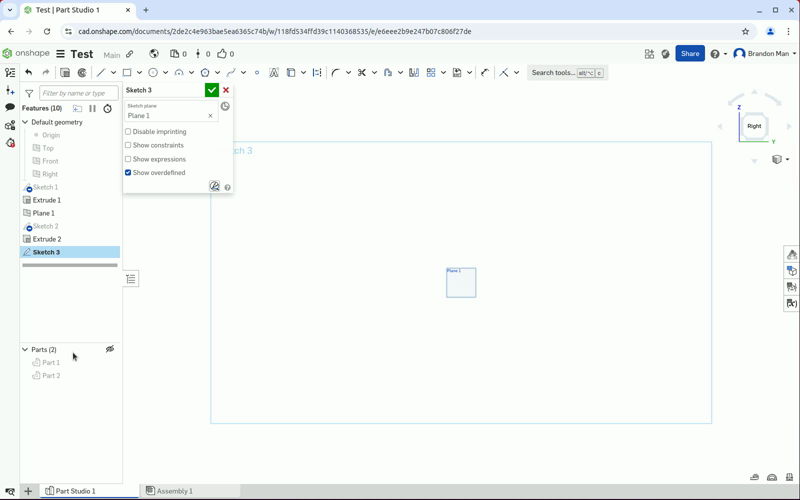
key(l)
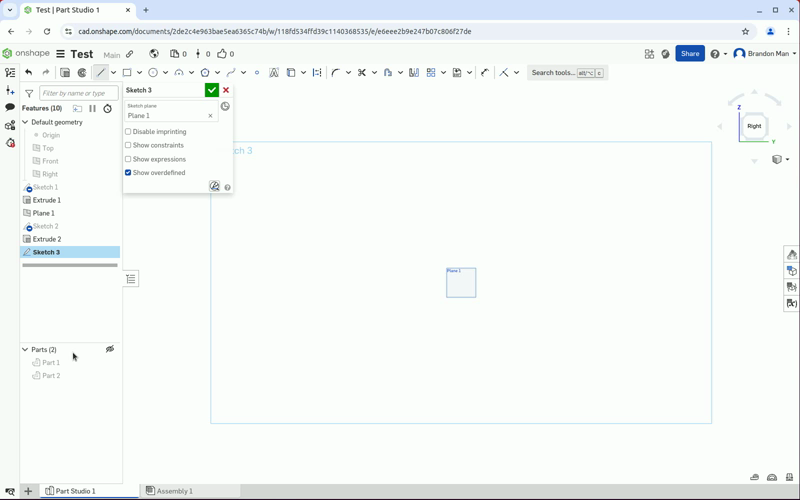
key_down(shift)
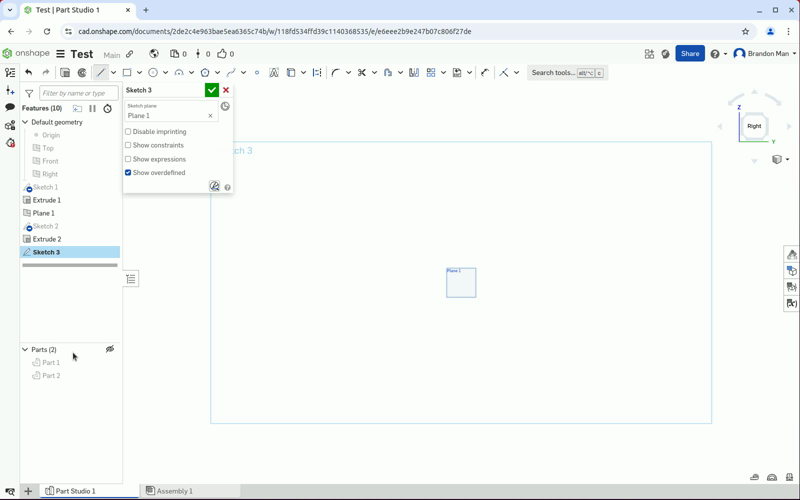
mouse_move(452, 279)
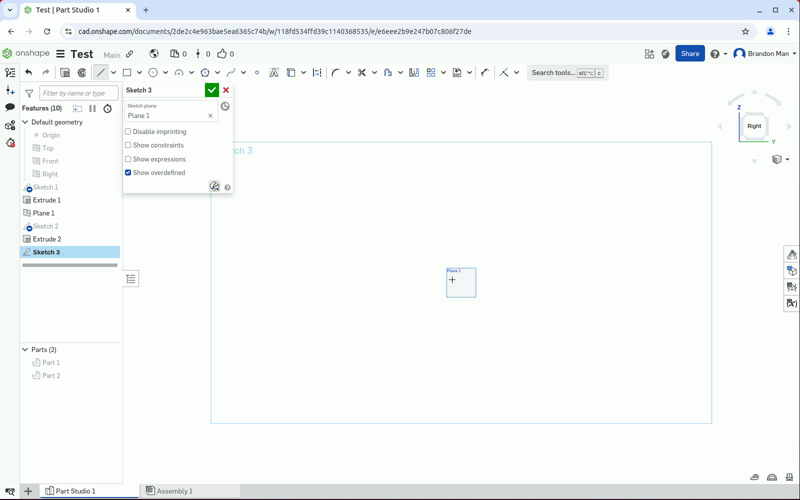
click(452, 279)
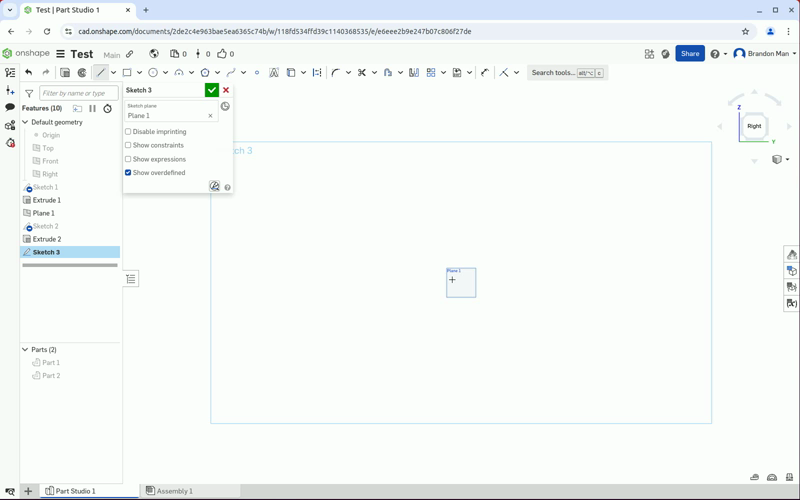
key_up(shift)
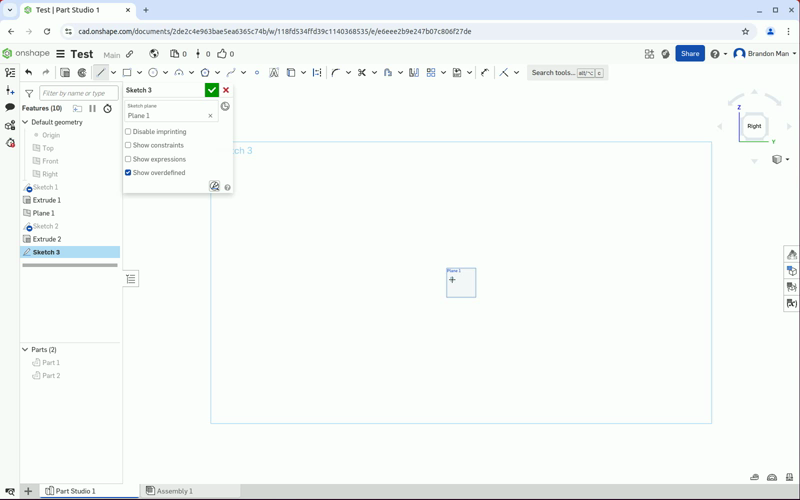
key_down(shift)
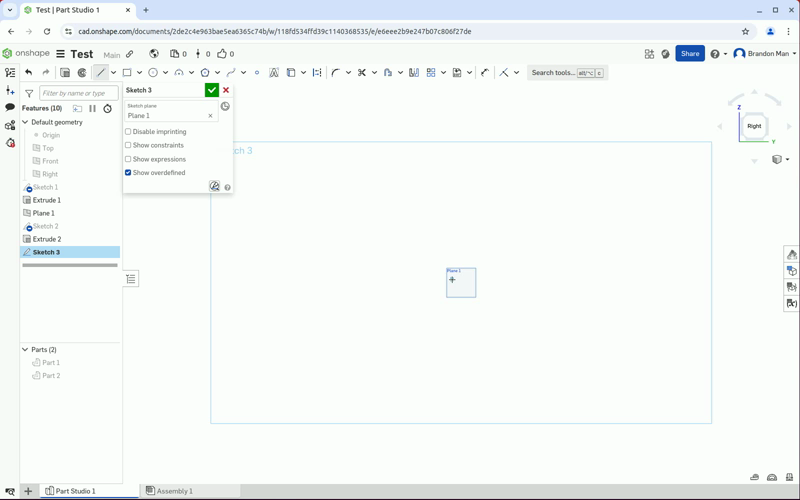
mouse_move(482, 279)
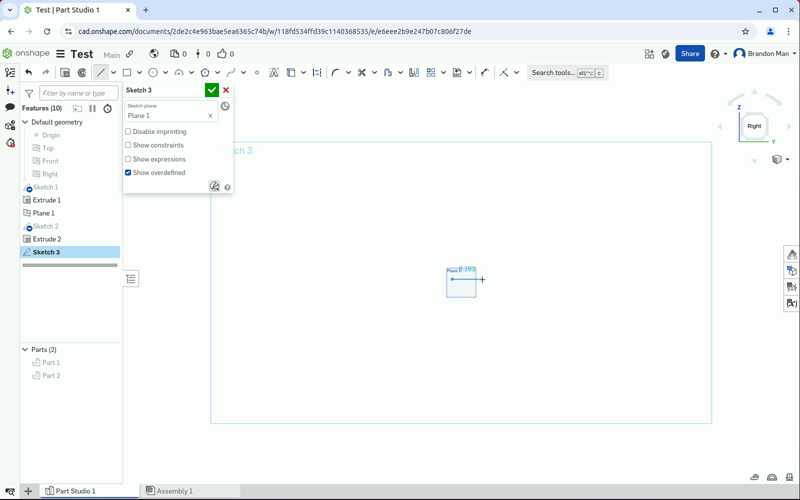
mouse_move(454, 279)
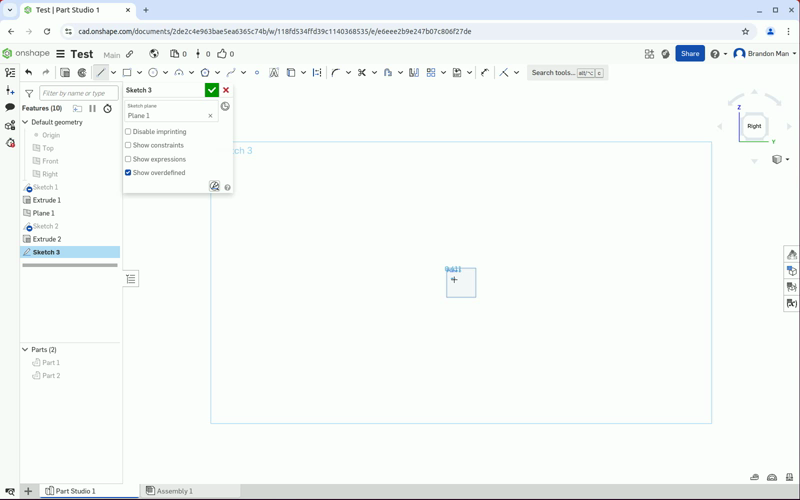
scroll(6)
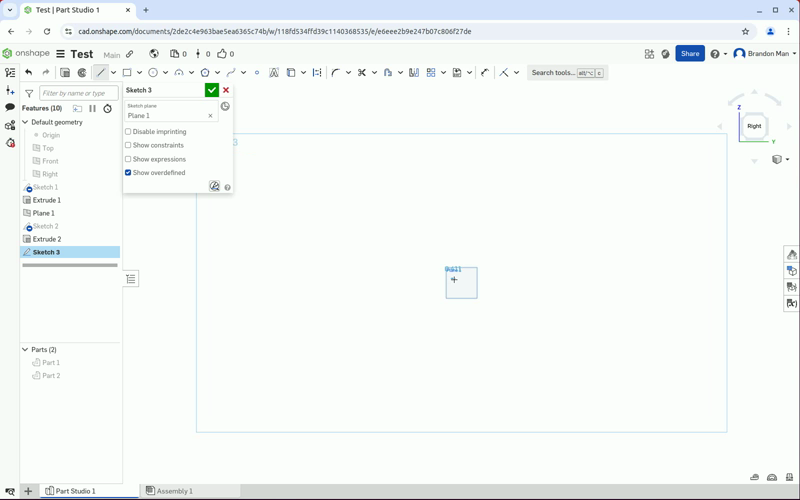
scroll(6)
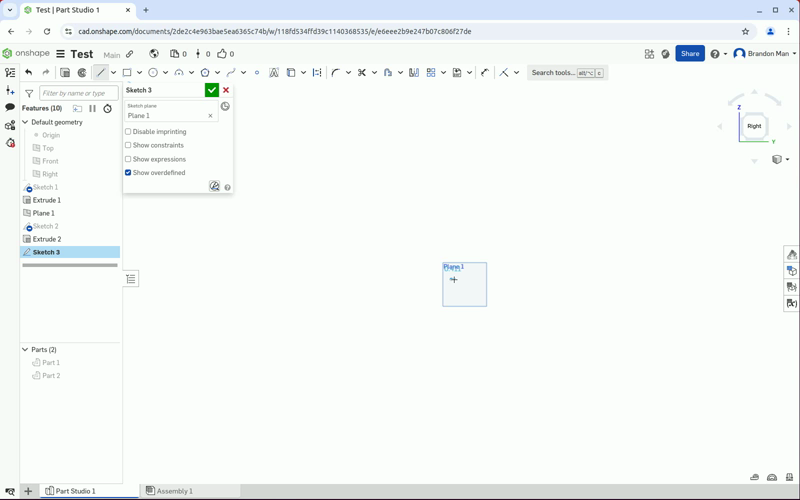
scroll(6)
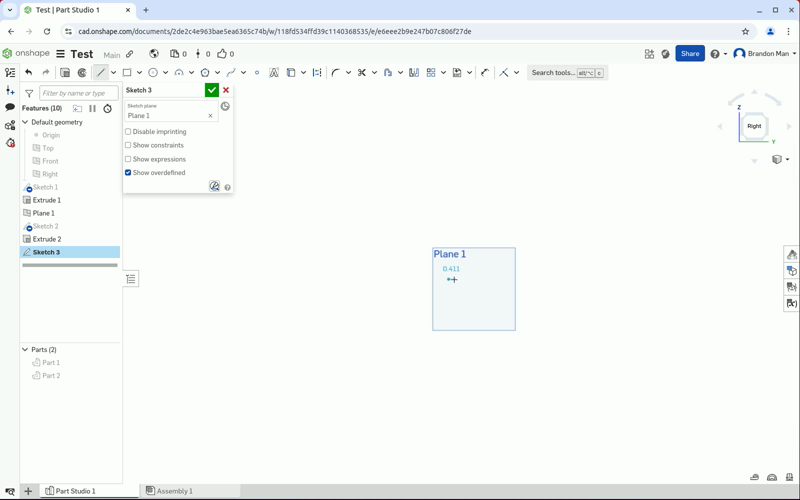
scroll(6)
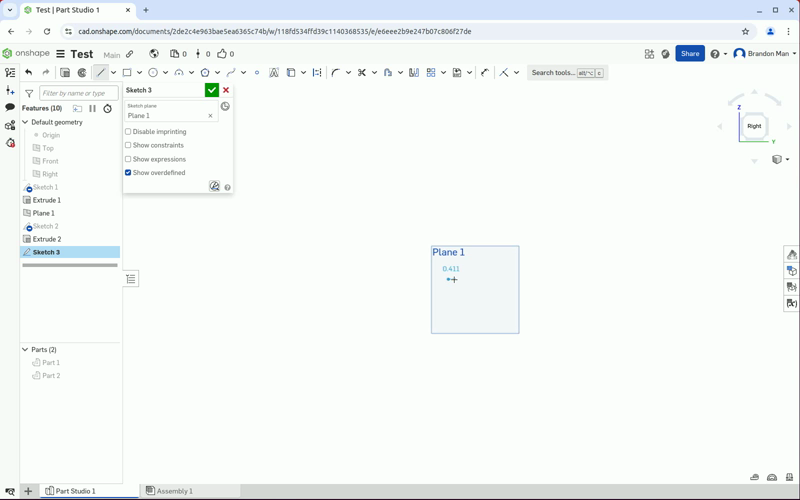
scroll(6)
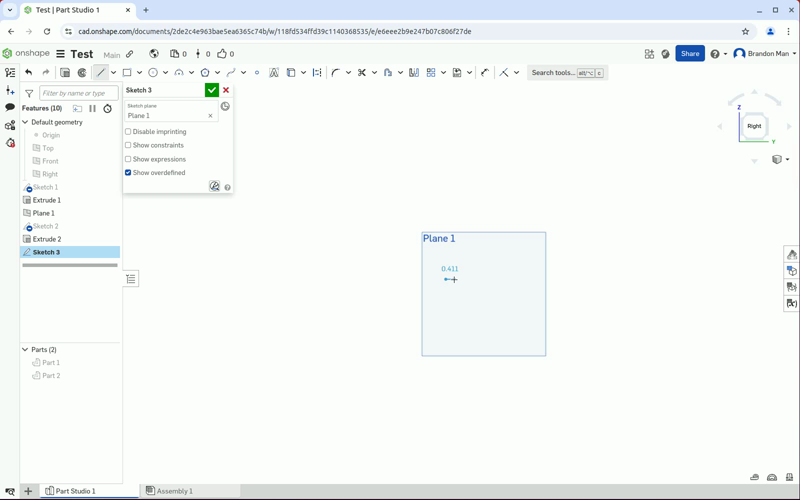
scroll(6)
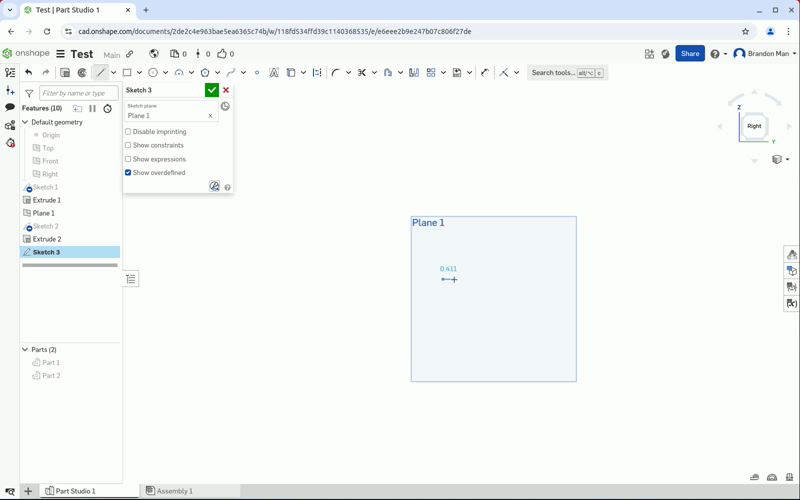
scroll(6)
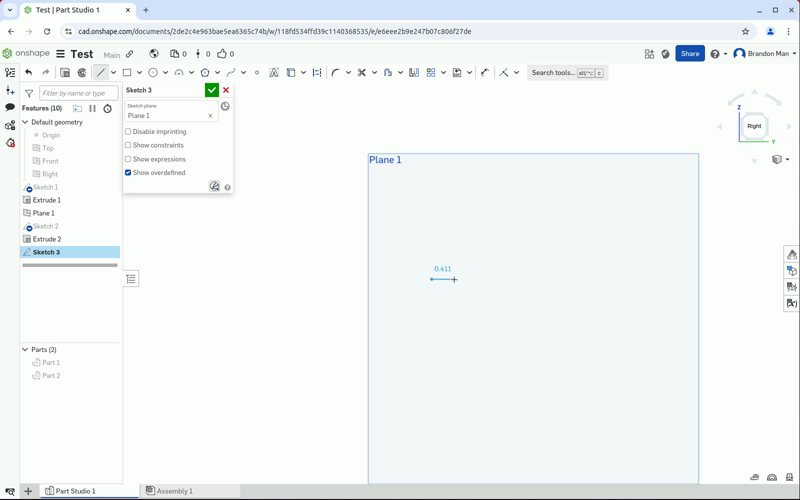
click(454, 279)
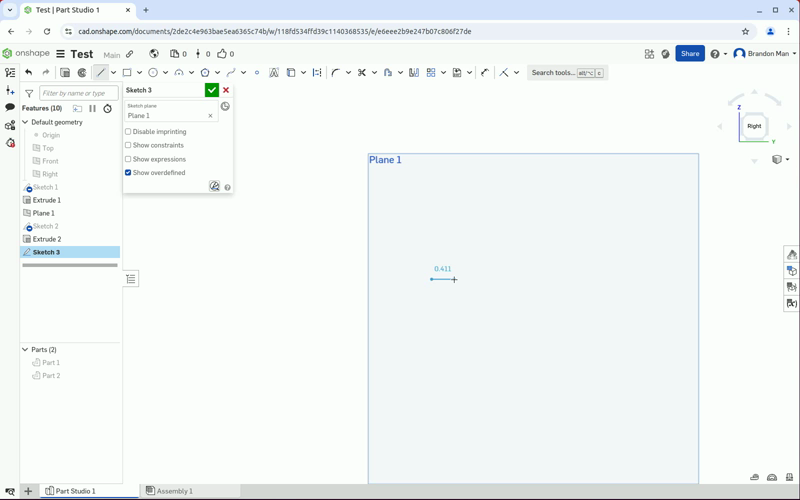
scroll(-6)
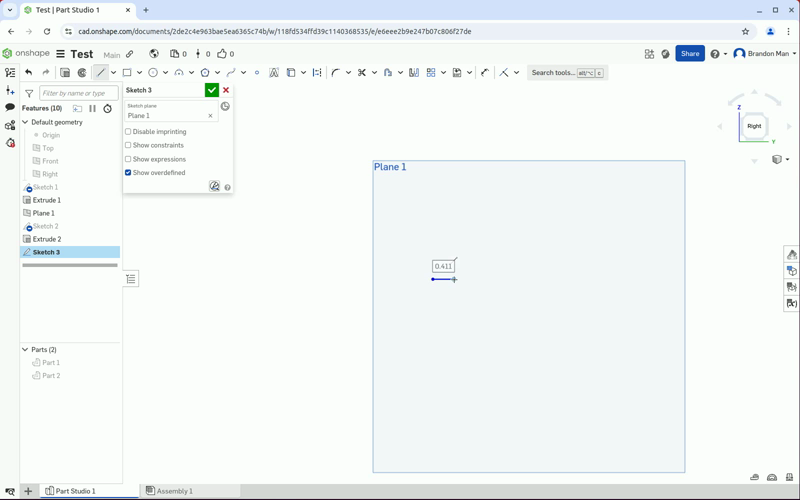
scroll(-6)
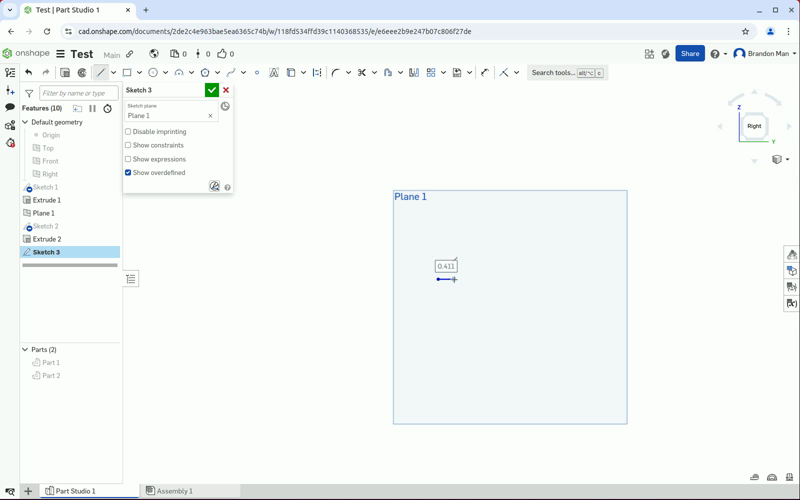
scroll(-6)
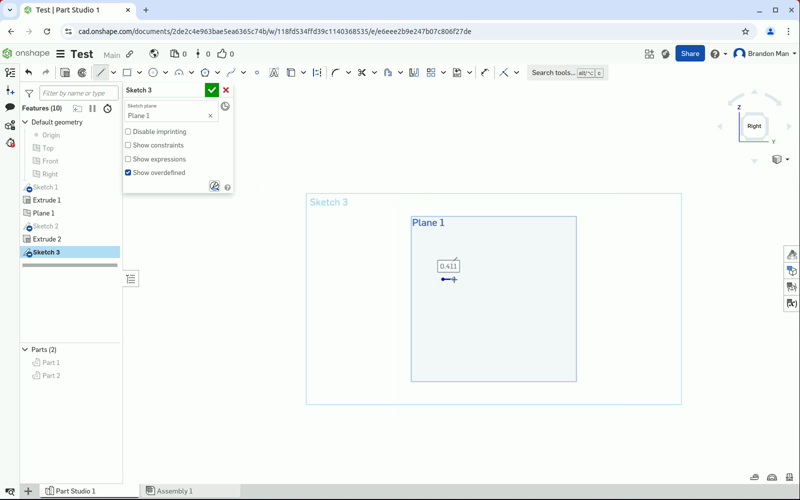
scroll(-6)
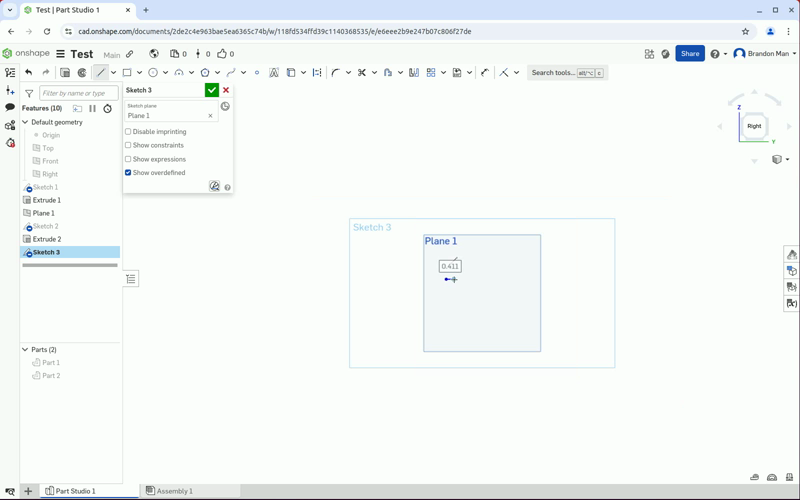
scroll(-6)
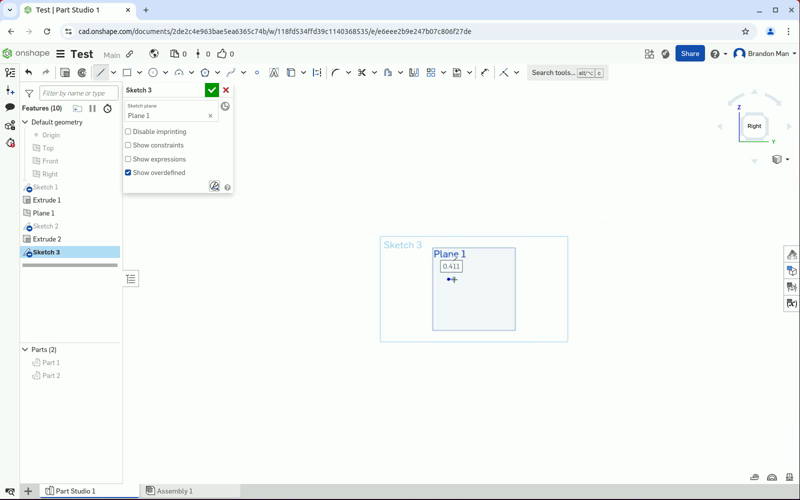
scroll(-6)
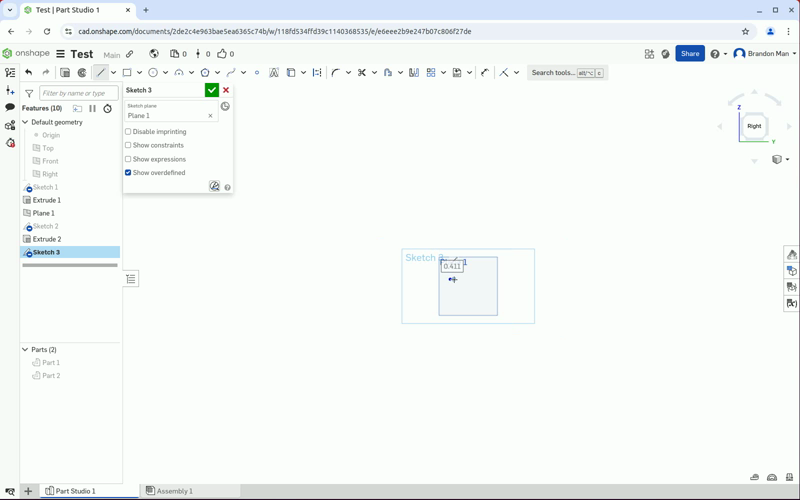
scroll(-6)
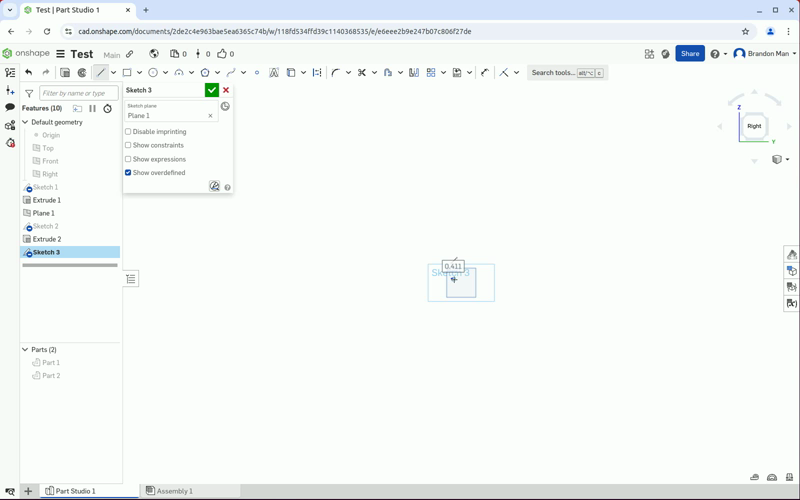
key_up(shift)
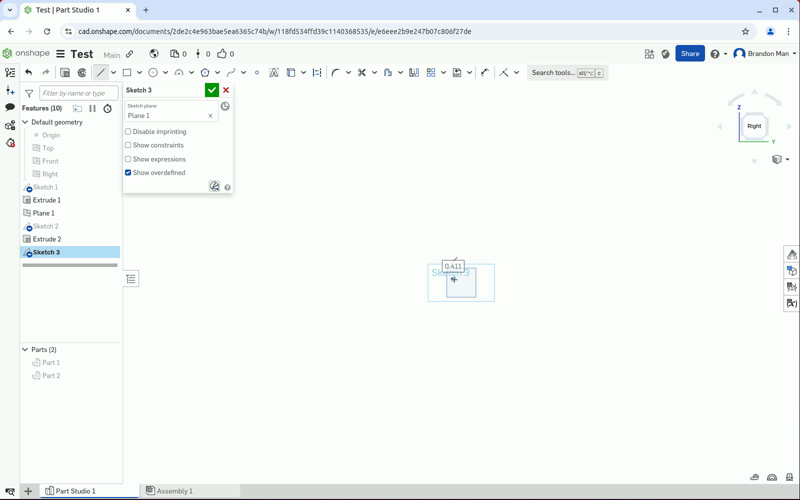
key_down(shift)
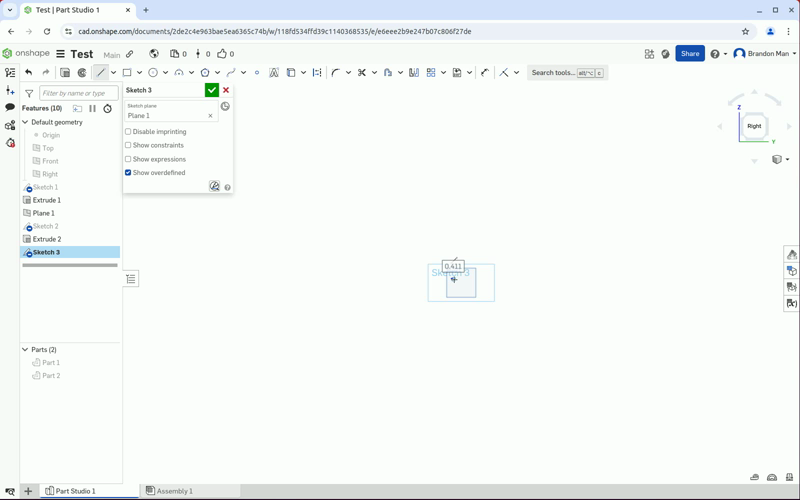
mouse_move(484, 279)
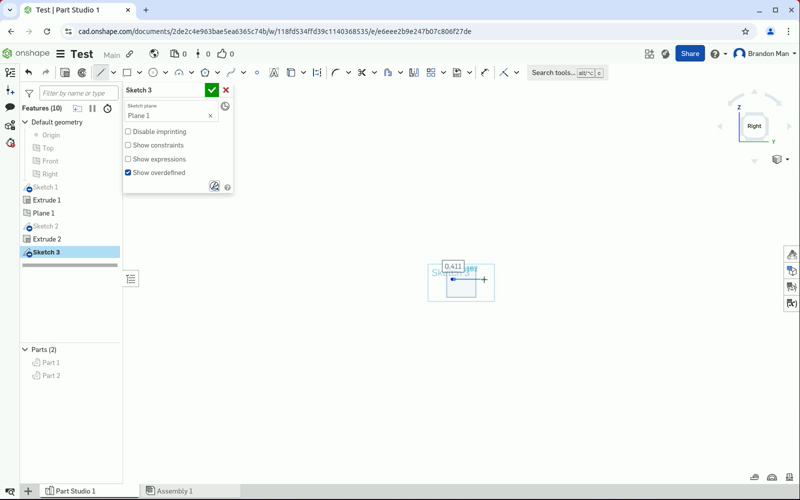
mouse_move(454, 265)
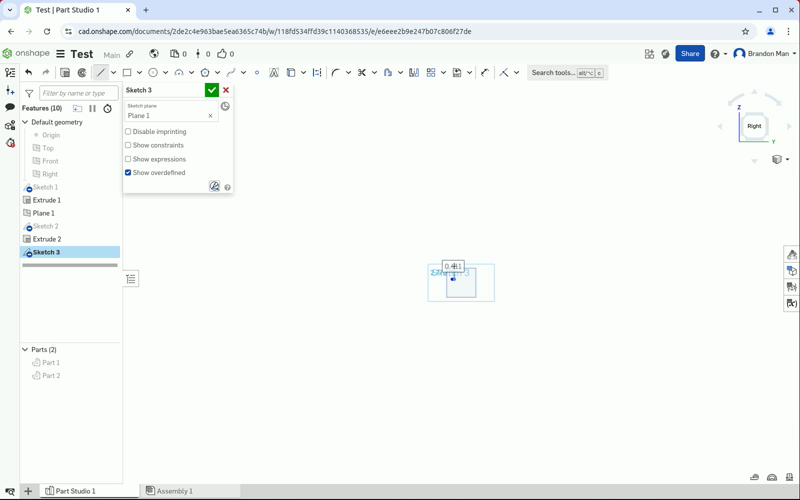
click(454, 265)
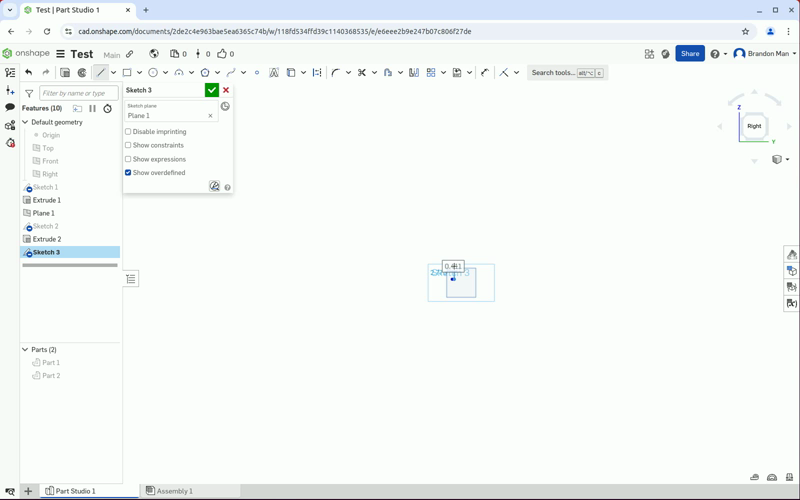
key_up(shift)
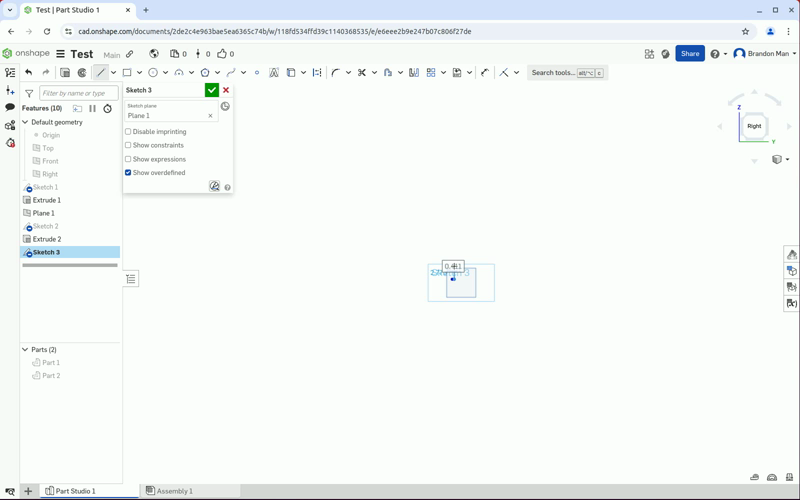
key_down(shift)
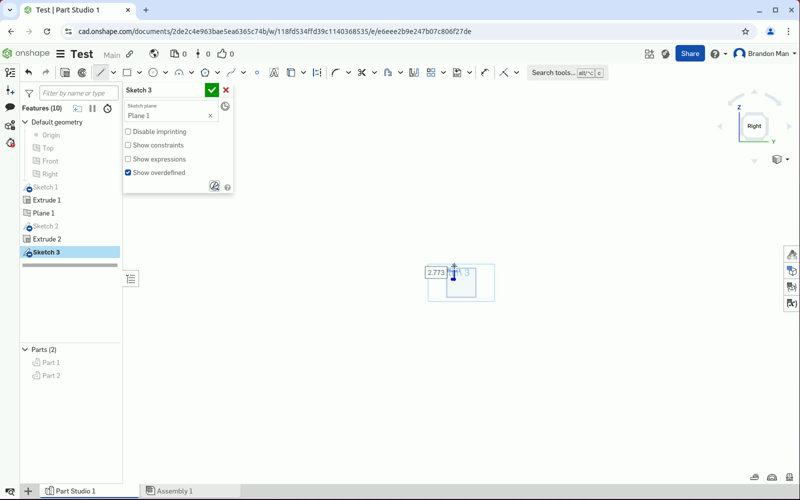
mouse_move(484, 265)
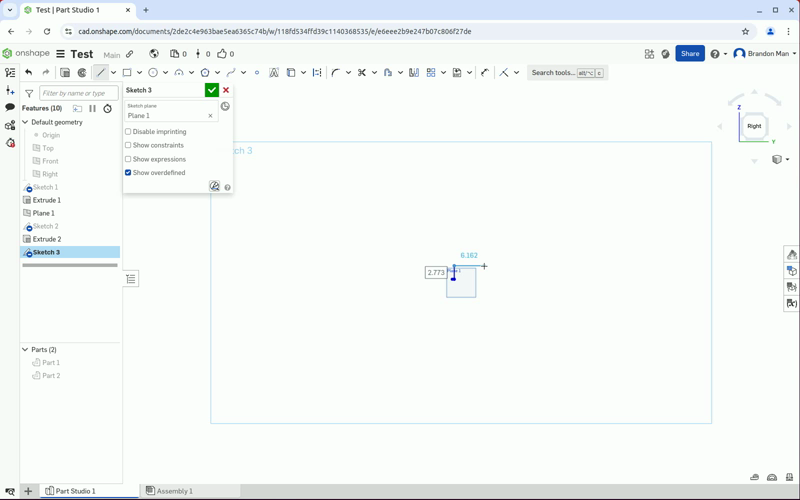
mouse_move(452, 265)
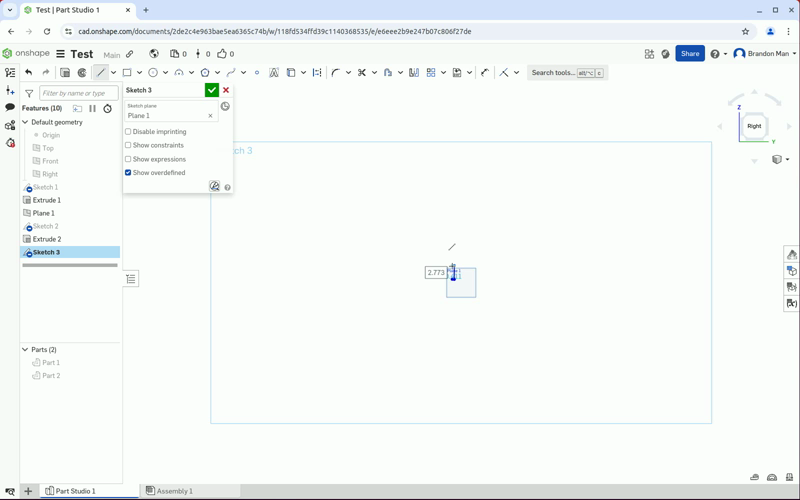
scroll(6)
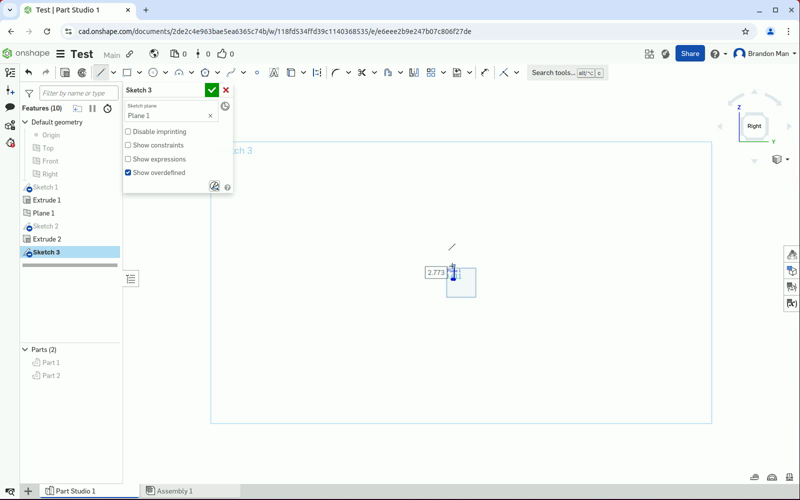
scroll(6)
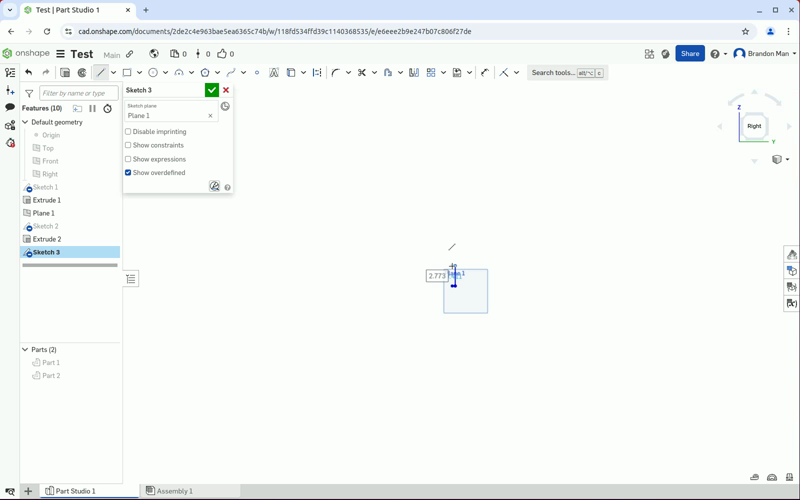
scroll(6)
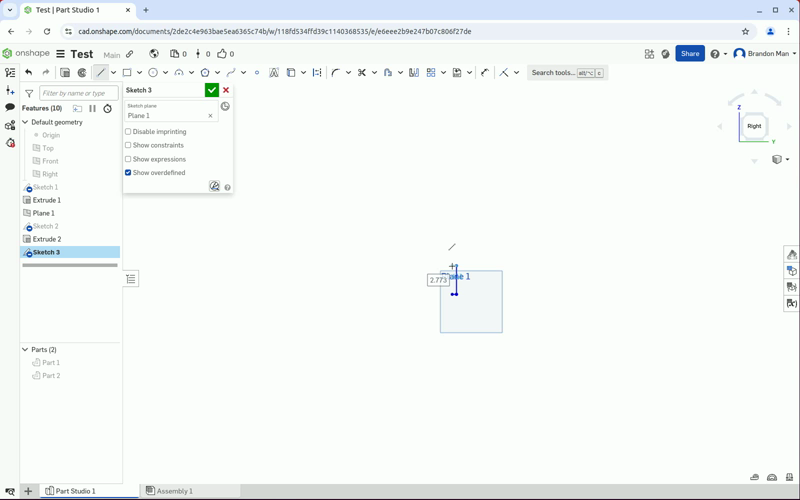
scroll(6)
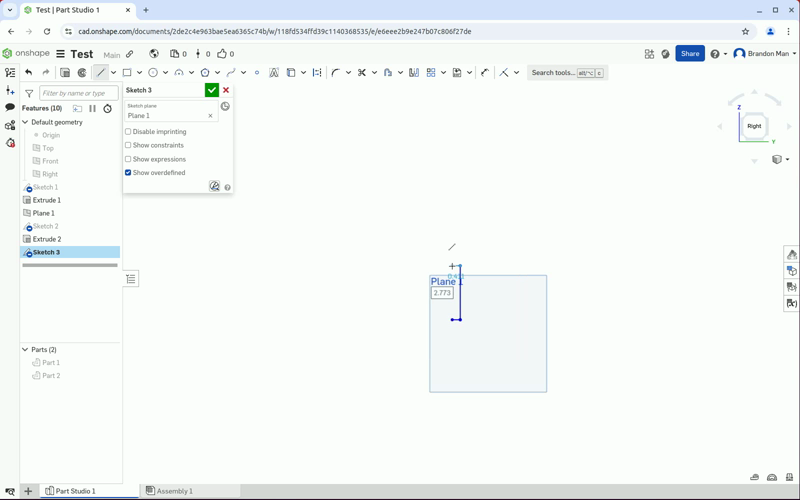
scroll(6)
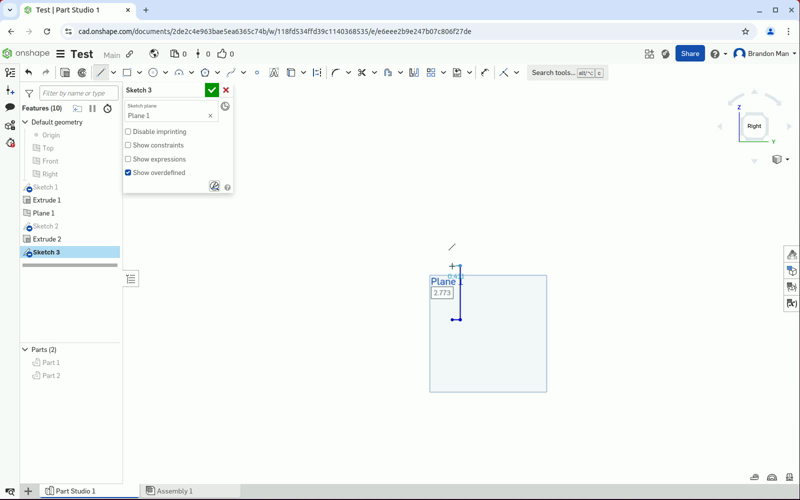
scroll(6)
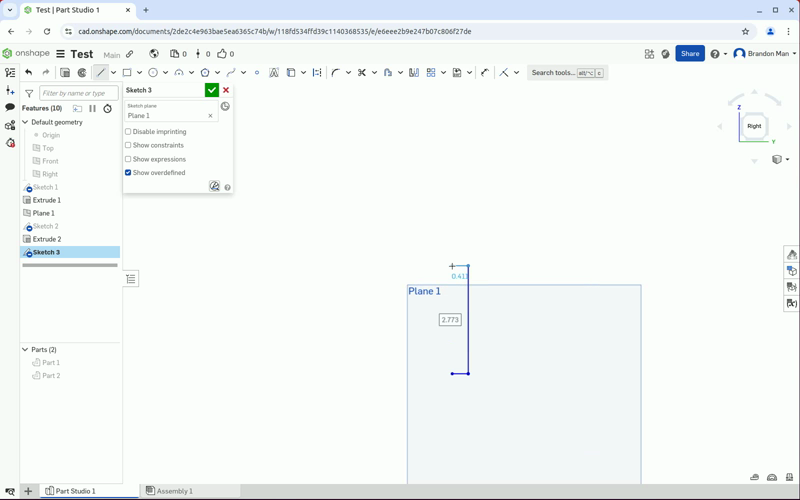
scroll(6)
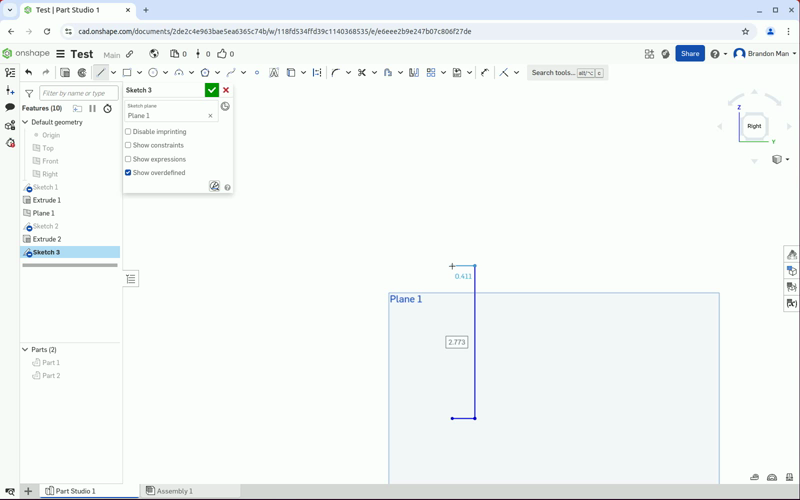
click(452, 265)
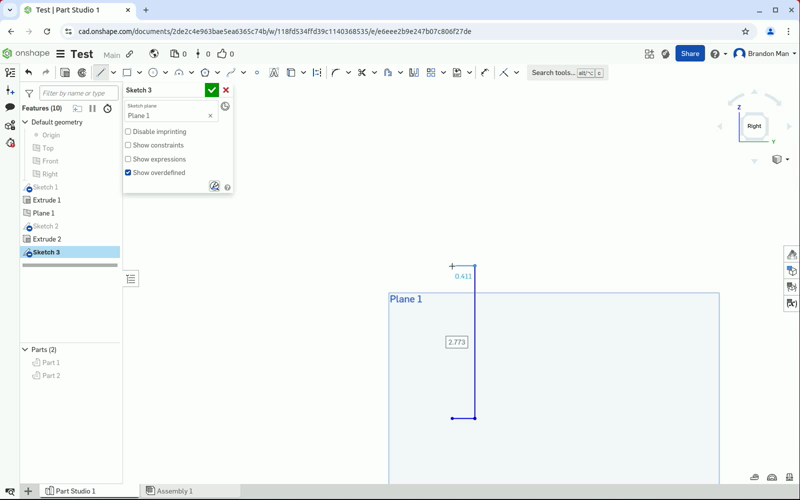
scroll(-6)
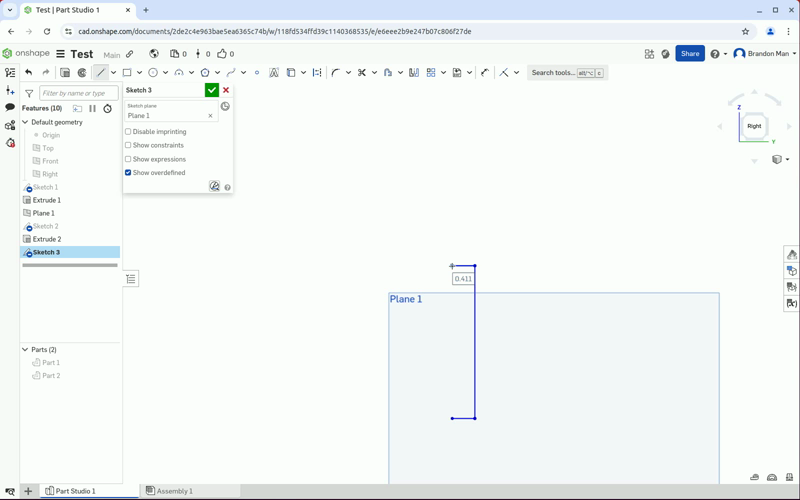
scroll(-6)
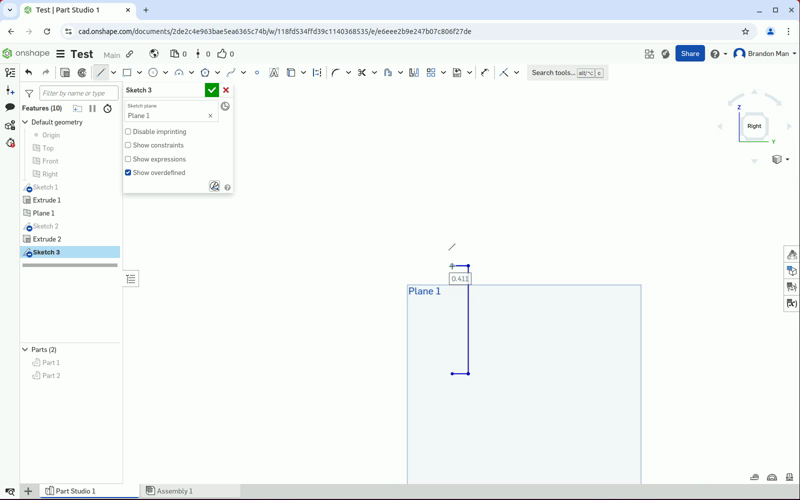
scroll(-6)
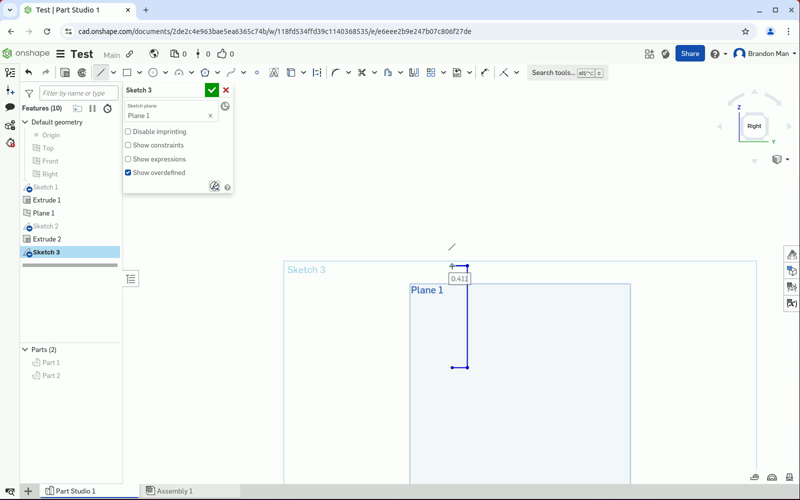
scroll(-6)
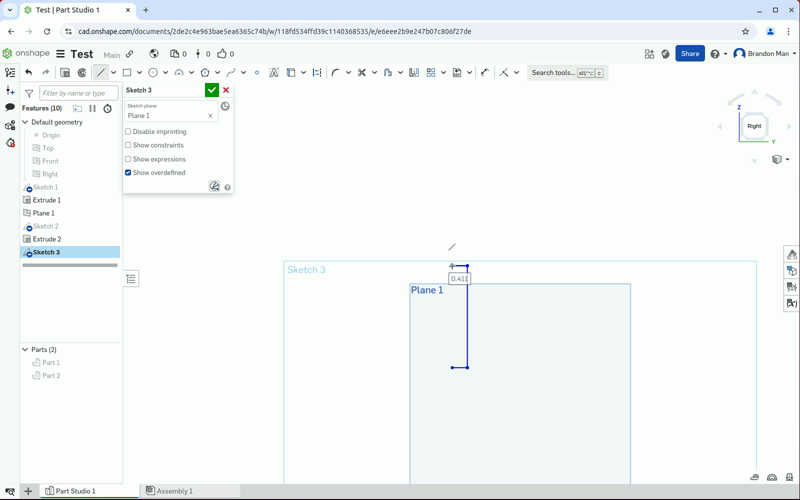
scroll(-6)
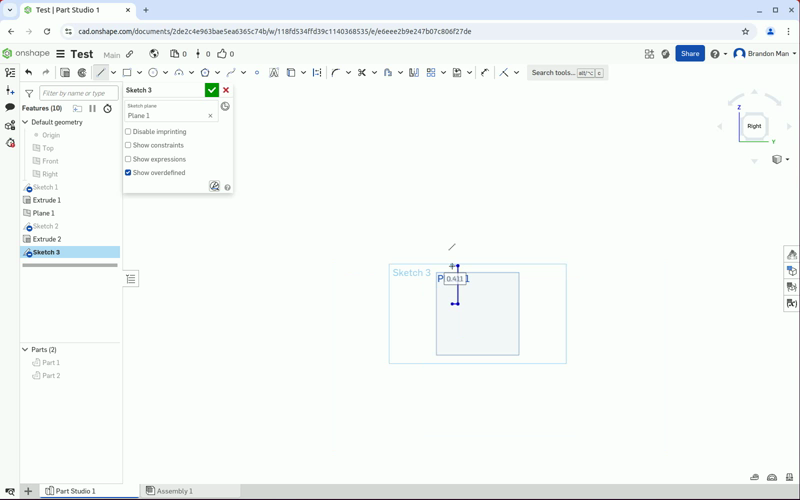
scroll(-6)
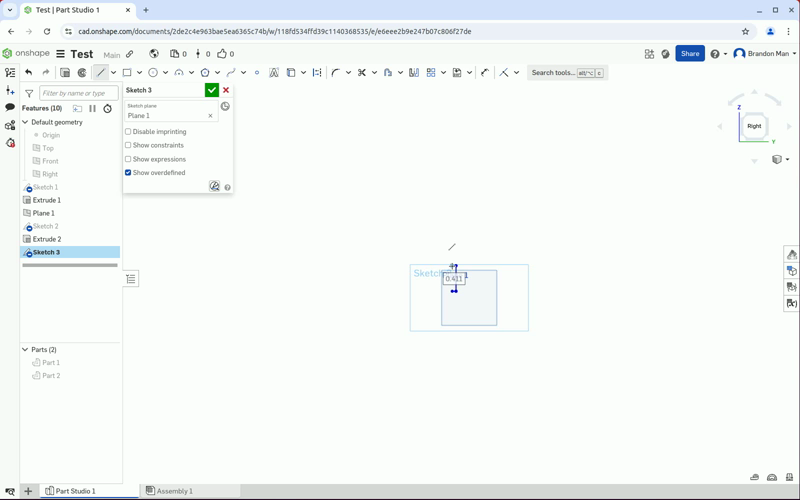
scroll(-6)
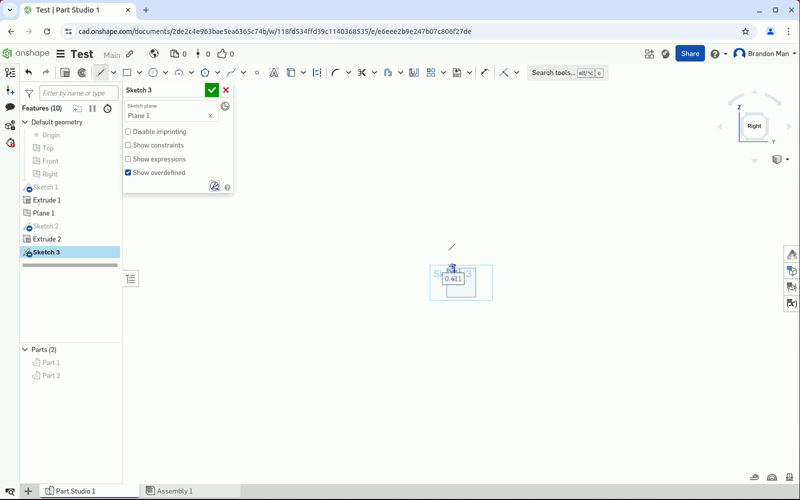
key_up(shift)
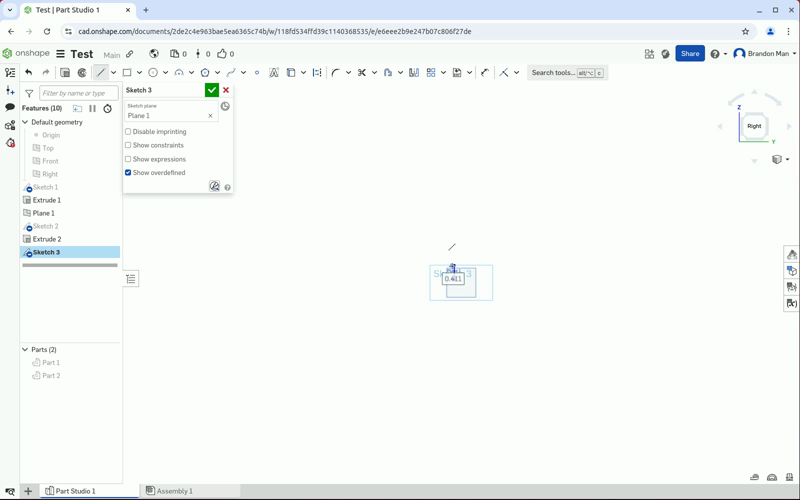
mouse_move(482, 265)
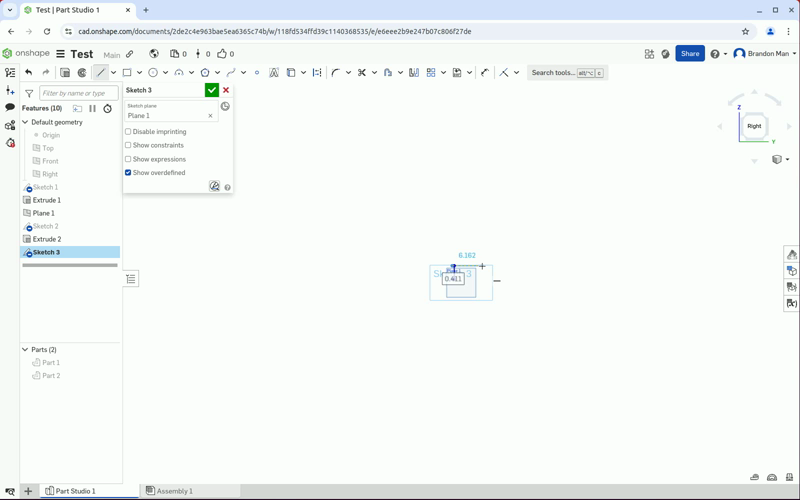
key_down(shift)
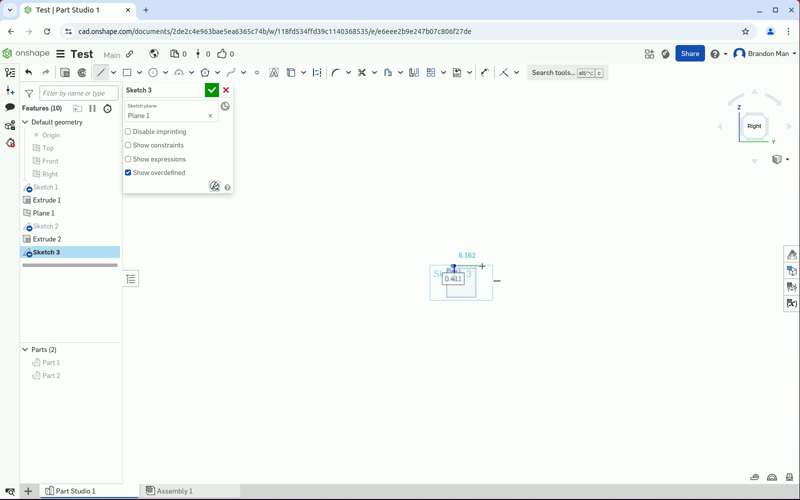
mouse_move(452, 279)
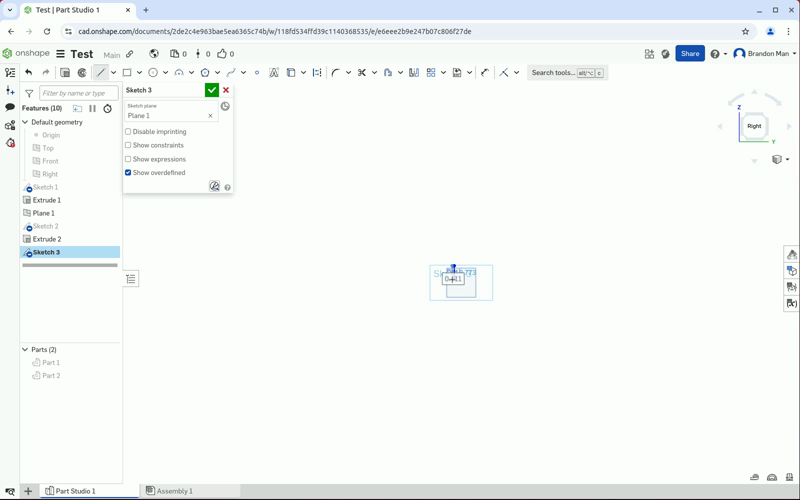
scroll(6)
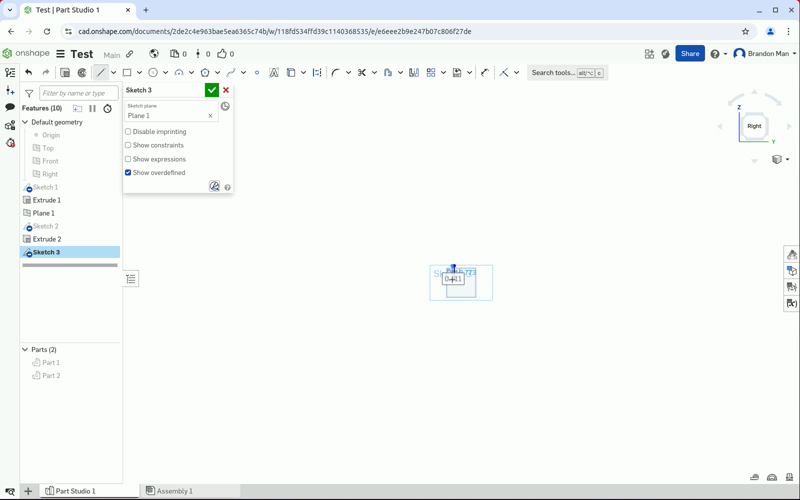
scroll(6)
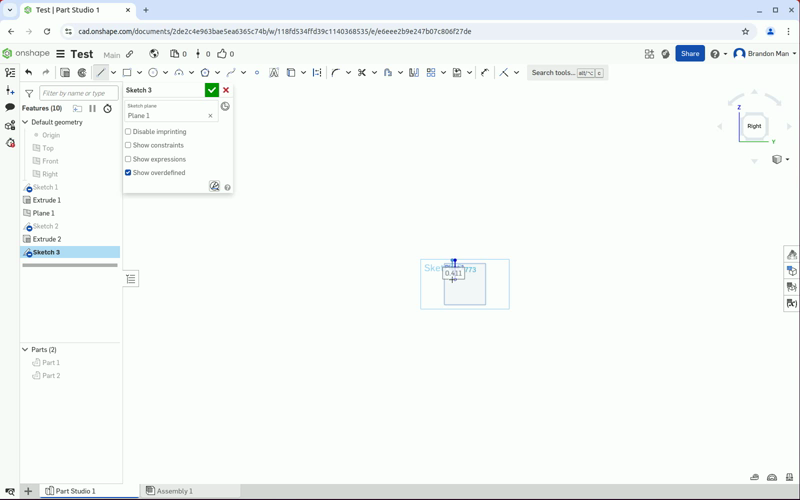
scroll(6)
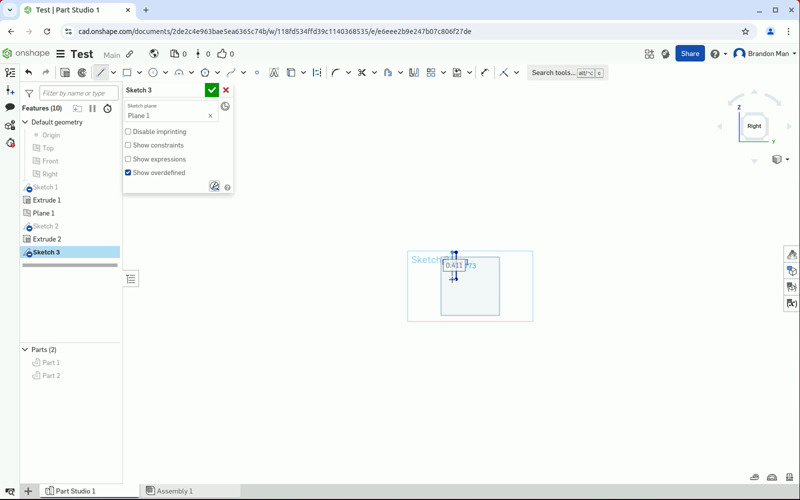
scroll(6)
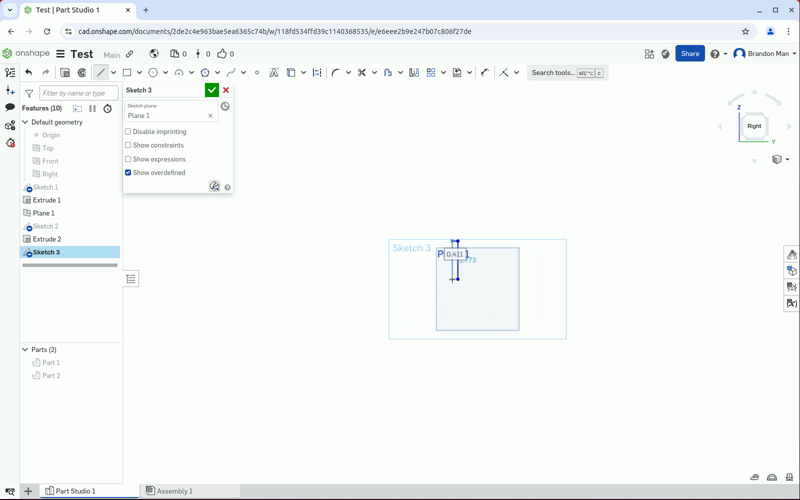
scroll(6)
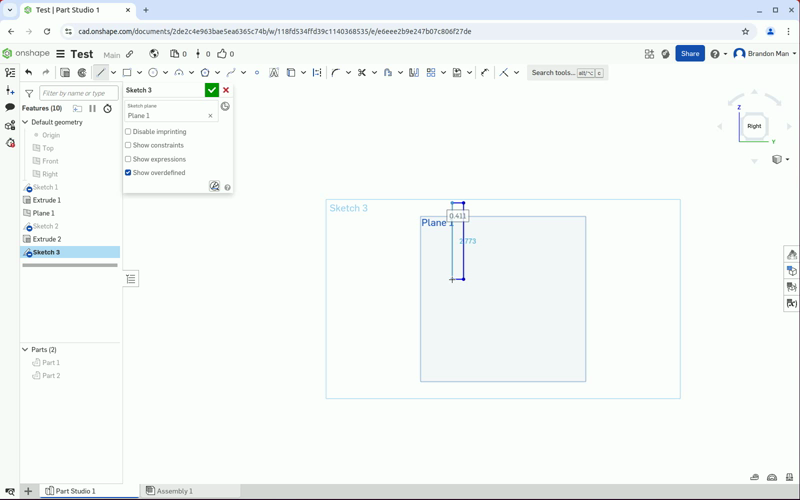
scroll(6)
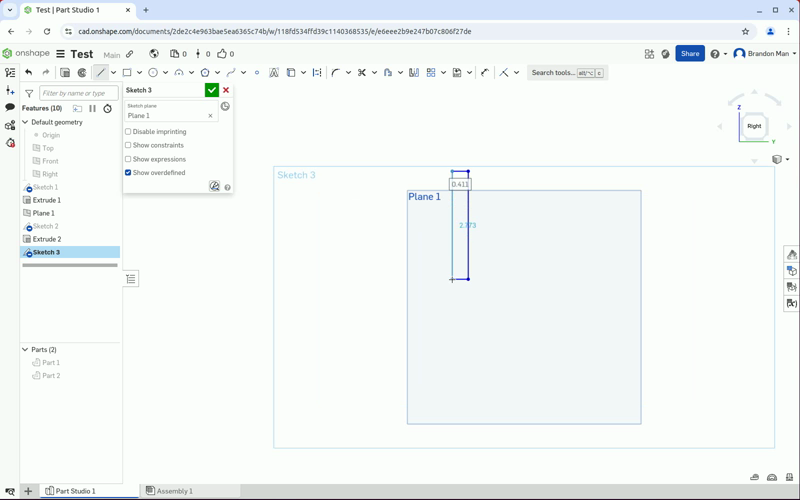
scroll(6)
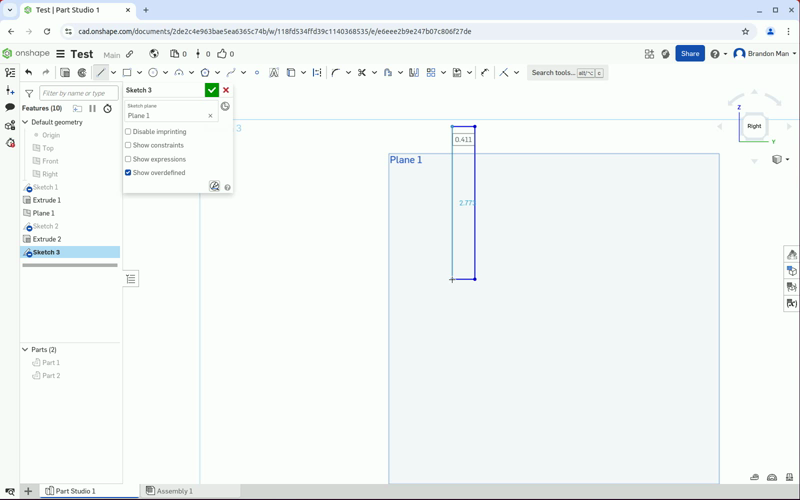
key_up(shift)
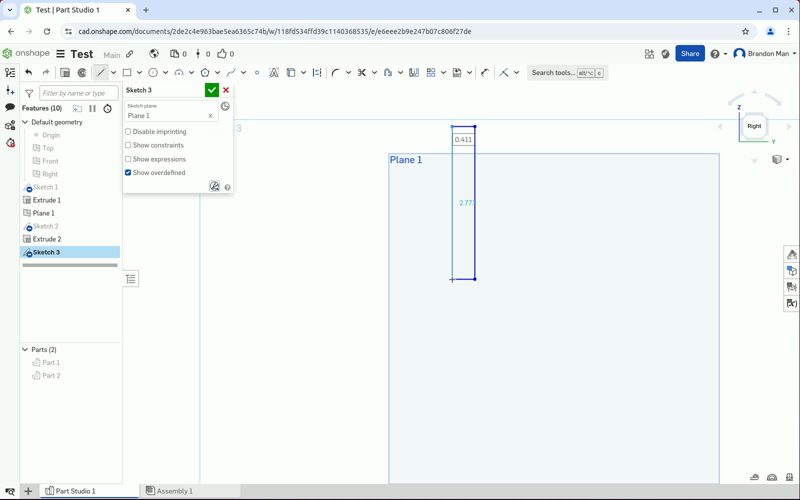
click(452, 279)
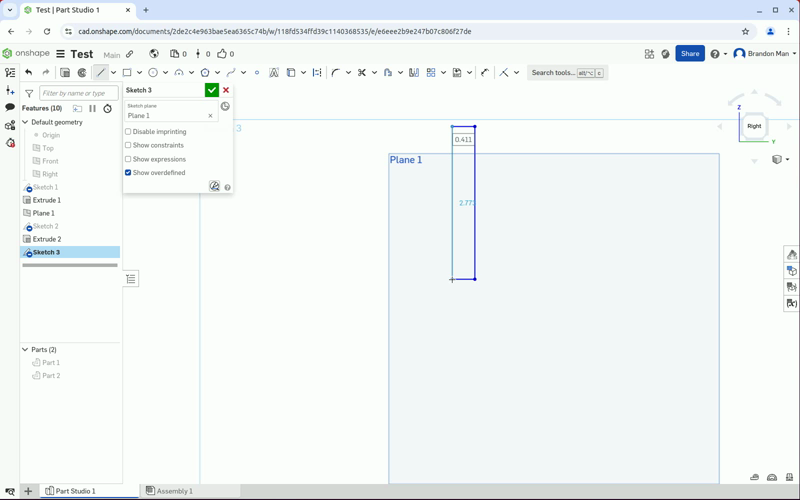
scroll(-6)
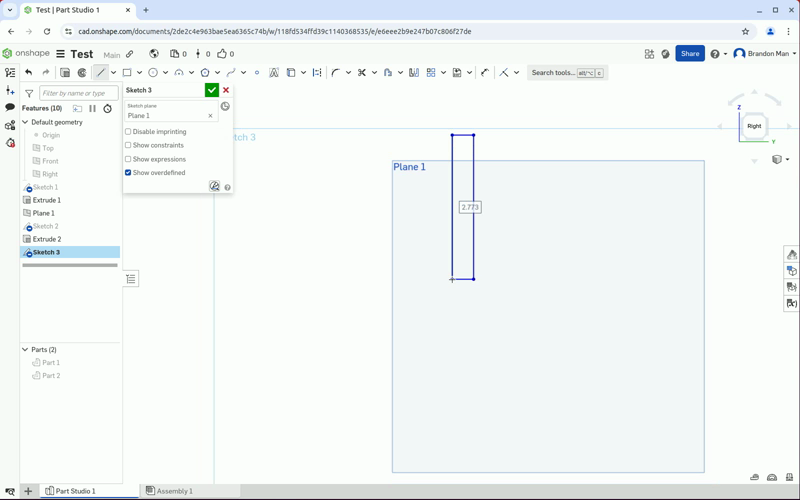
scroll(-6)
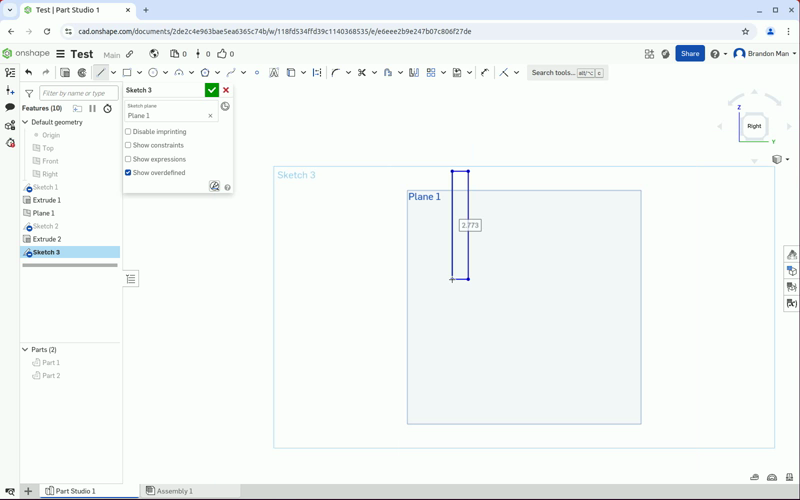
scroll(-6)
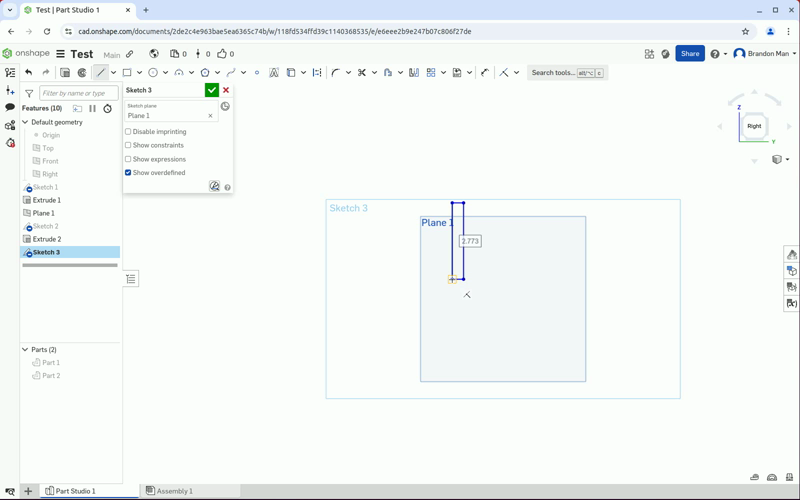
scroll(-6)
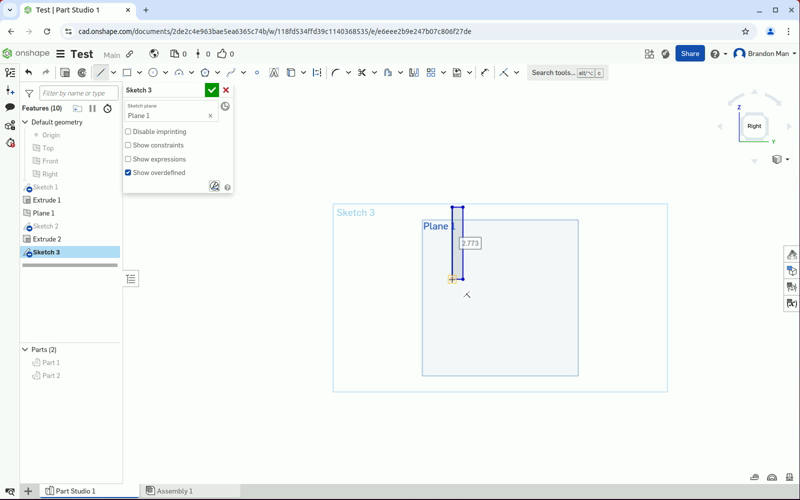
scroll(-6)
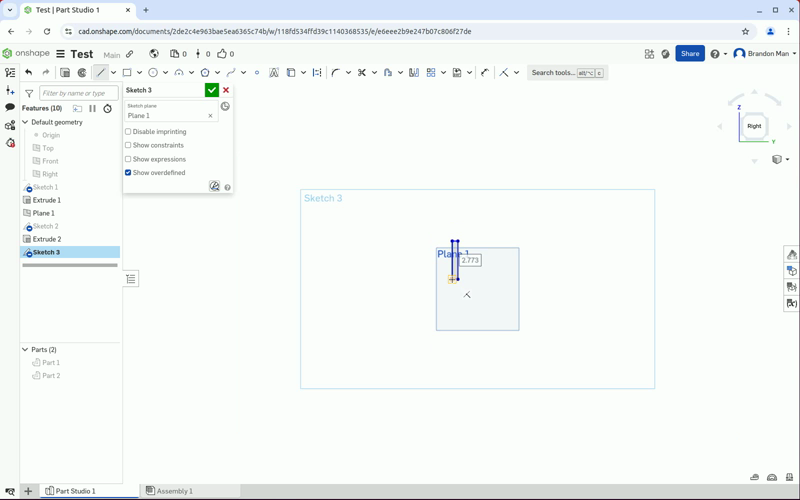
scroll(-6)
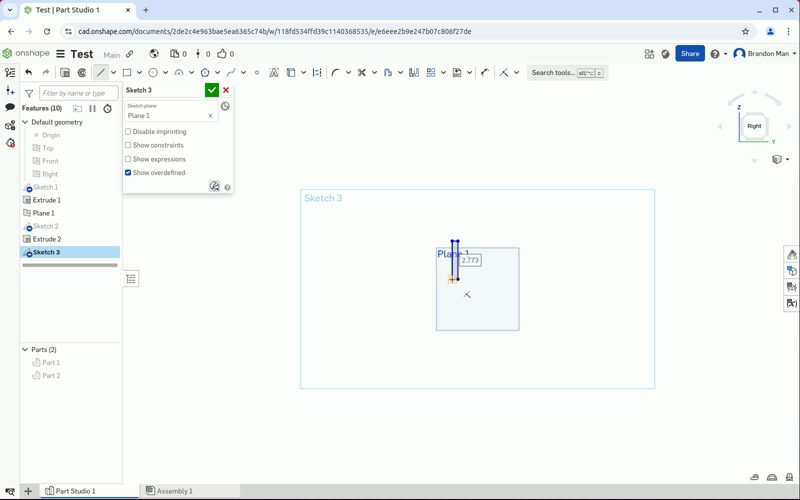
scroll(-6)
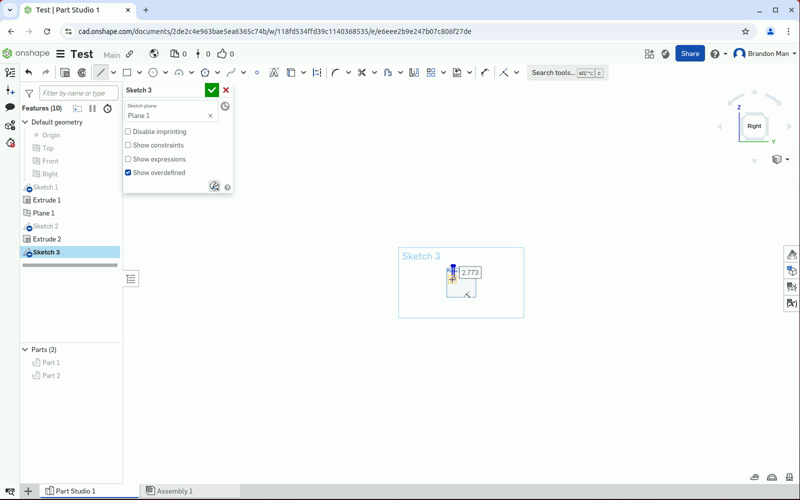
key(esc)
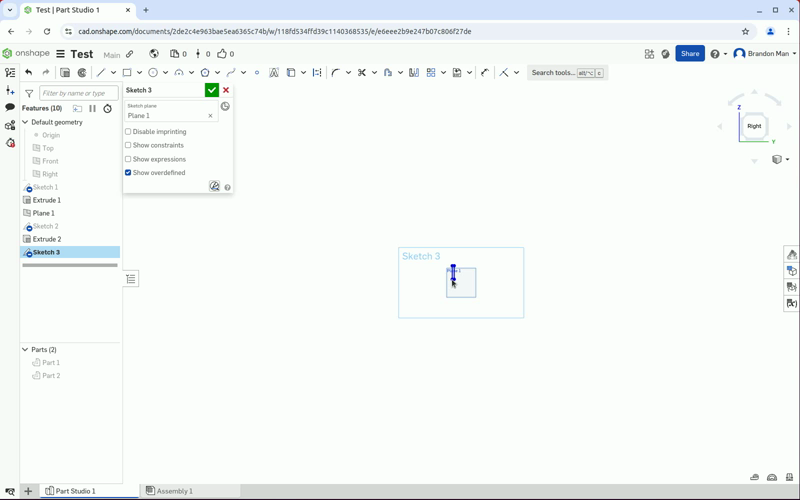
mouse_move(453, 275)
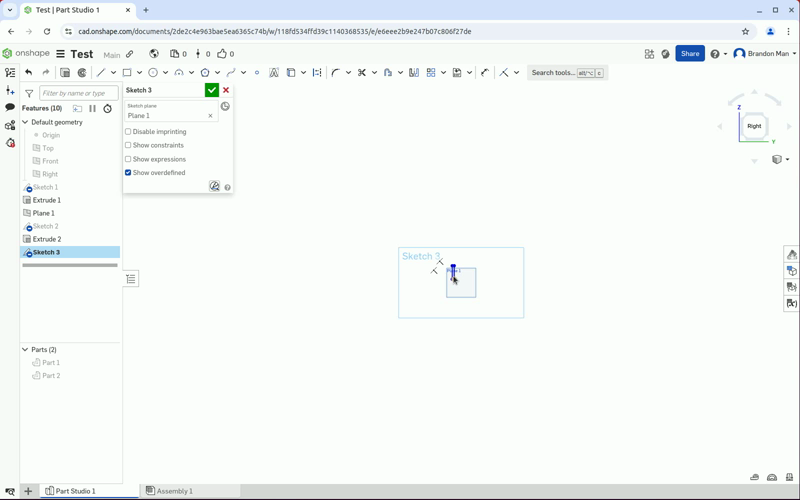
scroll(6)
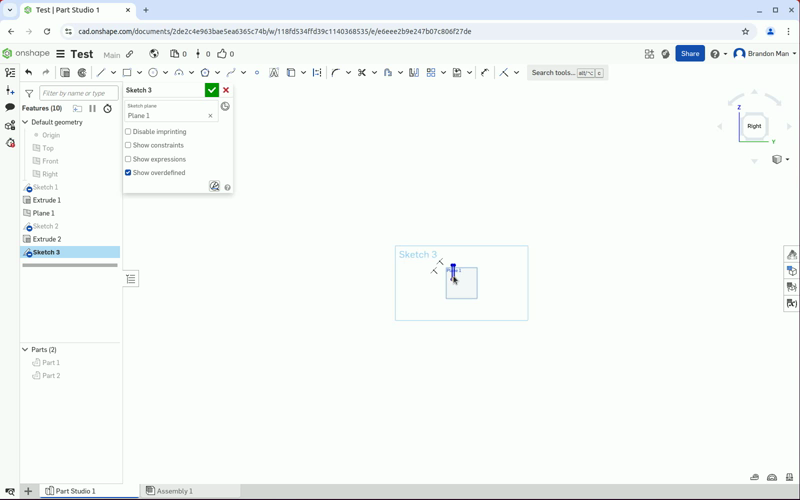
scroll(6)
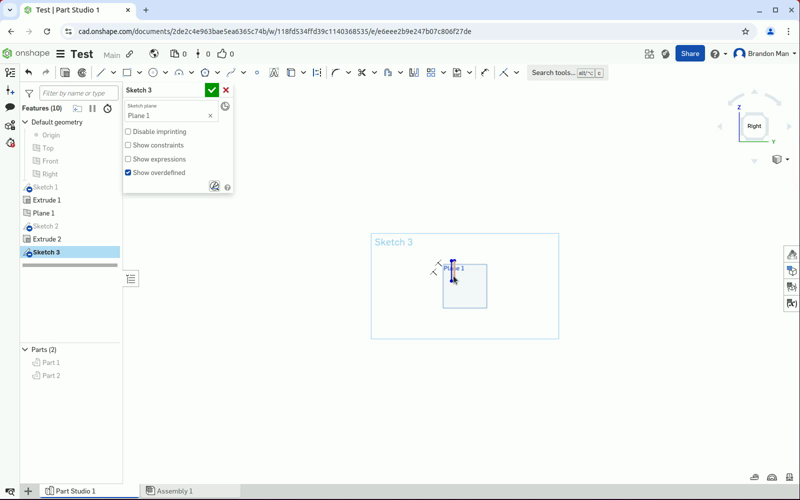
scroll(6)
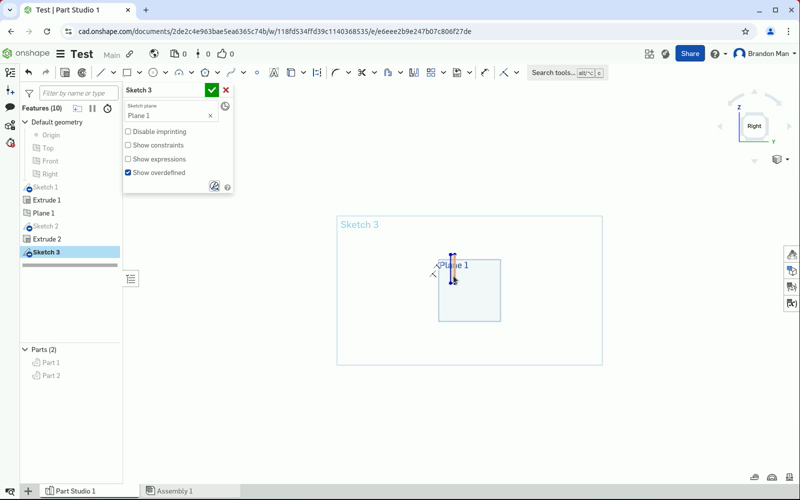
scroll(6)
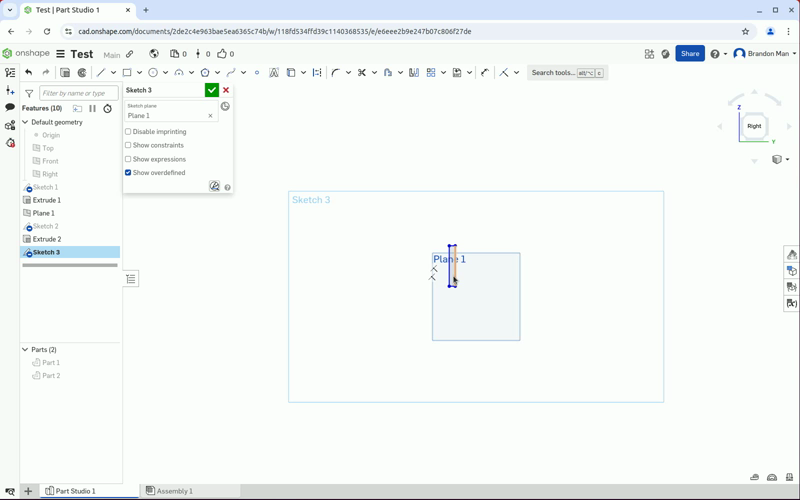
scroll(6)
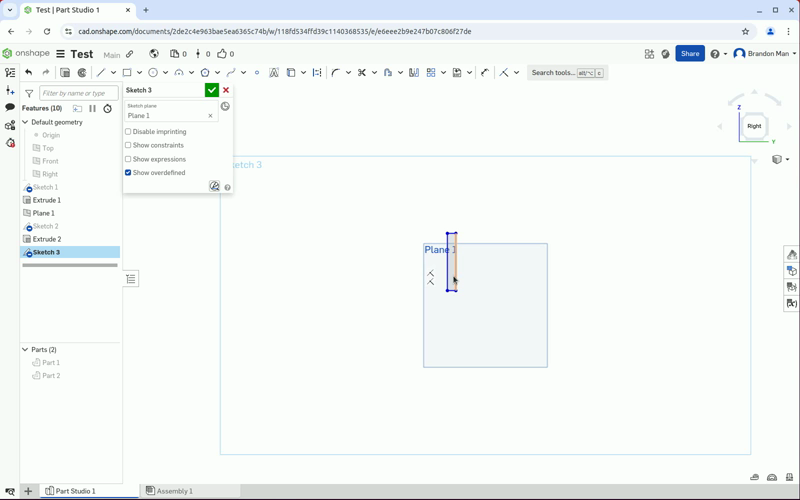
scroll(6)
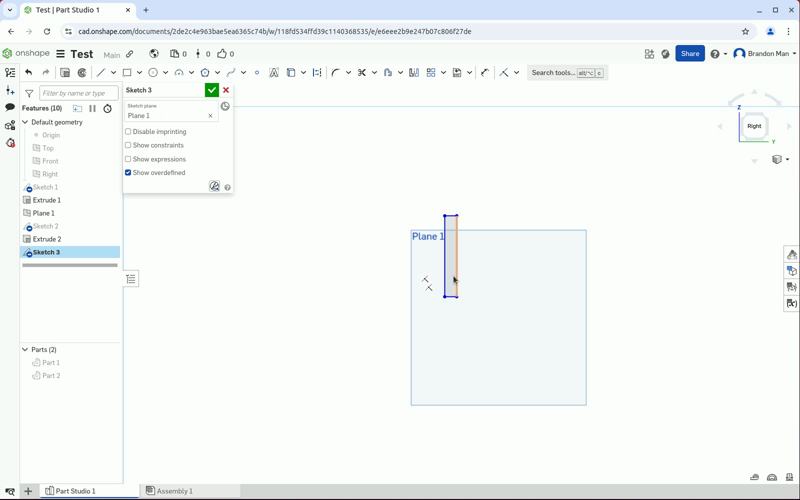
scroll(6)
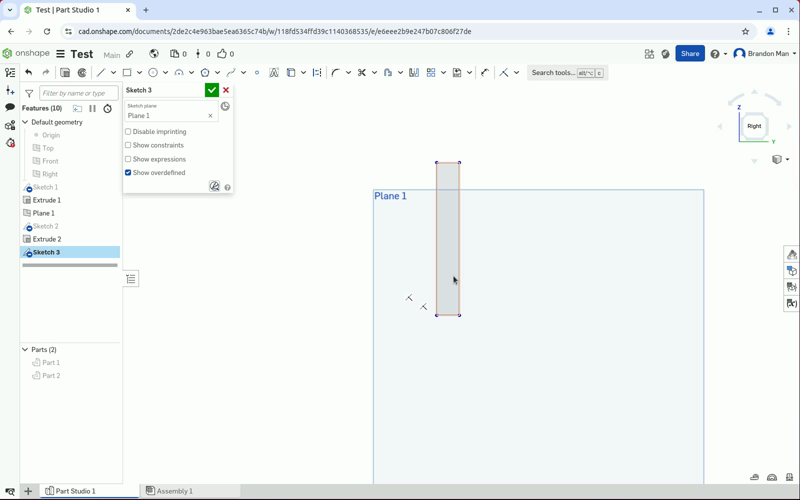
click(453, 275)
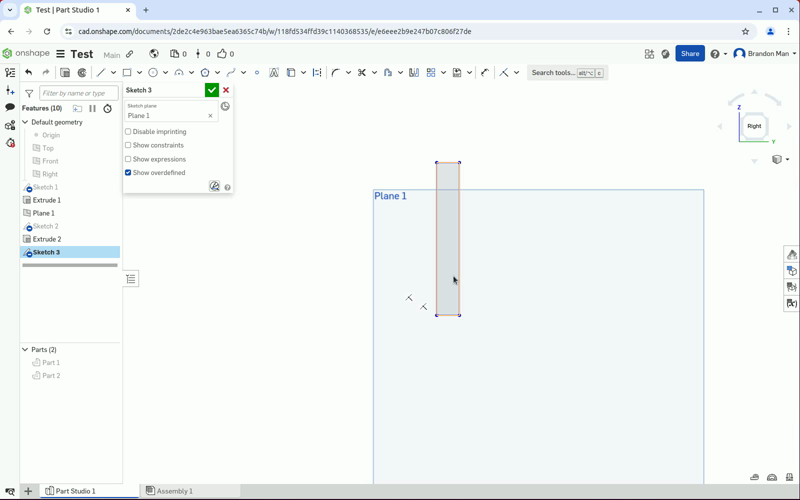
scroll(-6)
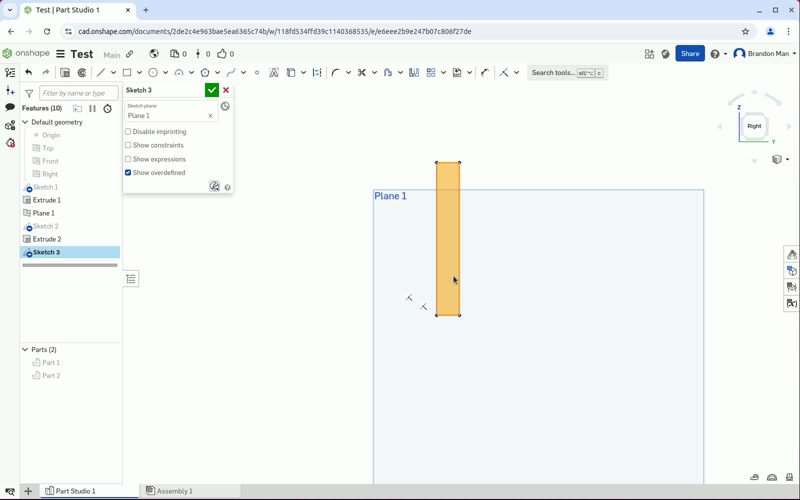
scroll(-6)
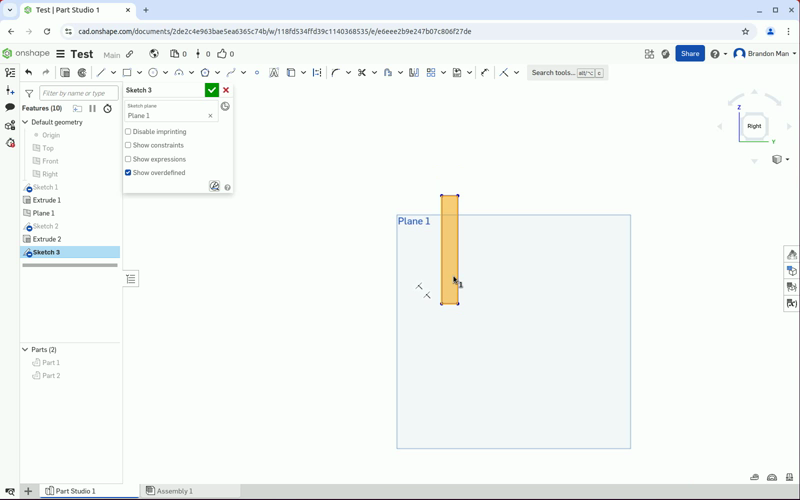
scroll(-6)
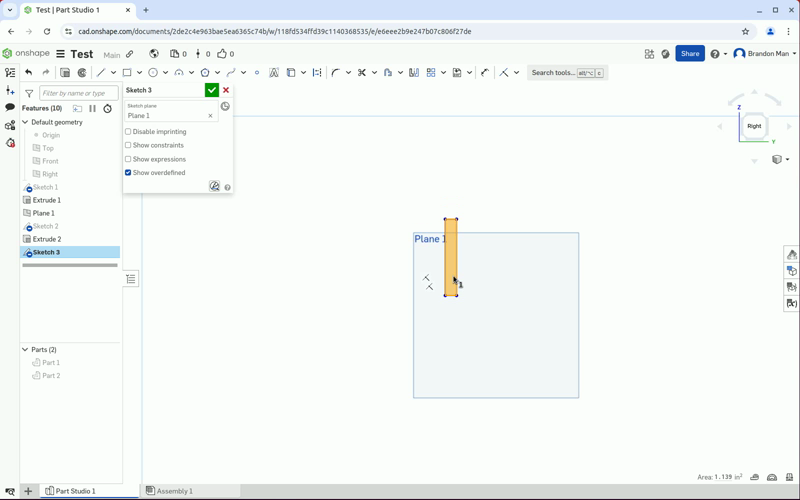
scroll(-6)
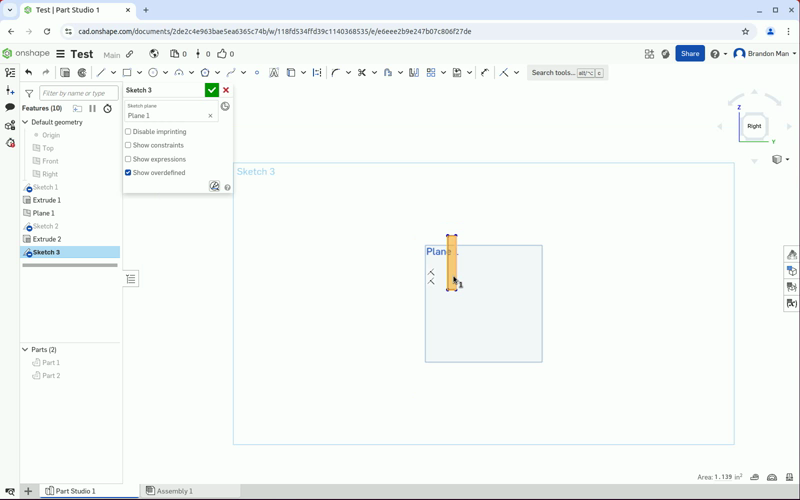
scroll(-6)
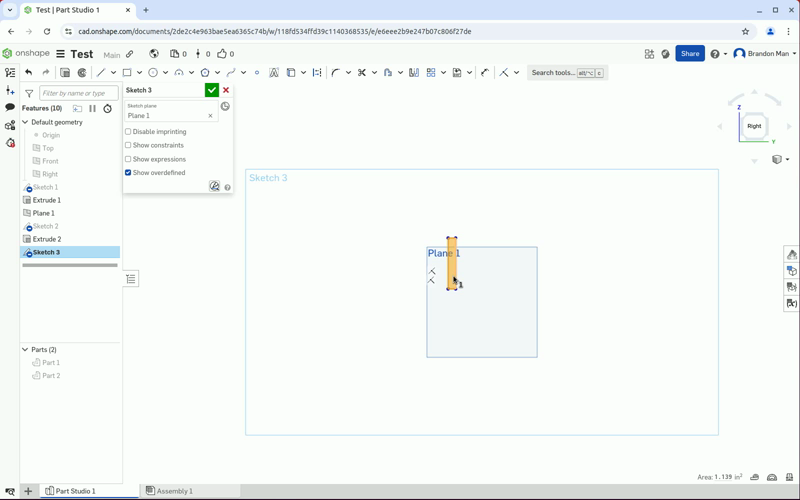
scroll(-6)
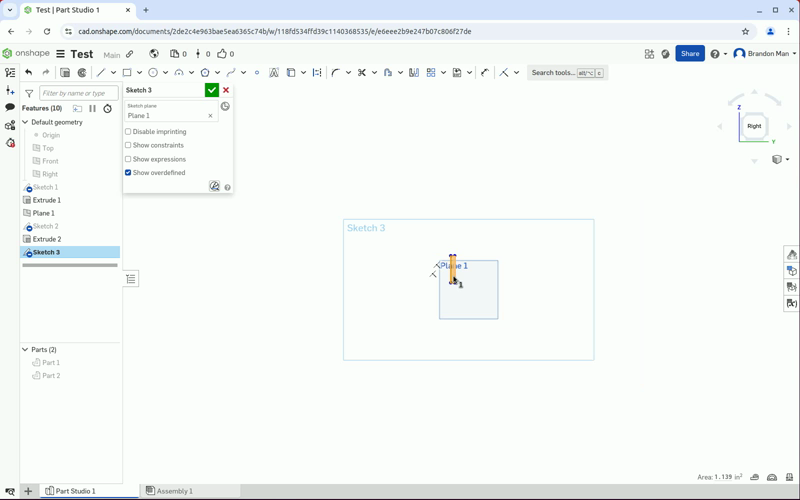
scroll(-6)
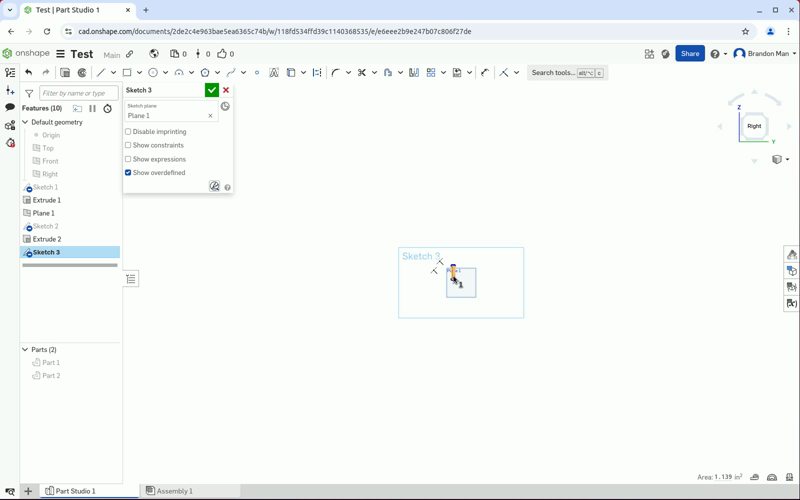
mouse_move(73, 352)
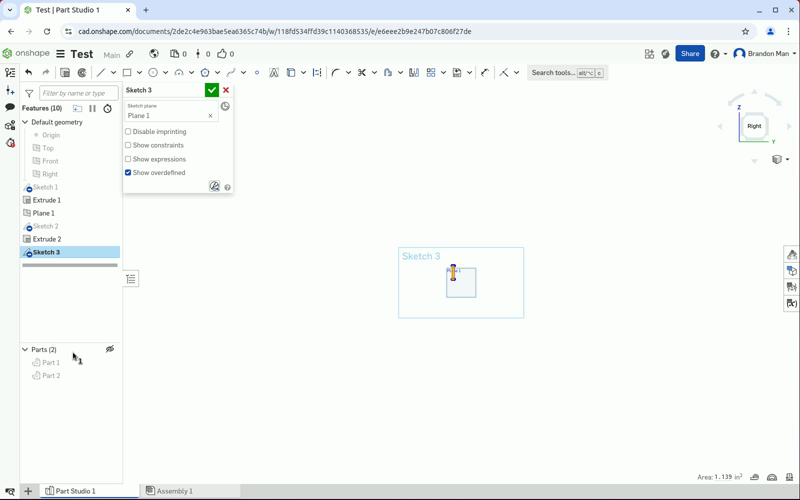
key(shift+y)
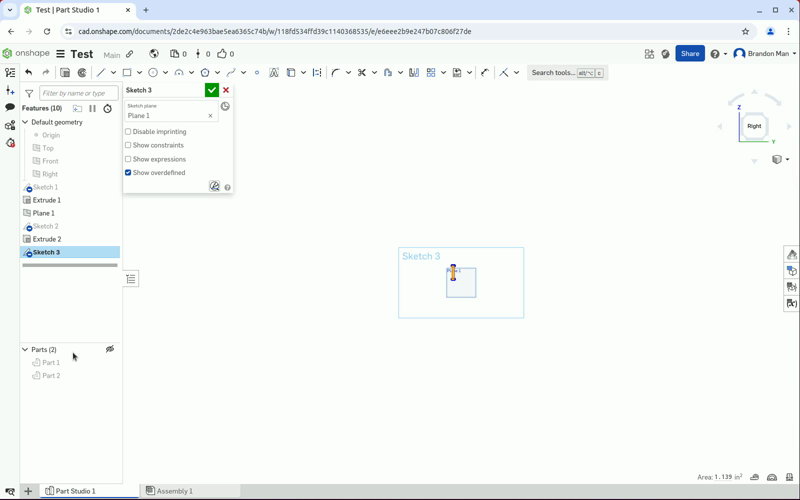
key(shift+e)
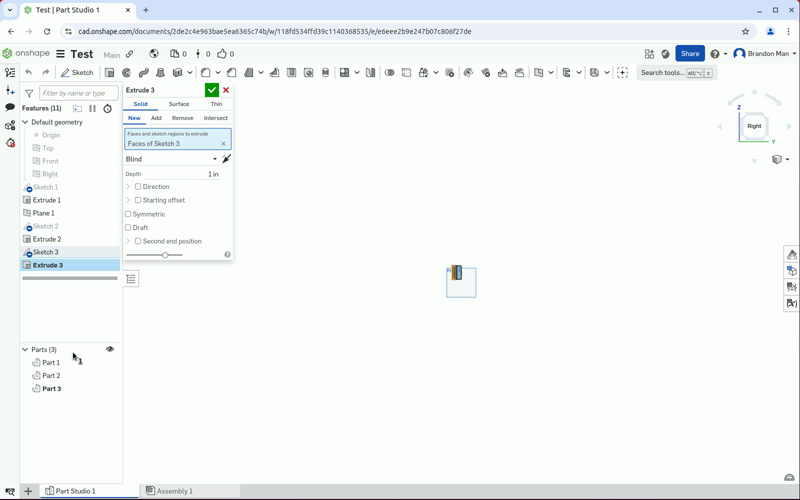
mouse_move(143, 106)
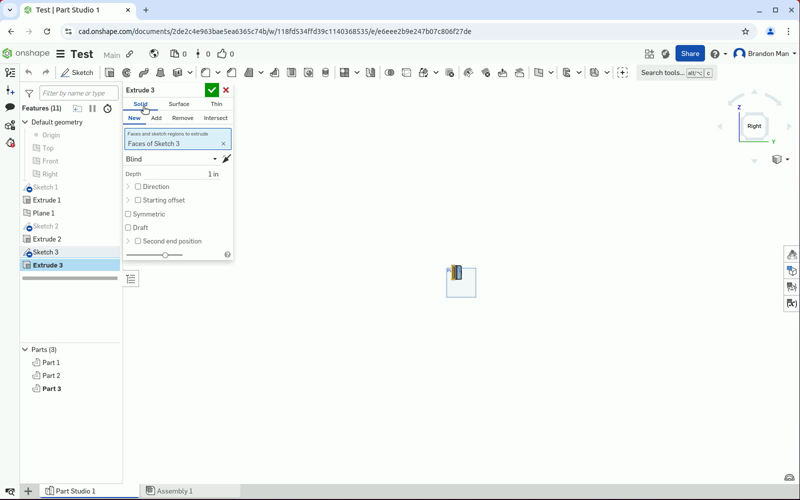
click(143, 106)
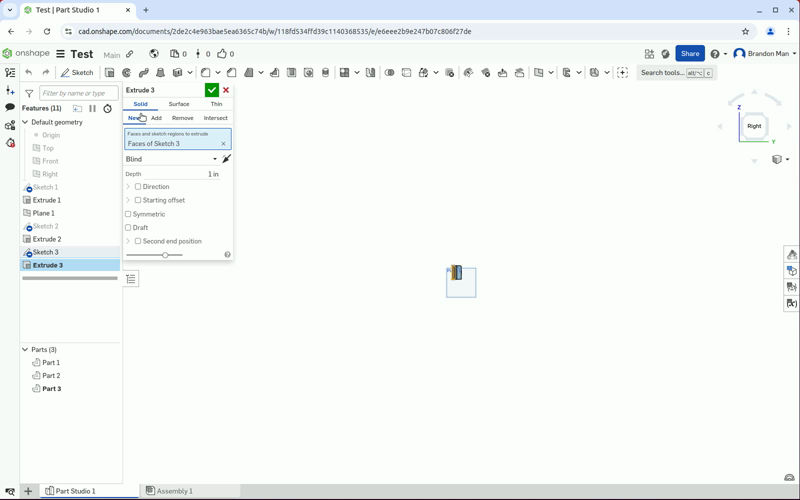
mouse_move(137, 120)
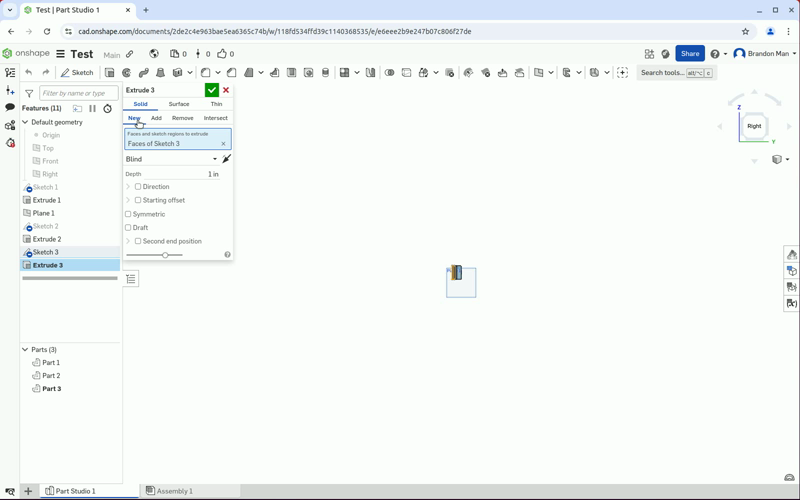
click(137, 120)
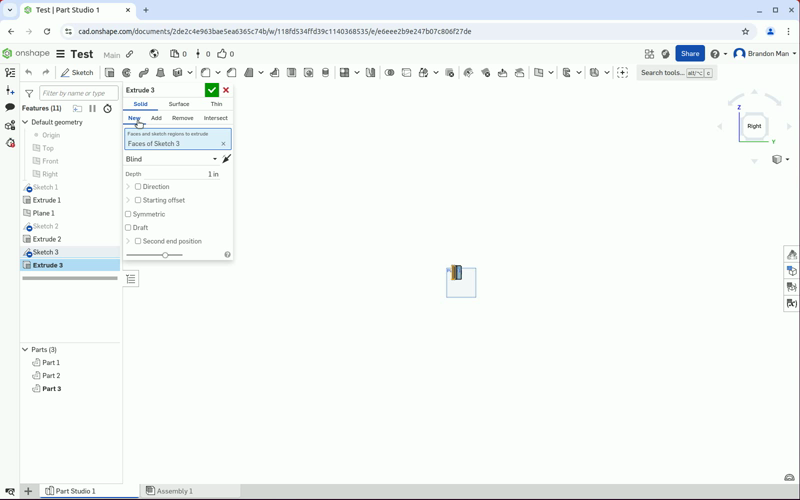
key(tab, 4)
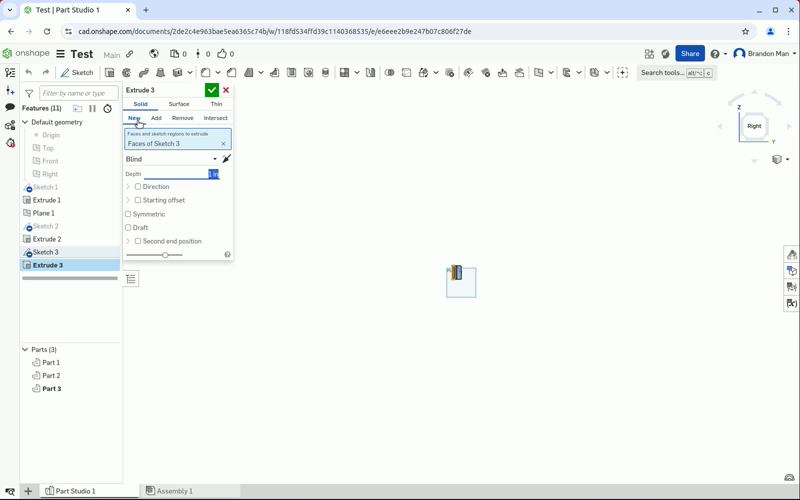
text(2.648)
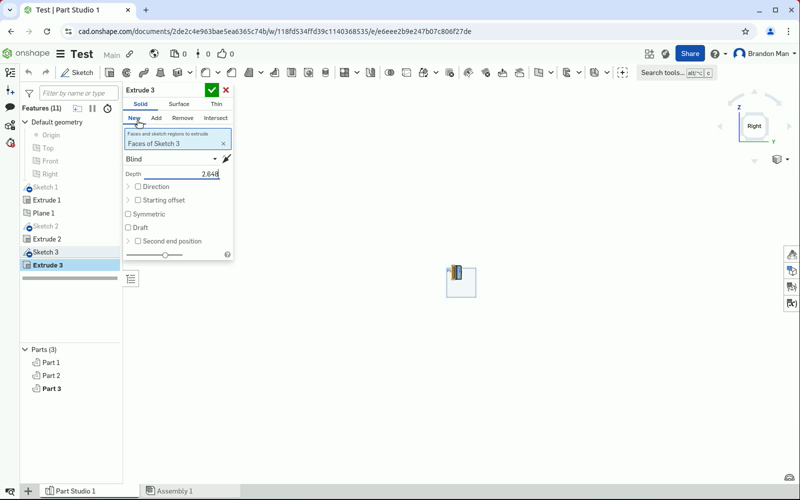
key(enter)
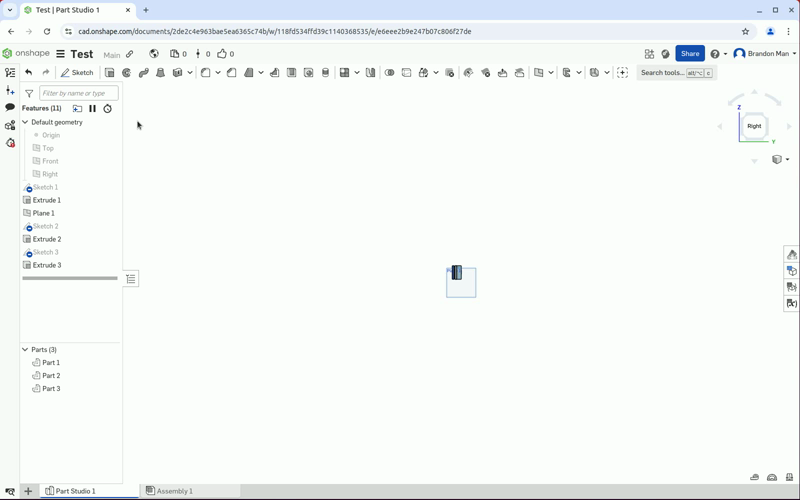
key(shift+h)
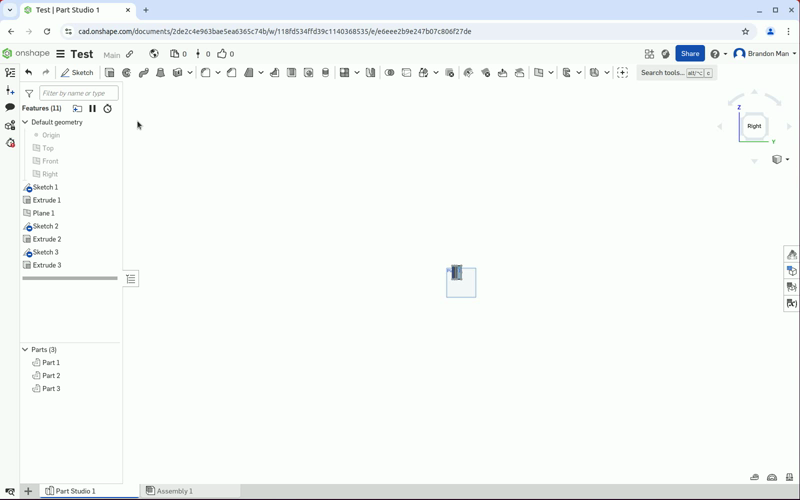
key(shift+h)
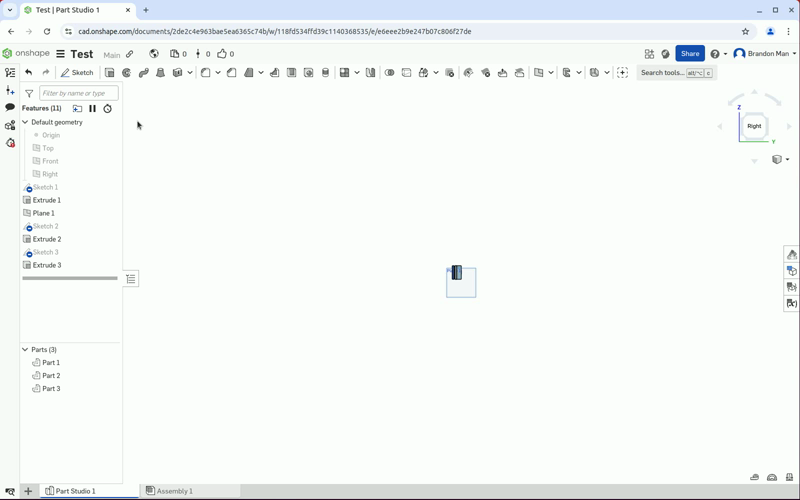
mouse_move(73, 189)
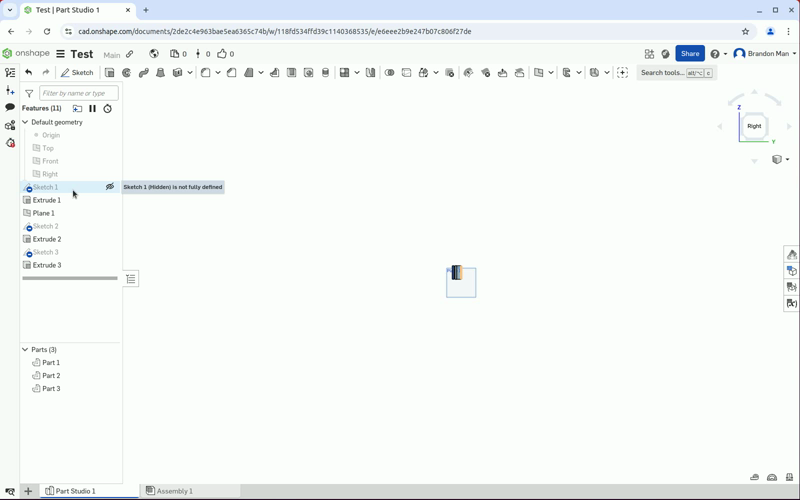
click(73, 189)
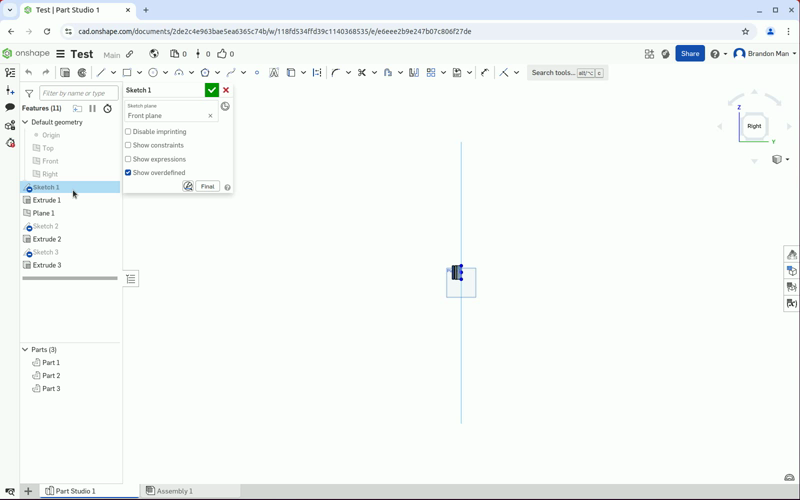
mouse_move(229, 92)
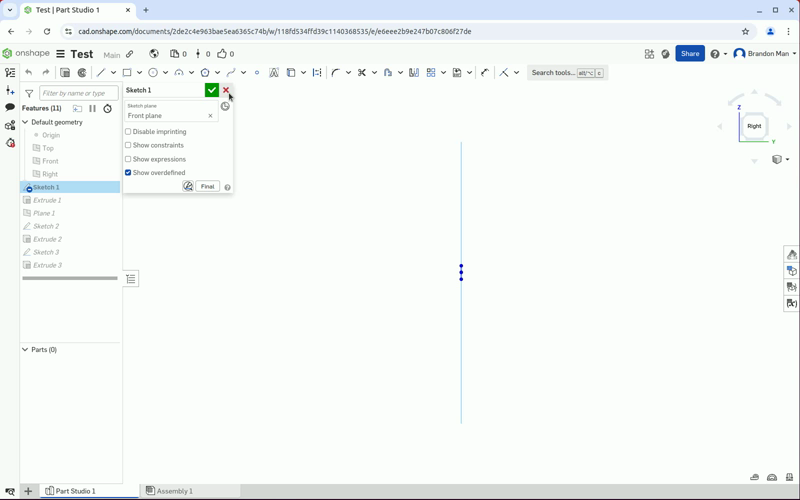
click(229, 92)
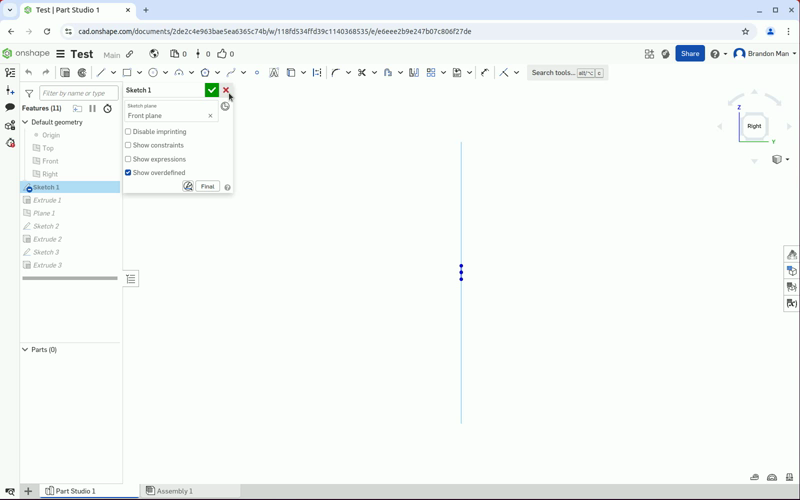
key(shift+s)
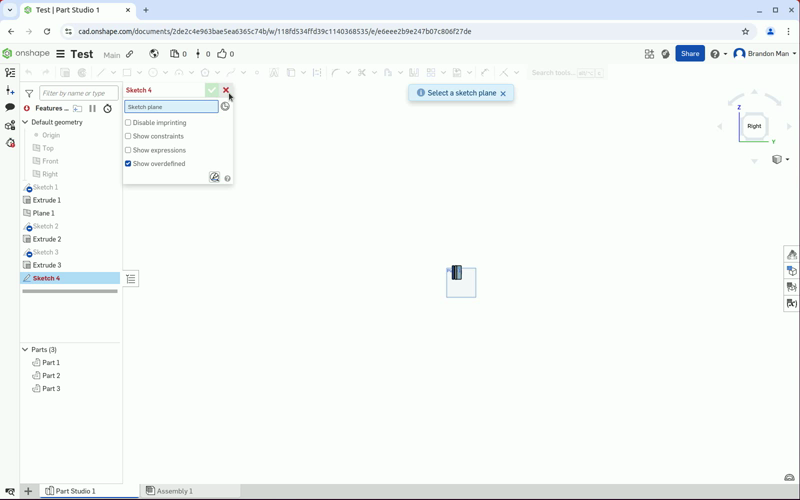
mouse_move(73, 215)
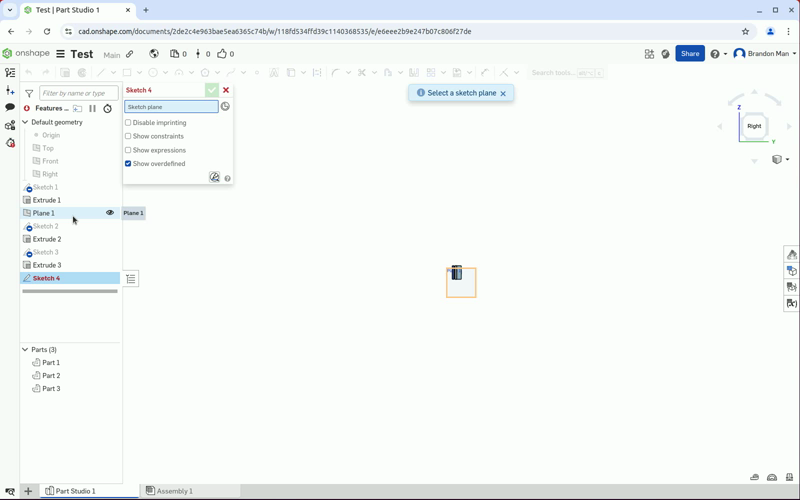
click(73, 215)
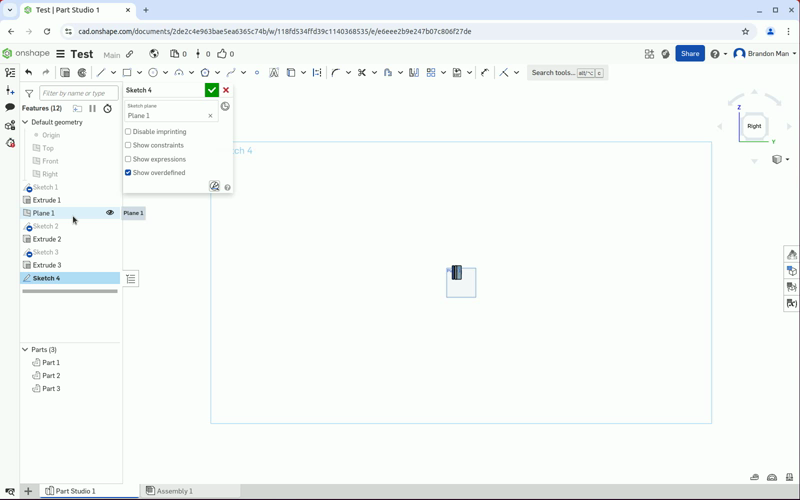
mouse_move(73, 352)
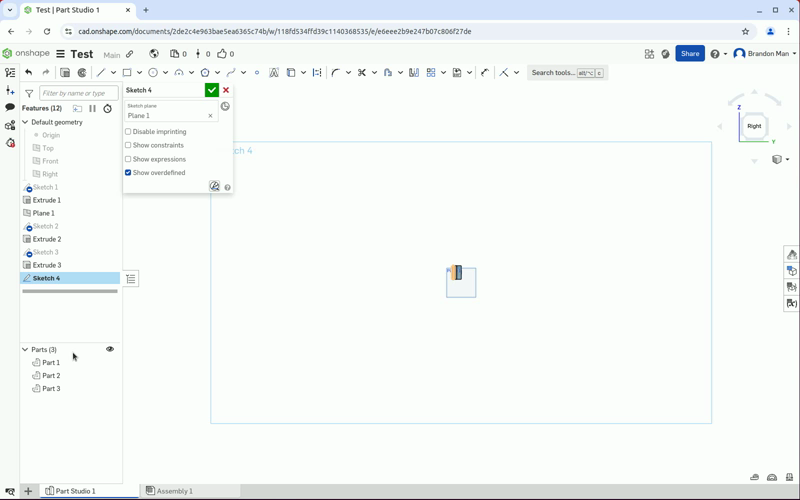
key(y)
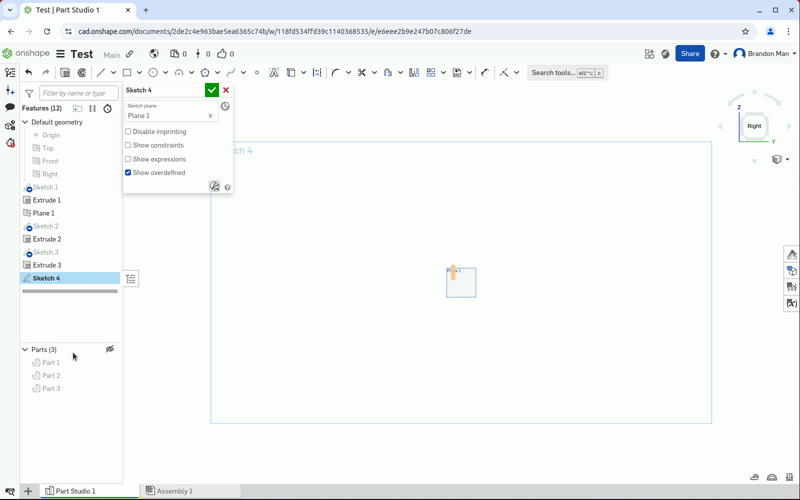
key(l)
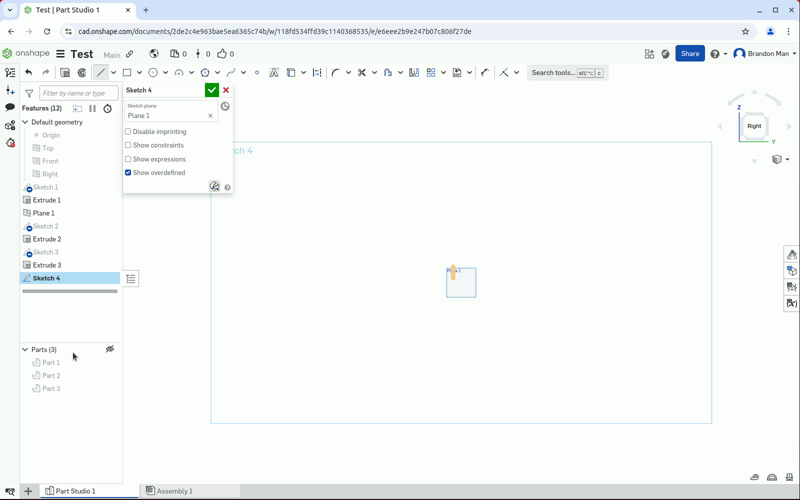
key_down(shift)
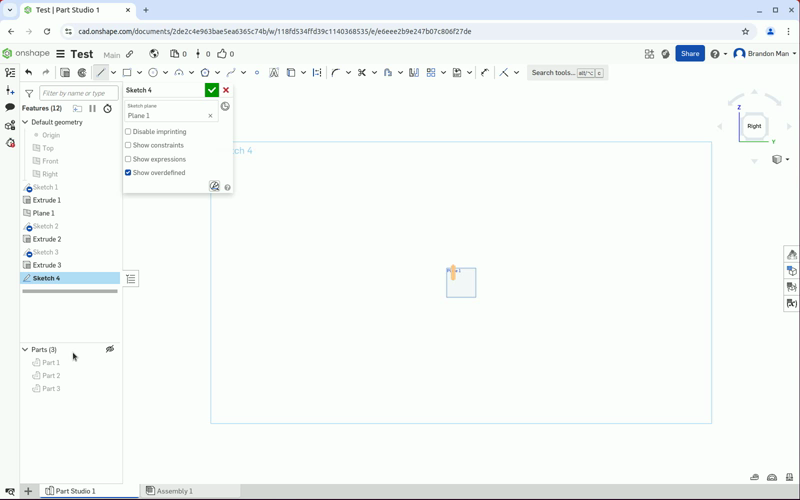
mouse_move(459, 279)
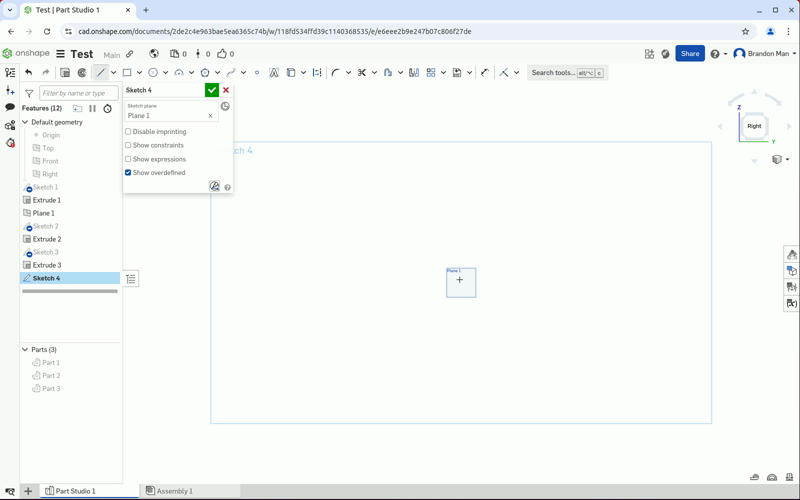
click(459, 279)
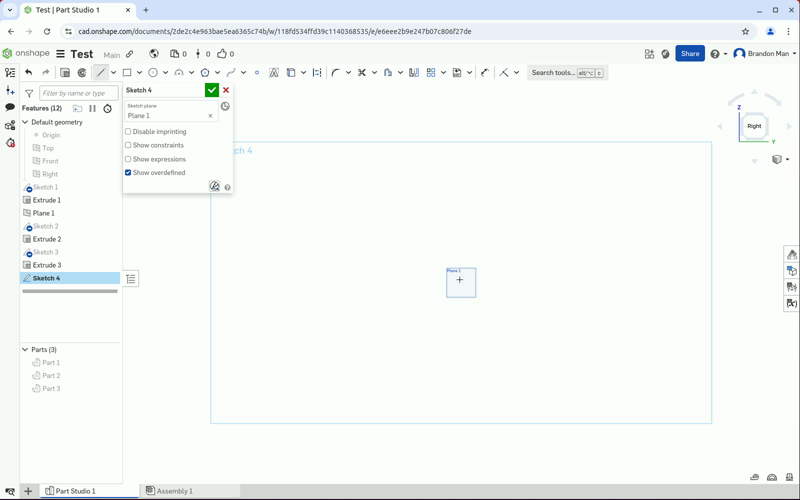
key_up(shift)
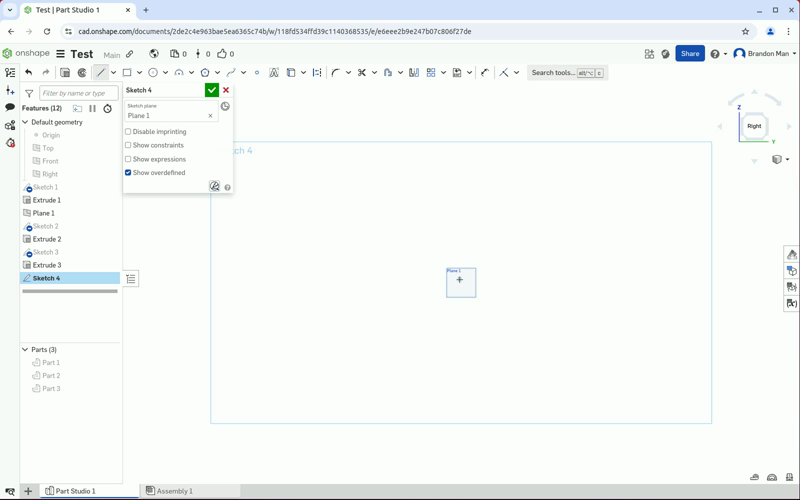
key_down(shift)
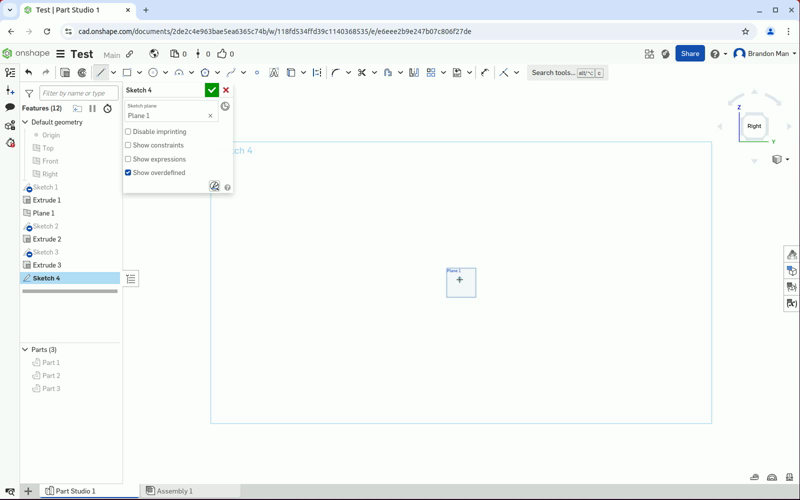
mouse_move(489, 279)
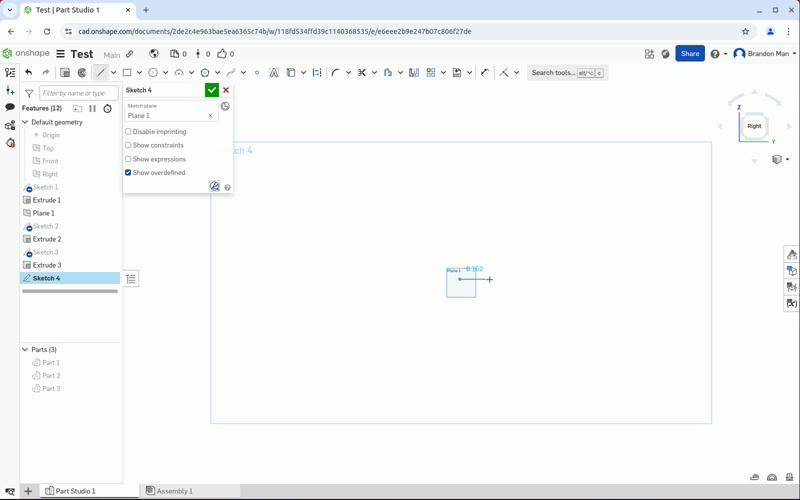
mouse_move(461, 279)
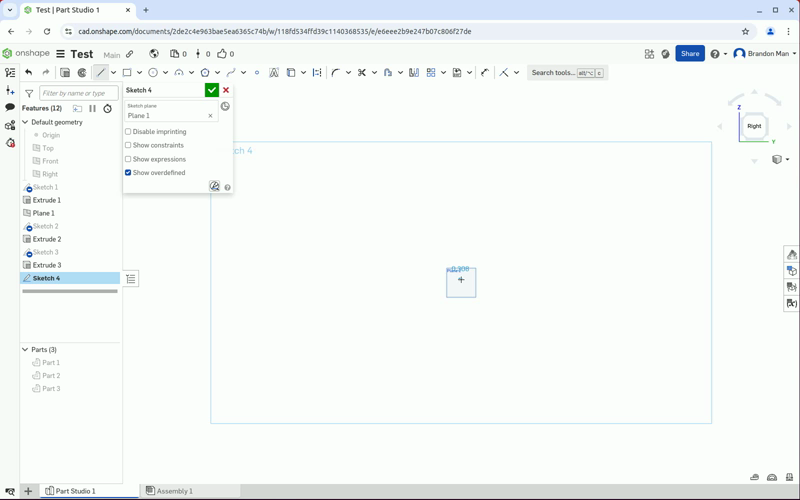
scroll(6)
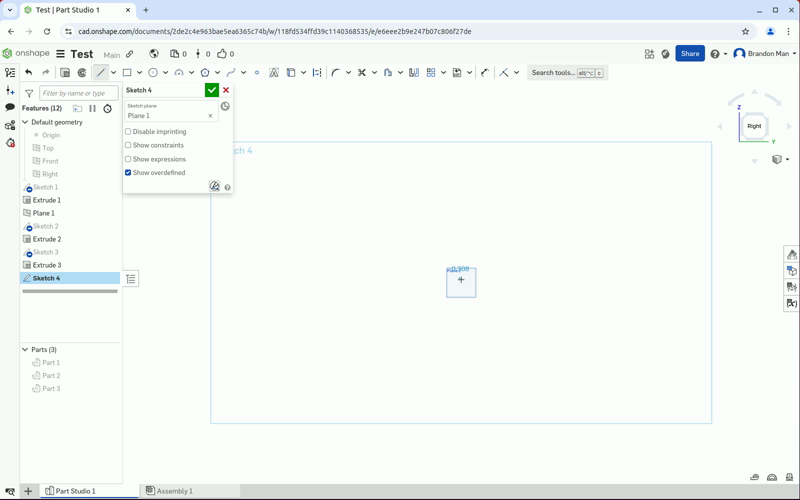
scroll(6)
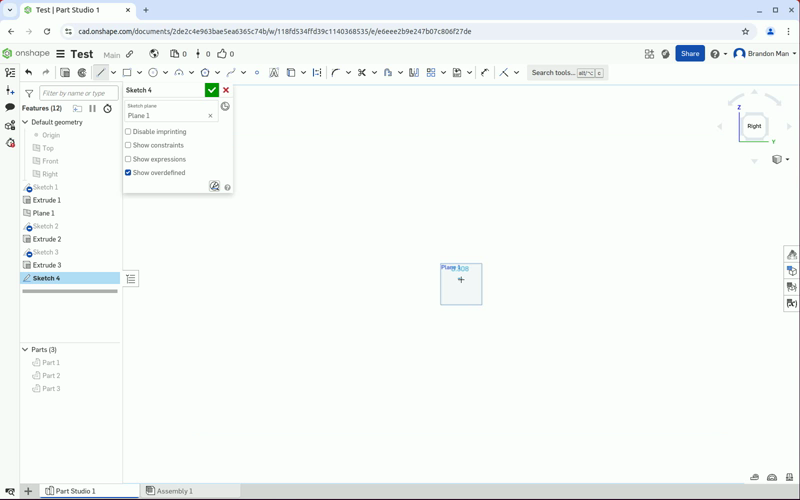
scroll(6)
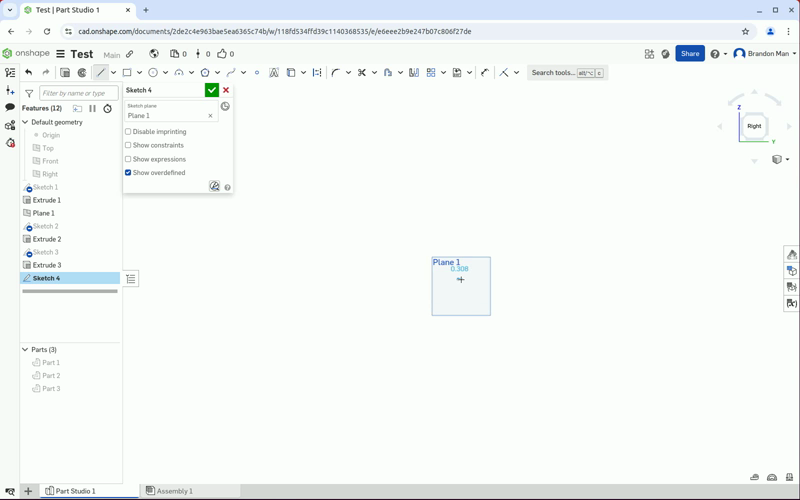
scroll(6)
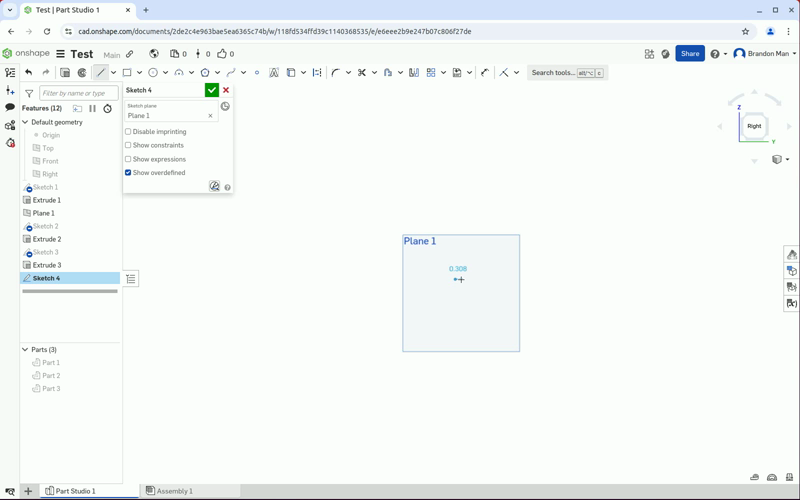
scroll(6)
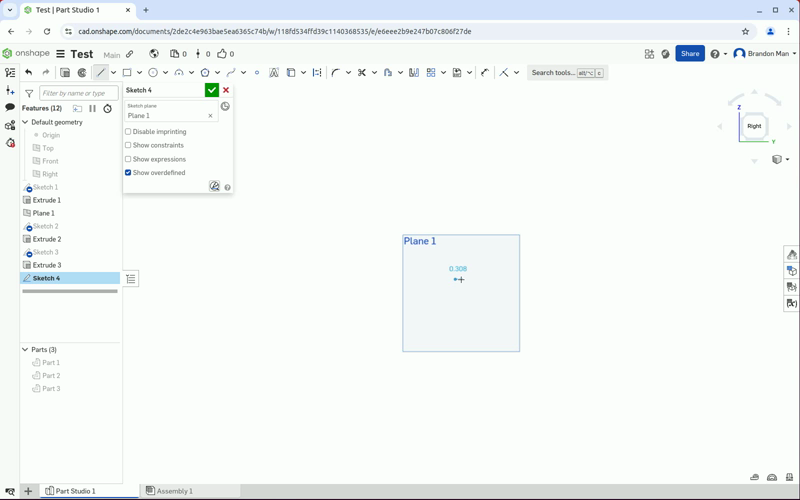
scroll(6)
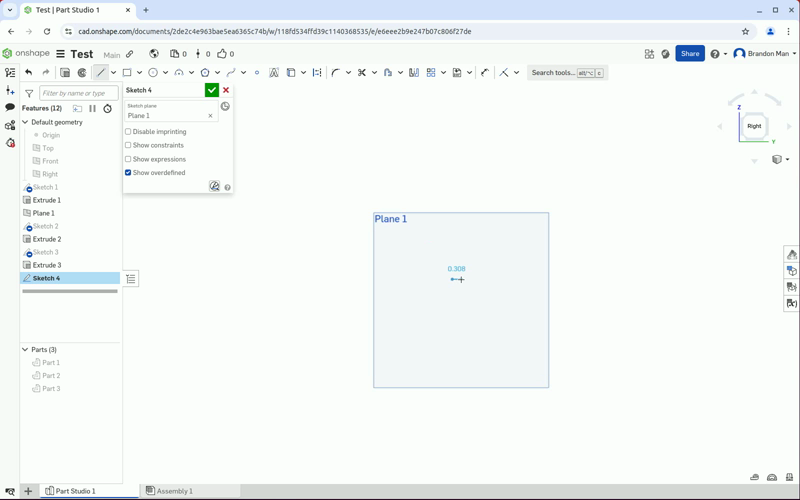
scroll(6)
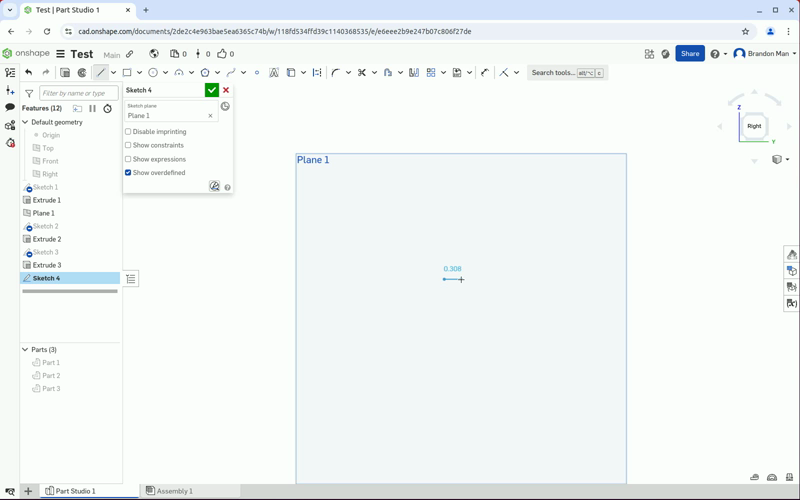
click(461, 279)
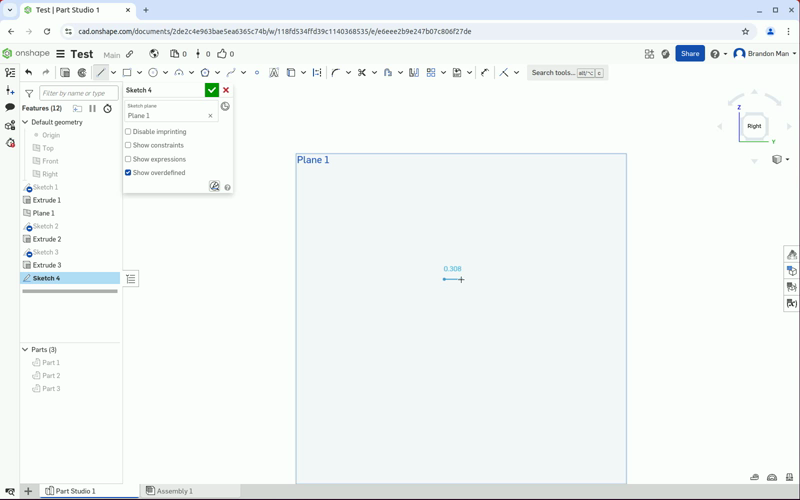
scroll(-6)
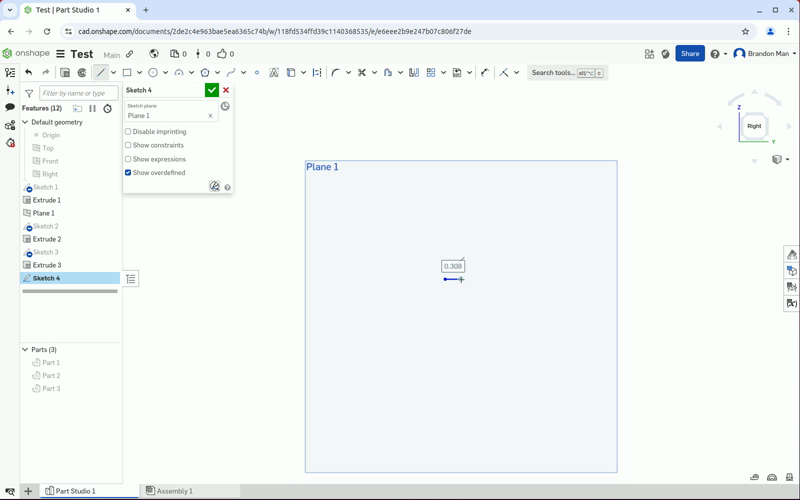
scroll(-6)
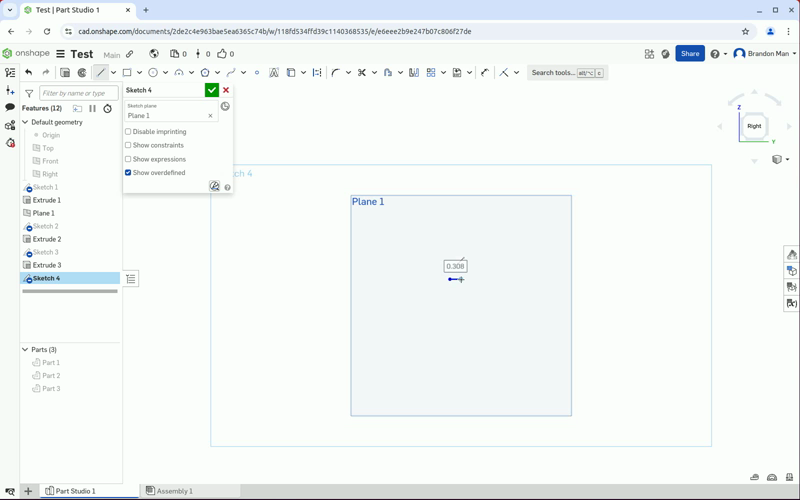
scroll(-6)
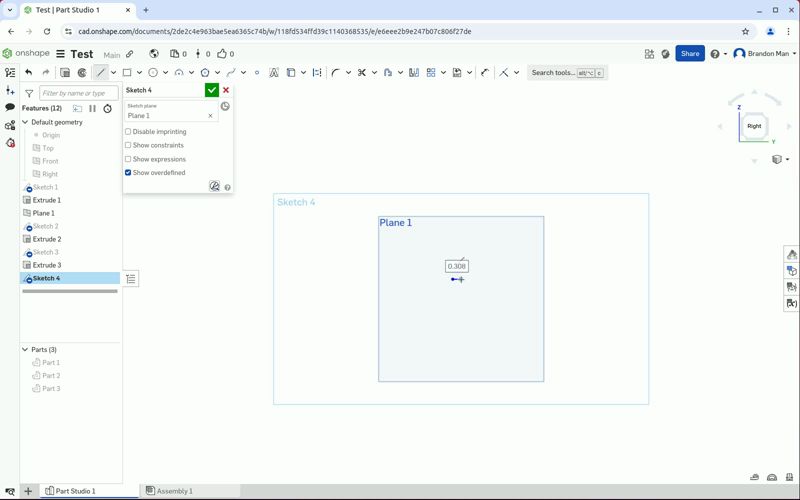
scroll(-6)
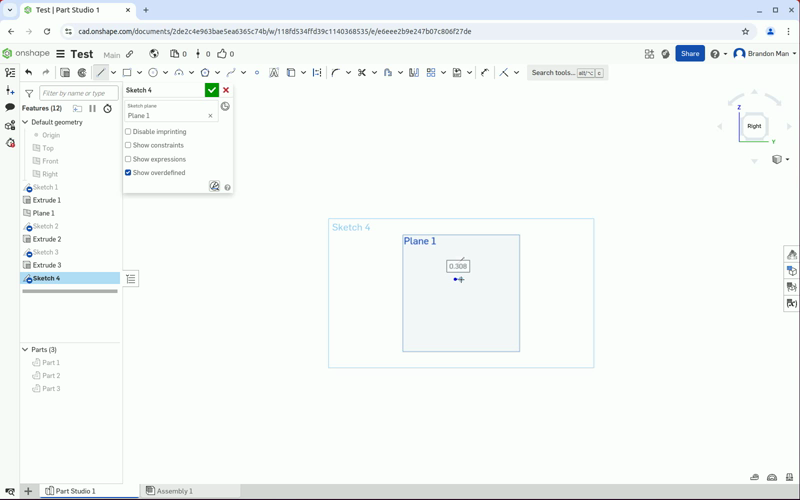
scroll(-6)
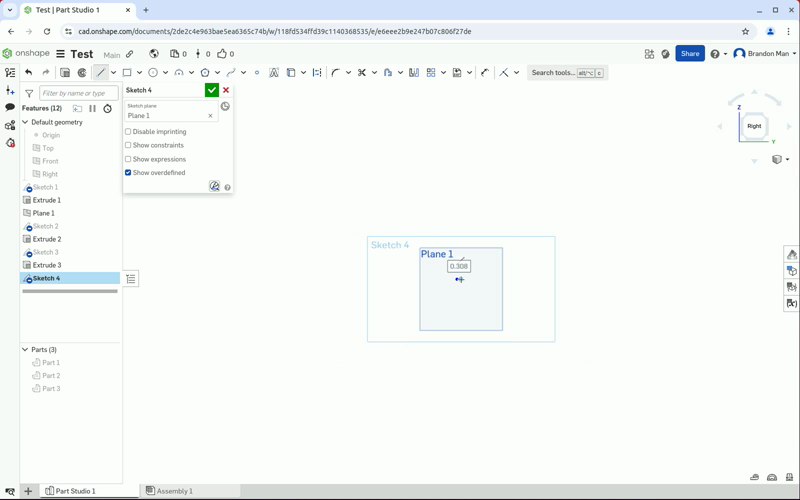
scroll(-6)
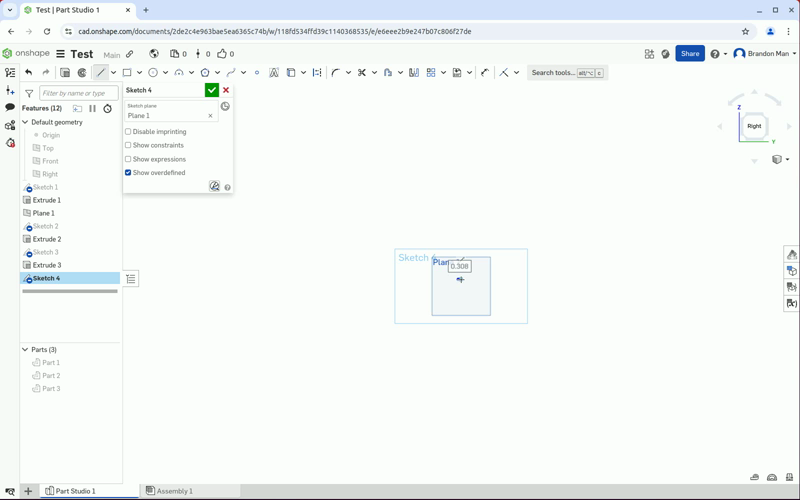
scroll(-6)
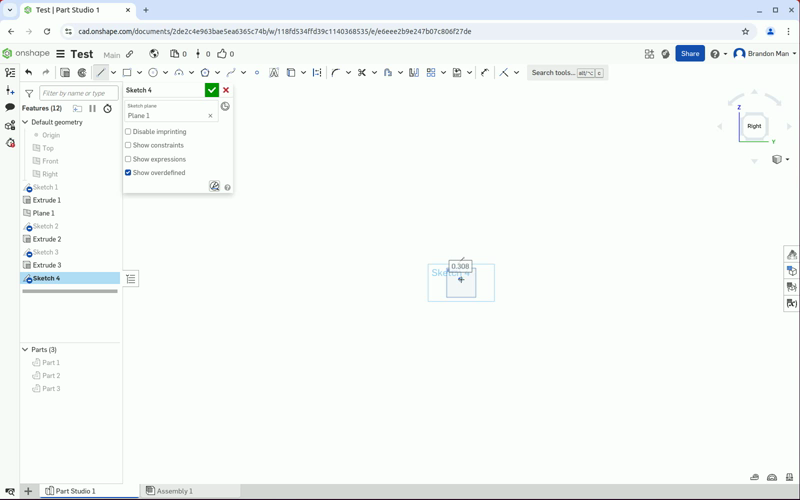
key_up(shift)
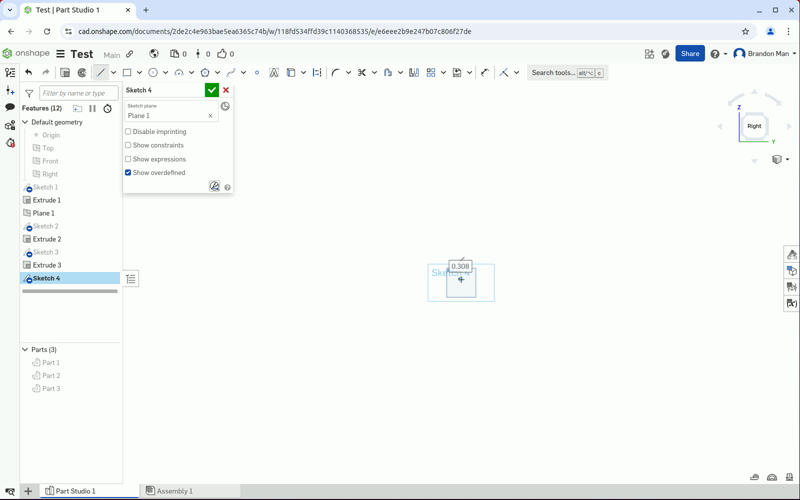
key_down(shift)
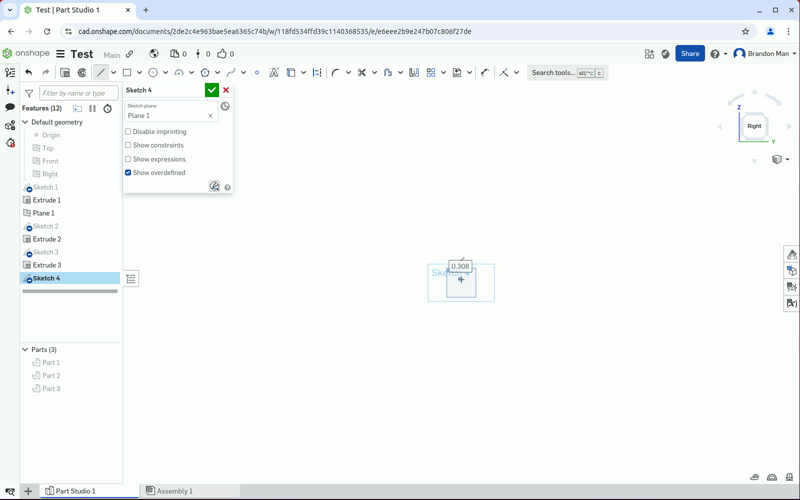
mouse_move(491, 279)
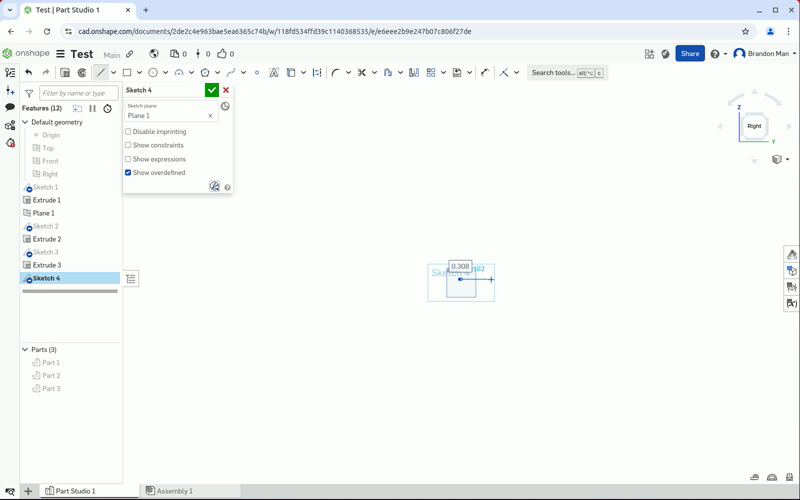
mouse_move(461, 265)
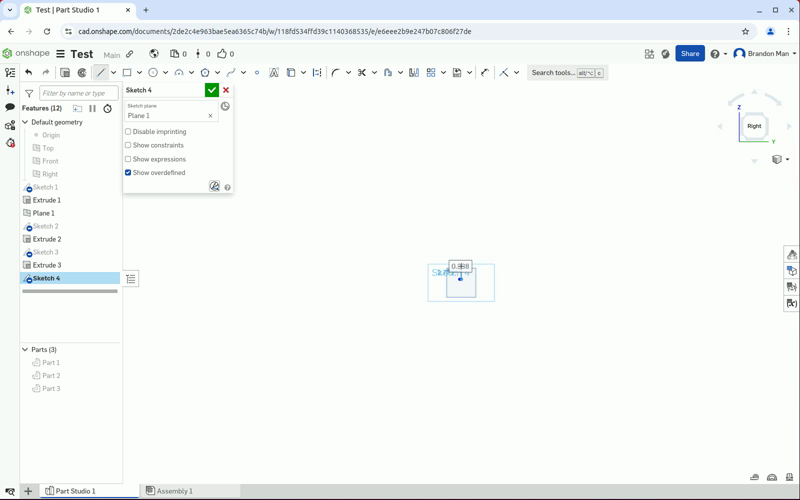
click(461, 265)
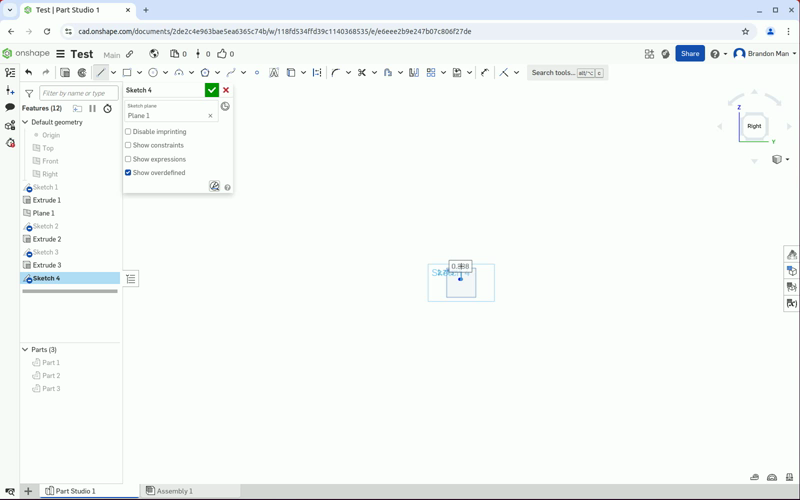
key_up(shift)
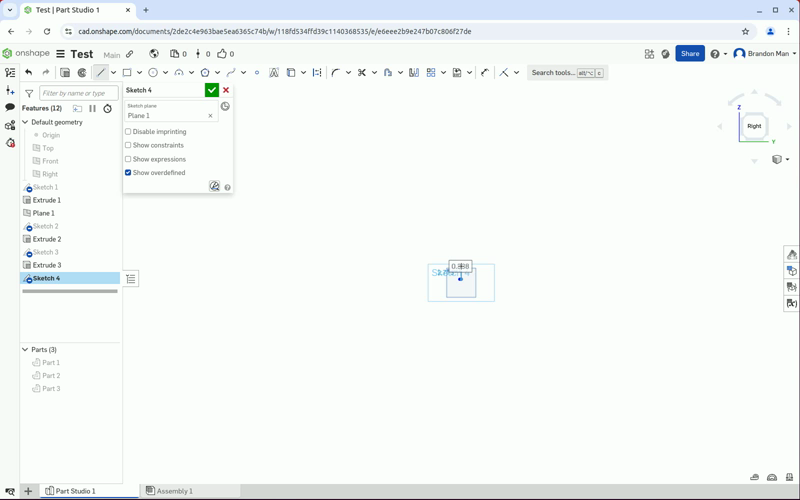
key_down(shift)
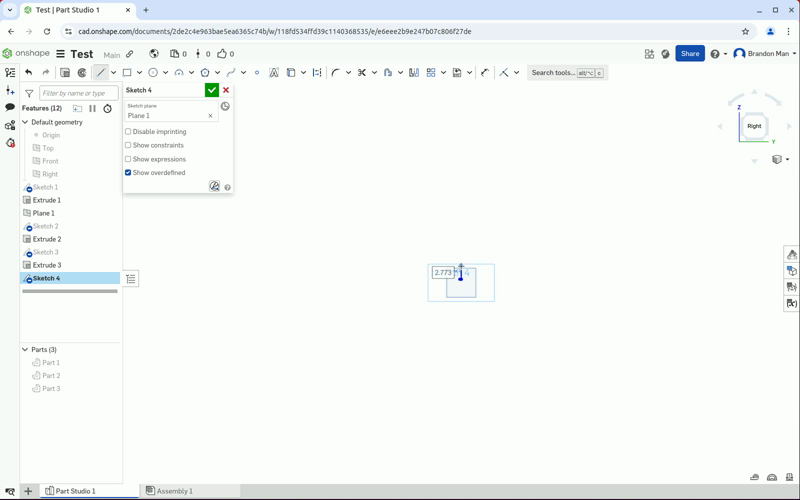
mouse_move(491, 265)
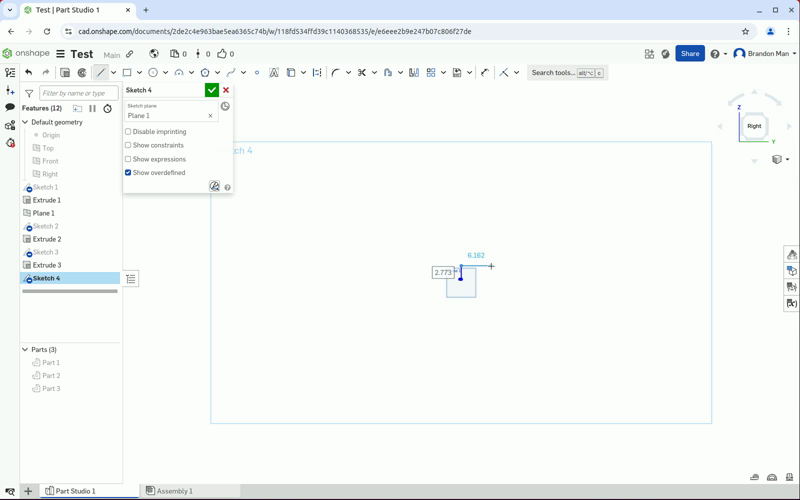
mouse_move(459, 265)
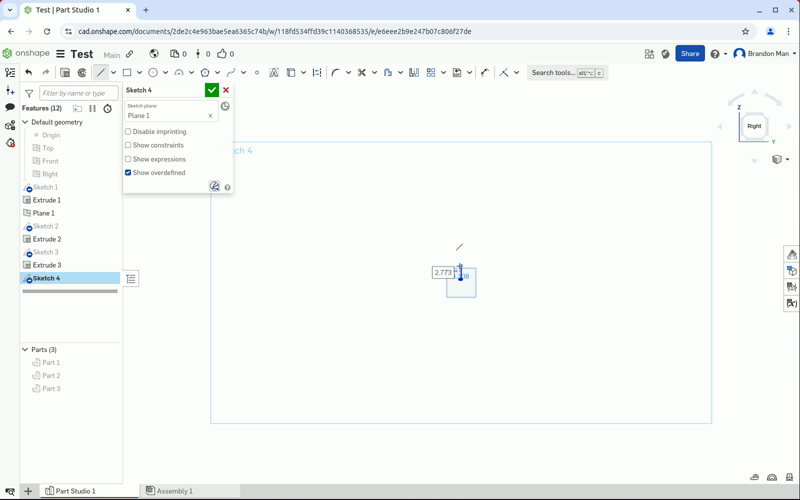
scroll(6)
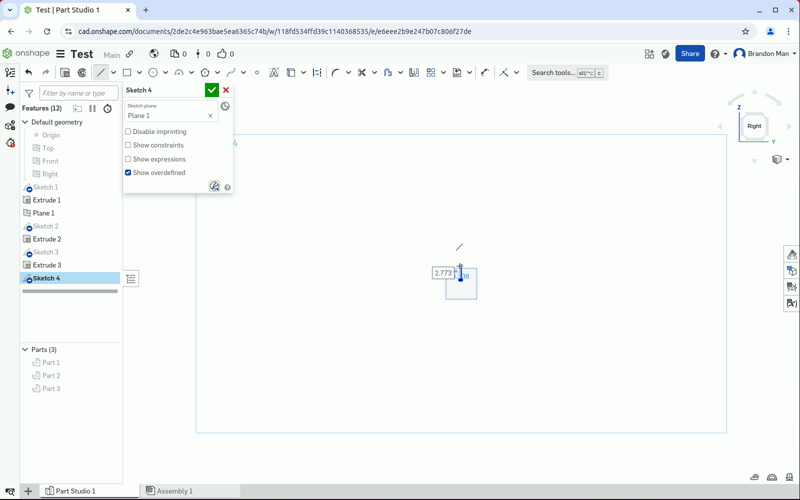
scroll(6)
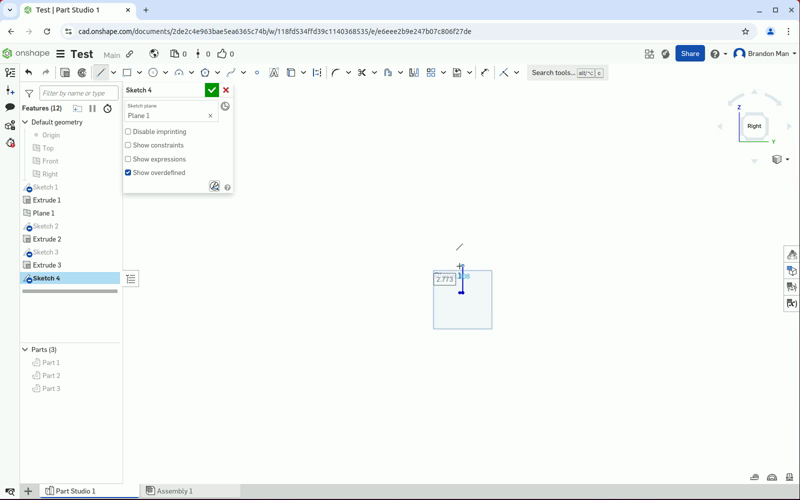
scroll(6)
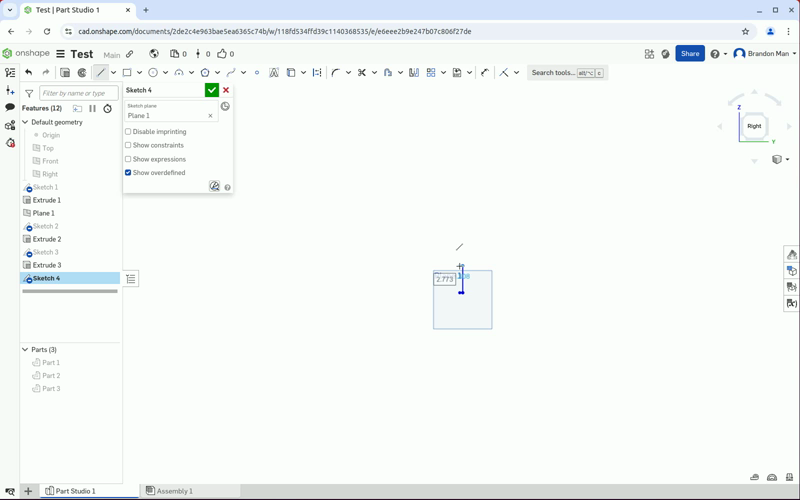
scroll(6)
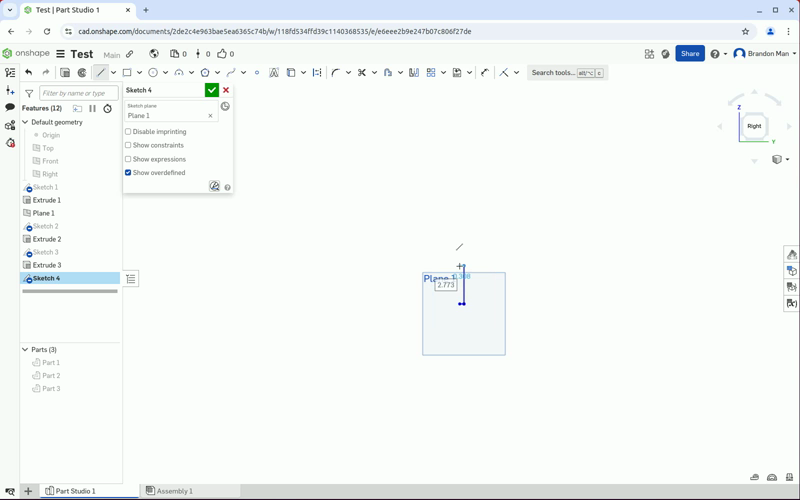
scroll(6)
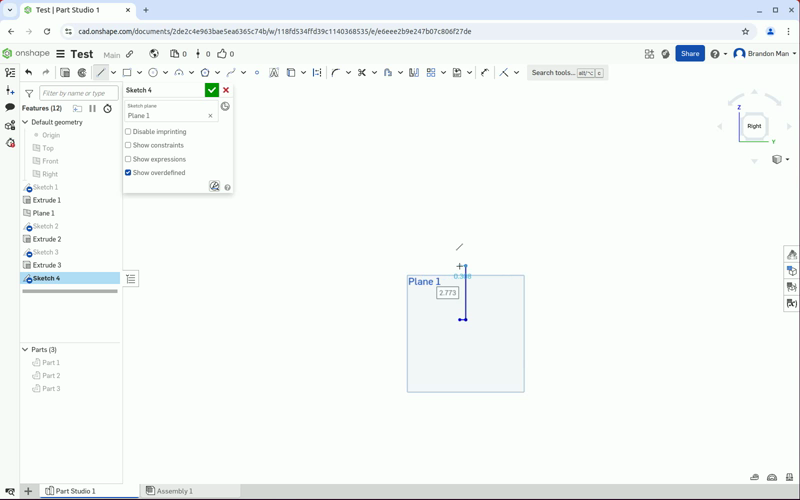
scroll(6)
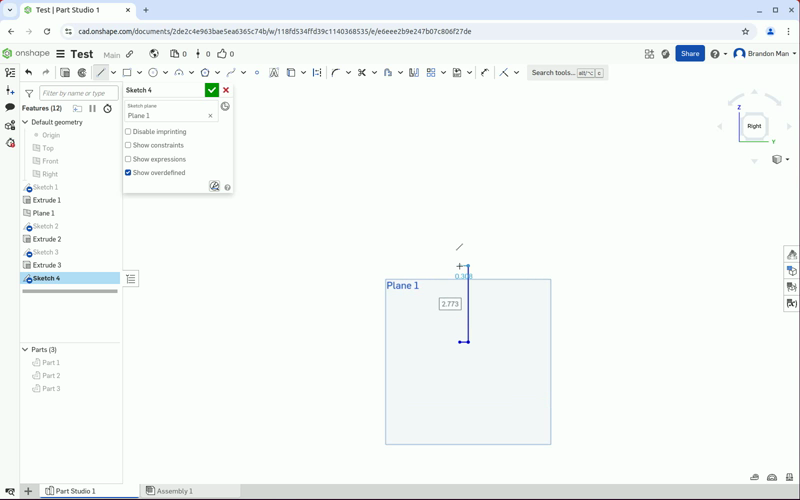
scroll(6)
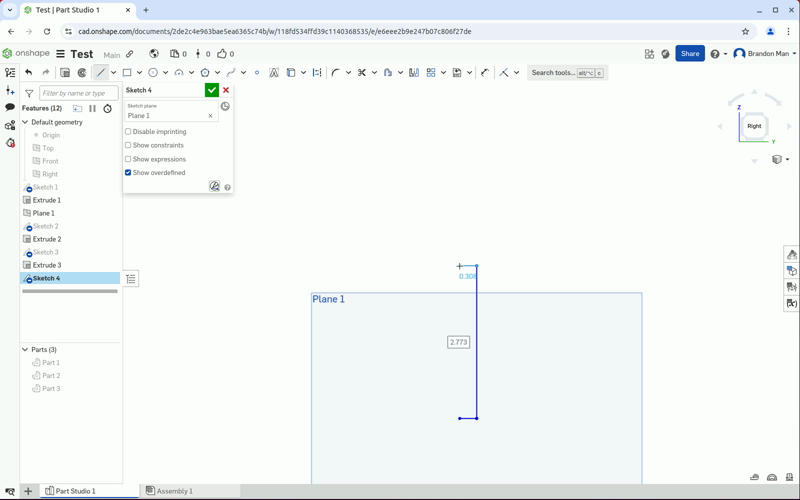
click(459, 265)
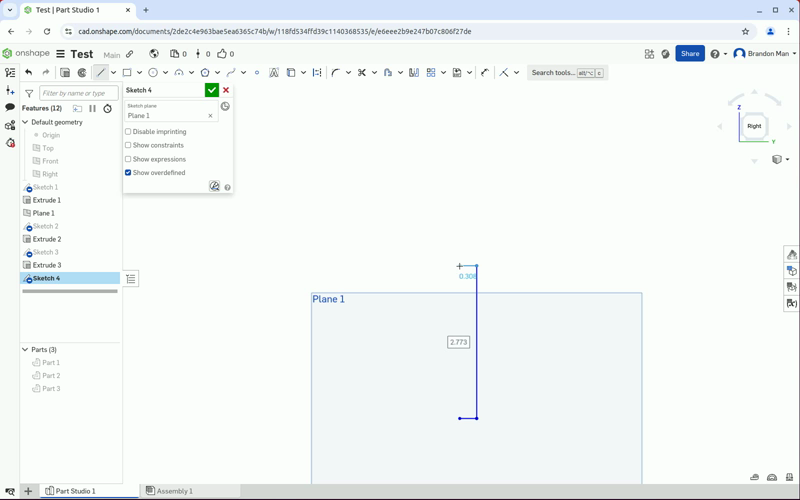
scroll(-6)
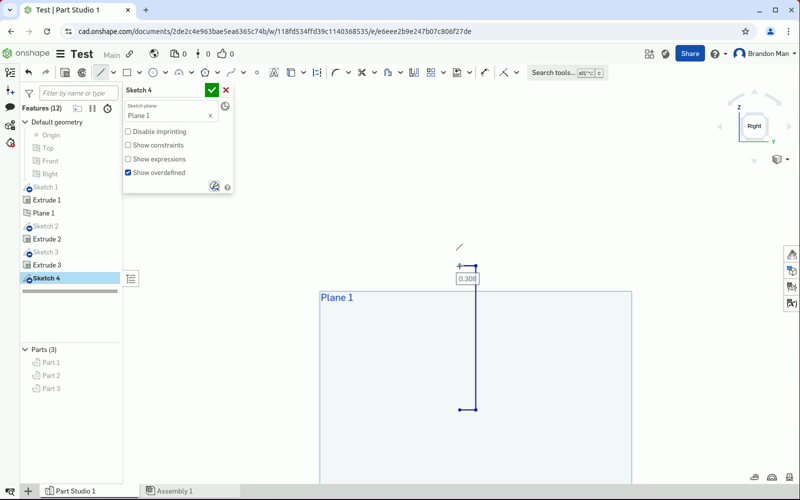
scroll(-6)
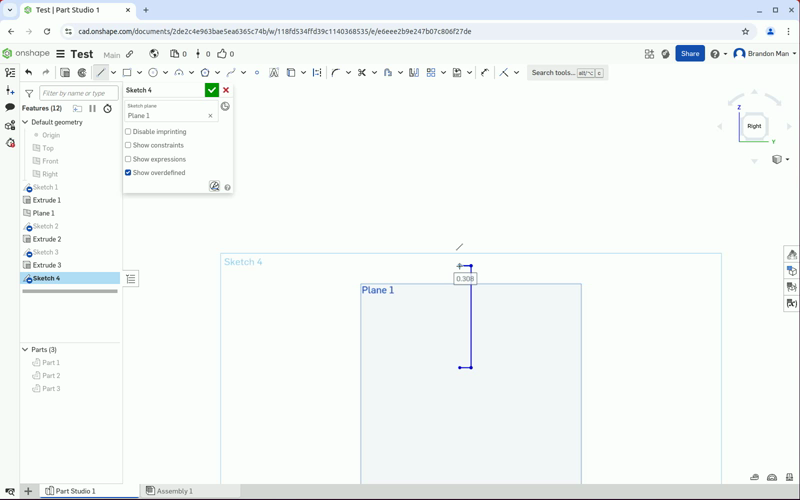
scroll(-6)
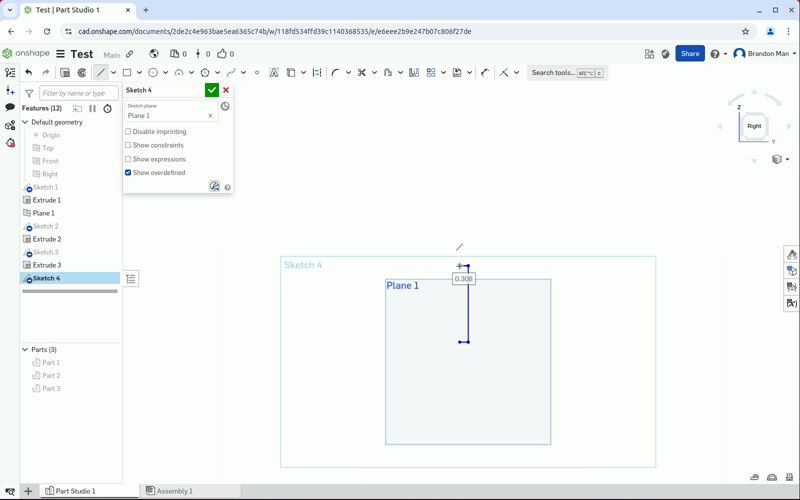
scroll(-6)
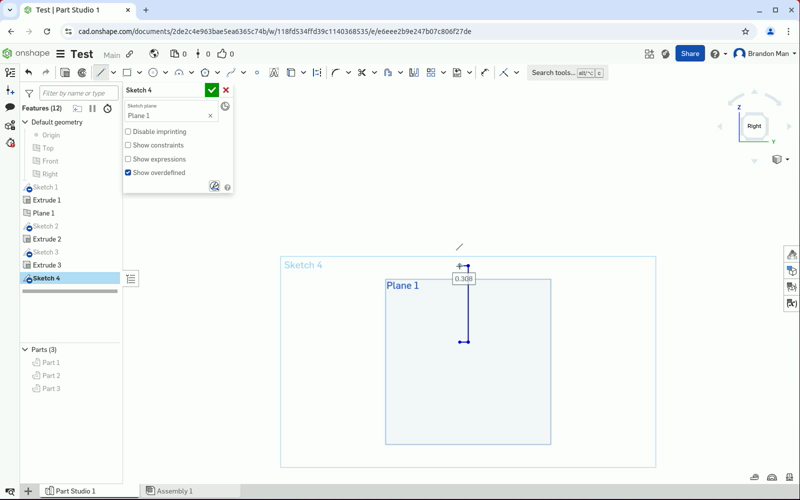
scroll(-6)
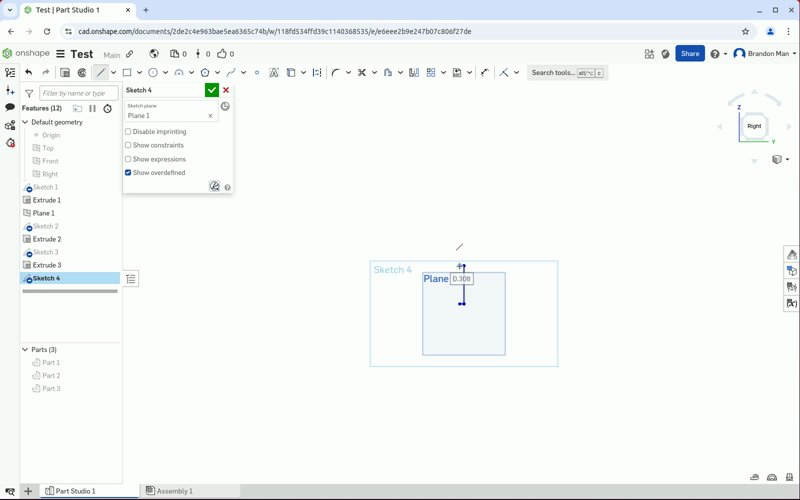
scroll(-6)
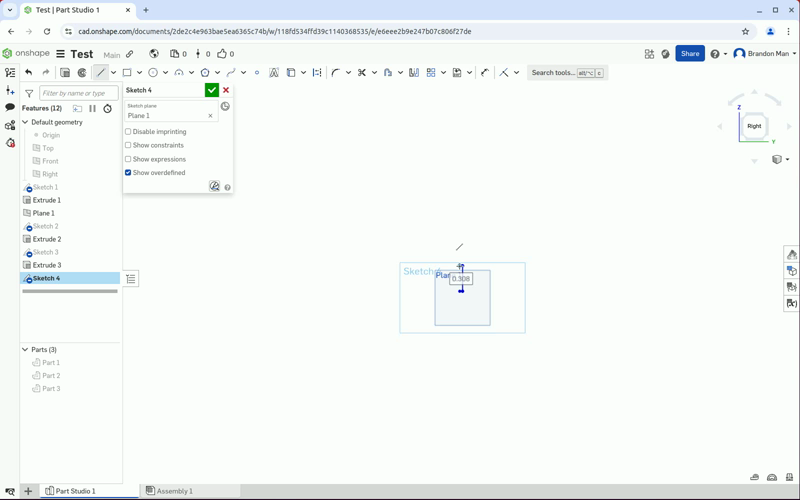
scroll(-6)
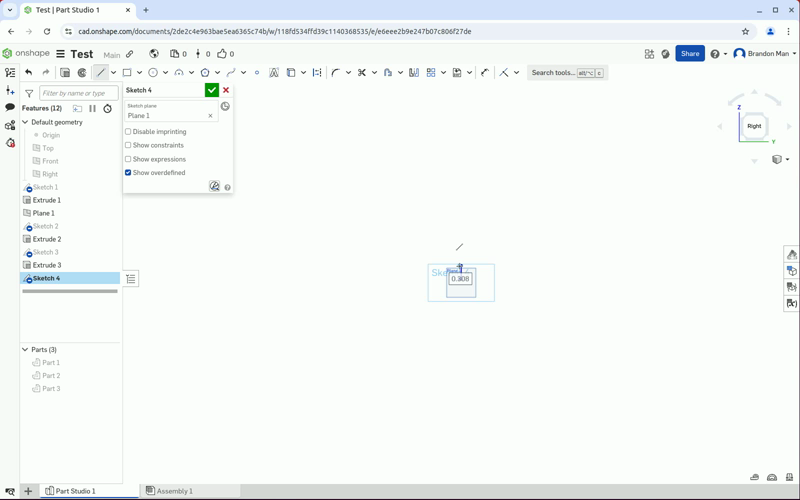
key_up(shift)
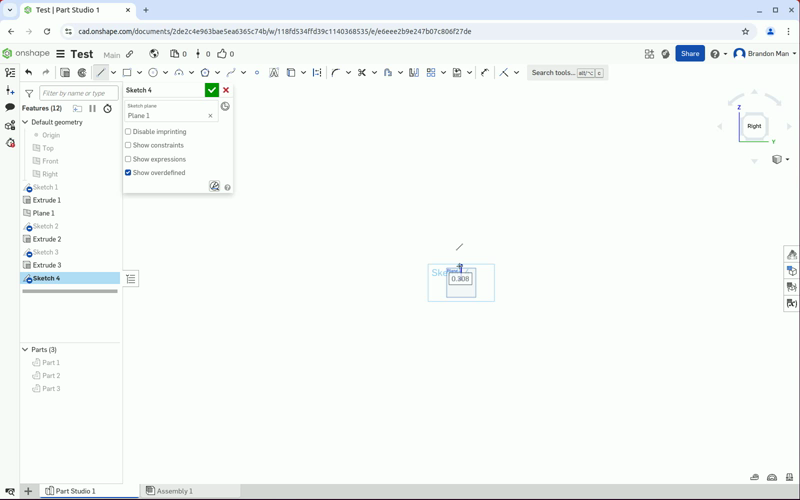
mouse_move(489, 265)
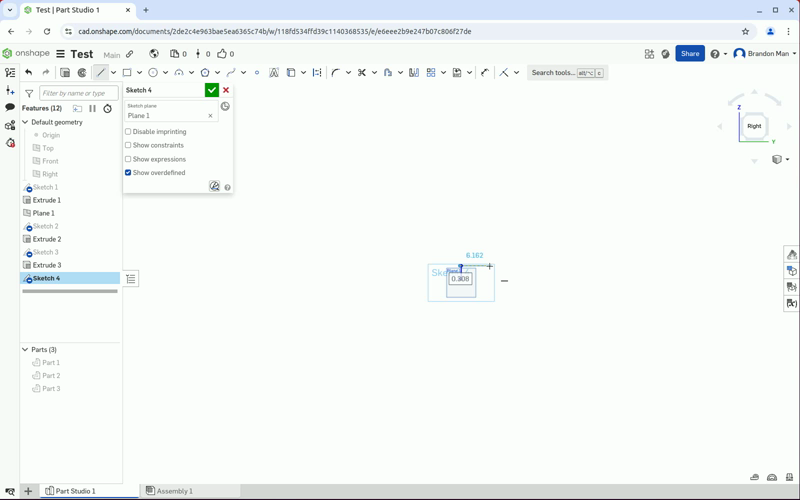
key_down(shift)
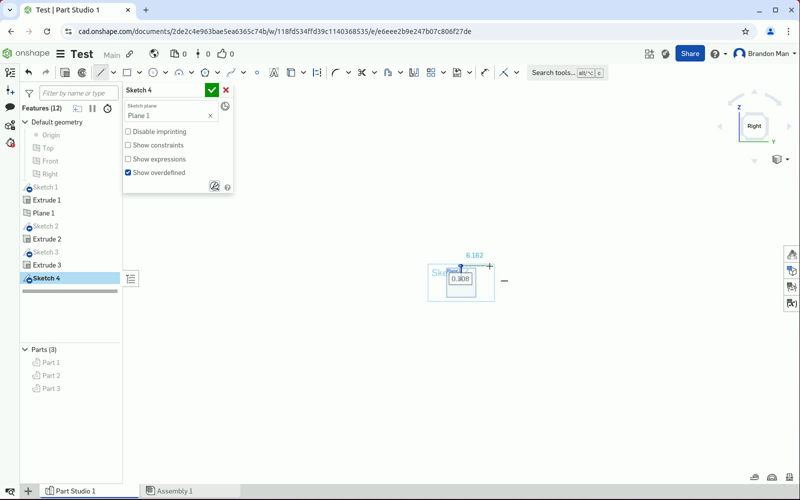
mouse_move(459, 279)
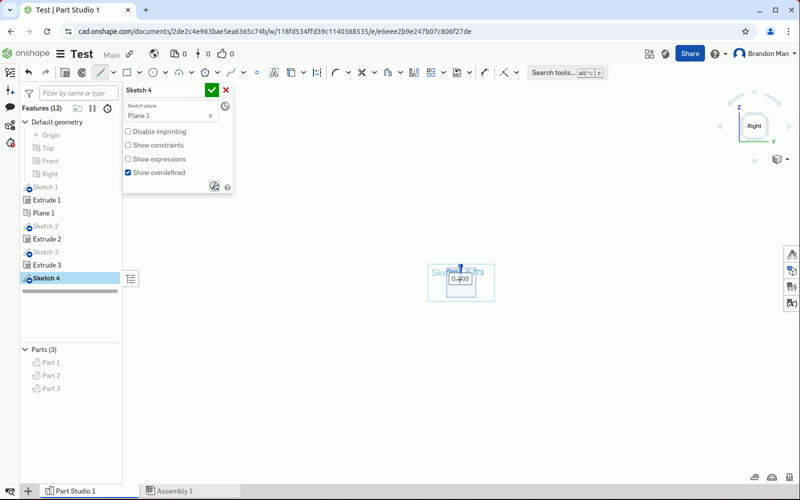
scroll(6)
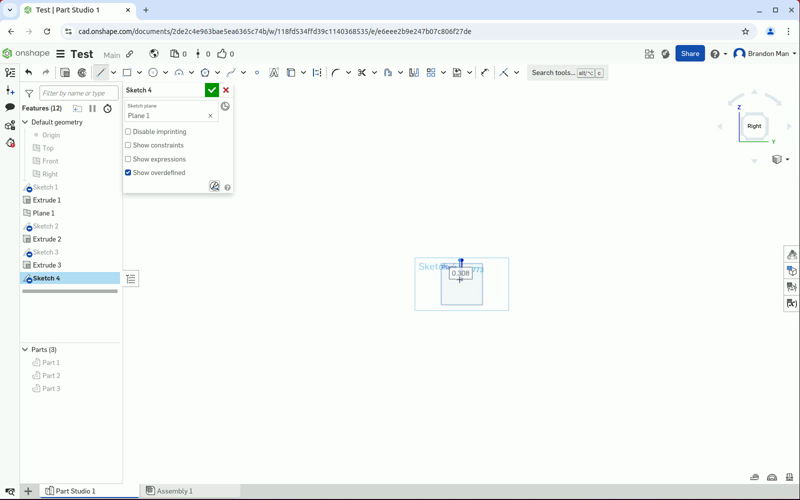
scroll(6)
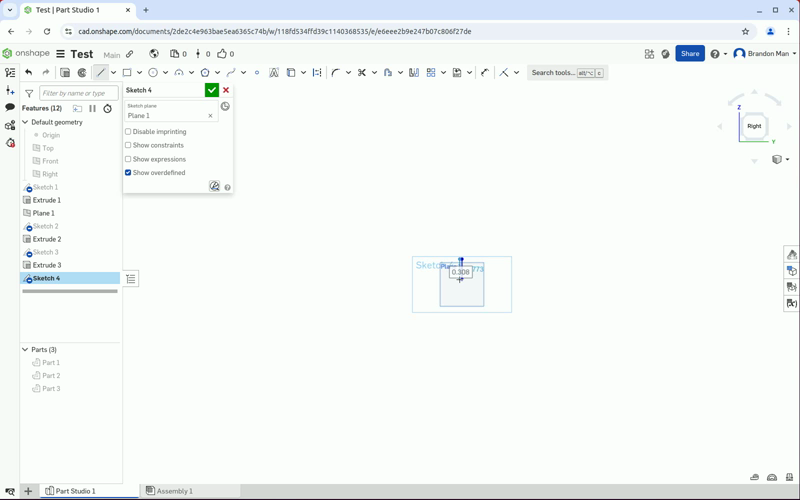
scroll(6)
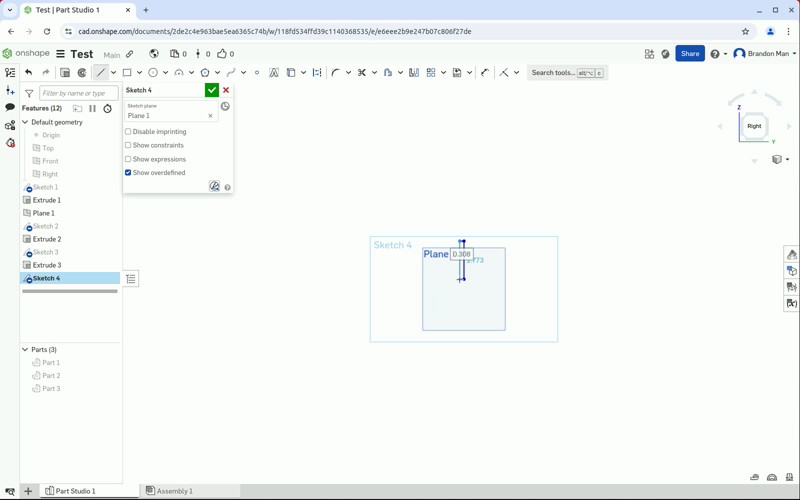
scroll(6)
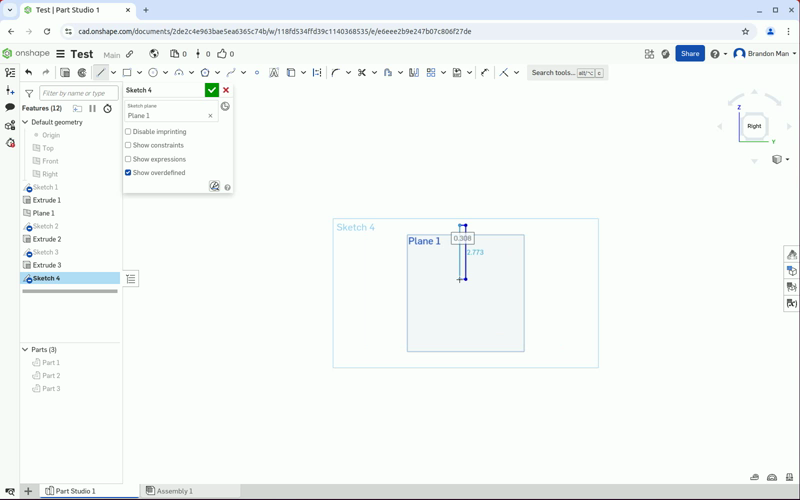
scroll(6)
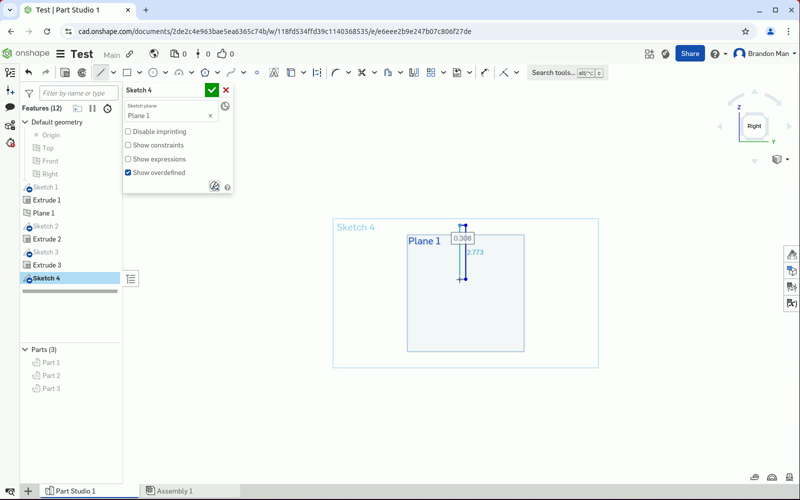
scroll(6)
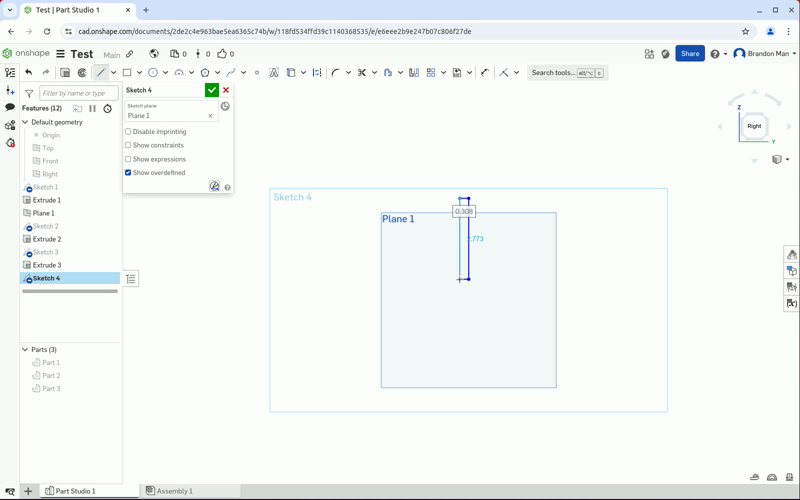
scroll(6)
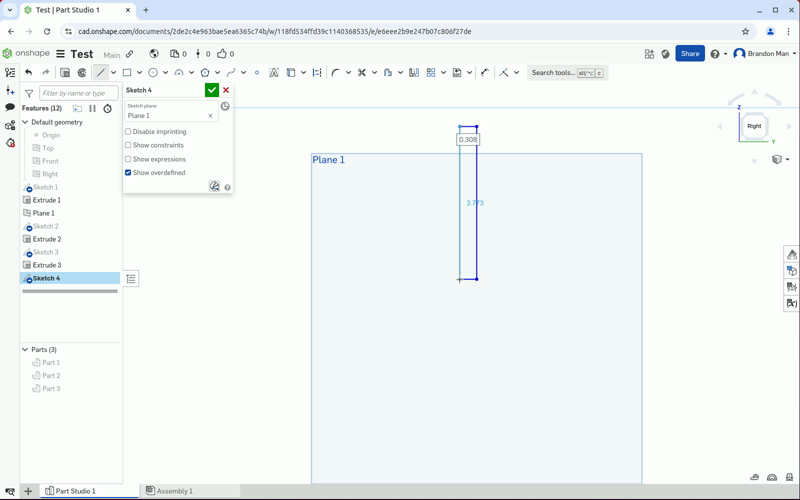
key_up(shift)
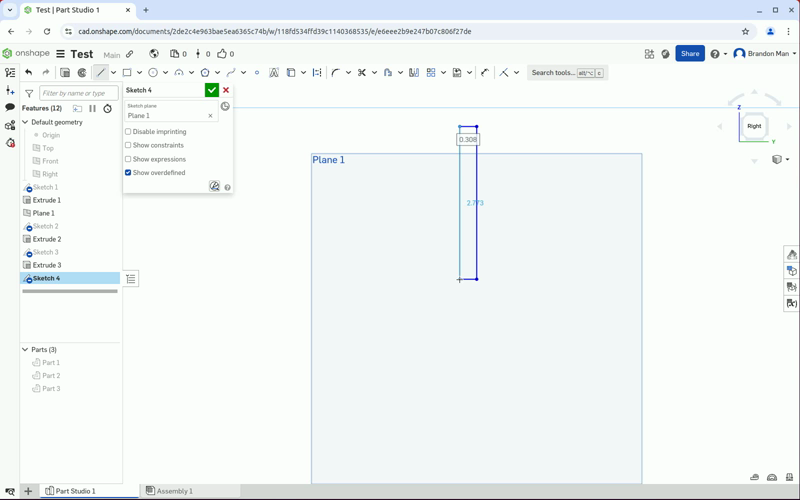
click(459, 279)
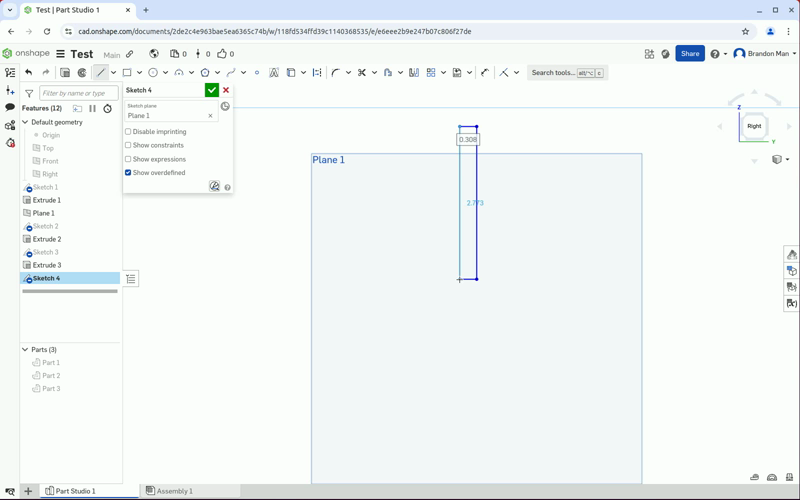
scroll(-6)
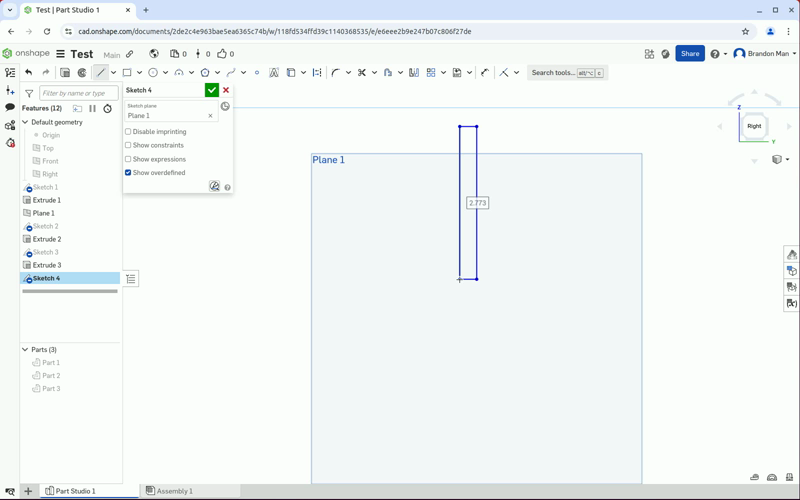
scroll(-6)
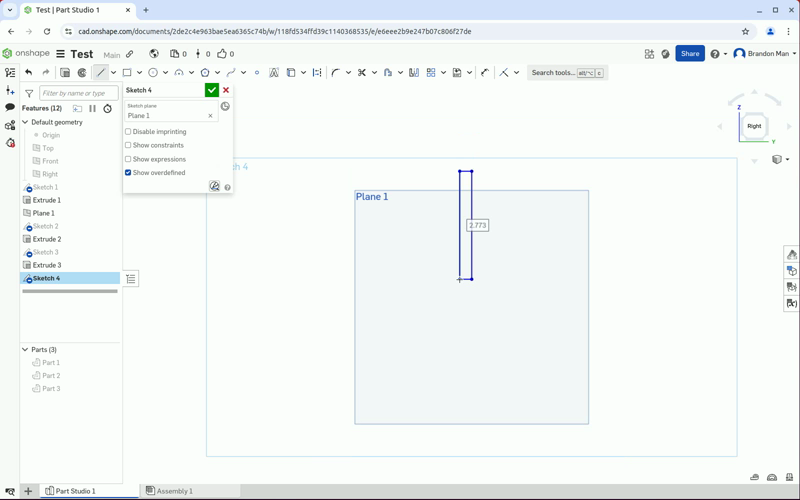
scroll(-6)
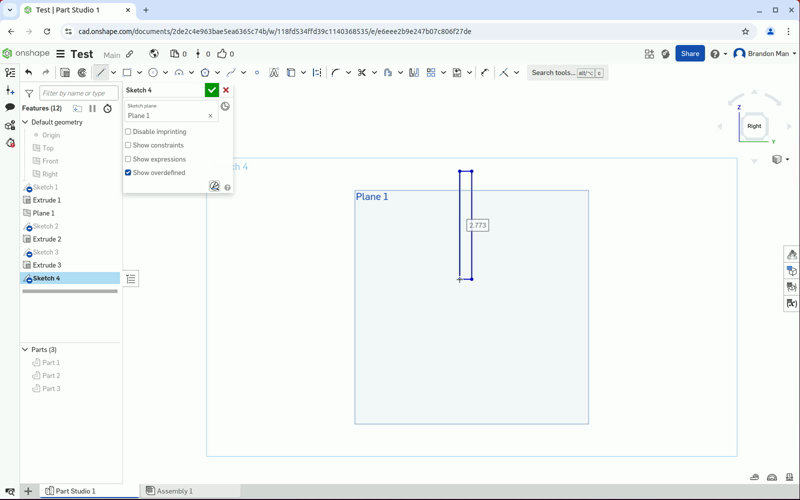
scroll(-6)
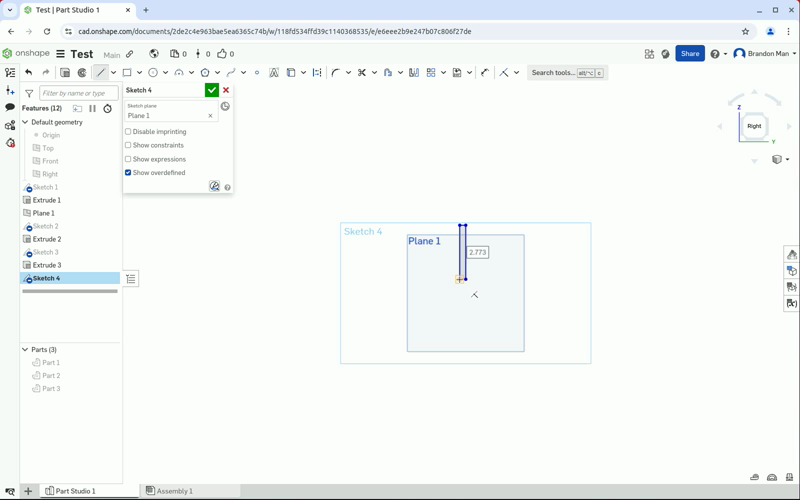
scroll(-6)
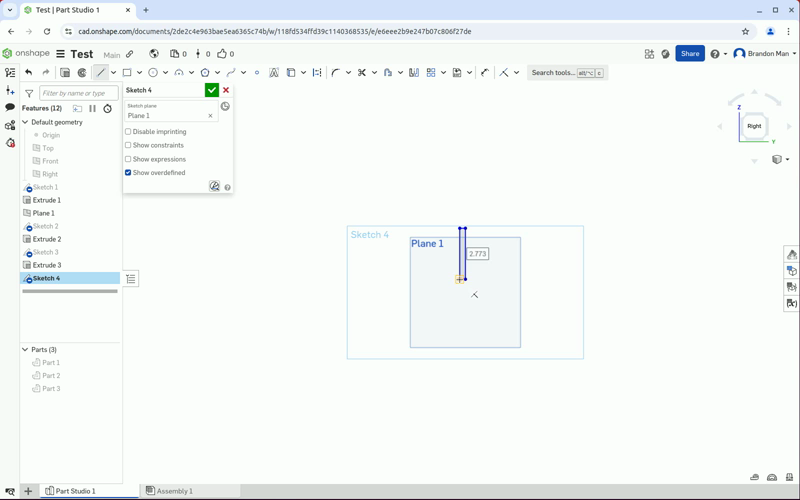
scroll(-6)
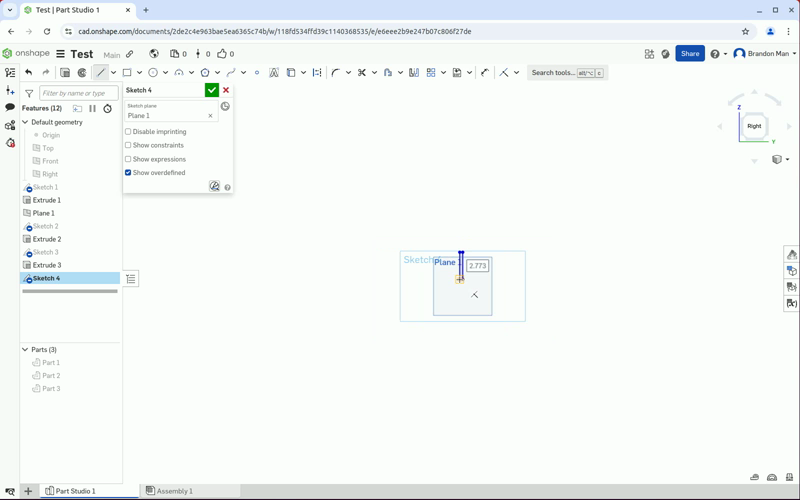
scroll(-6)
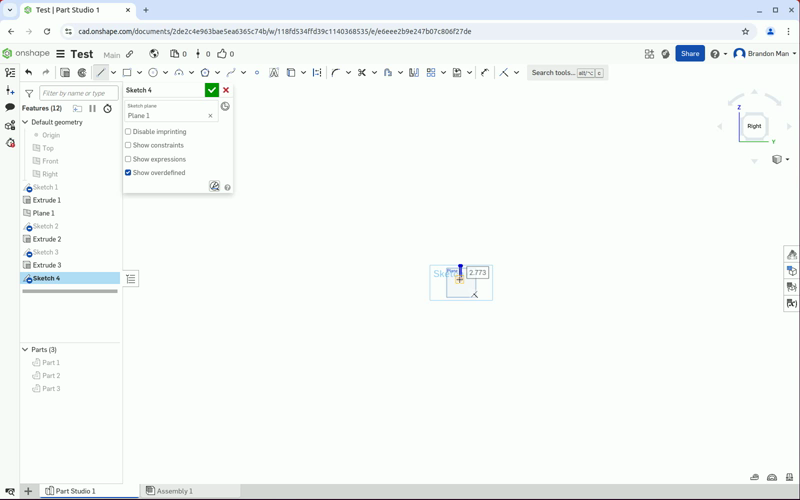
key(esc)
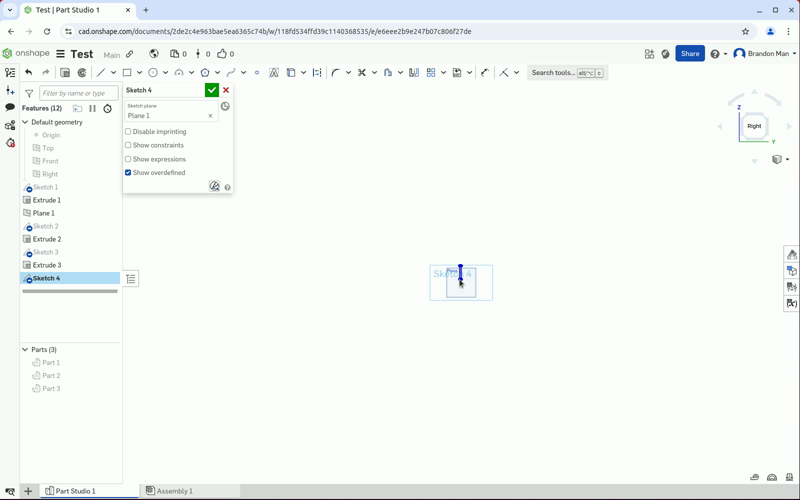
mouse_move(461, 278)
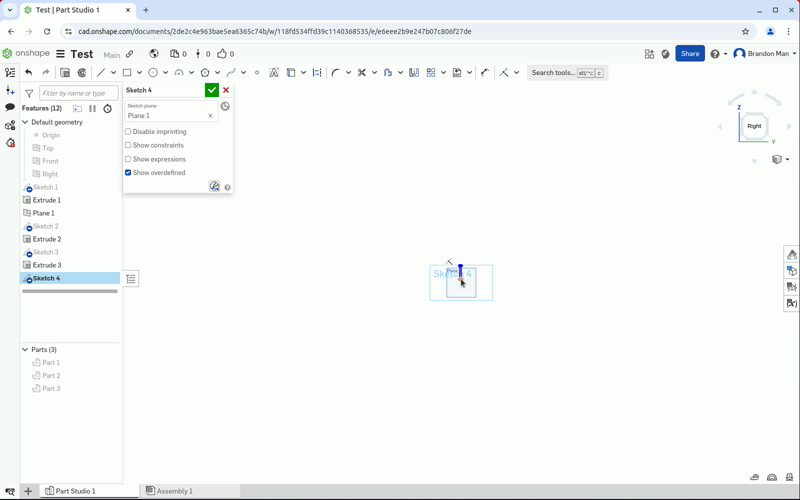
scroll(6)
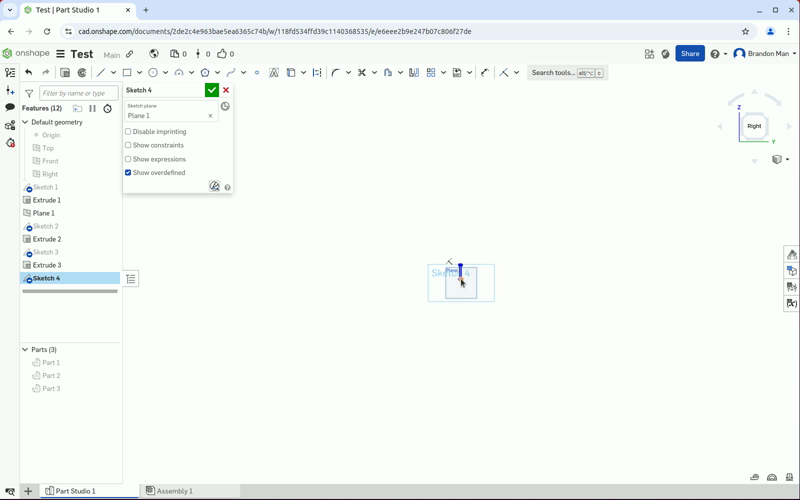
scroll(6)
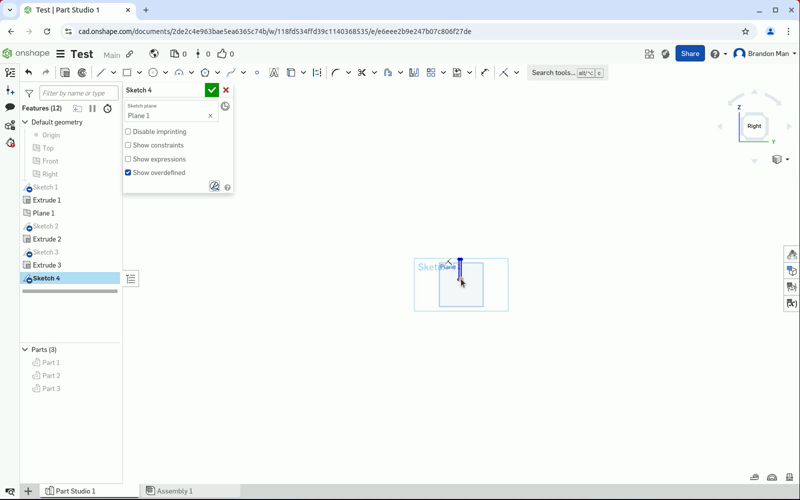
scroll(6)
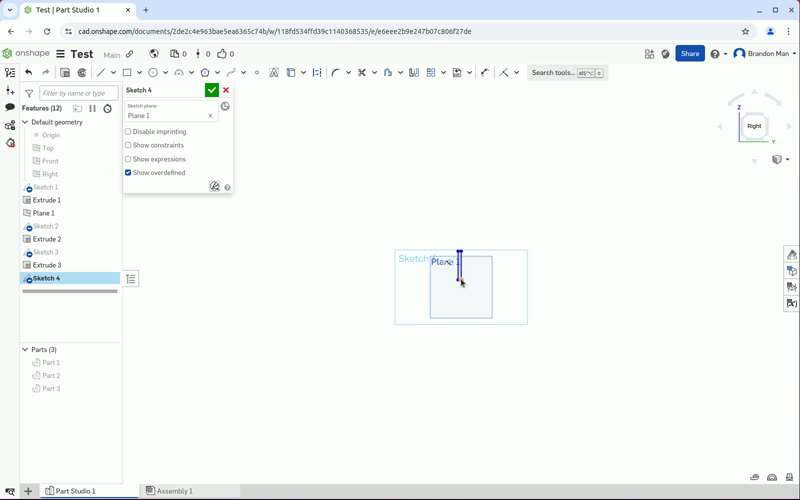
scroll(6)
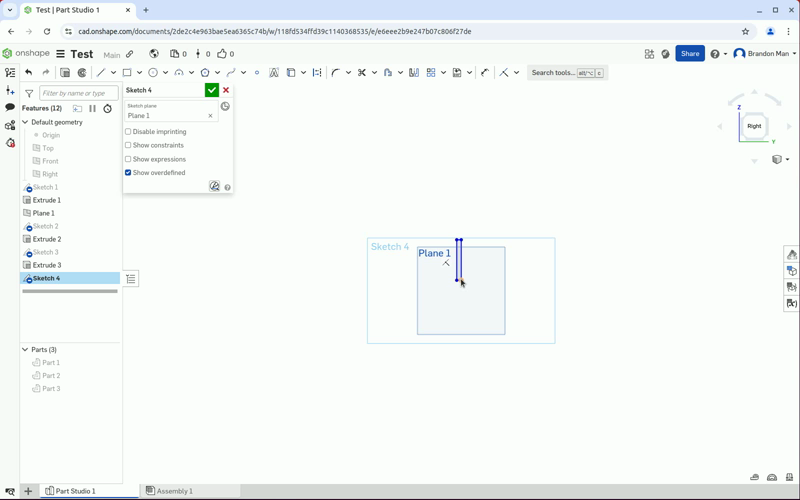
scroll(6)
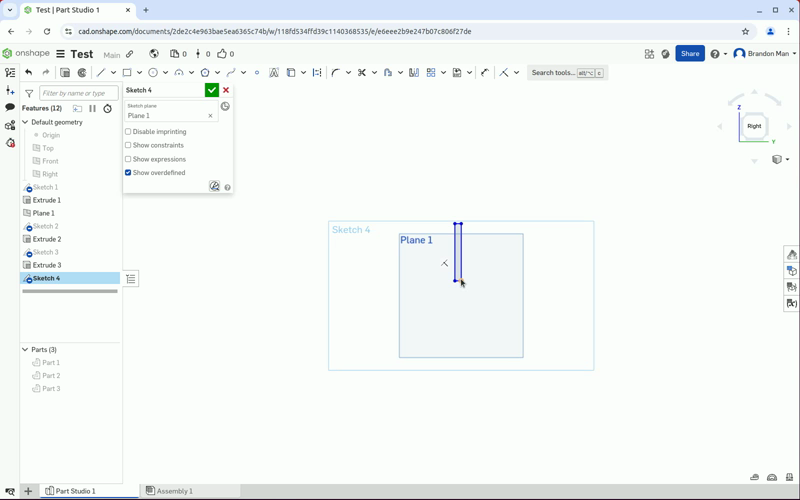
scroll(6)
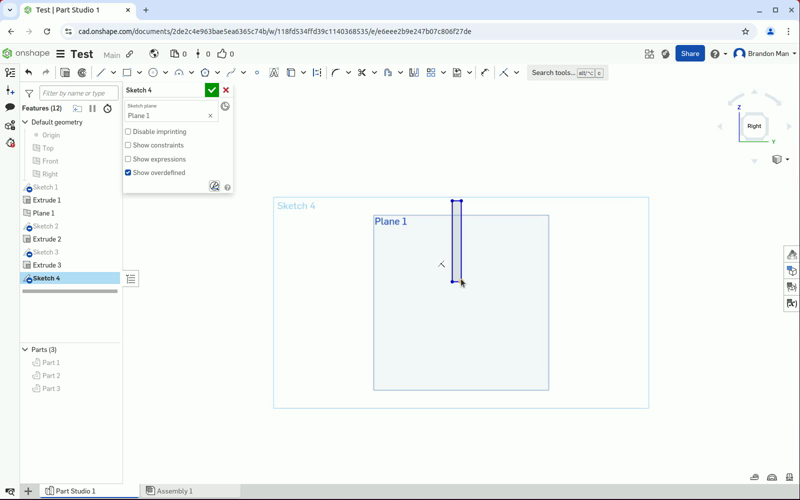
scroll(6)
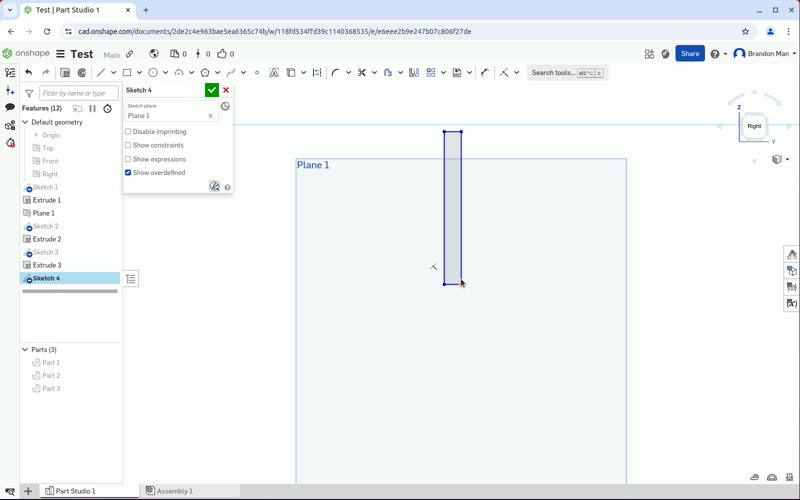
click(461, 278)
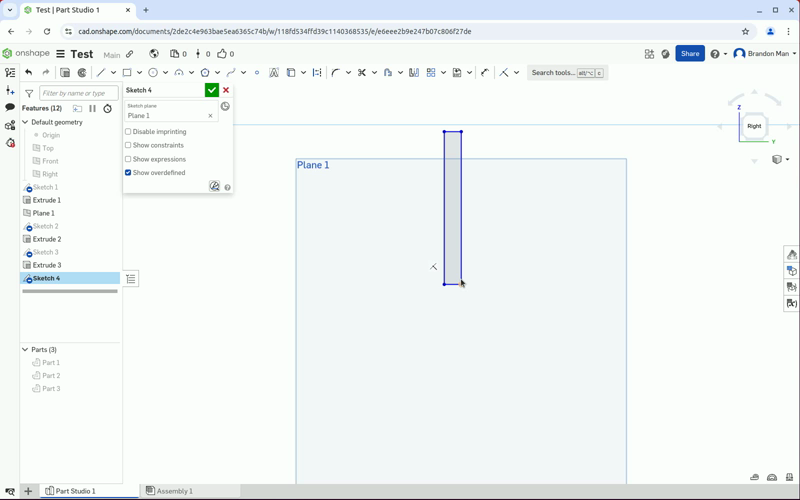
scroll(-6)
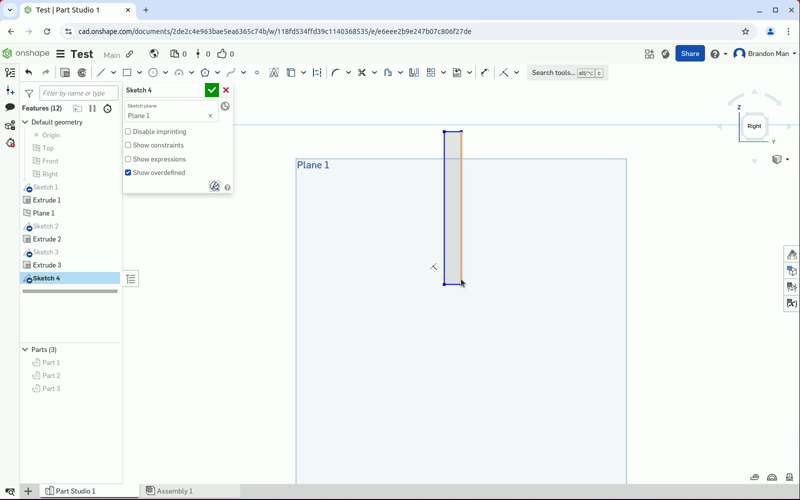
scroll(-6)
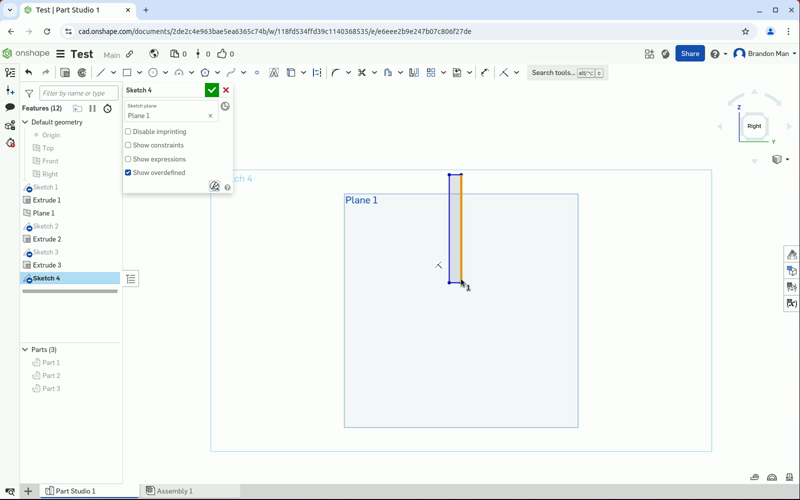
scroll(-6)
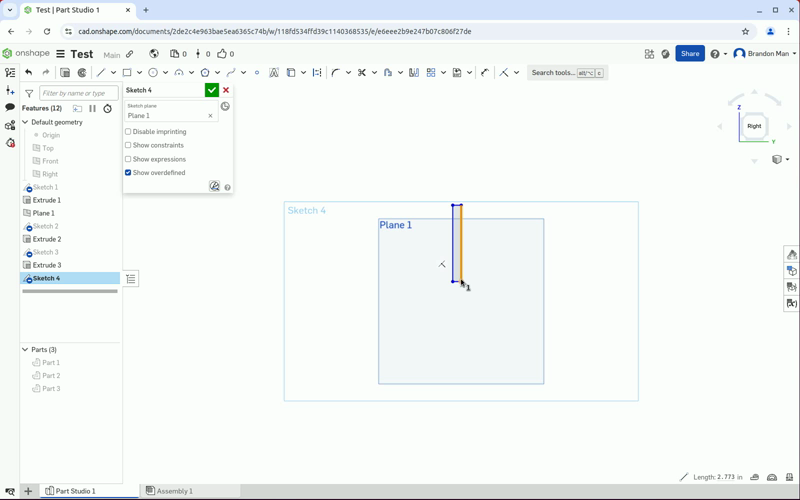
scroll(-6)
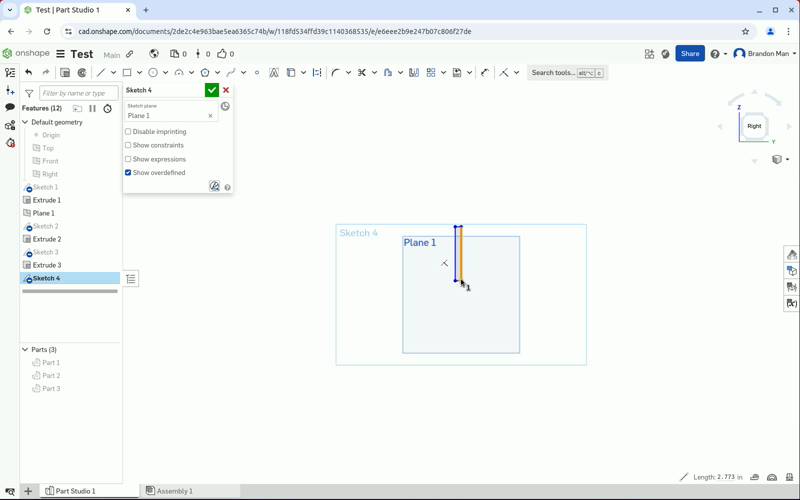
scroll(-6)
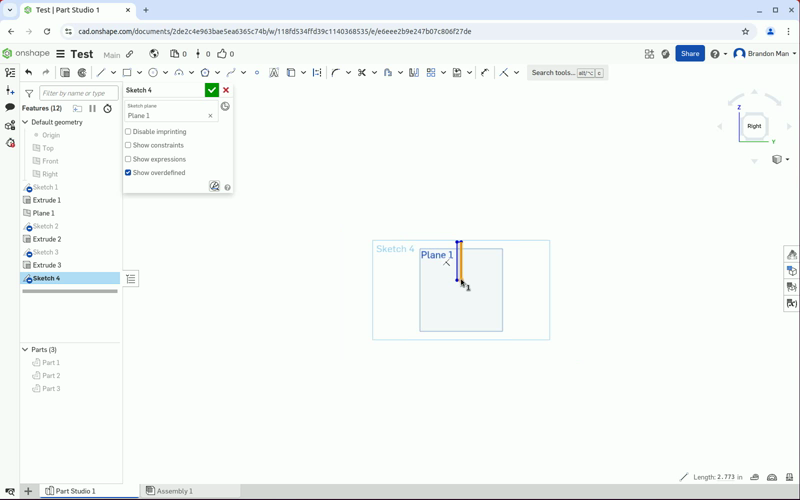
scroll(-6)
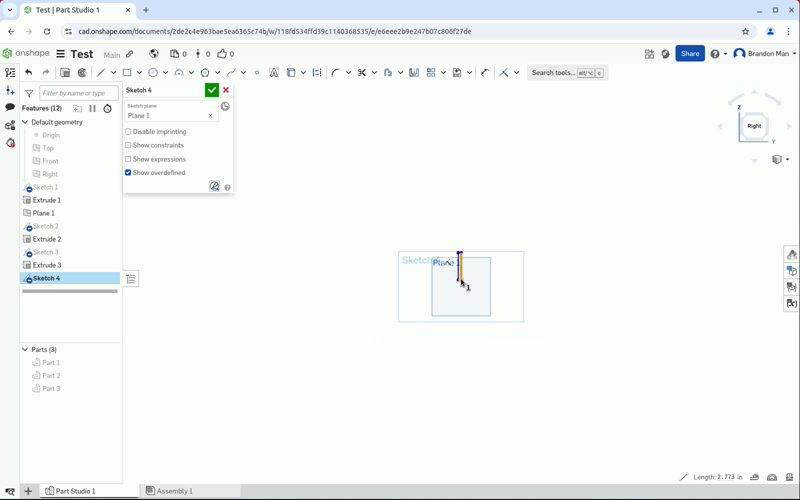
scroll(-6)
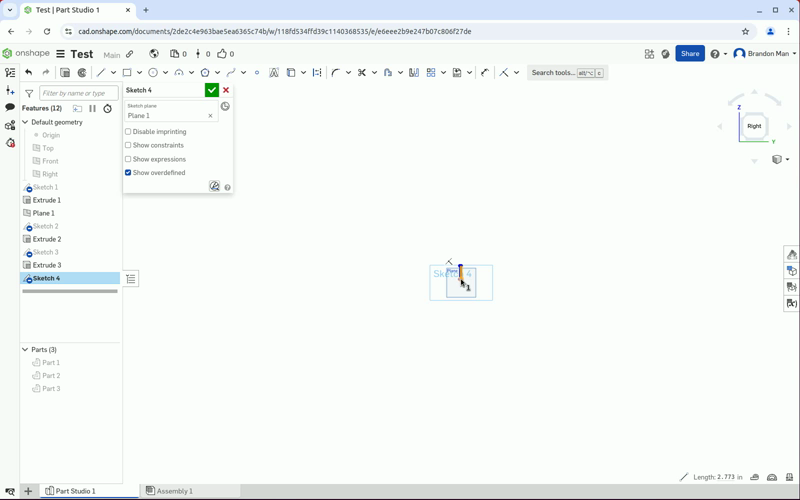
mouse_move(73, 352)
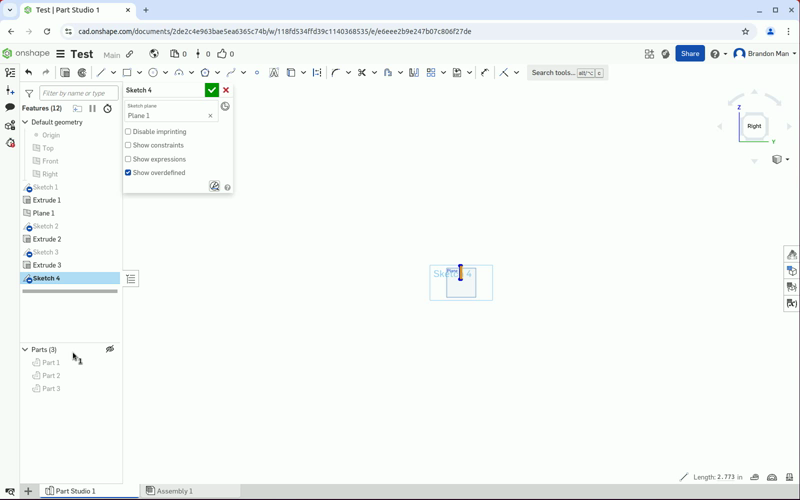
key(shift+y)
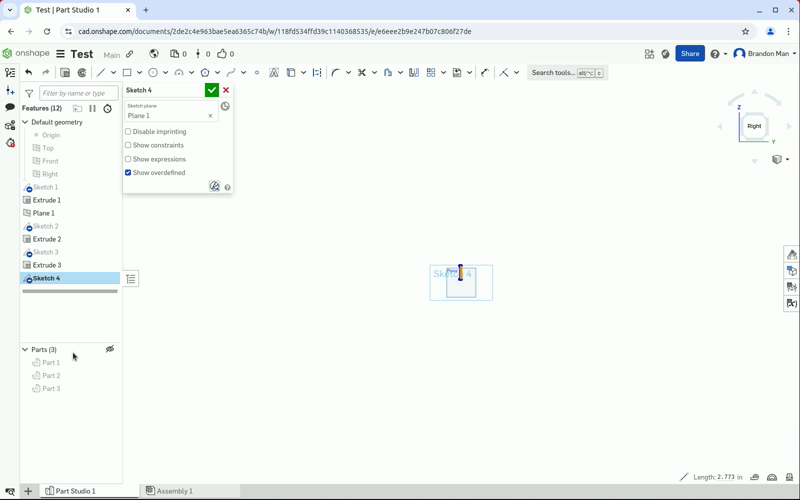
key(shift+e)
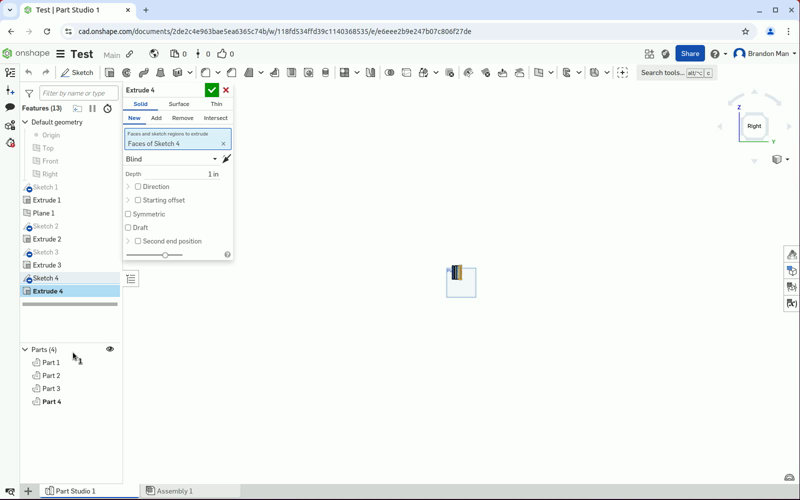
mouse_move(143, 106)
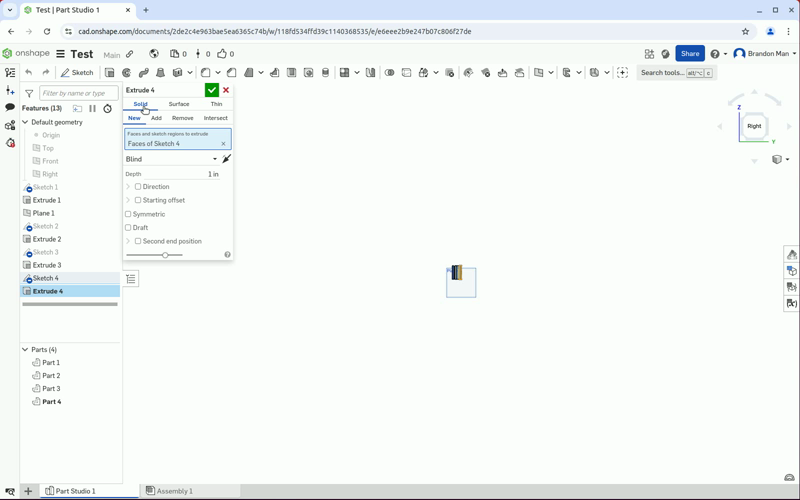
click(143, 106)
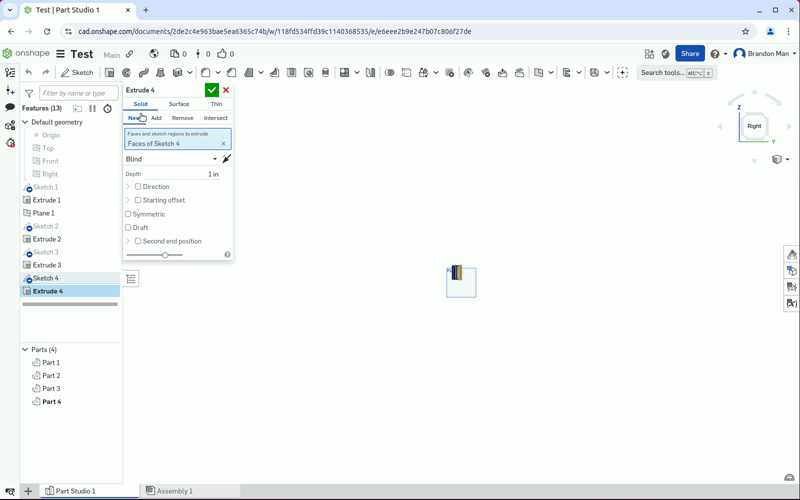
mouse_move(137, 120)
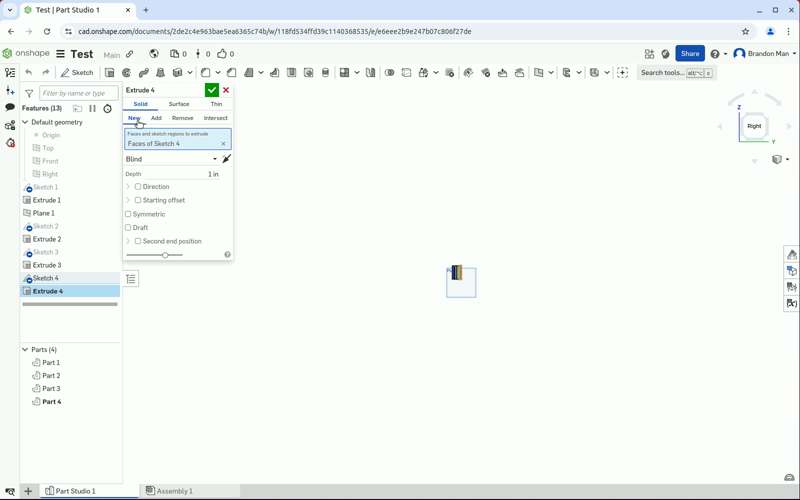
click(137, 120)
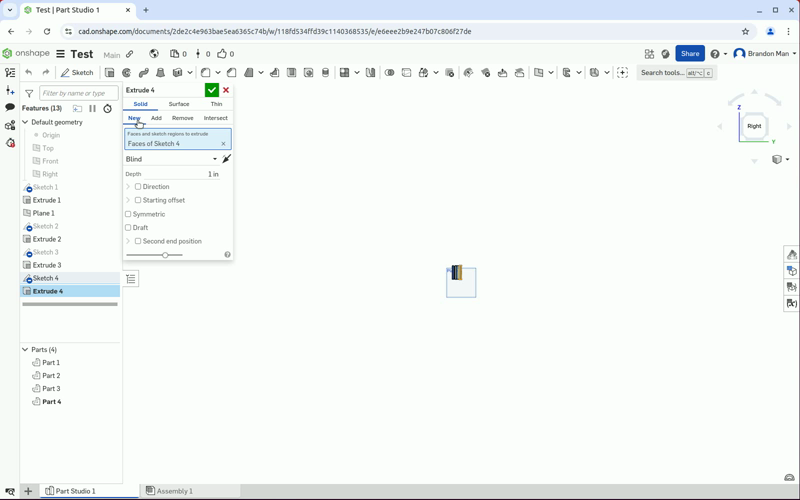
key(tab, 4)
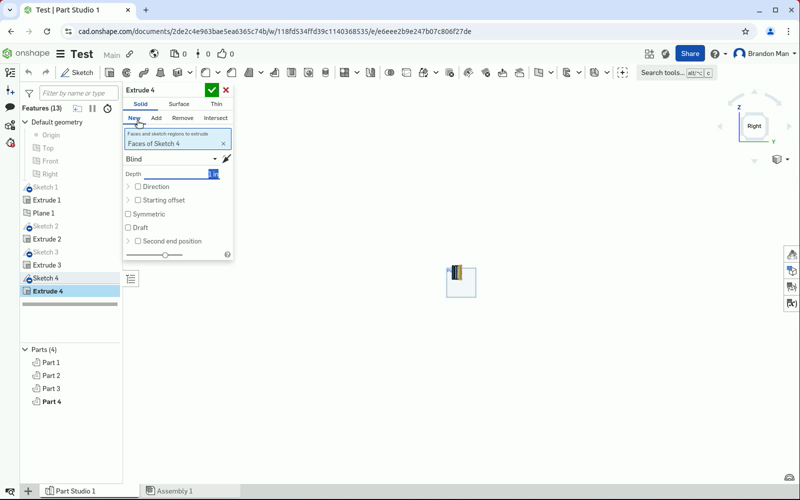
text(2.648)
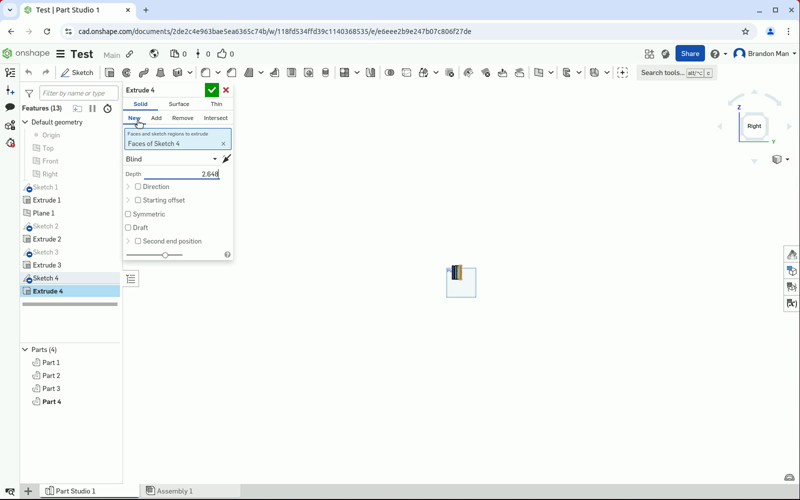
key(enter)
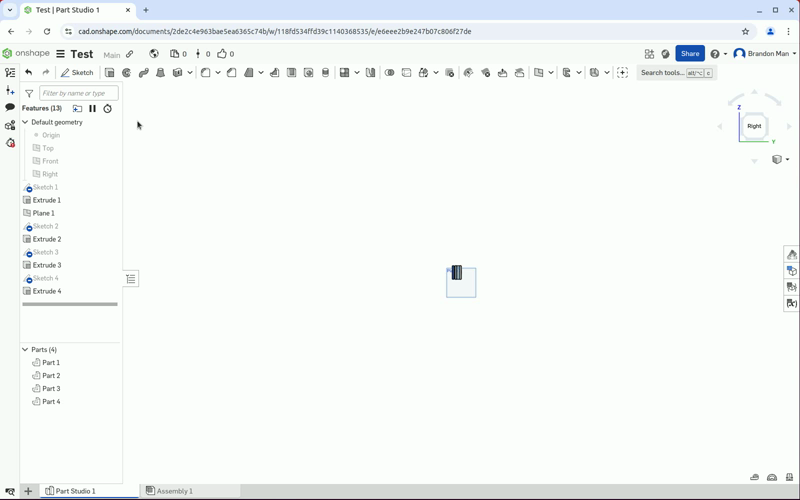
key(shift+h)
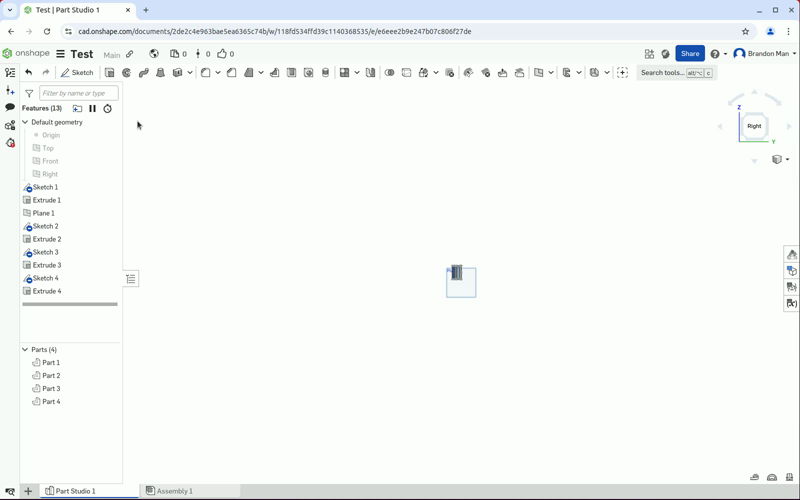
key(shift+h)
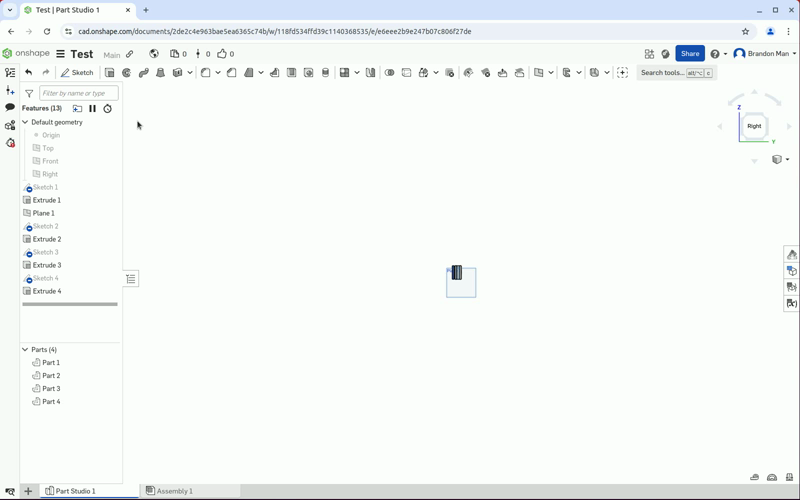
mouse_move(73, 189)
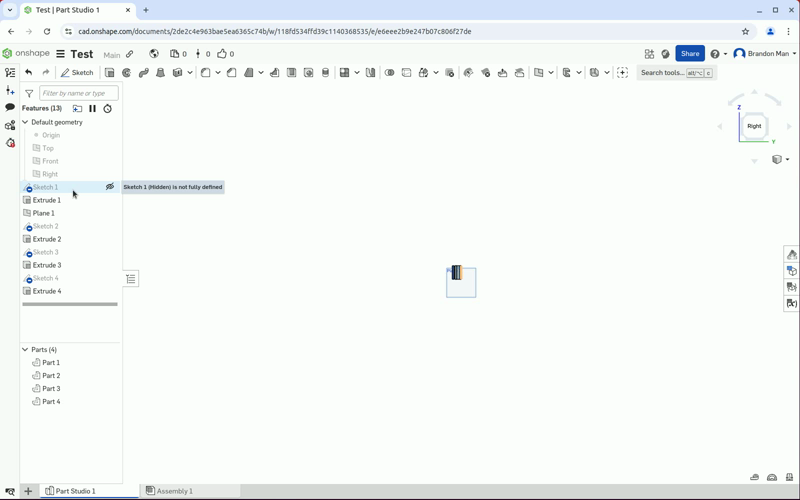
click(73, 189)
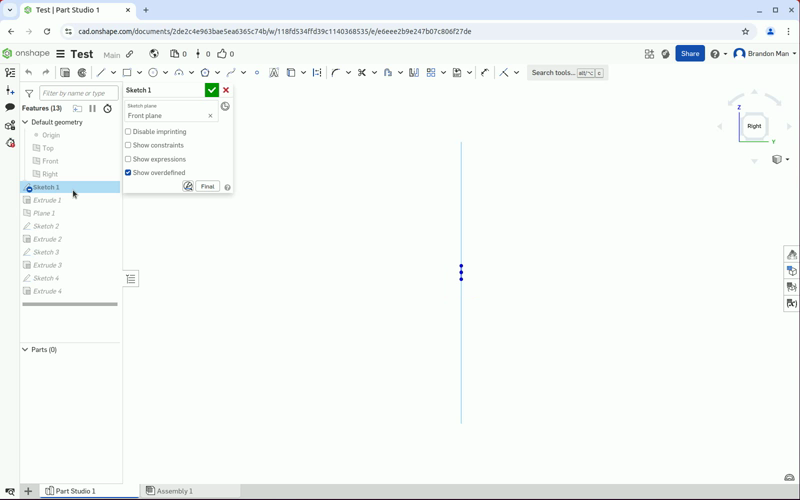
mouse_move(229, 92)
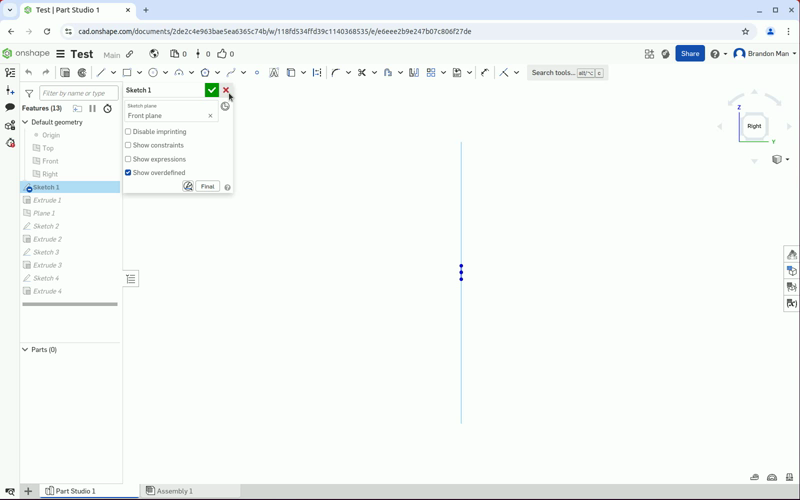
click(229, 92)
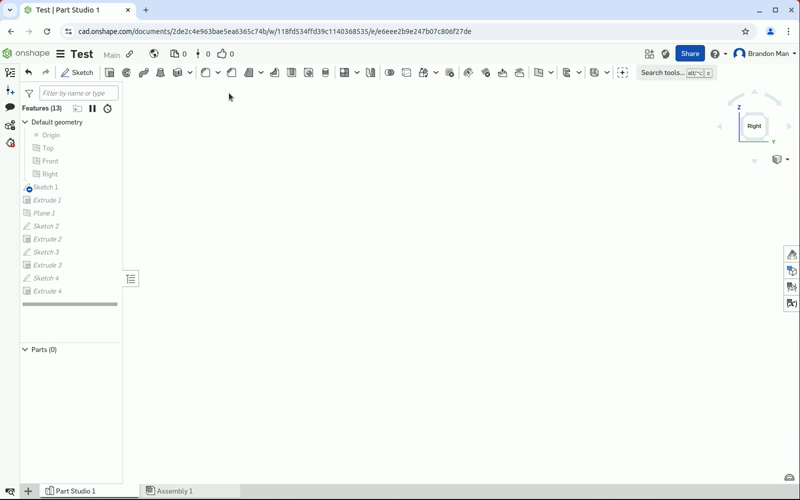
key(shift+s)
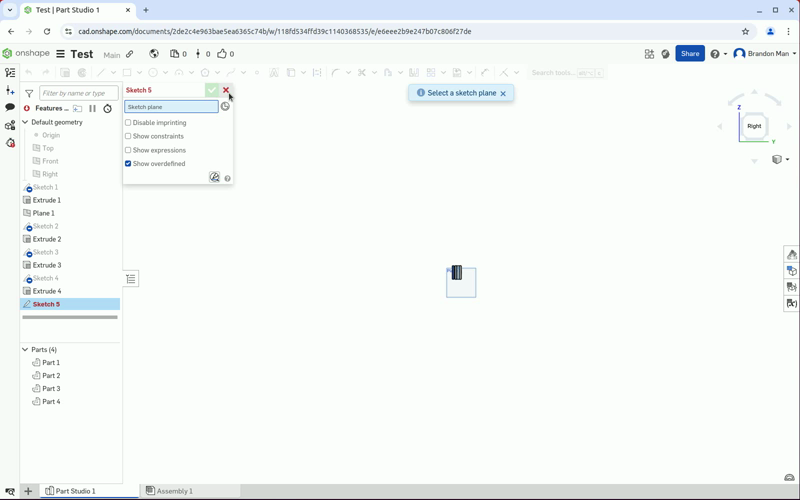
mouse_move(73, 215)
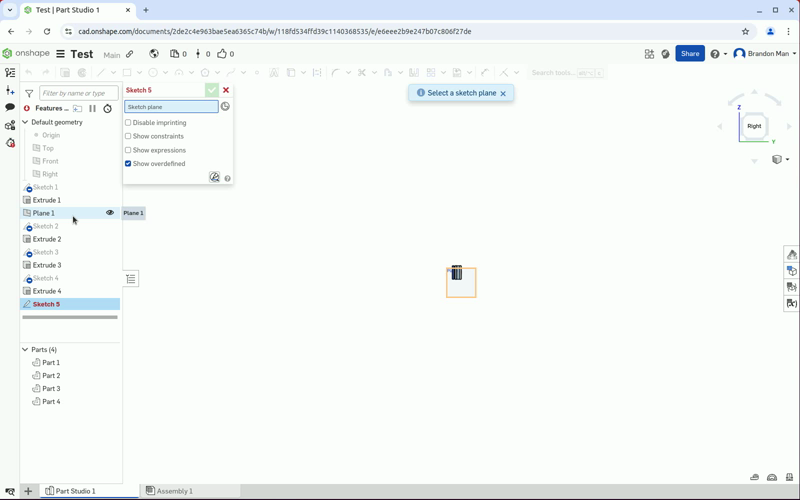
click(73, 215)
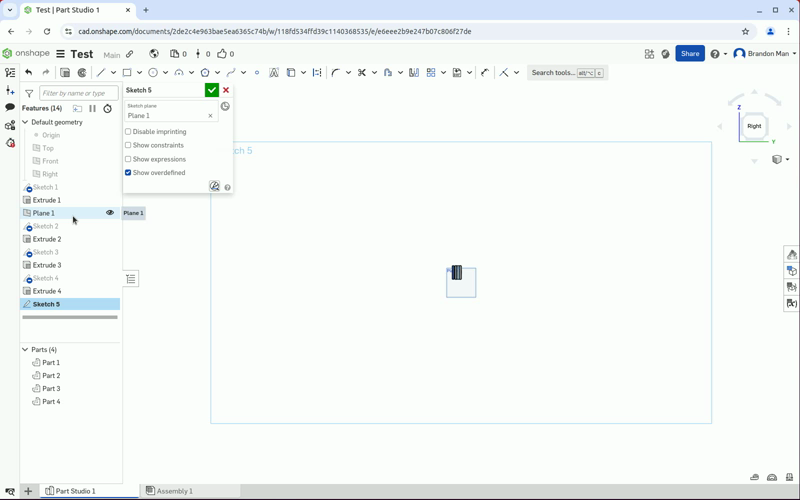
mouse_move(73, 352)
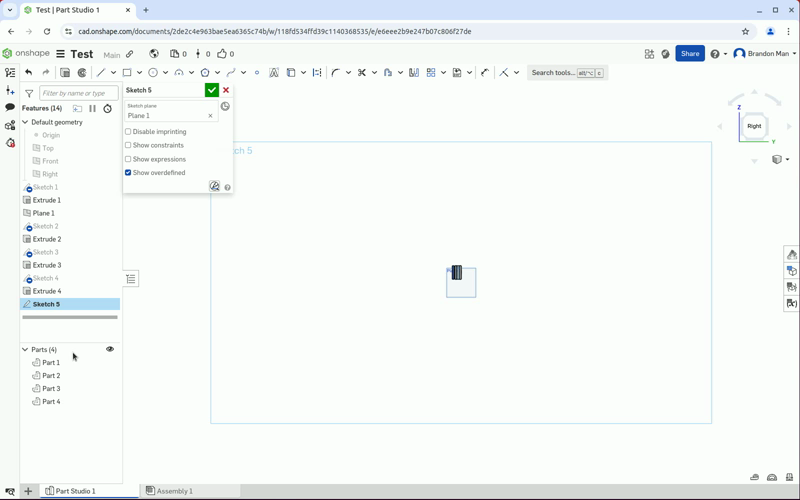
key(y)
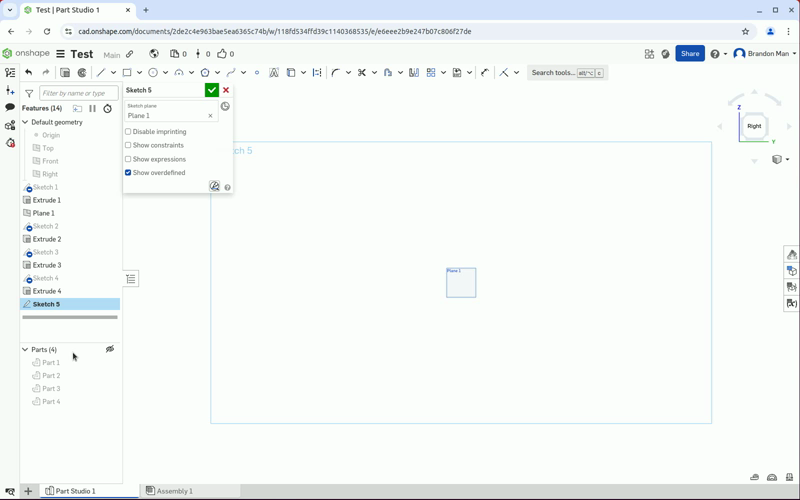
key(l)
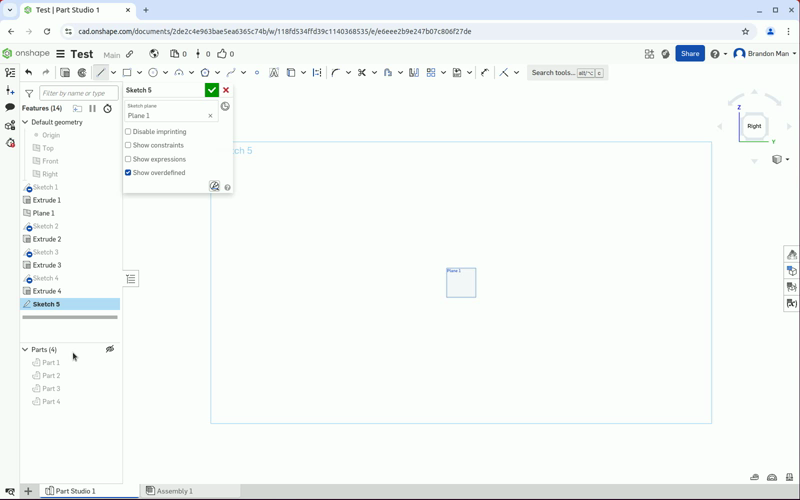
key_down(shift)
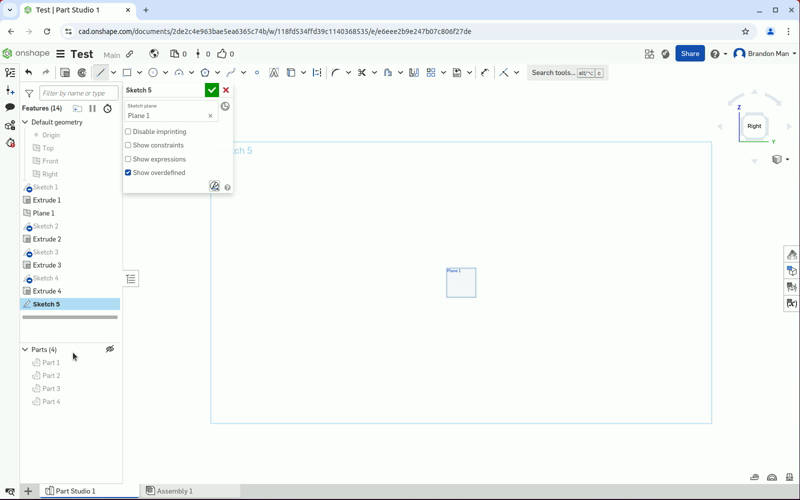
mouse_move(460, 279)
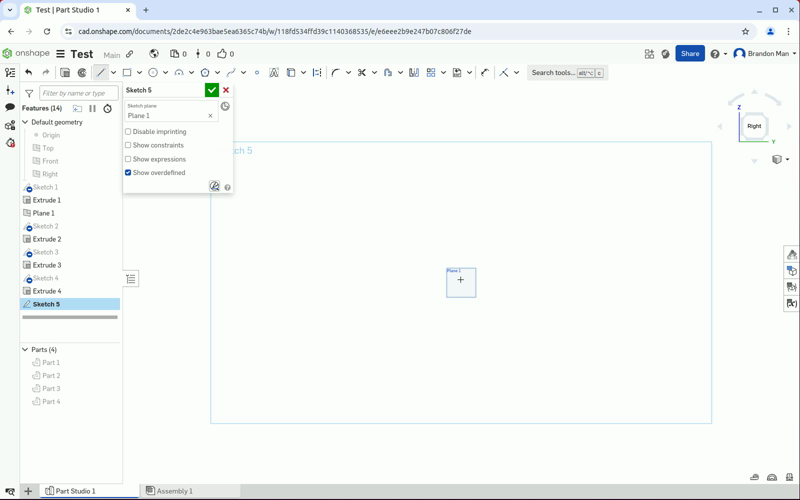
click(460, 279)
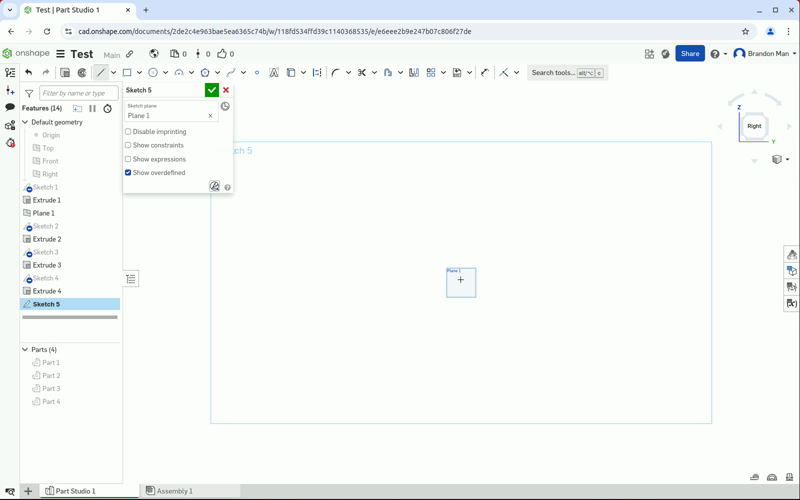
key_up(shift)
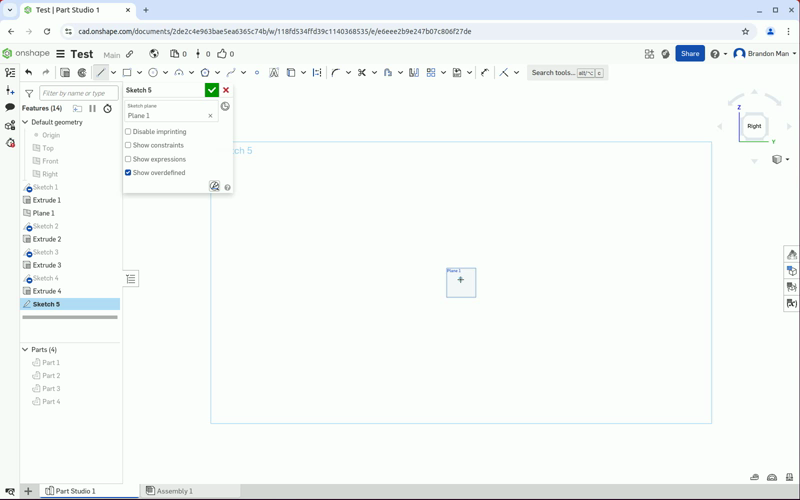
key_down(shift)
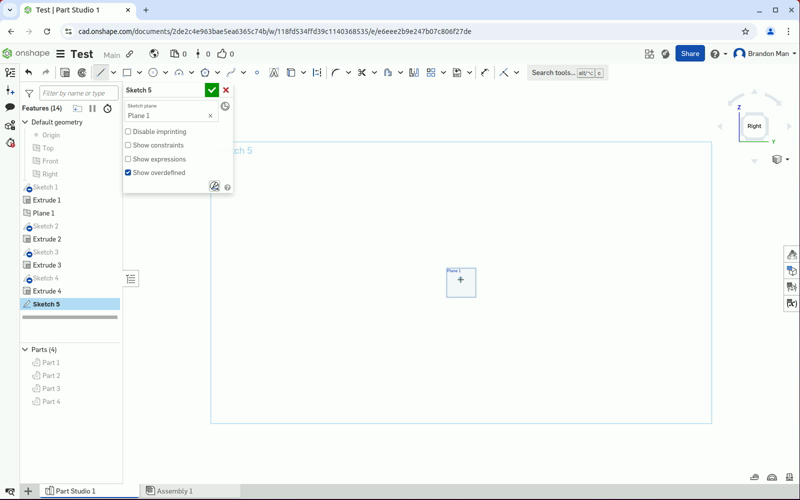
mouse_move(490, 279)
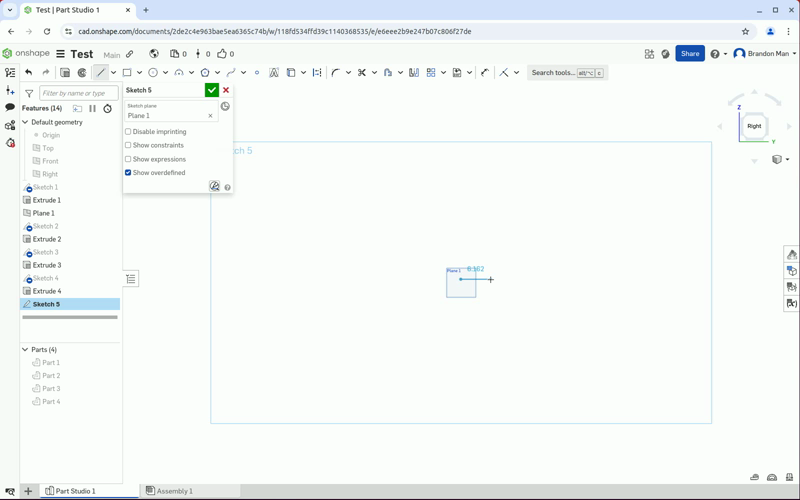
mouse_move(462, 279)
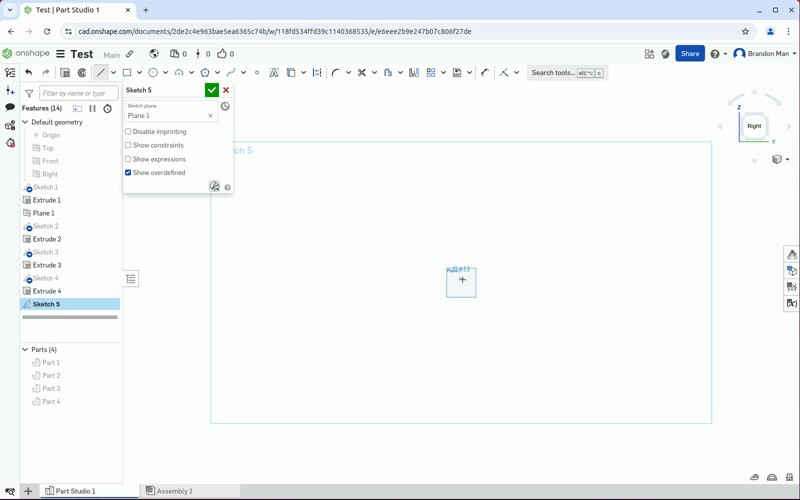
scroll(6)
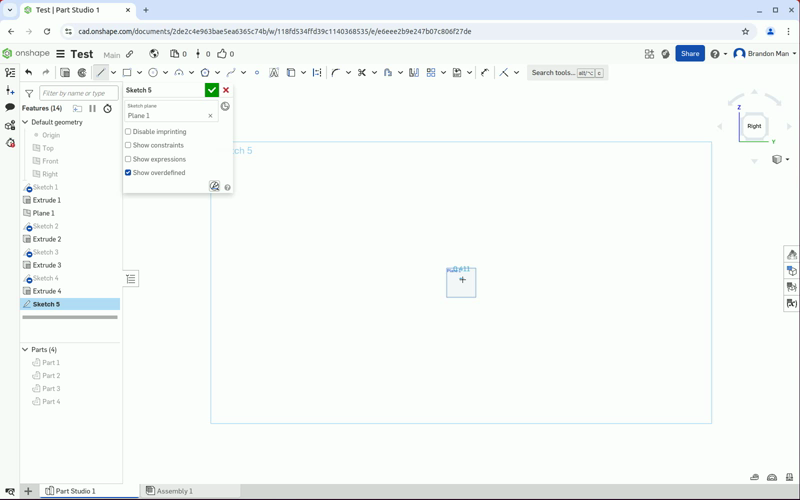
scroll(6)
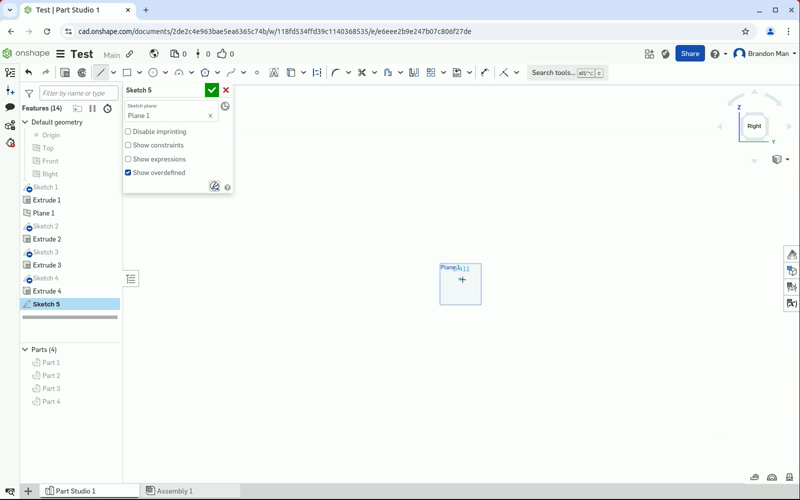
scroll(6)
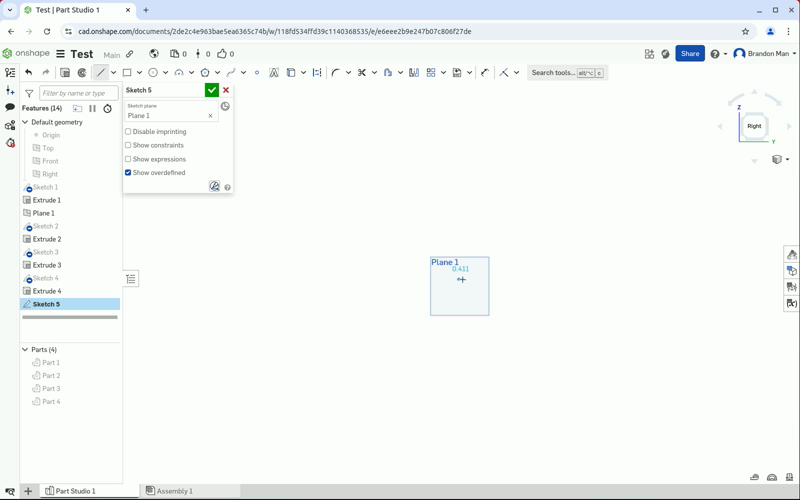
scroll(6)
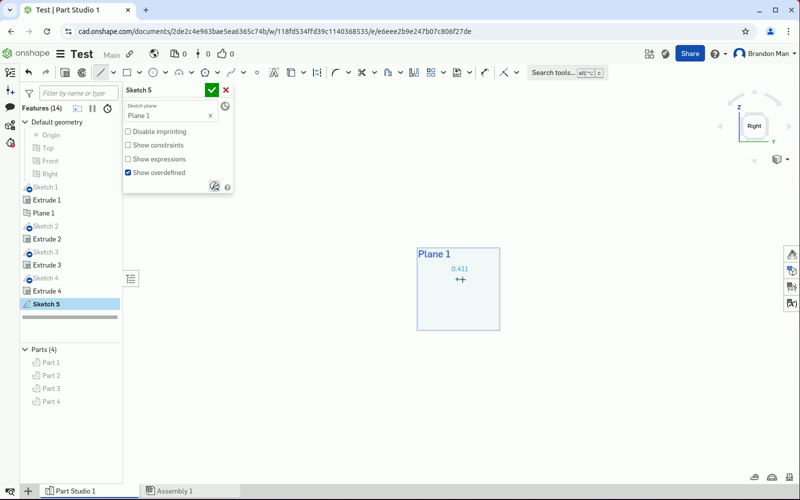
scroll(6)
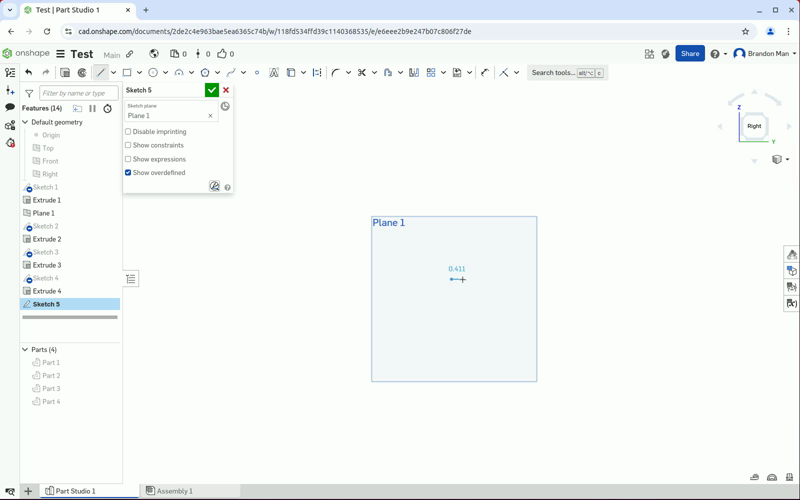
scroll(6)
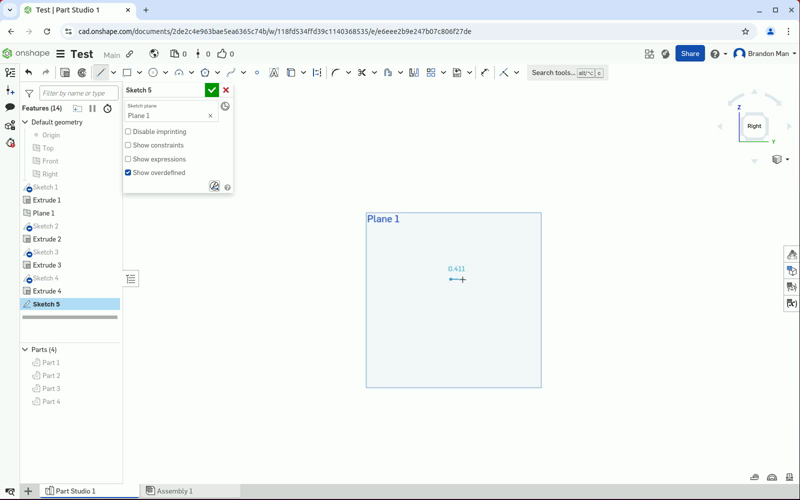
scroll(6)
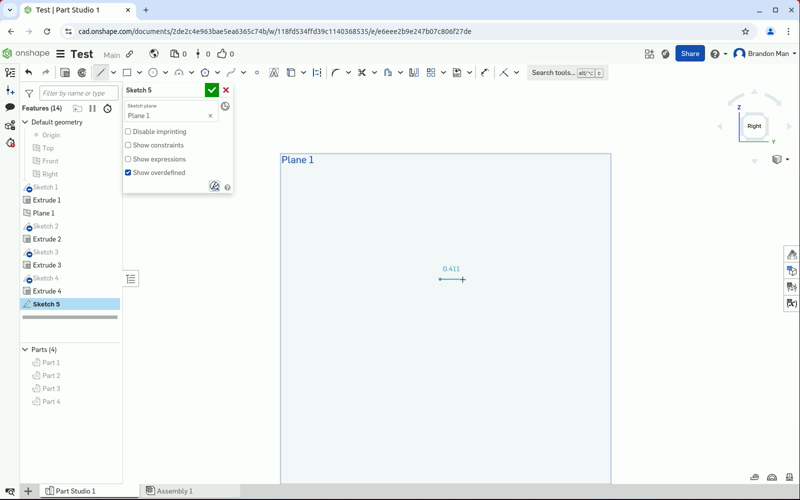
click(462, 279)
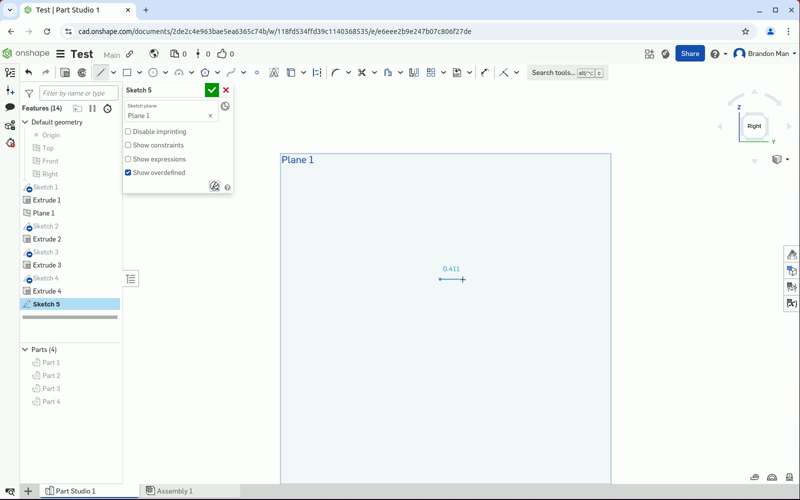
scroll(-6)
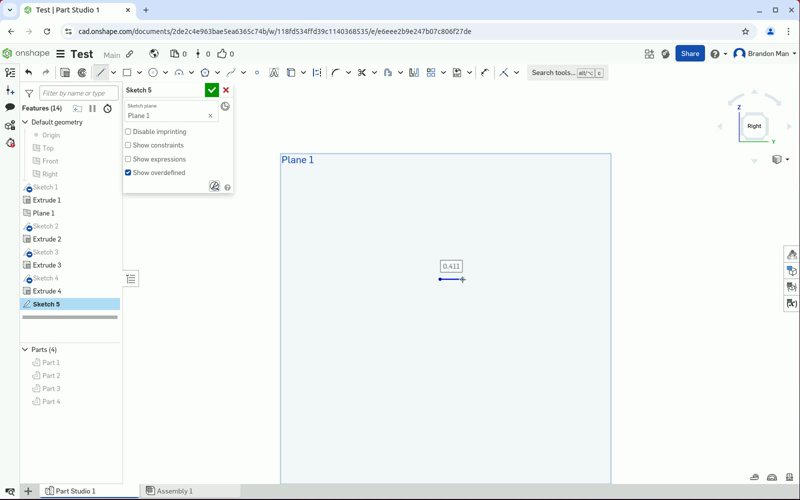
scroll(-6)
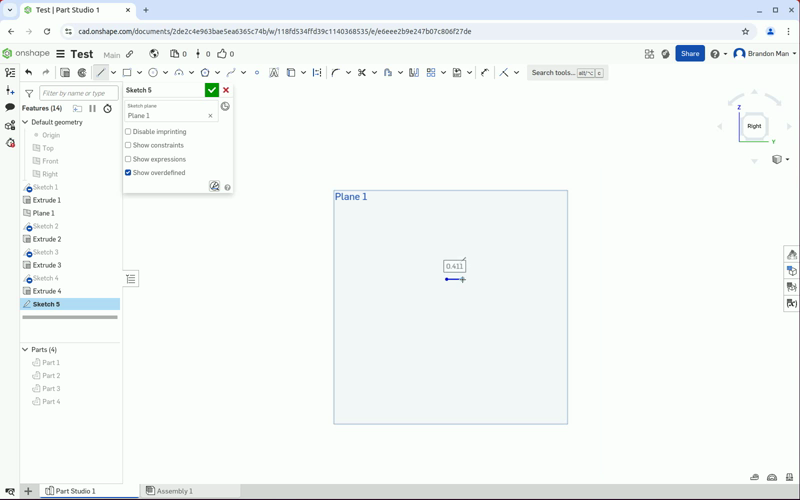
scroll(-6)
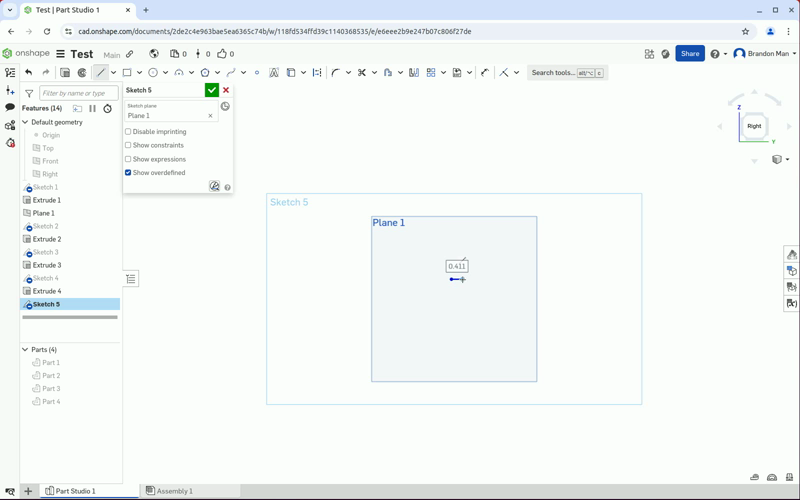
scroll(-6)
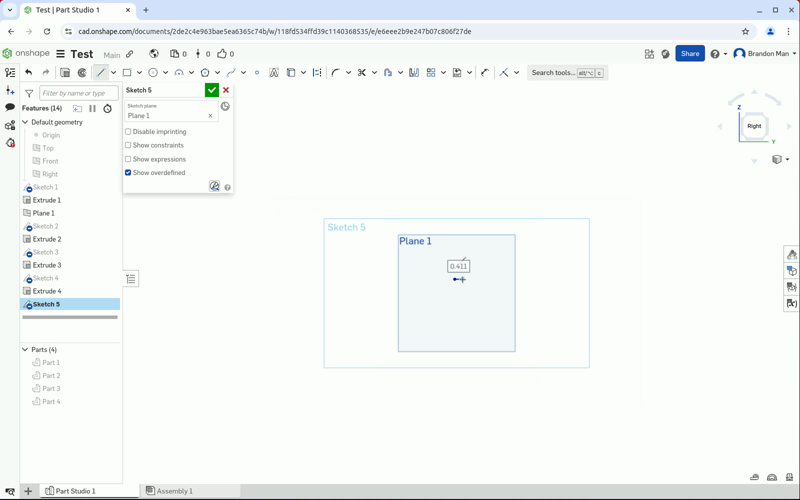
scroll(-6)
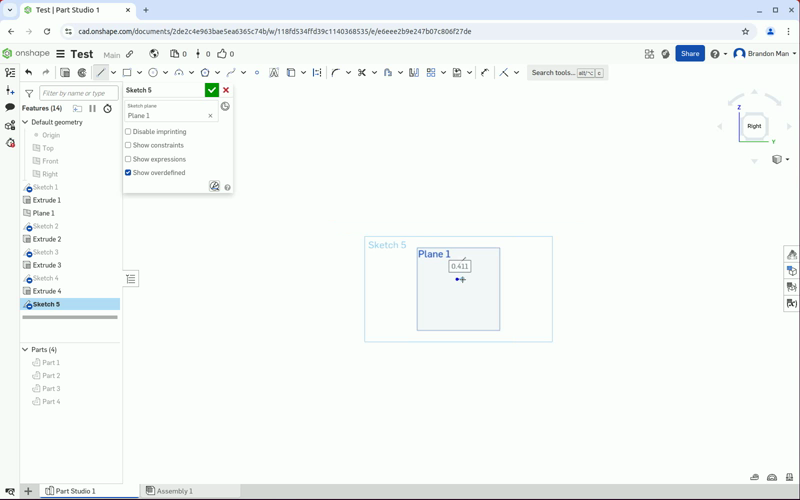
scroll(-6)
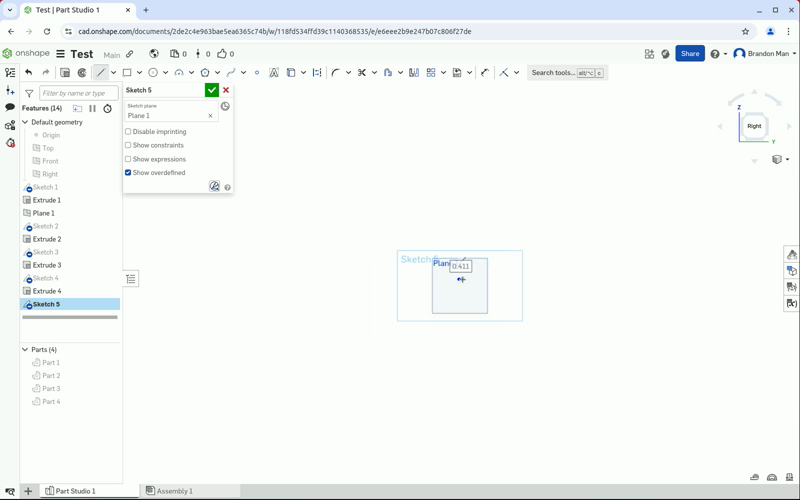
scroll(-6)
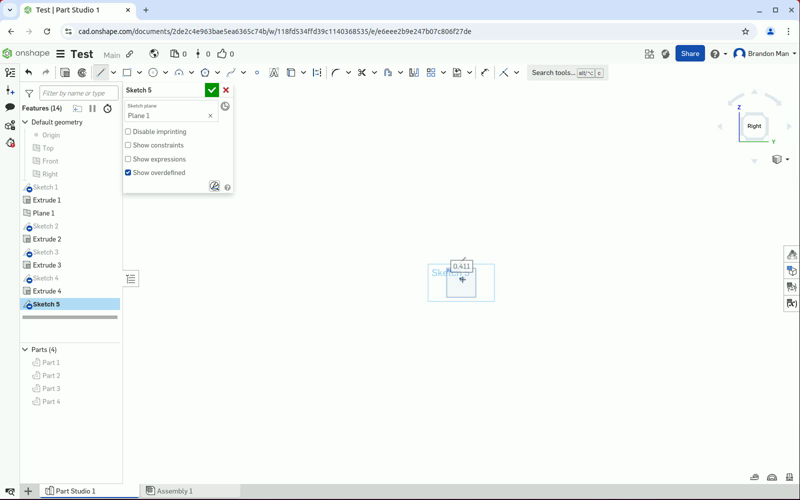
key_up(shift)
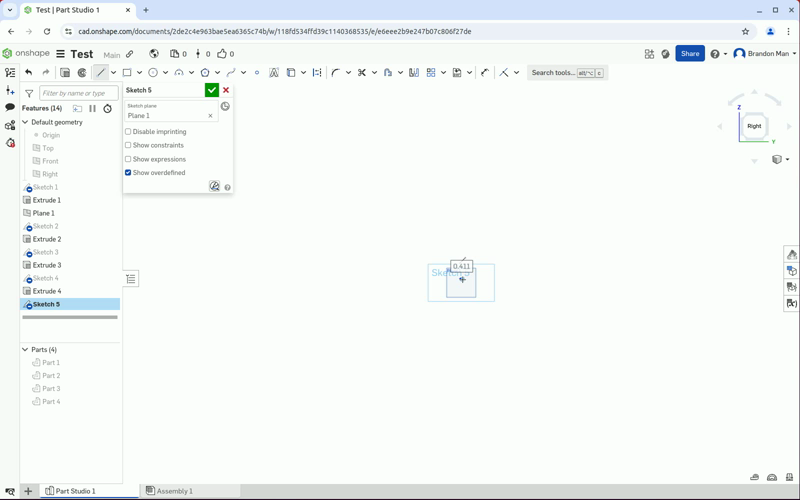
key_down(shift)
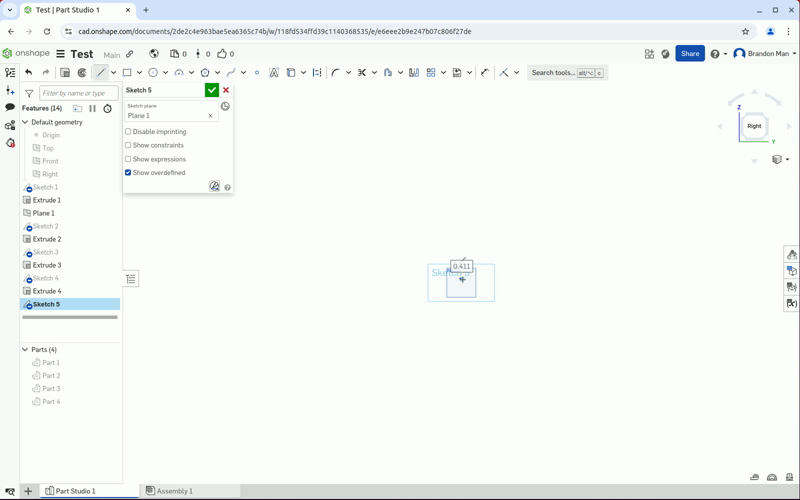
mouse_move(492, 279)
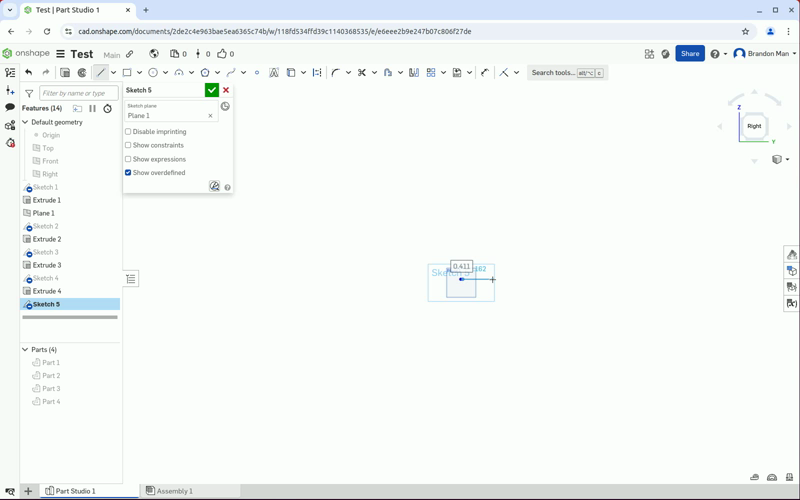
mouse_move(462, 265)
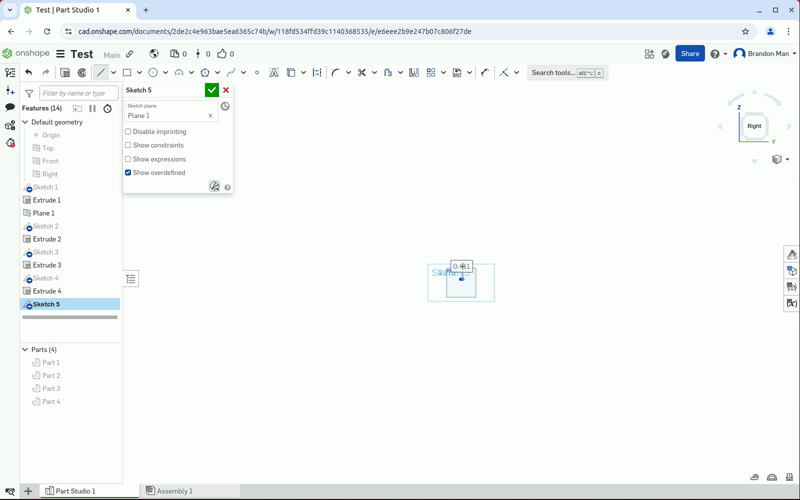
click(462, 265)
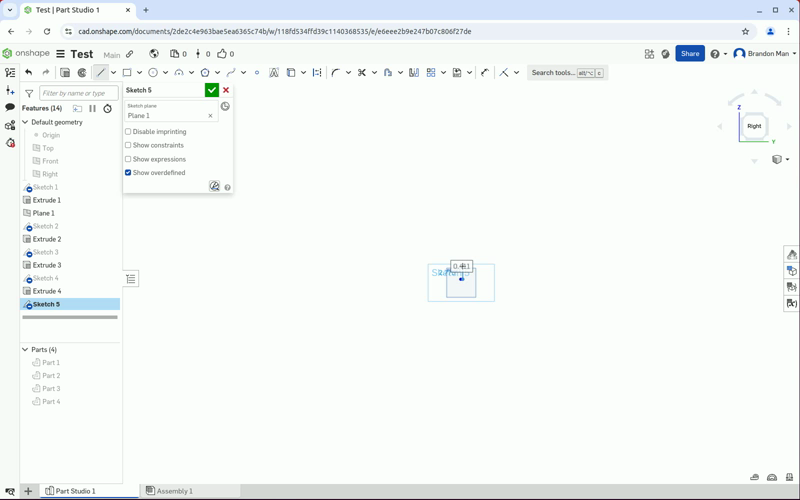
key_up(shift)
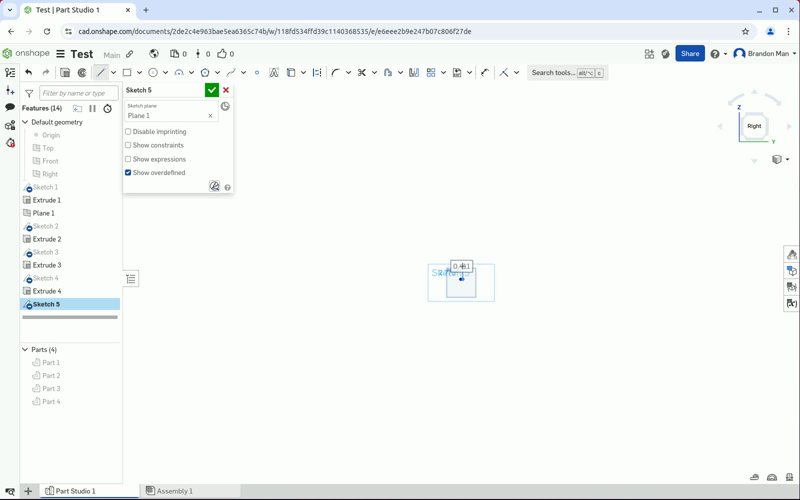
key_down(shift)
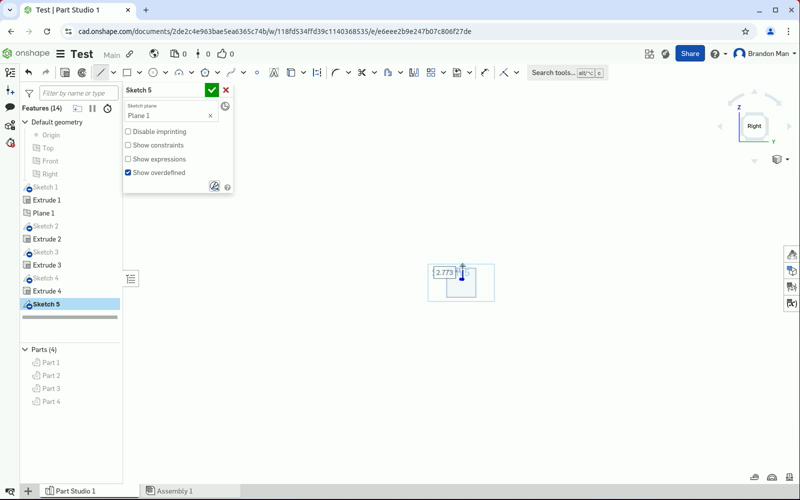
mouse_move(492, 265)
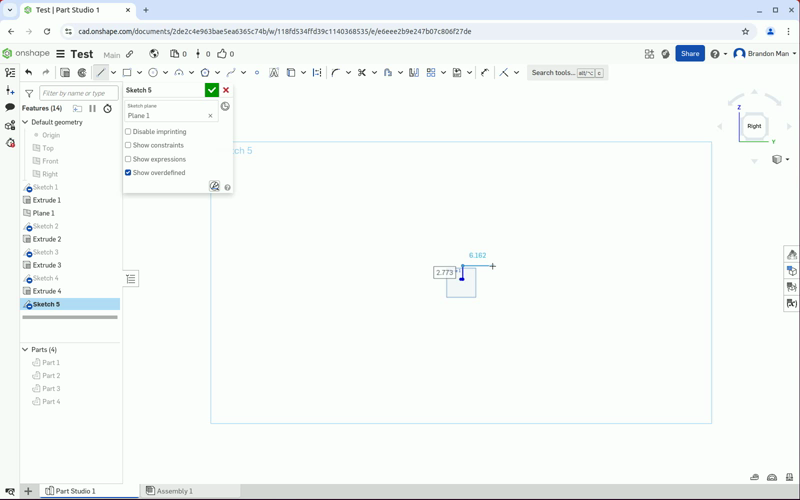
mouse_move(460, 265)
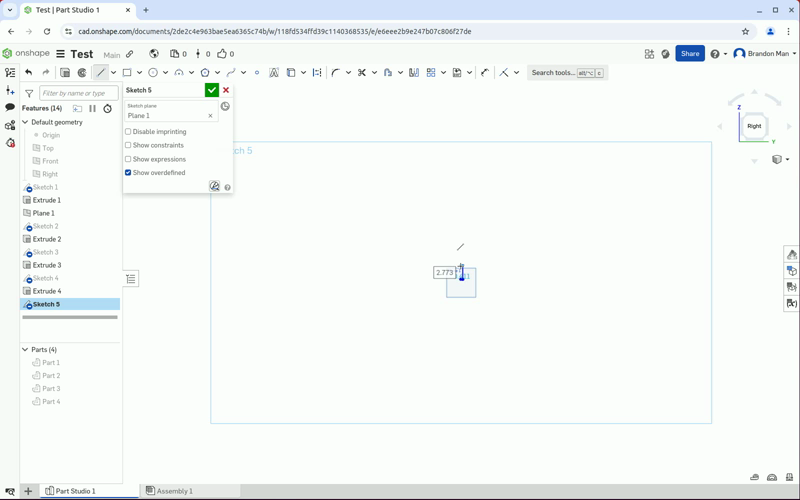
scroll(6)
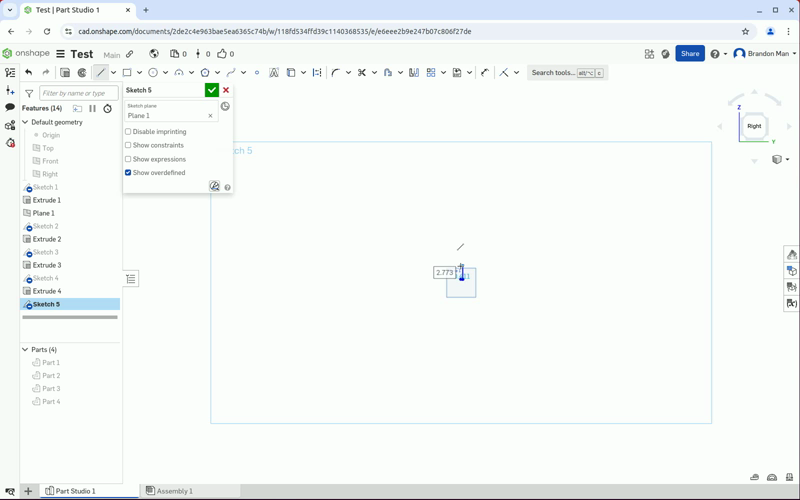
scroll(6)
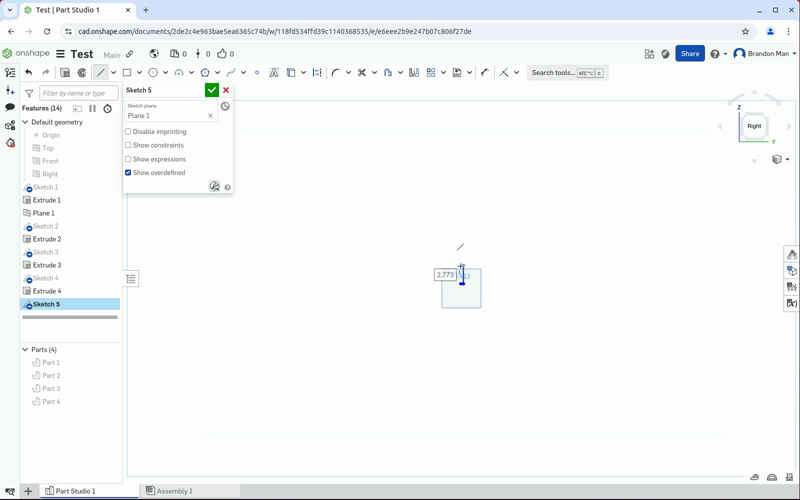
scroll(6)
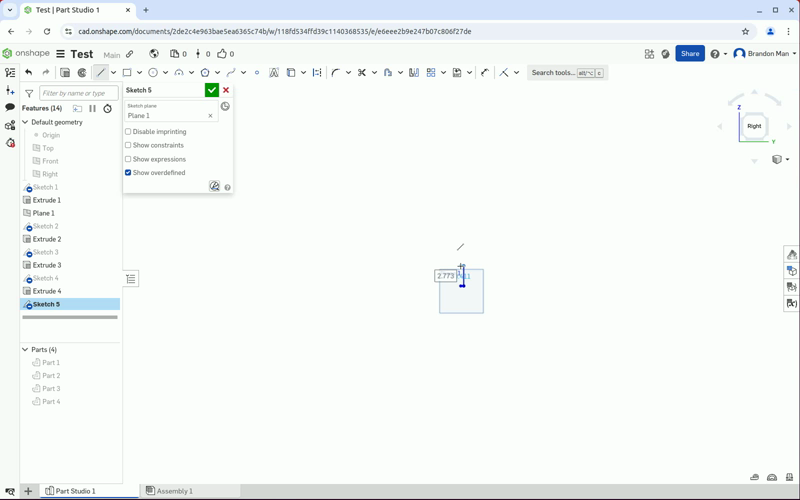
scroll(6)
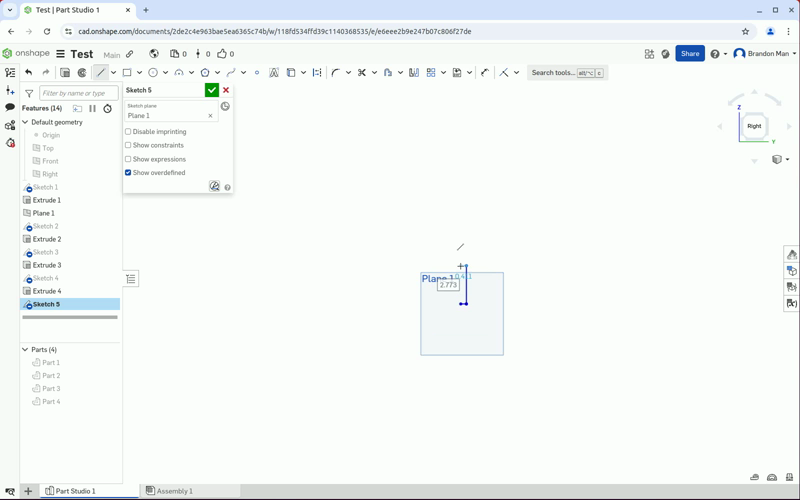
scroll(6)
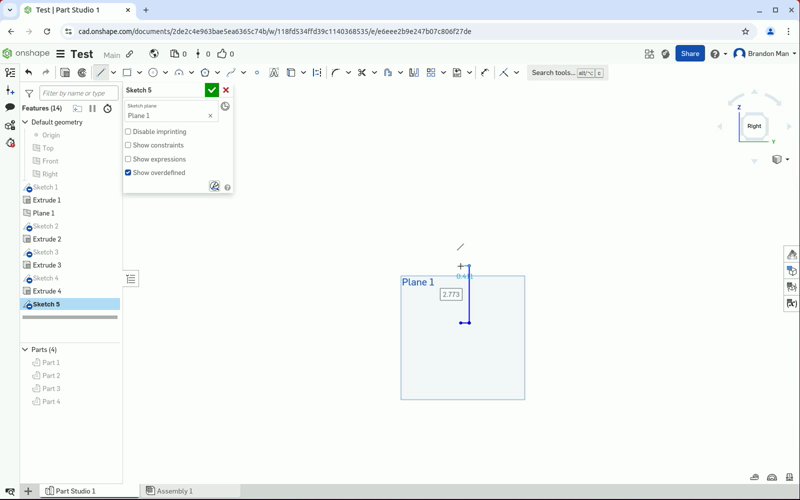
scroll(6)
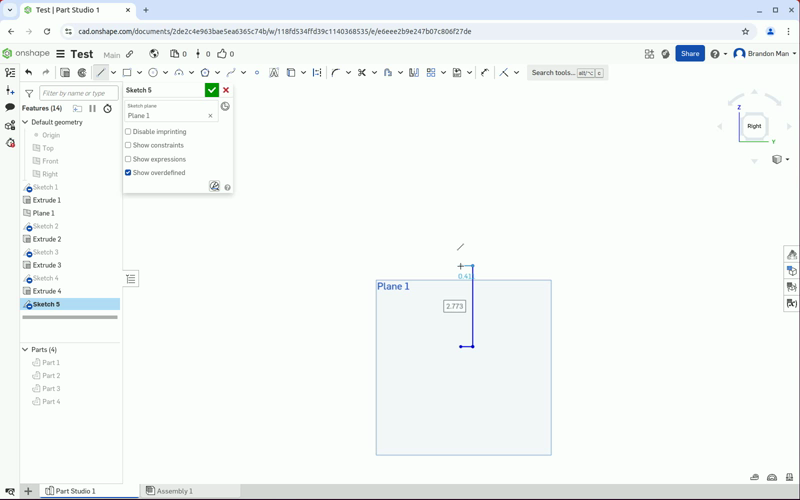
scroll(6)
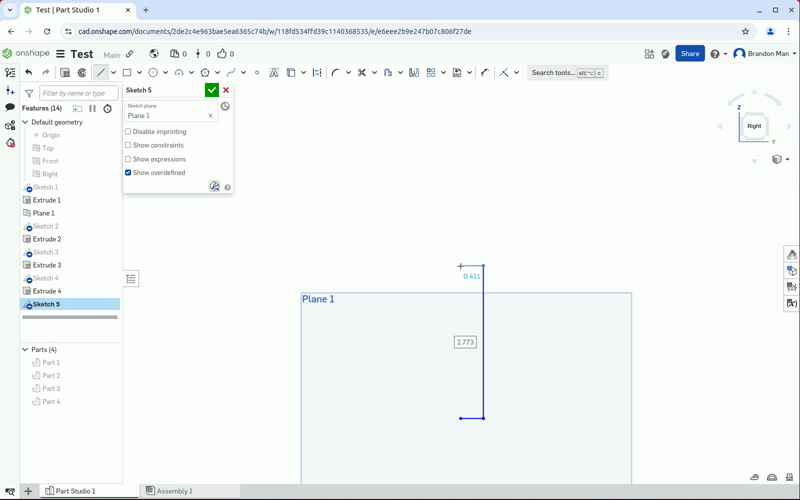
click(460, 265)
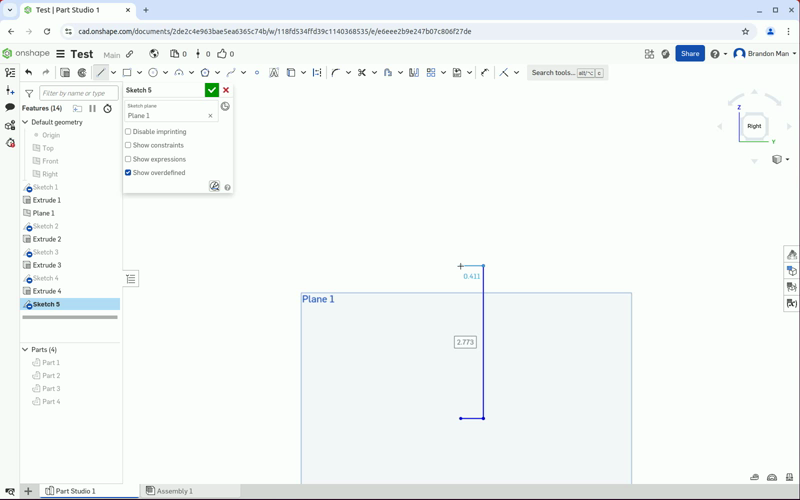
scroll(-6)
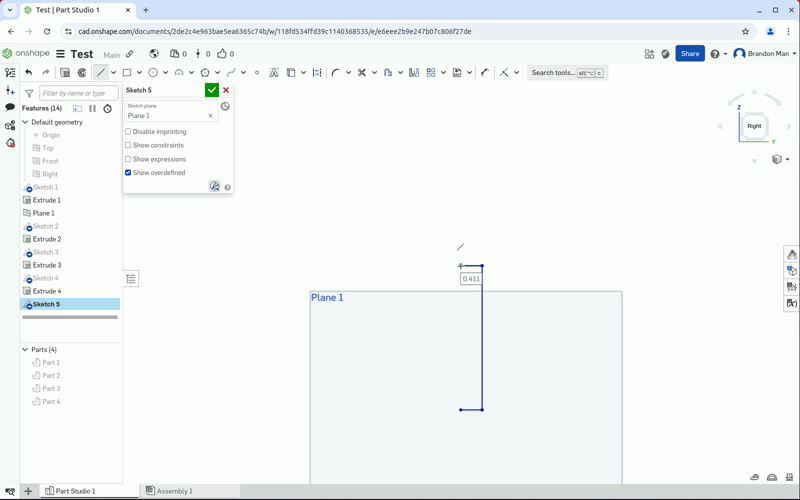
scroll(-6)
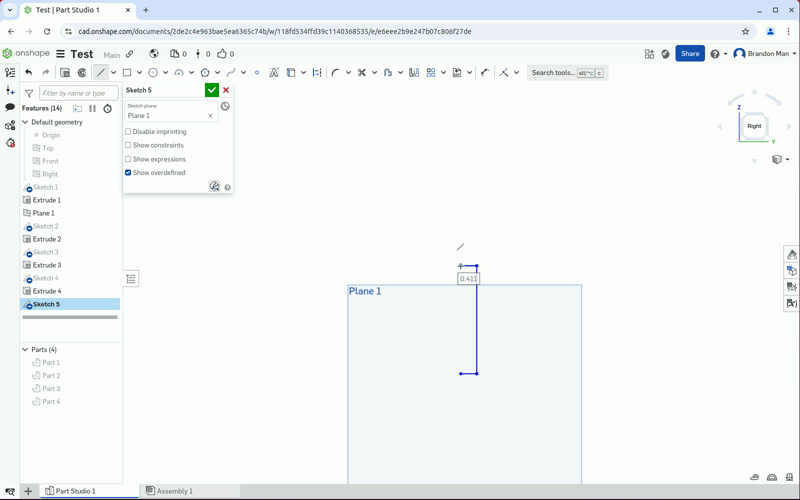
scroll(-6)
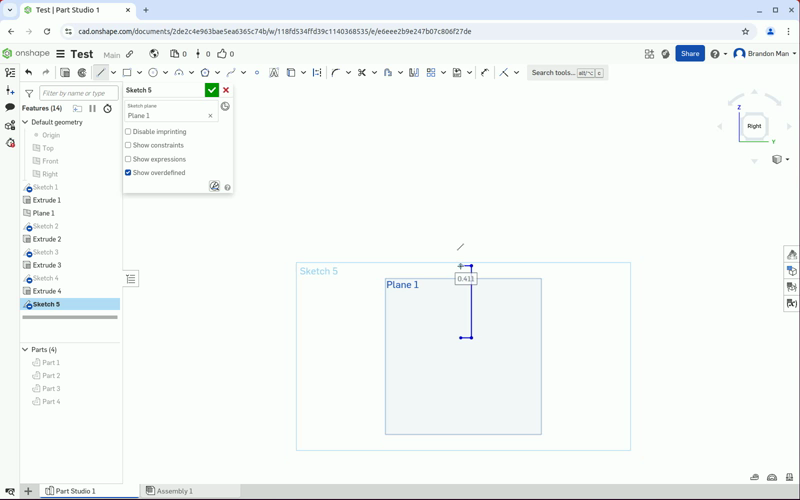
scroll(-6)
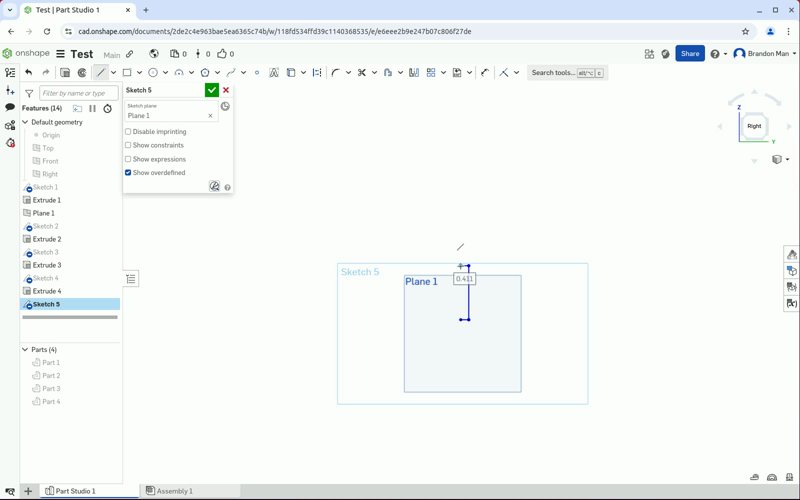
scroll(-6)
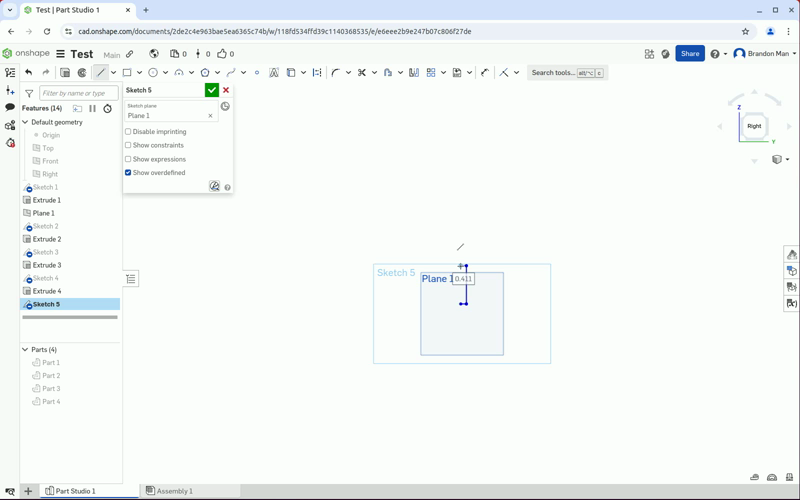
scroll(-6)
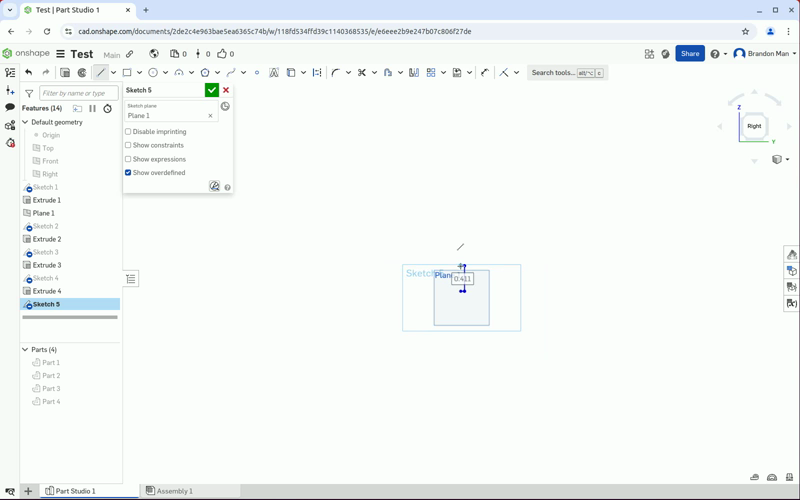
scroll(-6)
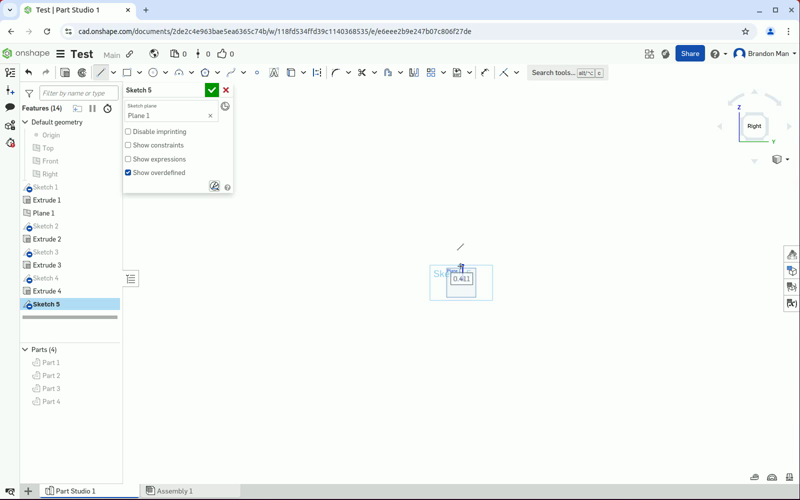
key_up(shift)
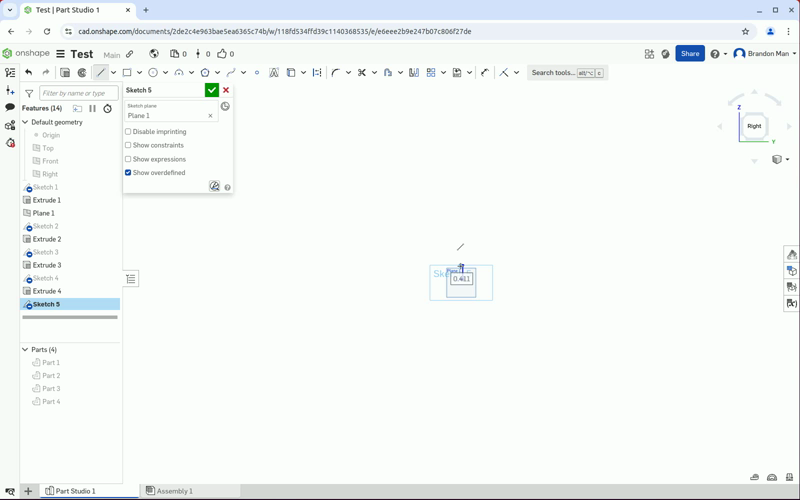
mouse_move(490, 265)
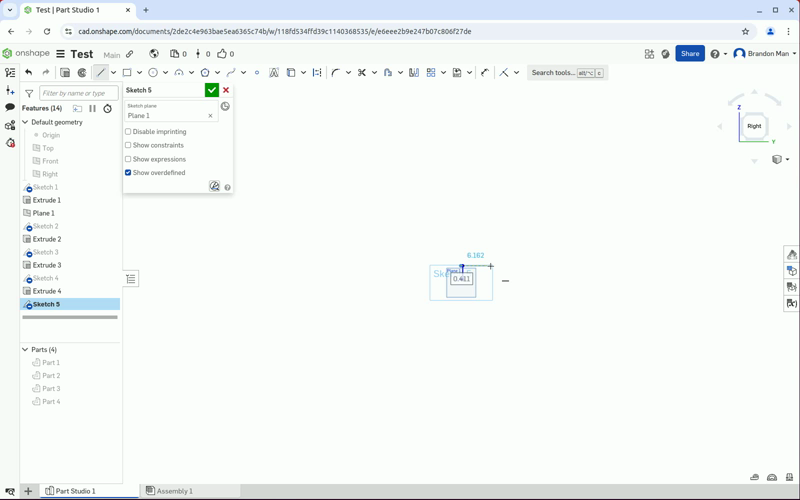
key_down(shift)
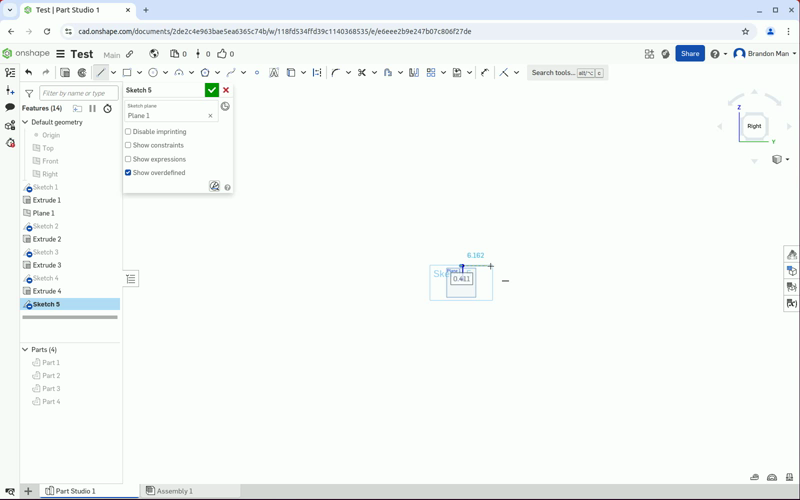
mouse_move(460, 279)
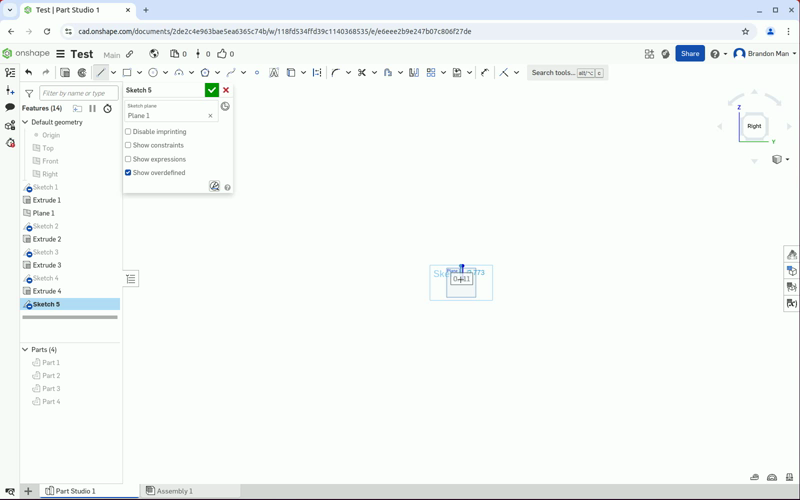
scroll(6)
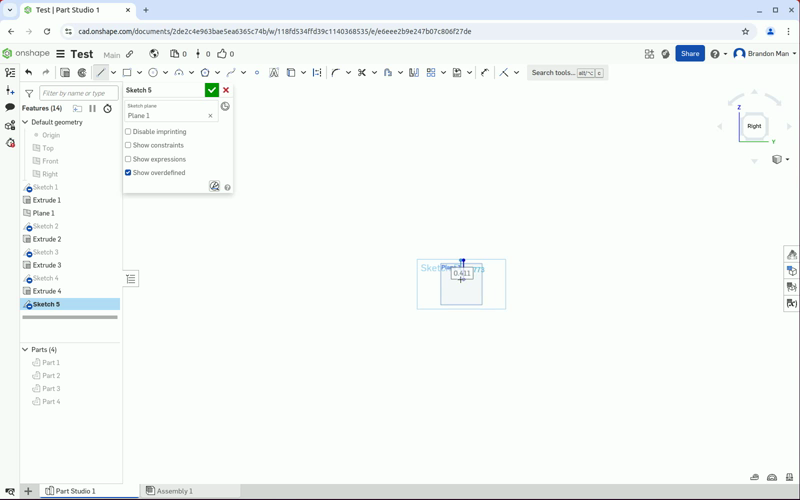
scroll(6)
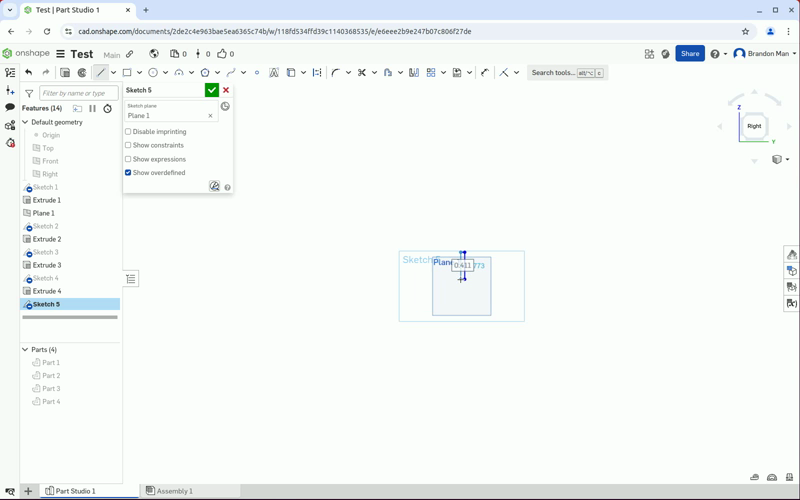
scroll(6)
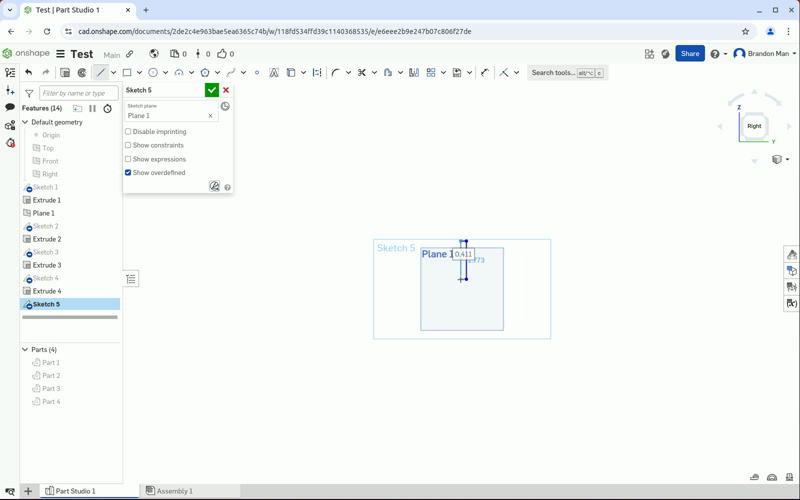
scroll(6)
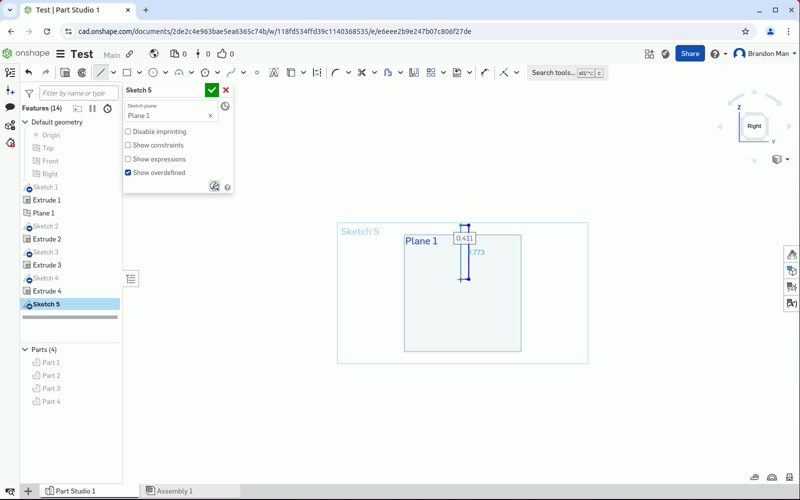
scroll(6)
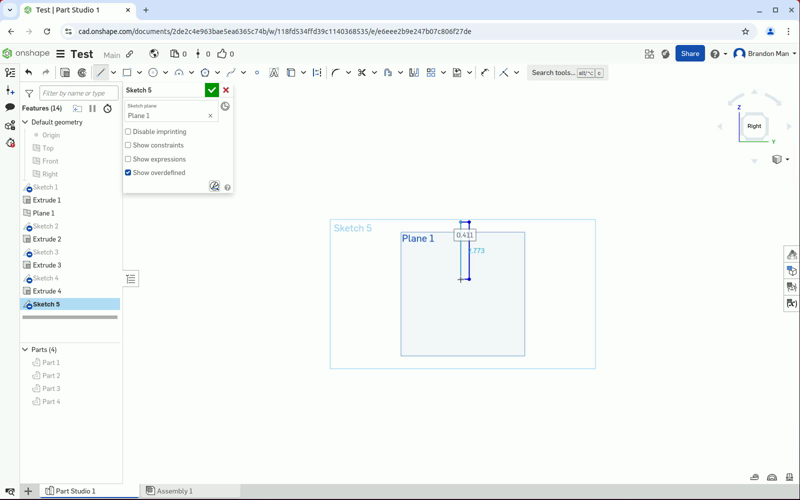
scroll(6)
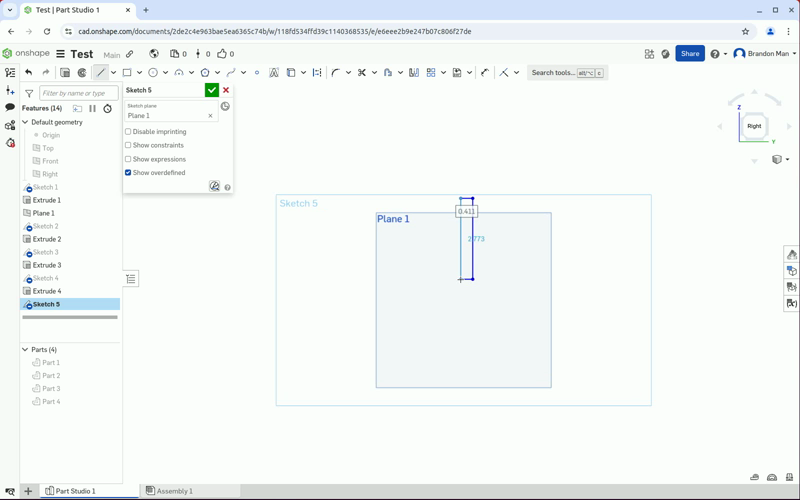
scroll(6)
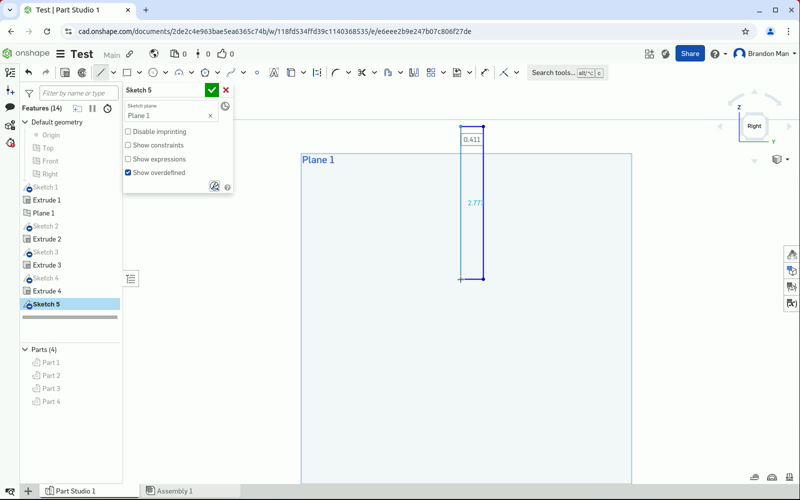
key_up(shift)
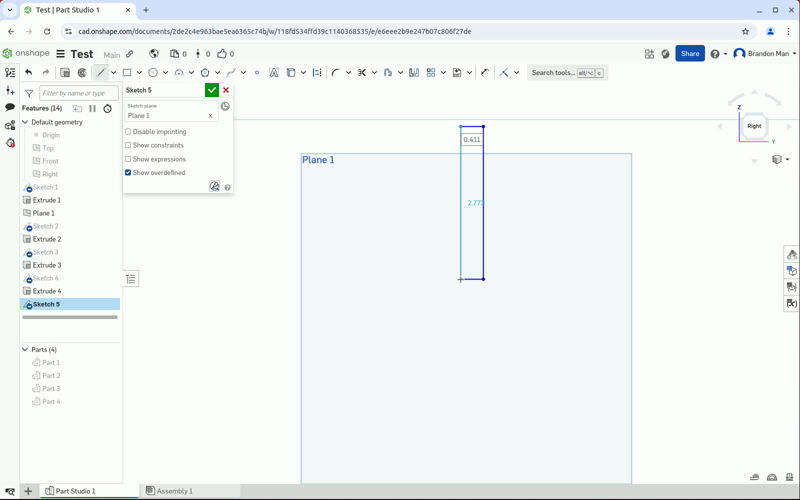
click(460, 279)
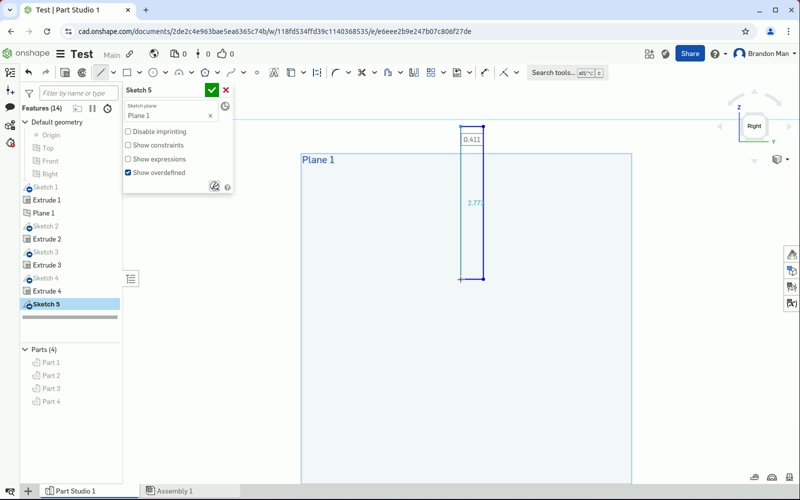
scroll(-6)
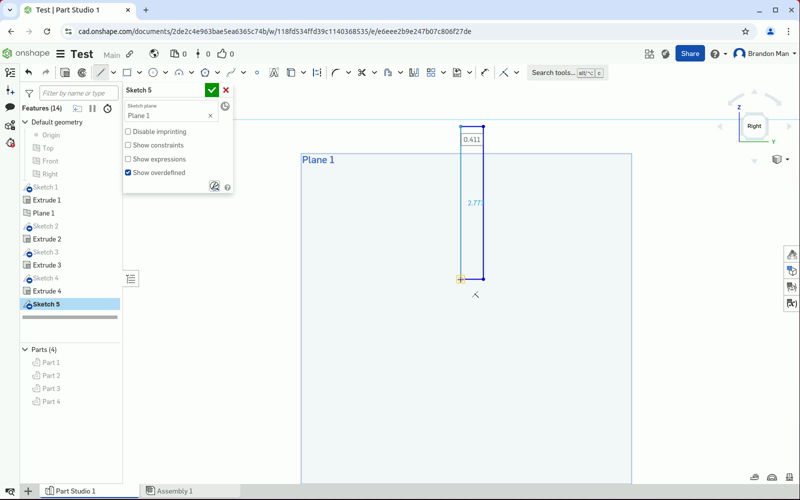
scroll(-6)
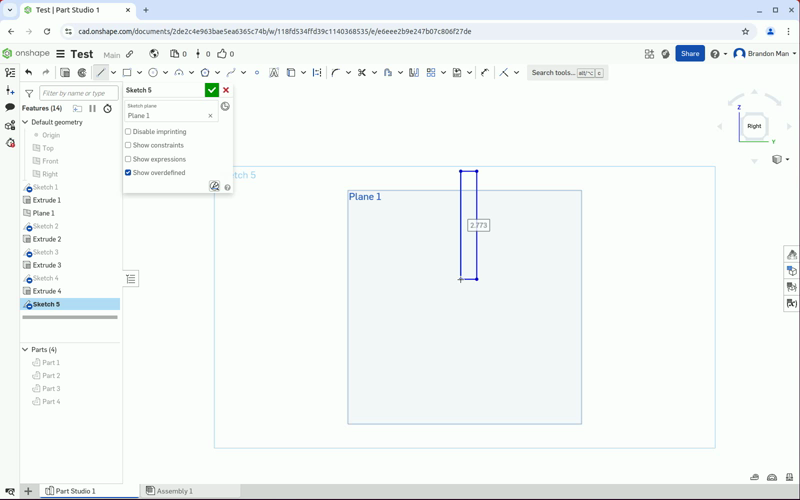
scroll(-6)
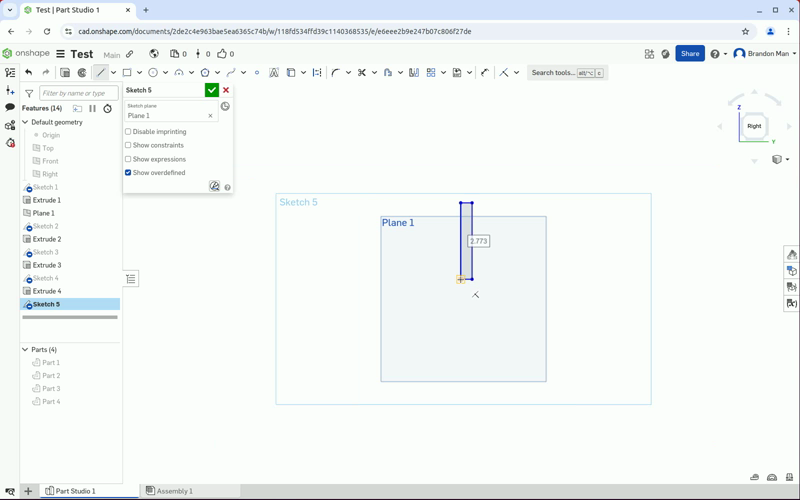
scroll(-6)
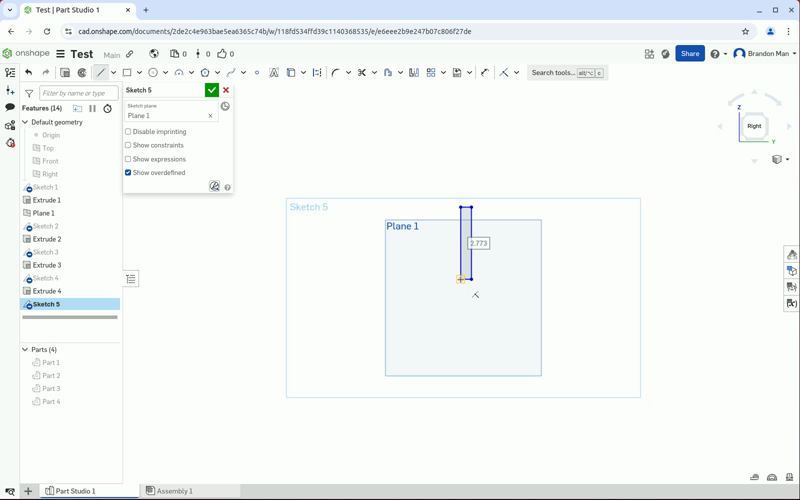
scroll(-6)
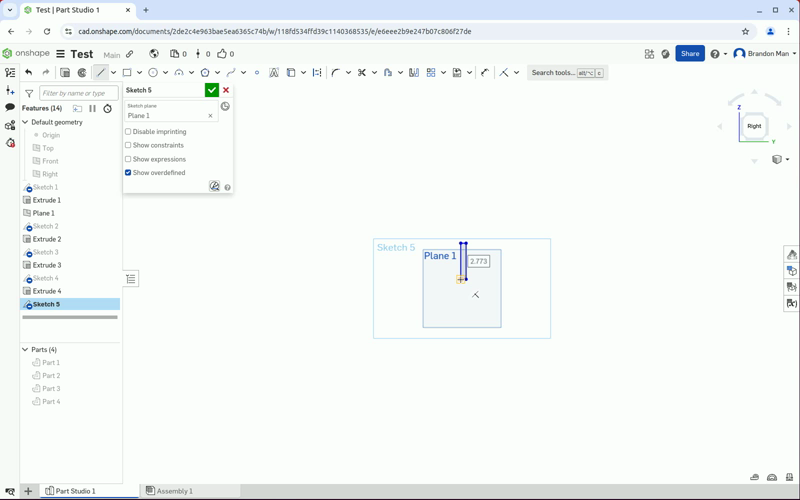
scroll(-6)
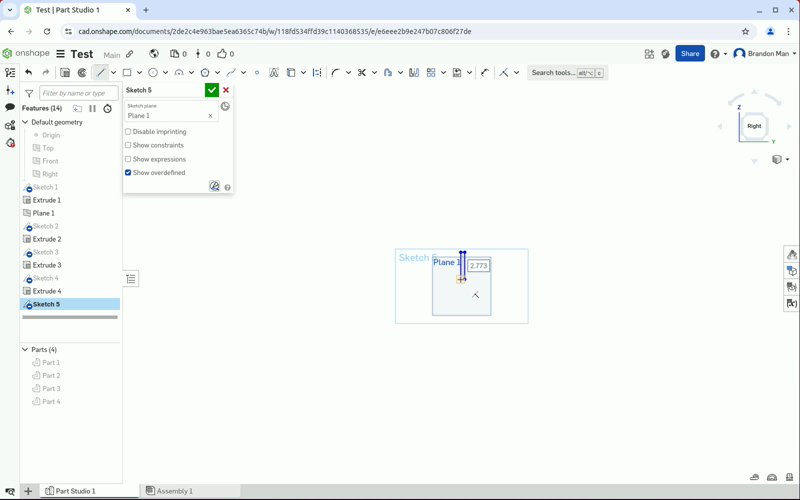
scroll(-6)
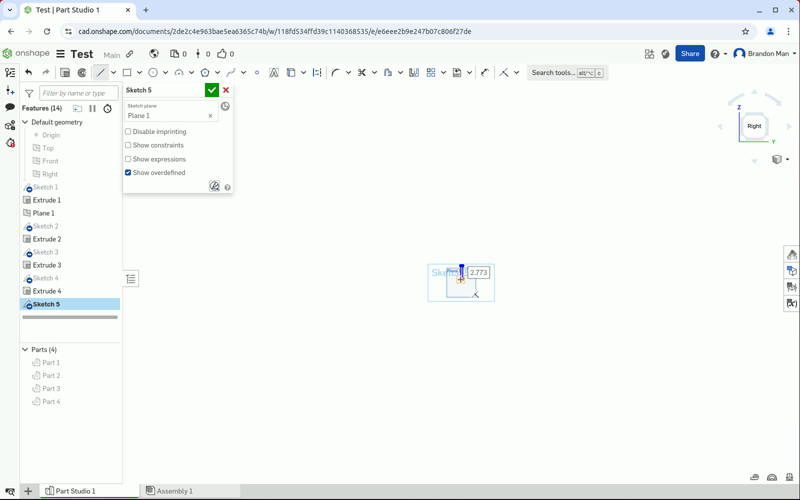
key(esc)
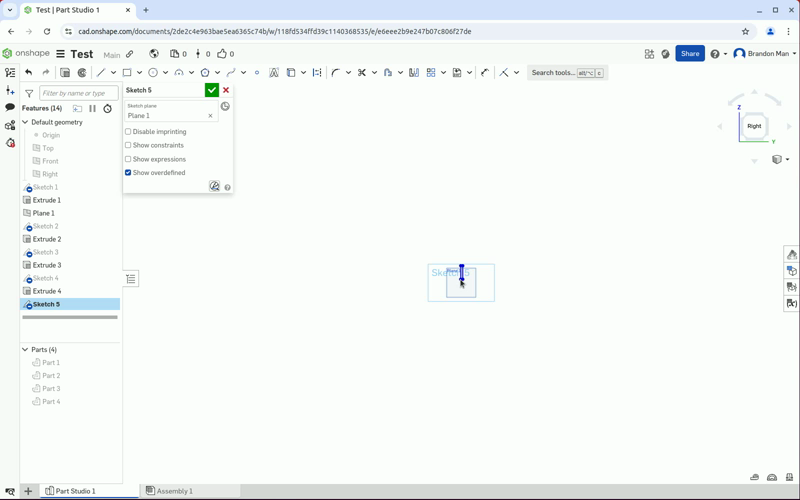
mouse_move(461, 267)
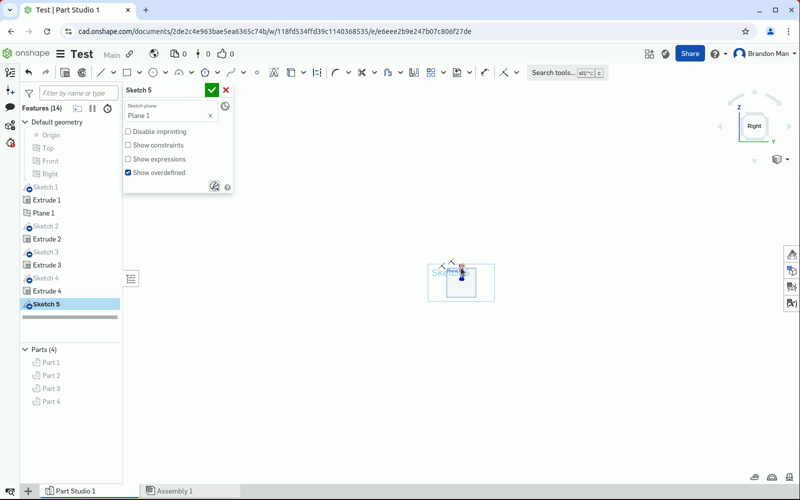
scroll(6)
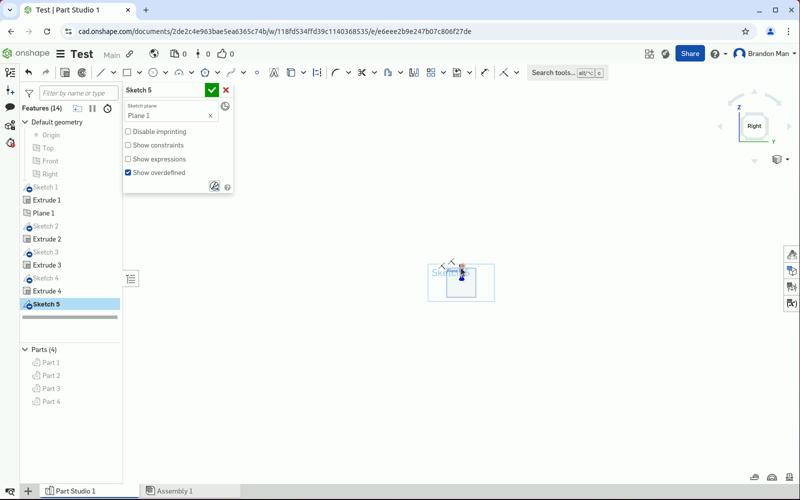
scroll(6)
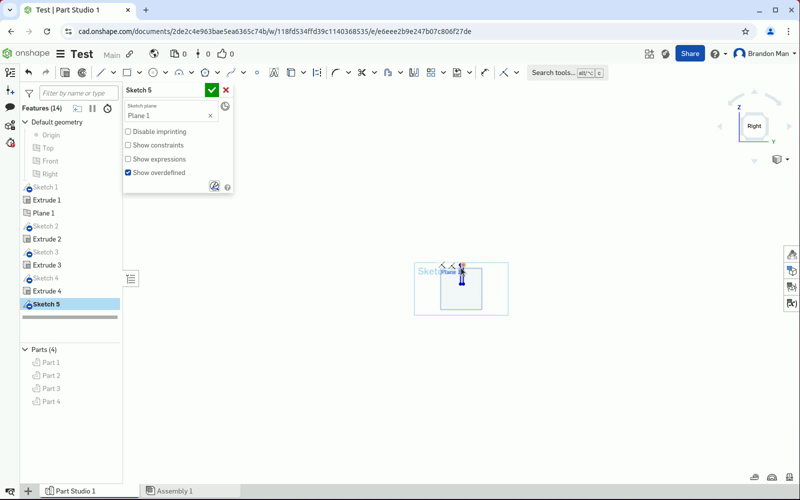
scroll(6)
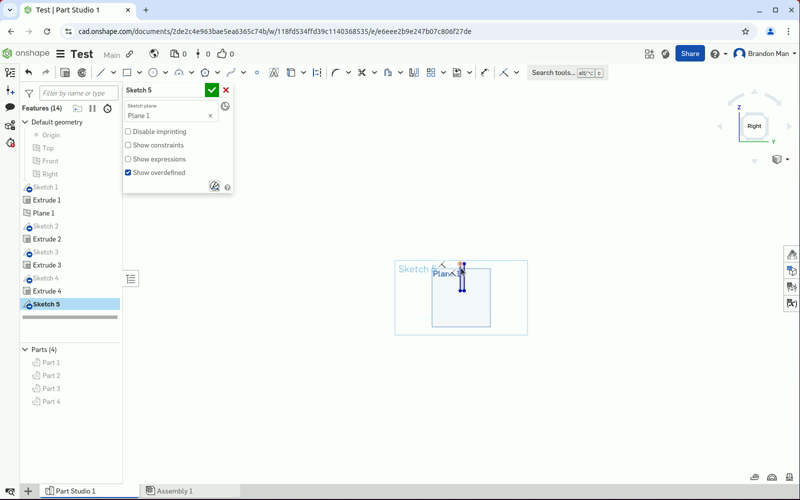
scroll(6)
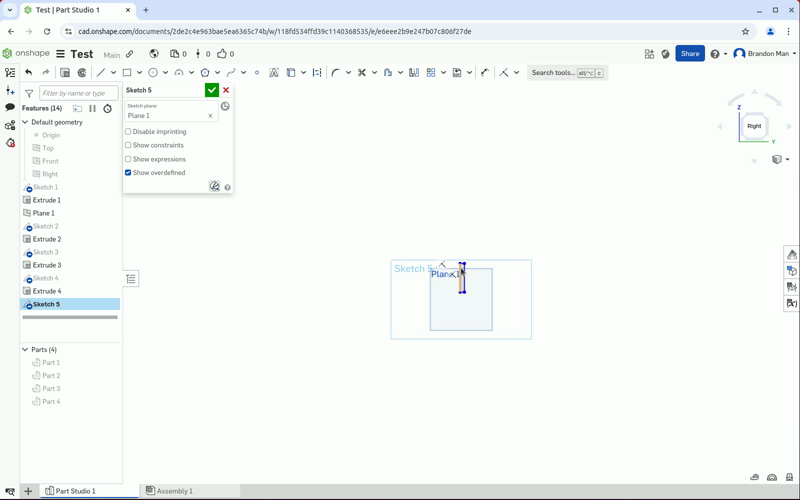
scroll(6)
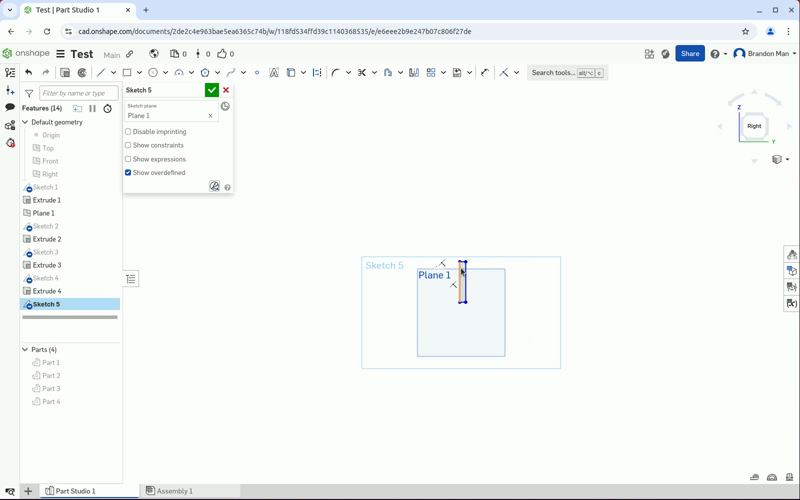
scroll(6)
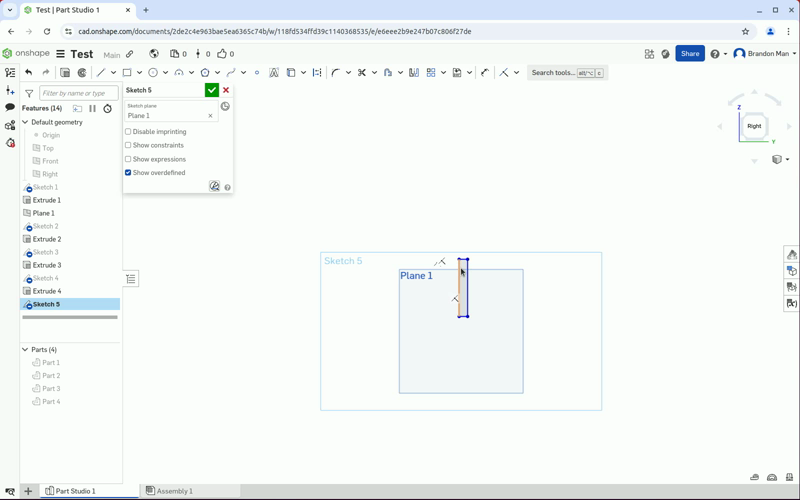
scroll(6)
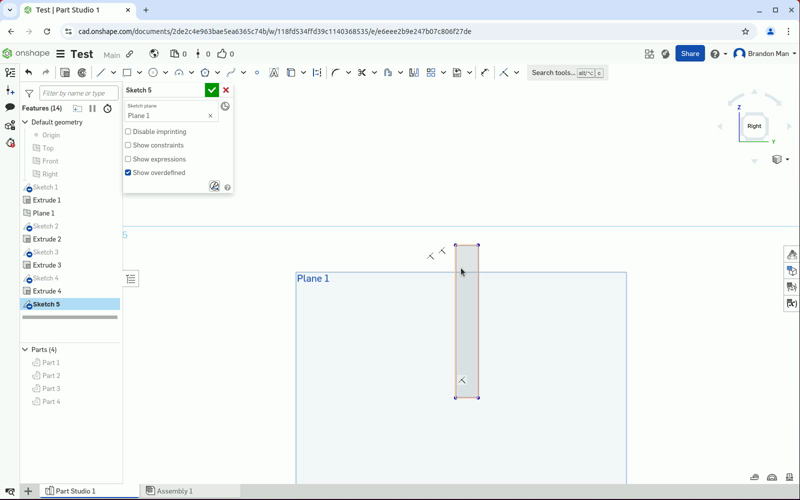
click(461, 267)
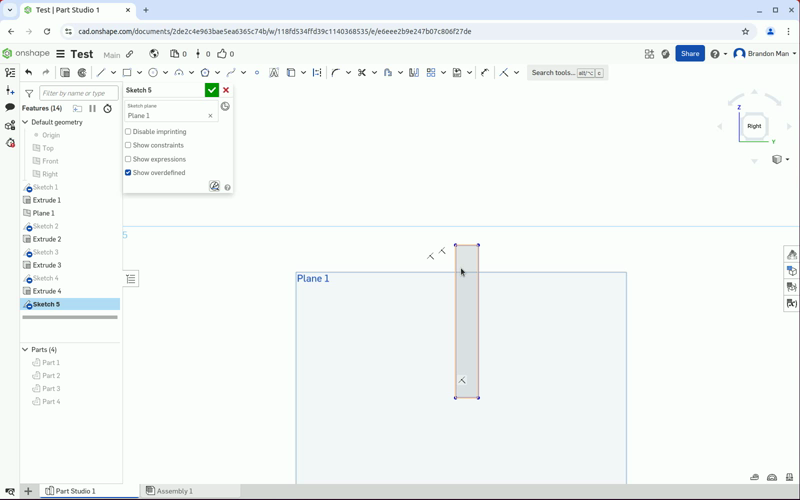
scroll(-6)
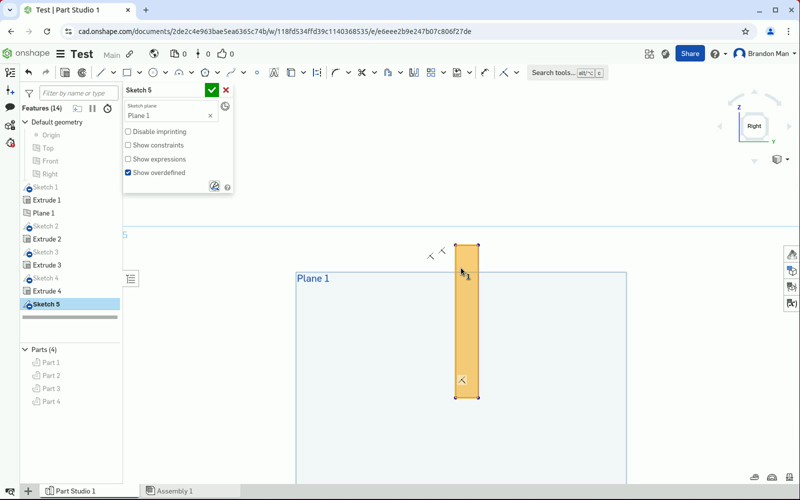
scroll(-6)
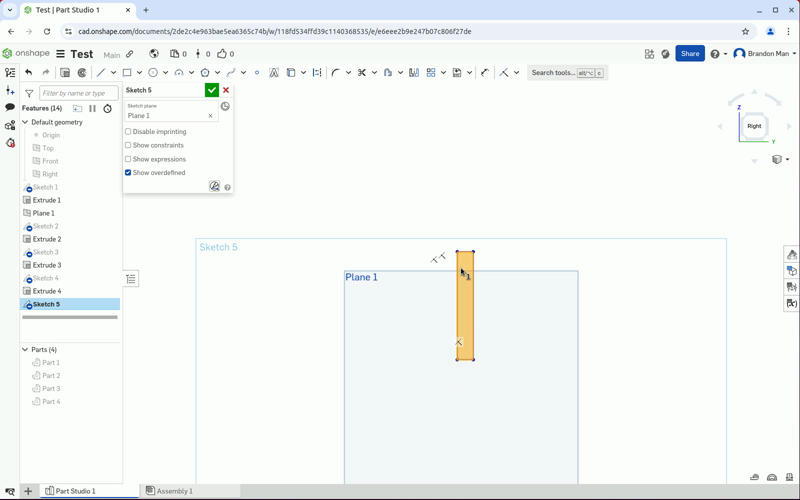
scroll(-6)
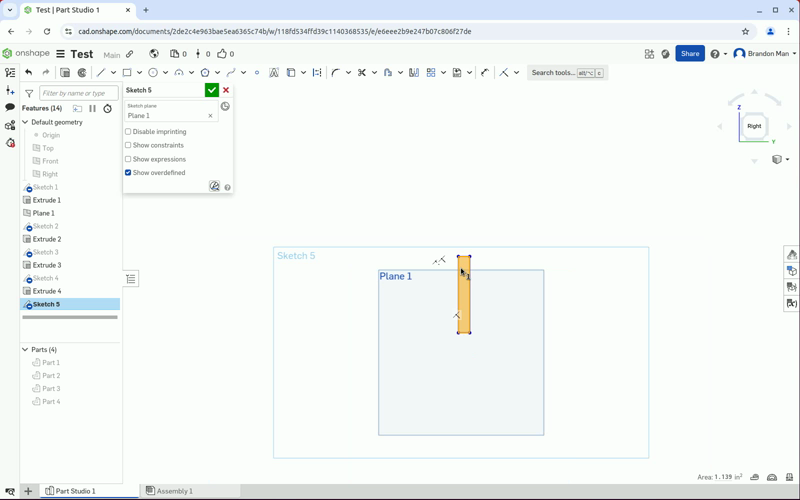
scroll(-6)
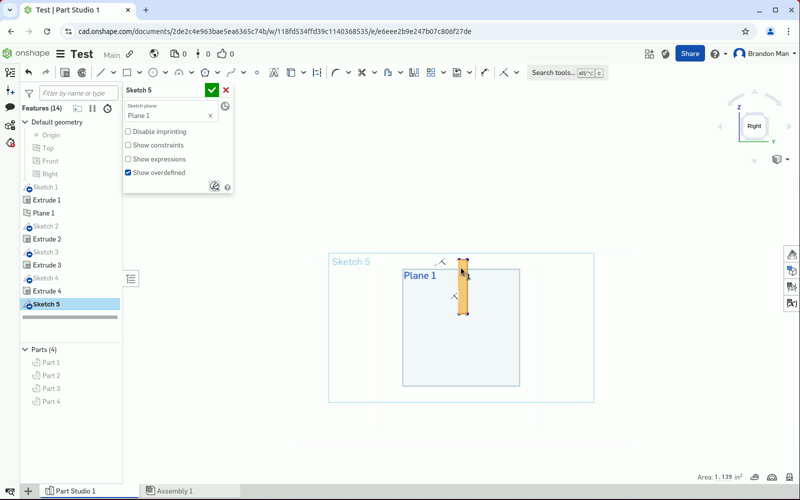
scroll(-6)
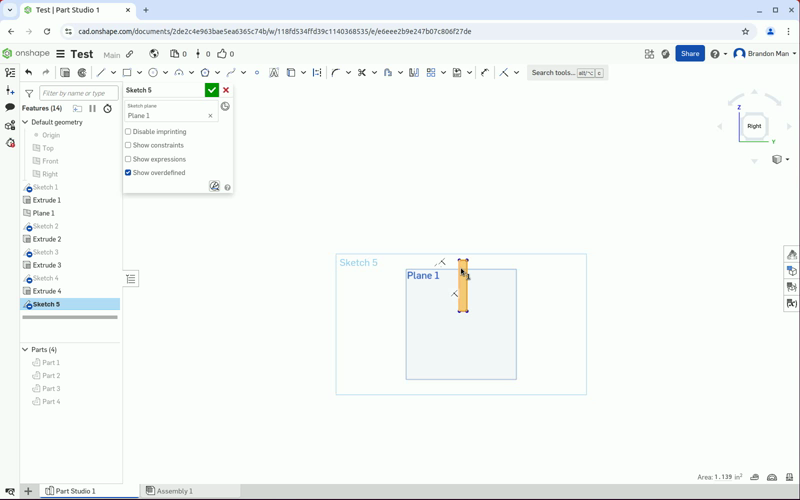
scroll(-6)
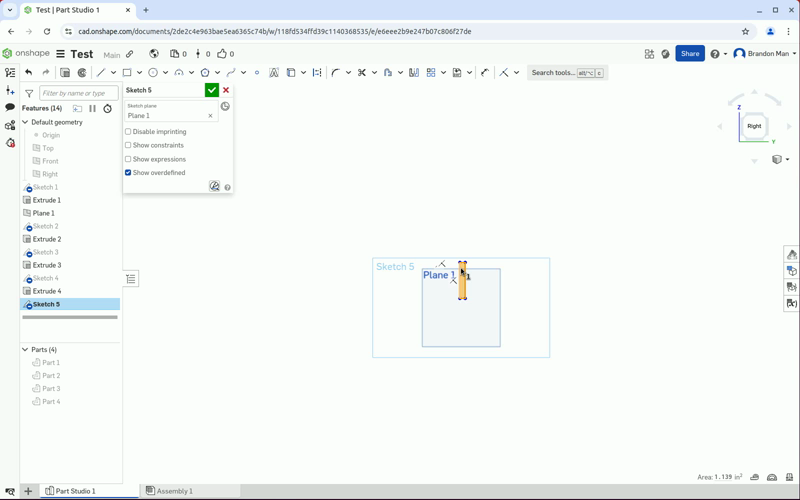
scroll(-6)
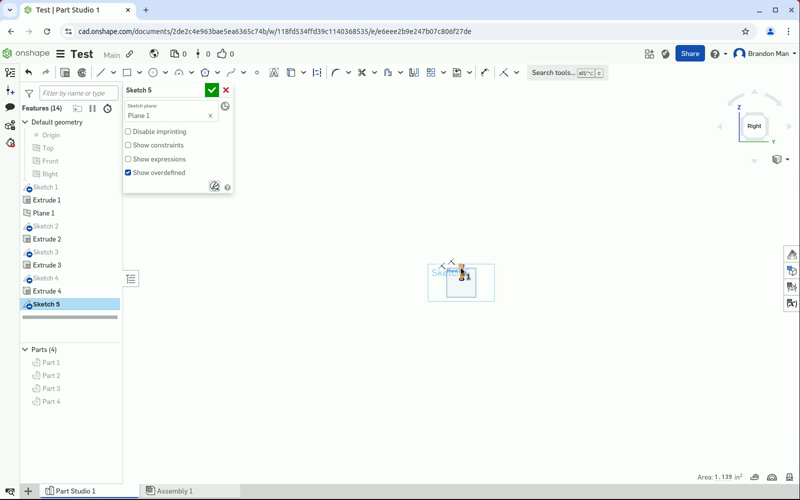
mouse_move(73, 352)
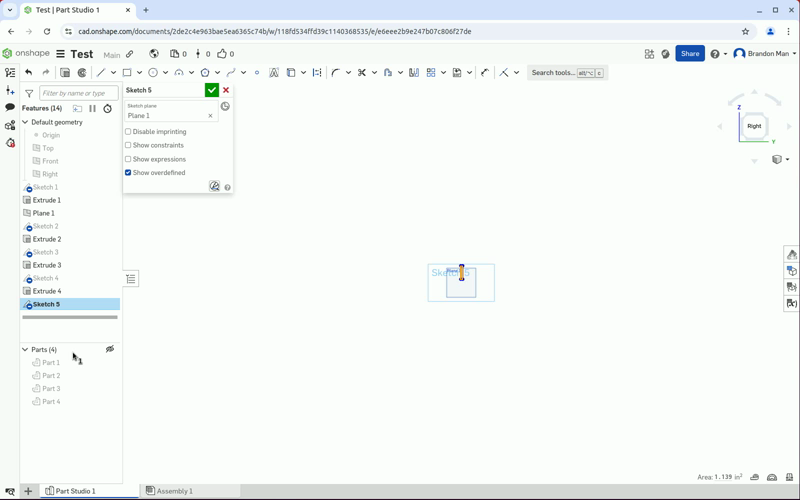
key(shift+y)
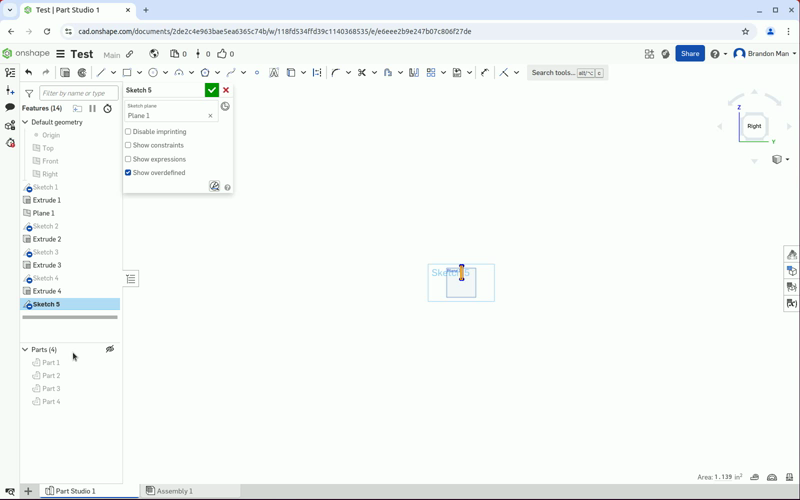
key(shift+e)
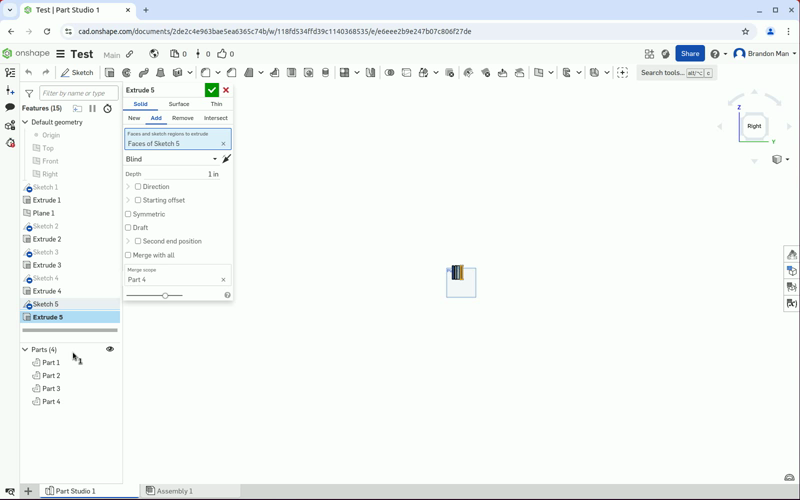
mouse_move(143, 106)
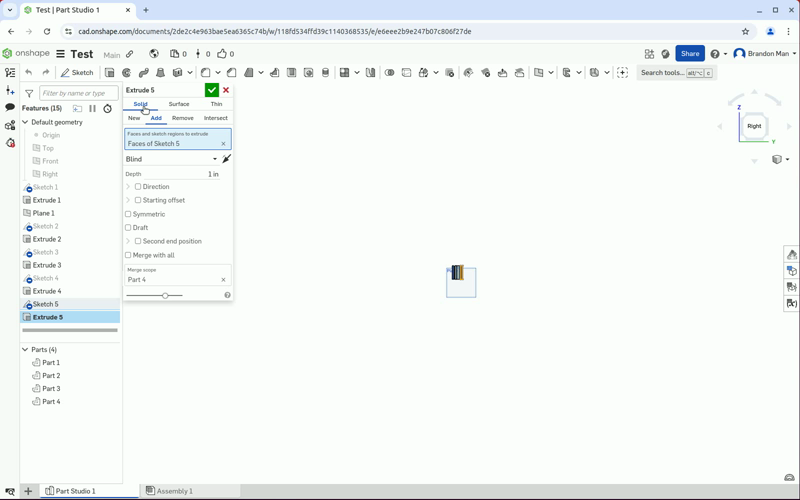
click(143, 106)
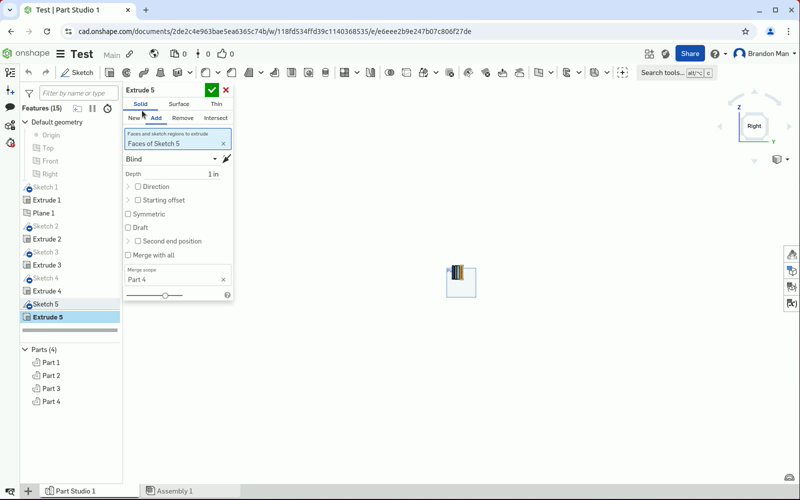
mouse_move(137, 120)
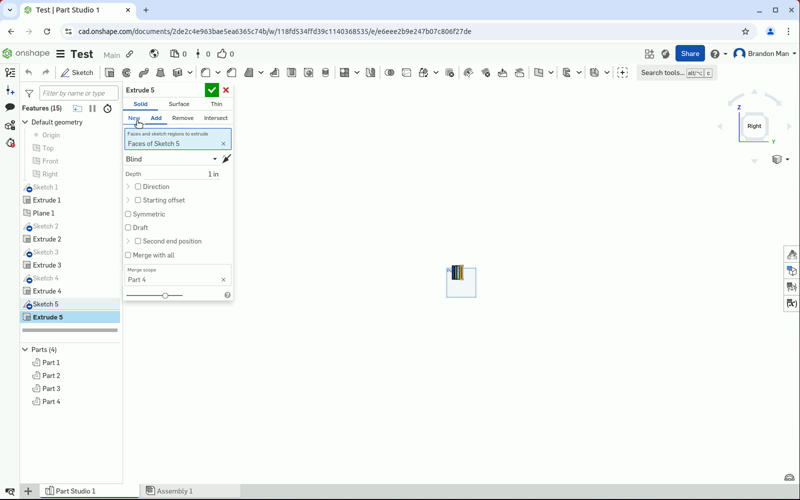
click(137, 120)
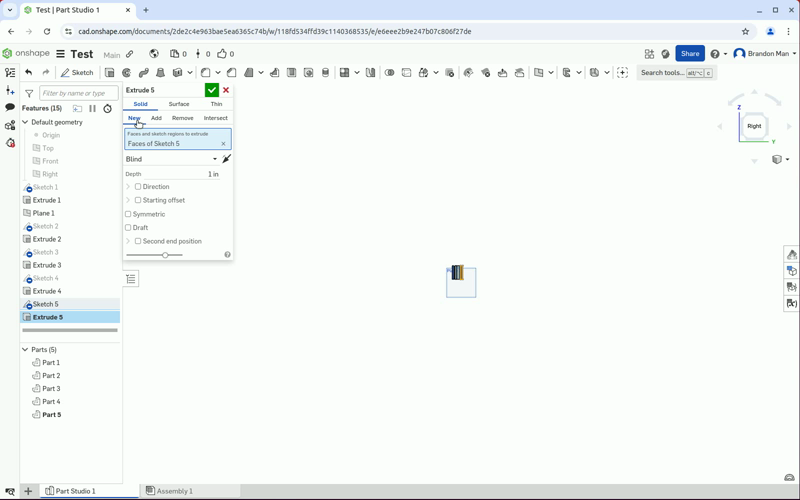
key(tab, 4)
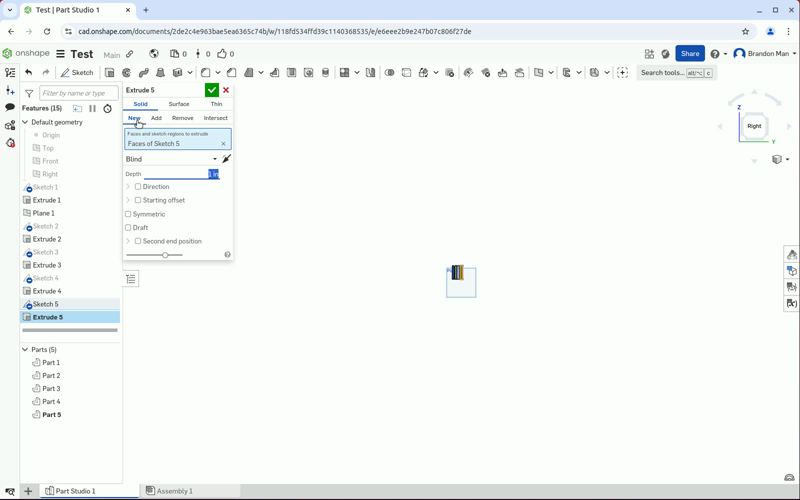
text(2.648)
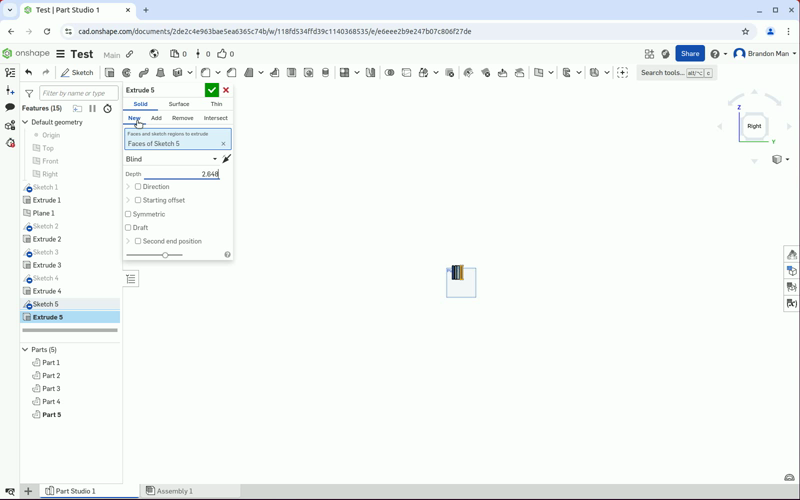
key(enter)
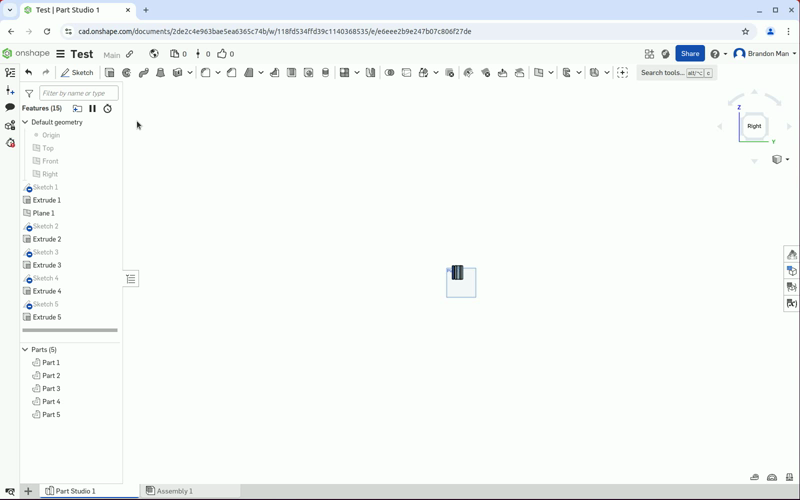
key(shift+h)
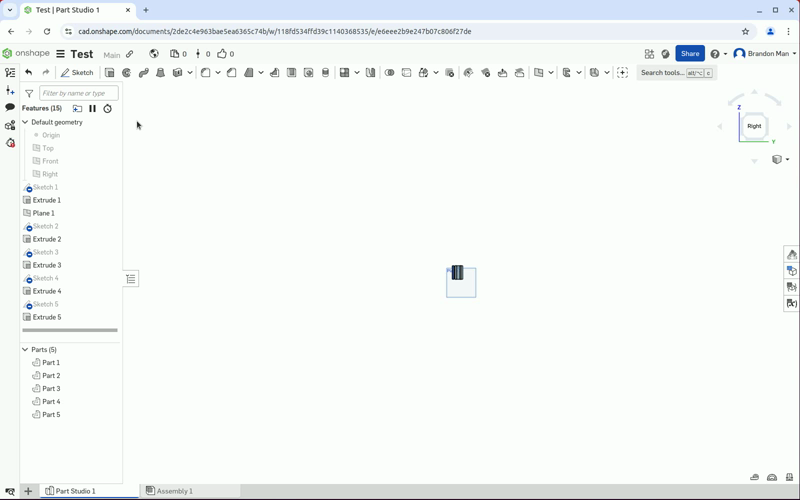
key(shift+h)
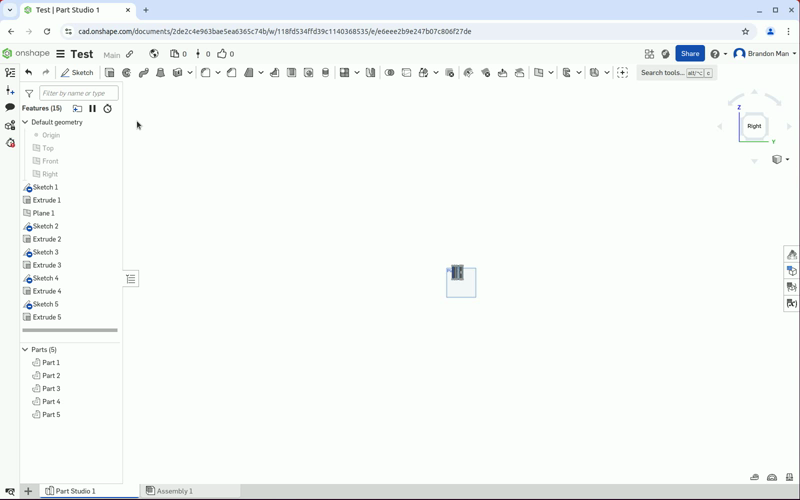
key(shift+7)
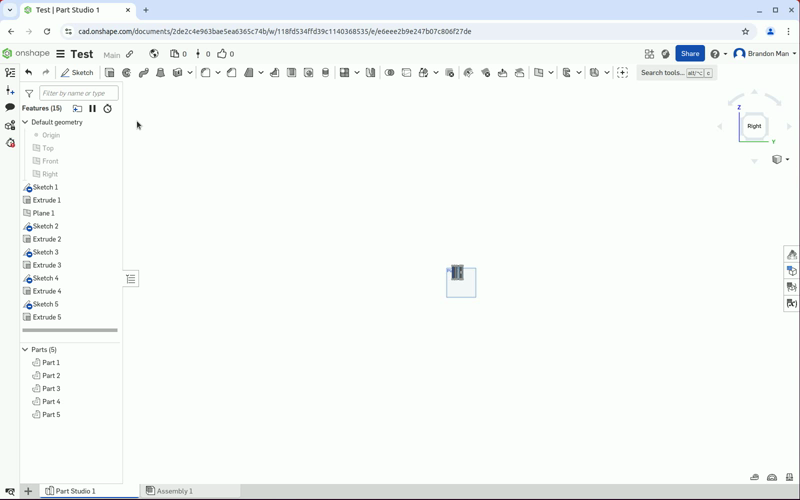
key(right, 2)
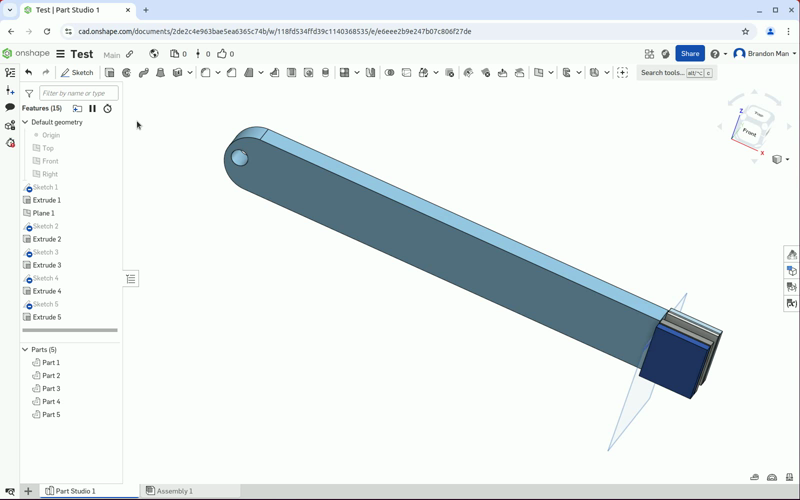
key(down, 2)
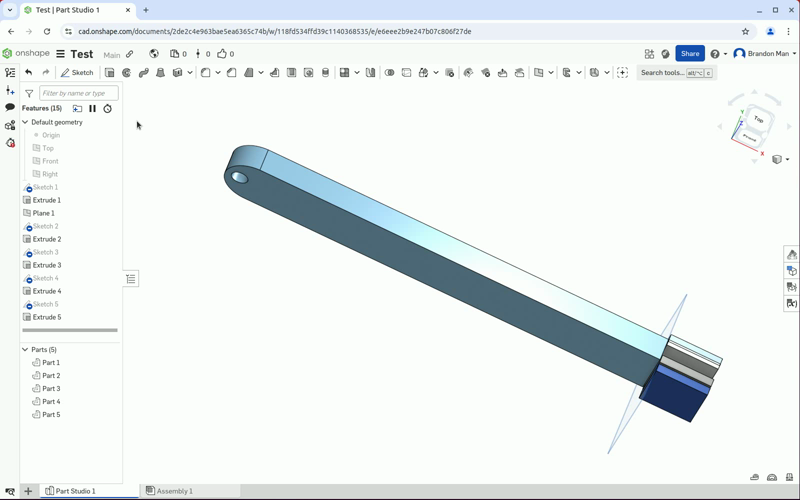
key(up, 2)
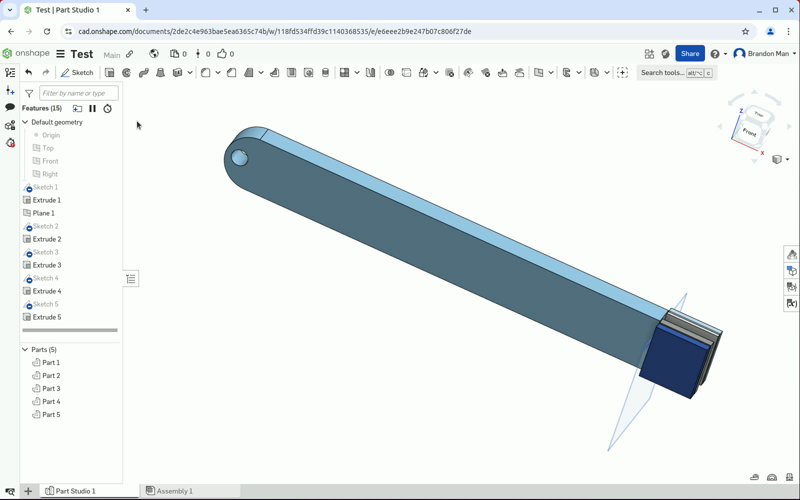
key(left, 2)
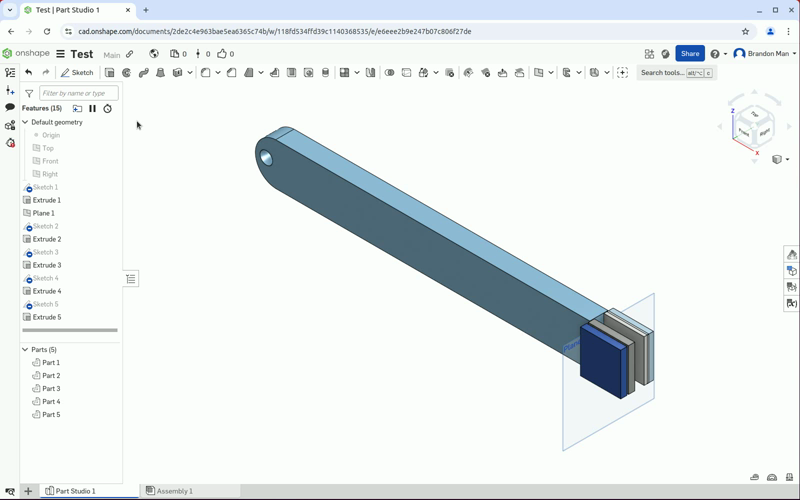
mouse_move(73, 189)
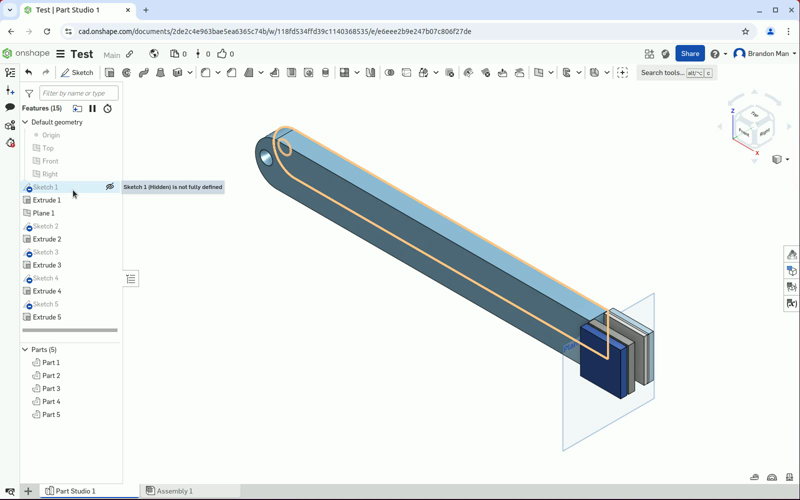
click(73, 189)